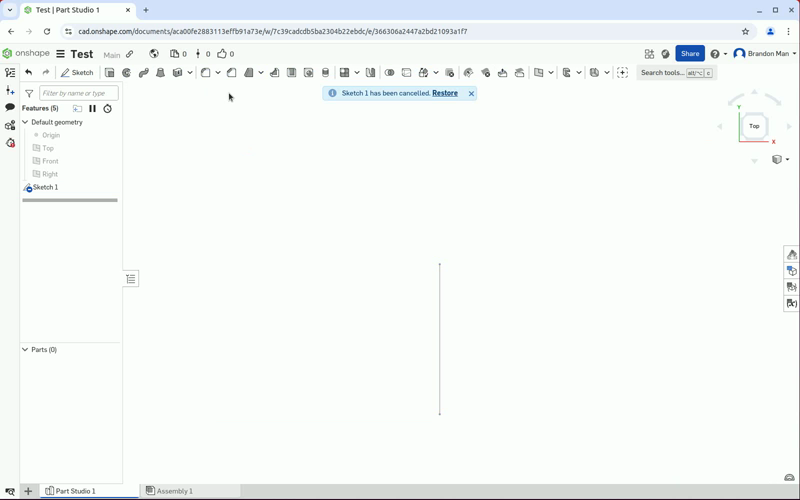
key(shift+h)
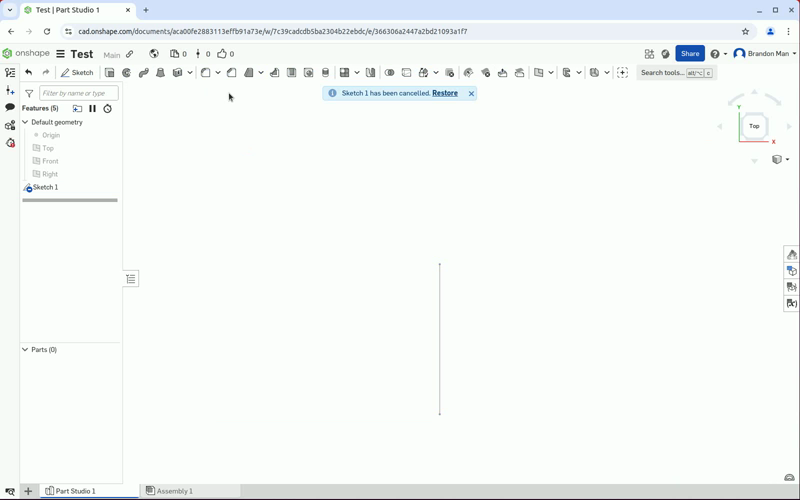
key(shift+s)
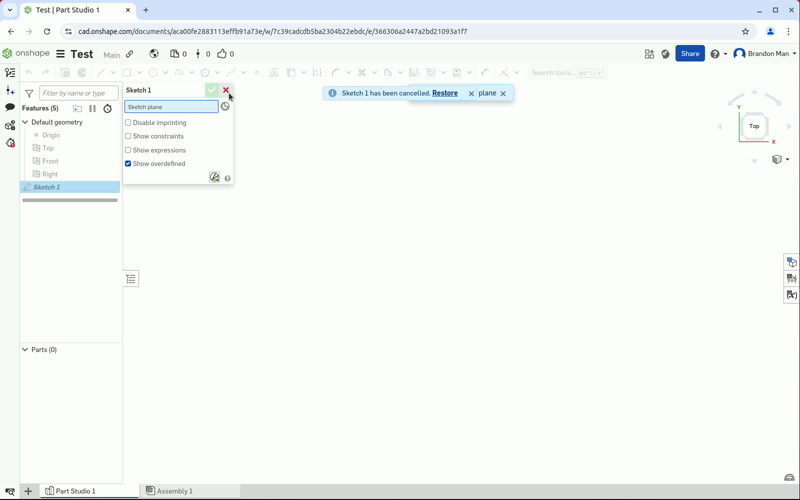
mouse_move(73, 150)
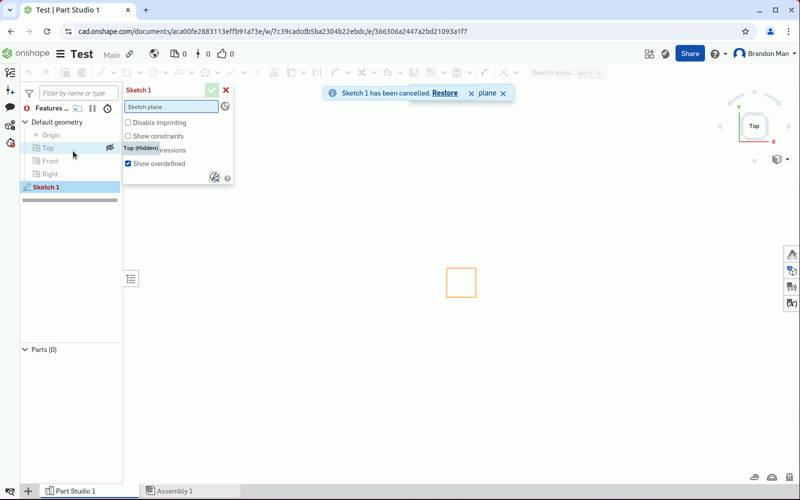
click(73, 150)
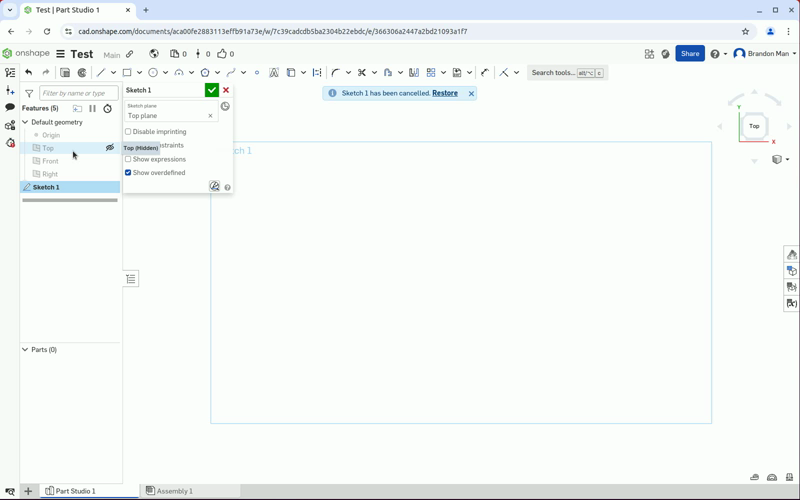
mouse_move(73, 352)
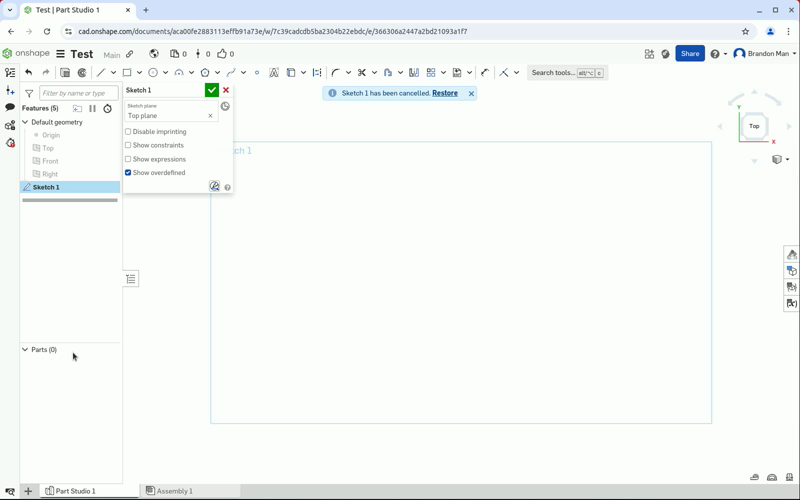
key(y)
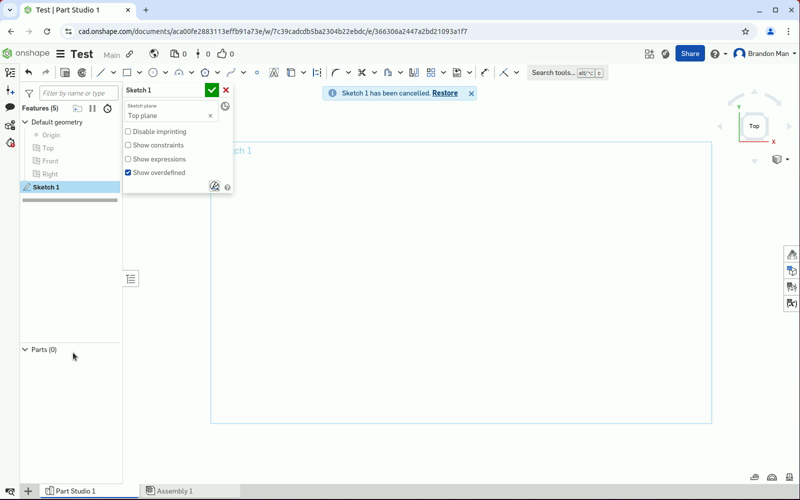
key(a)
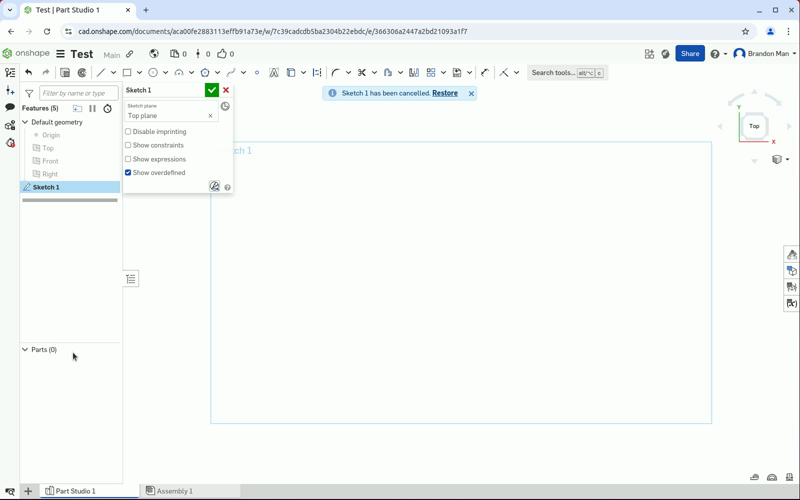
key_down(shift)
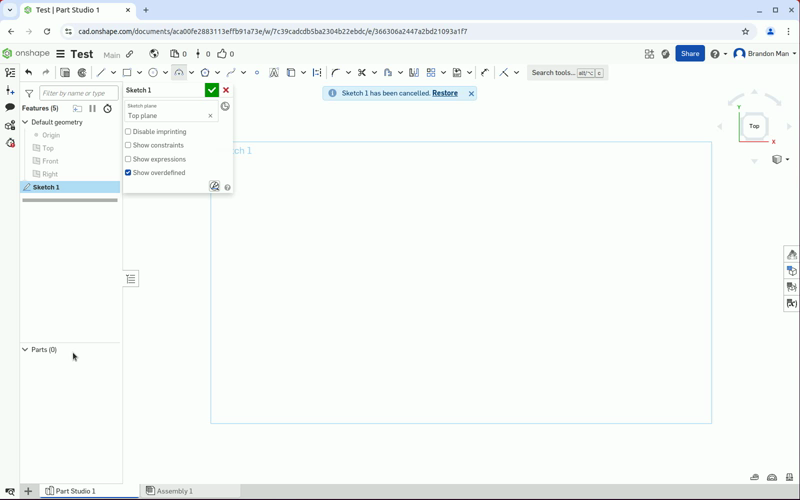
mouse_move(460, 386)
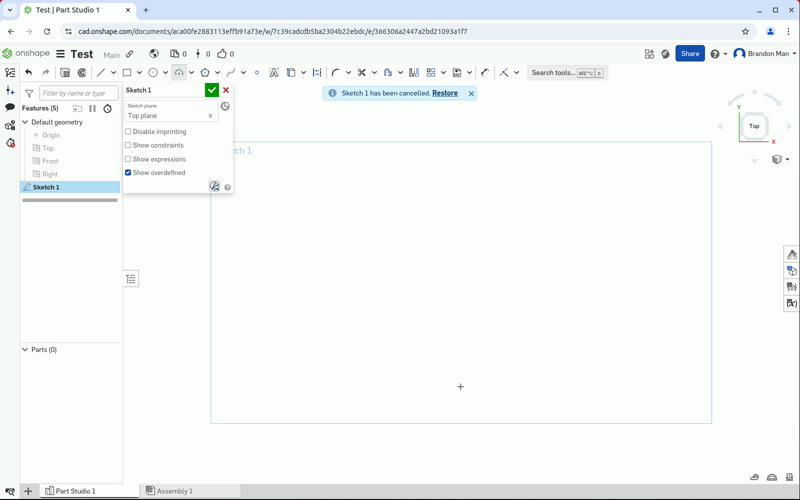
click(460, 386)
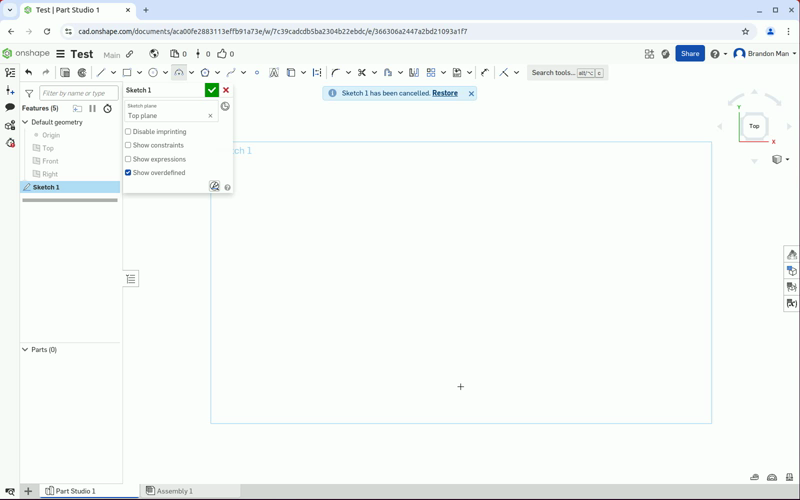
key_up(shift)
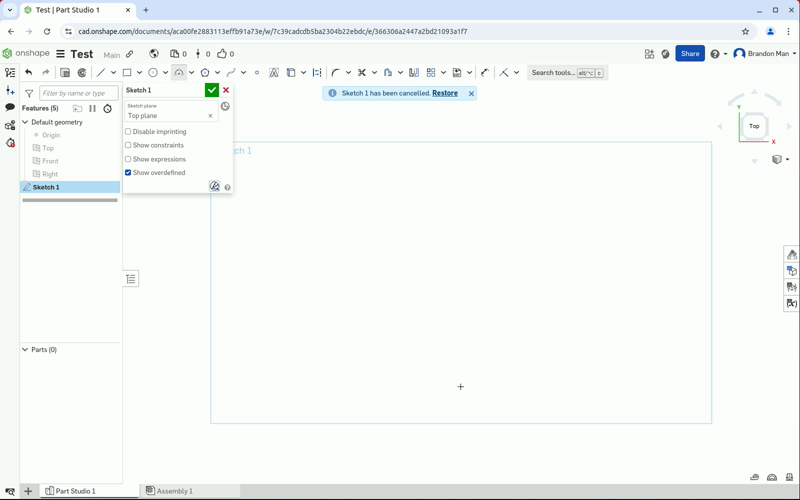
key_down(shift)
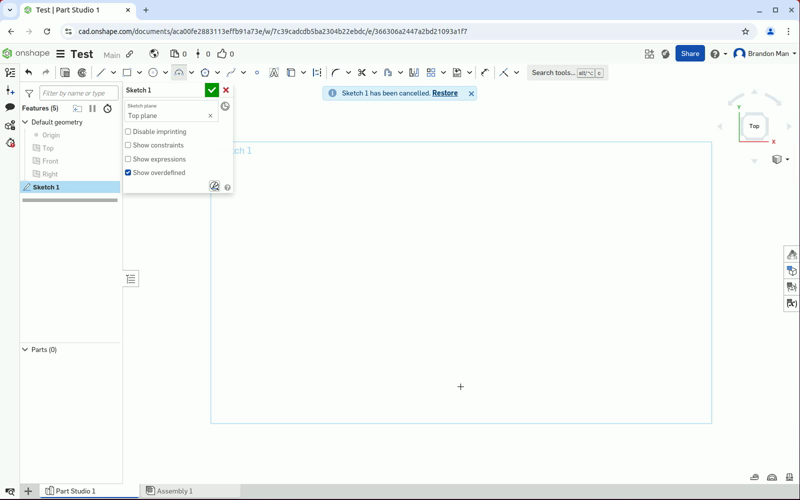
mouse_move(470, 395)
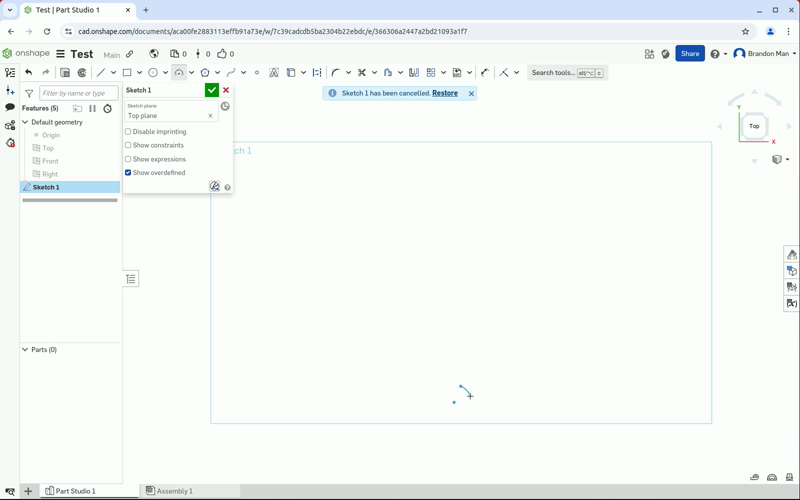
click(470, 395)
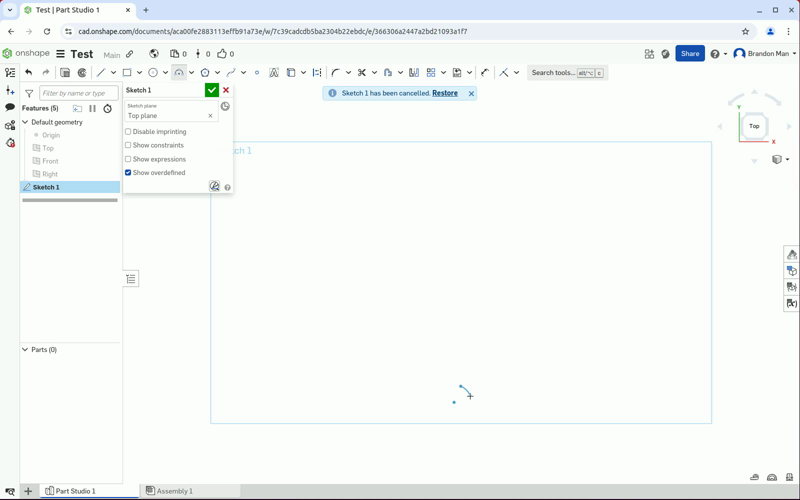
mouse_move(463, 392)
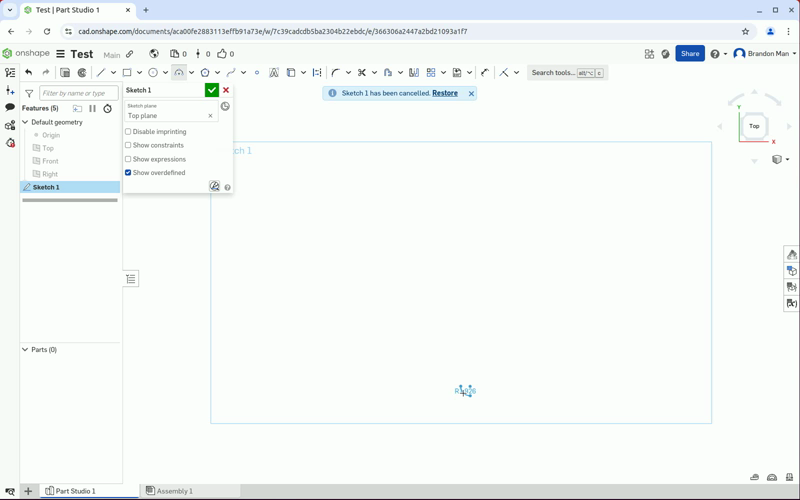
click(463, 392)
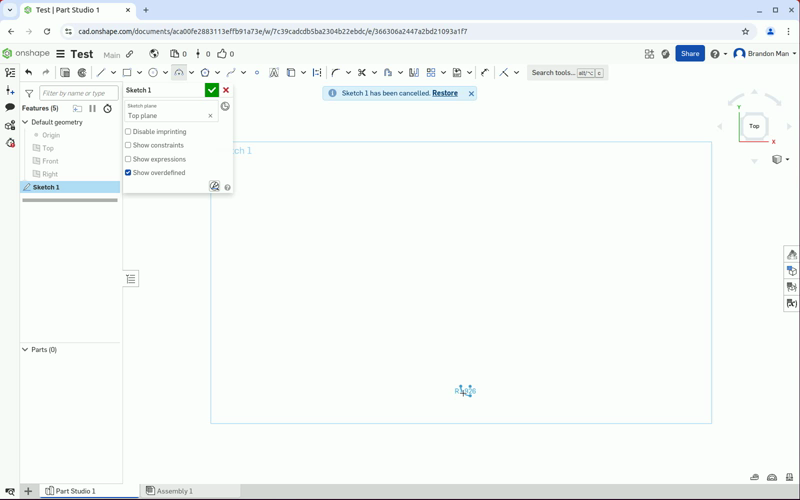
key_up(shift)
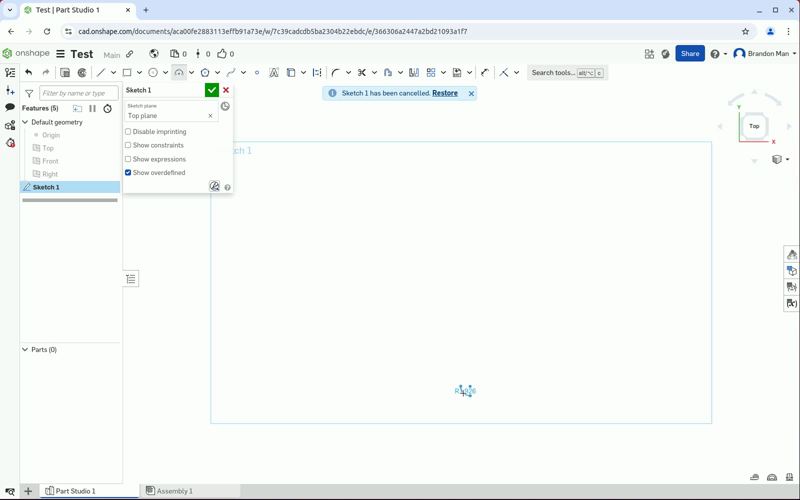
key(esc)
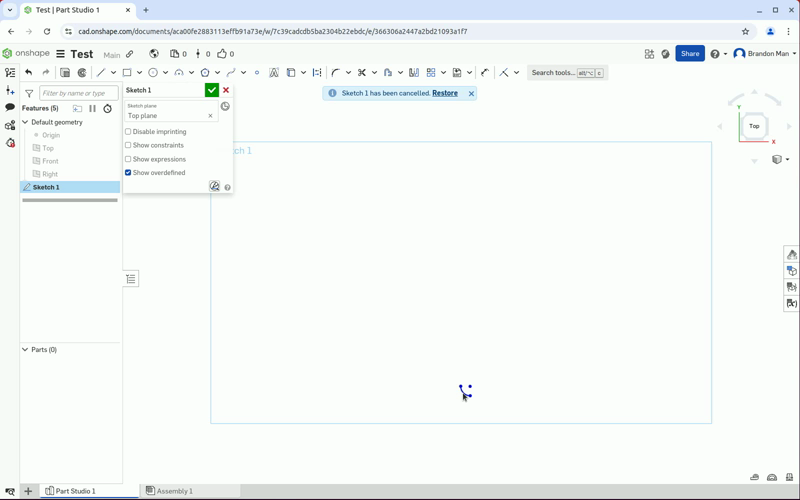
key(l)
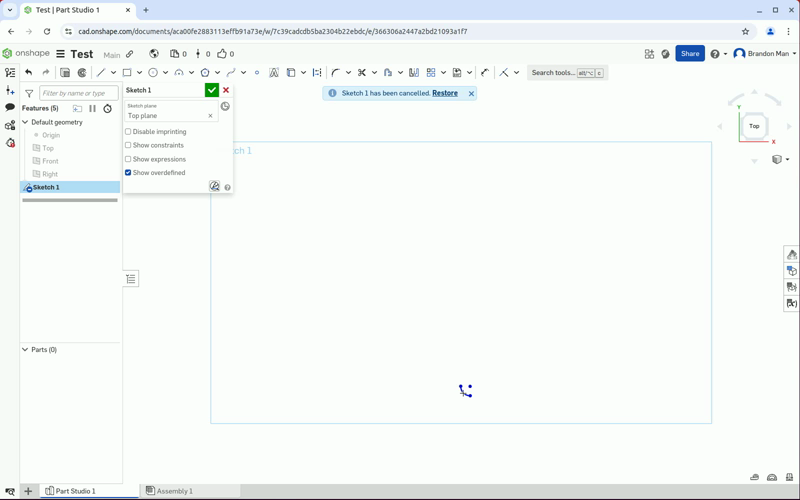
mouse_move(470, 395)
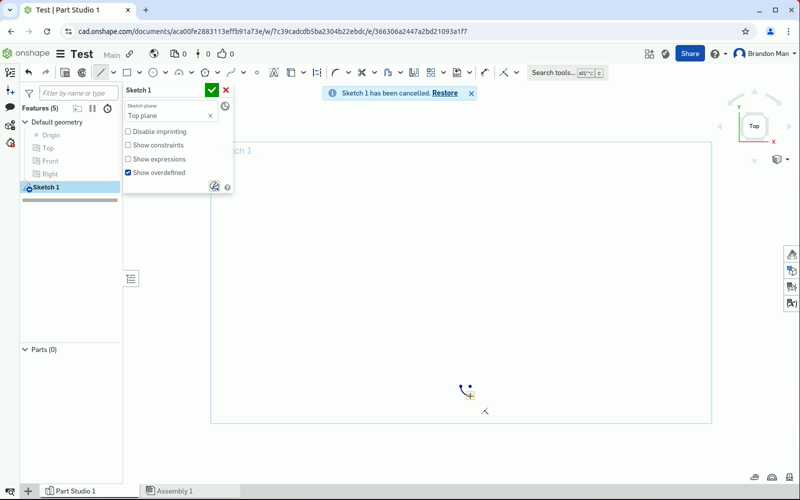
click(470, 395)
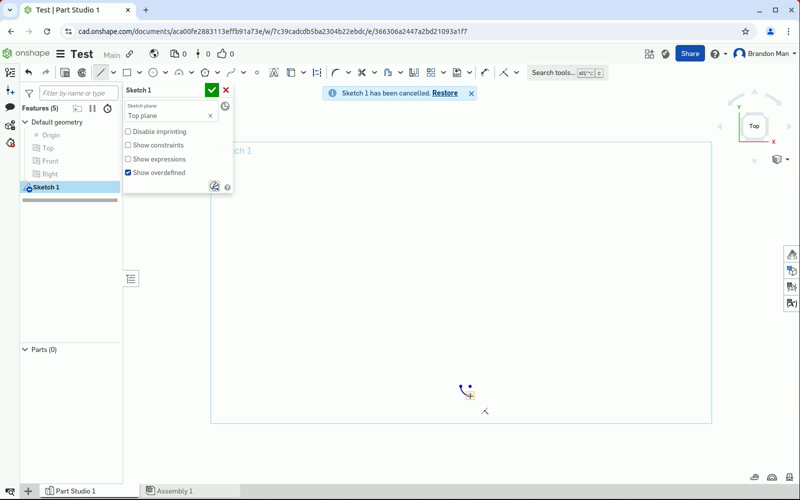
key_down(shift)
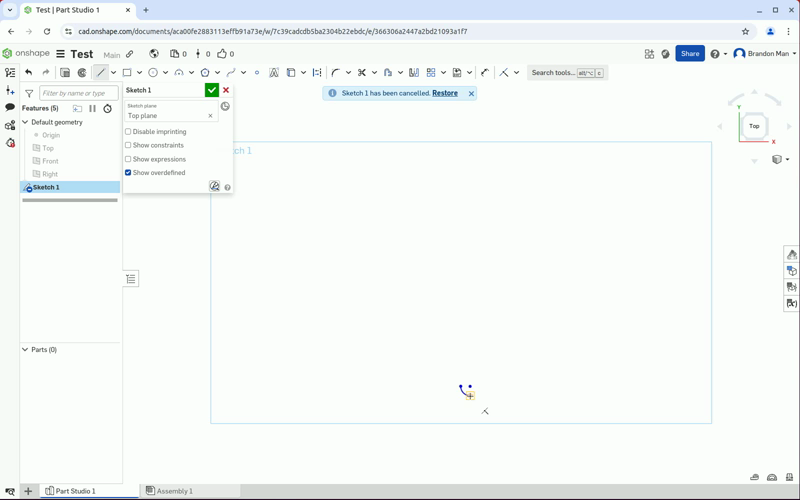
mouse_move(563, 395)
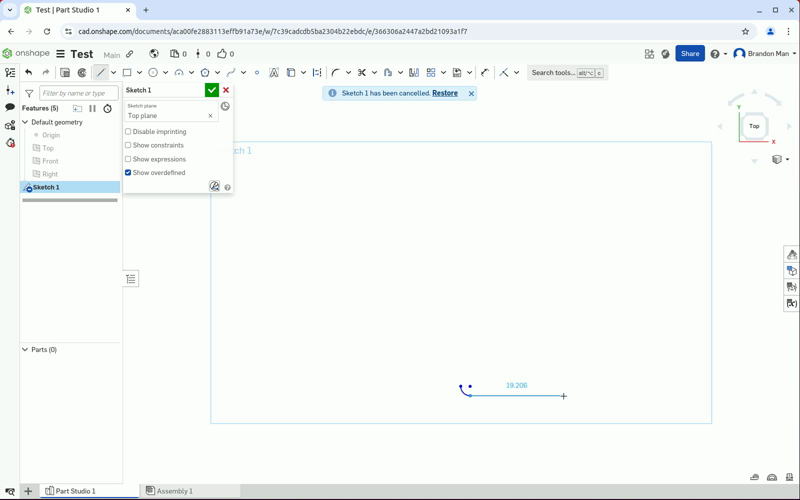
click(563, 395)
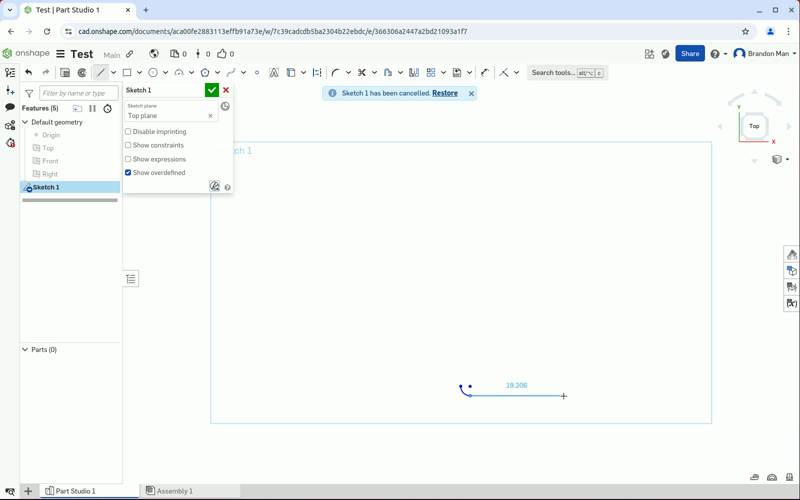
key_up(shift)
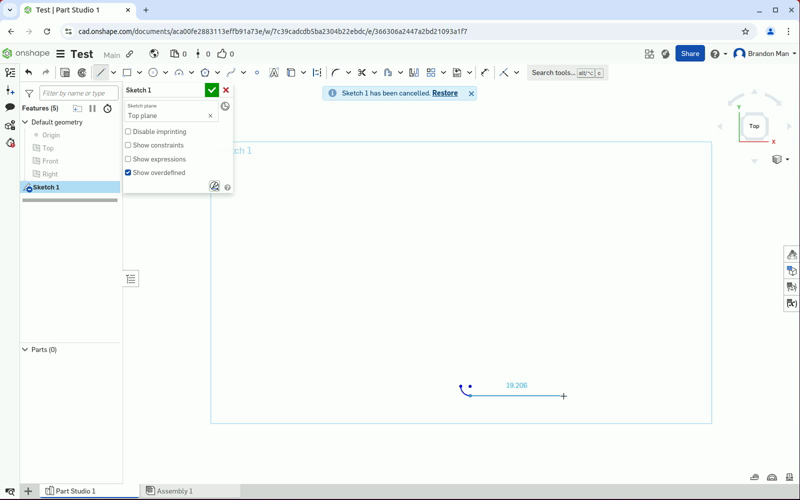
key(esc)
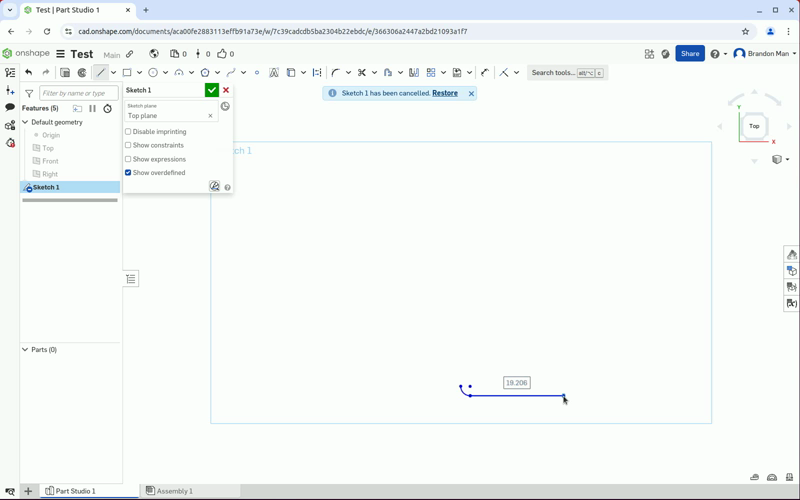
key(a)
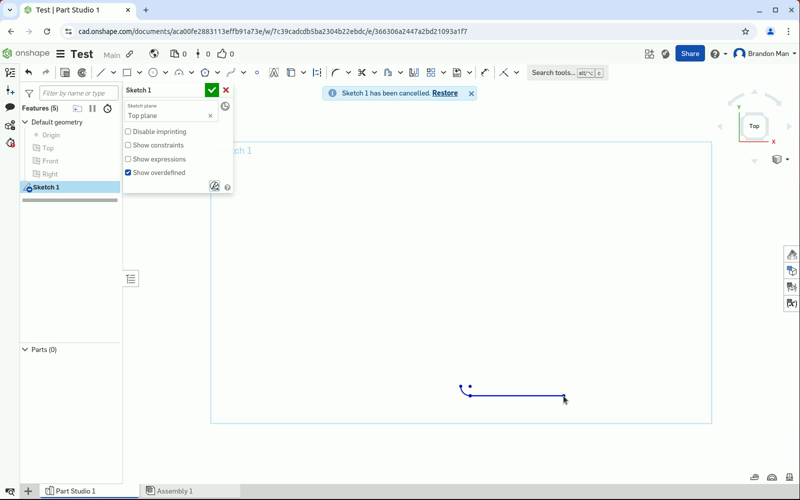
mouse_move(563, 395)
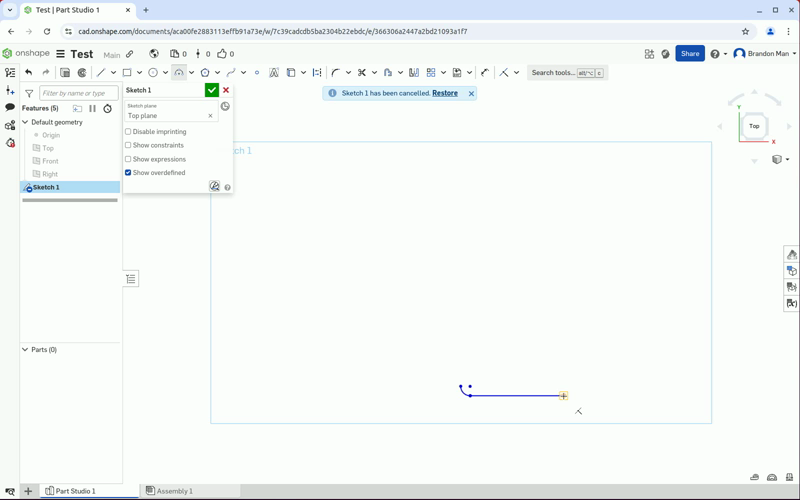
click(563, 395)
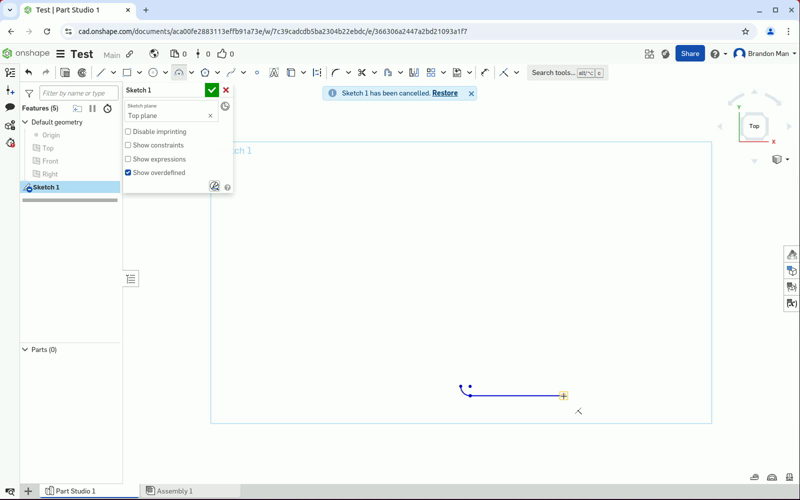
key_down(shift)
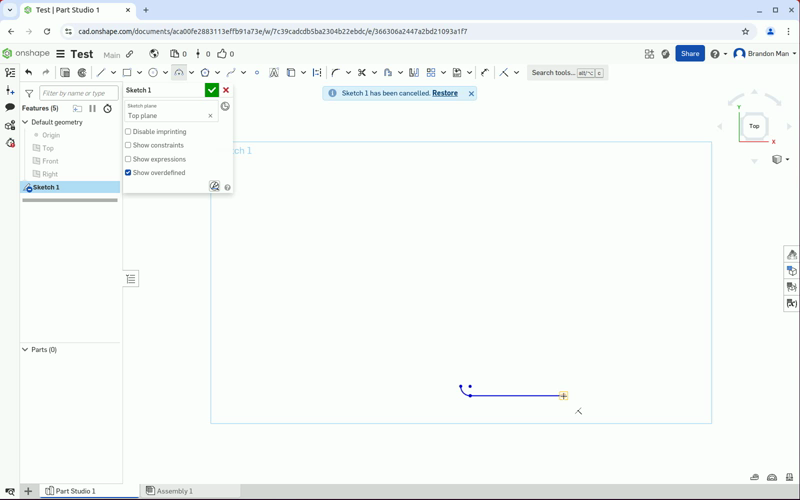
mouse_move(573, 386)
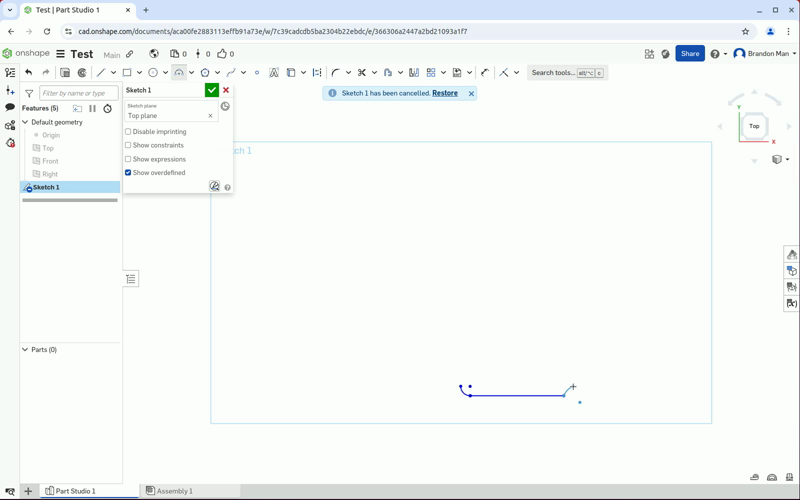
click(573, 386)
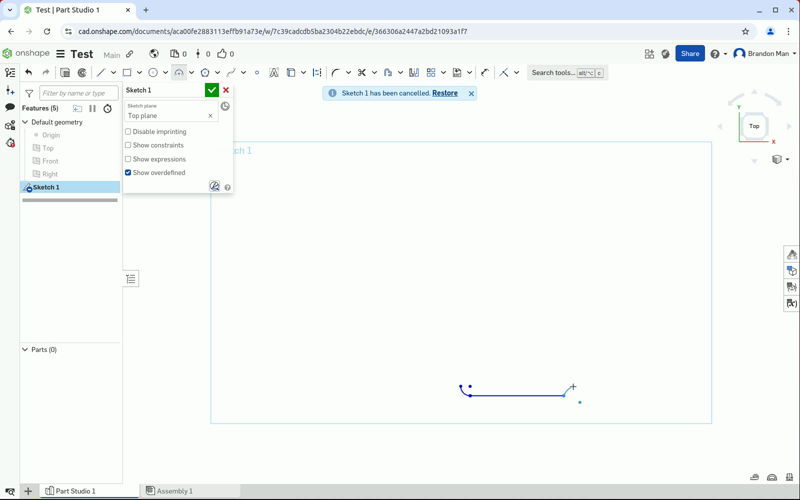
mouse_move(570, 392)
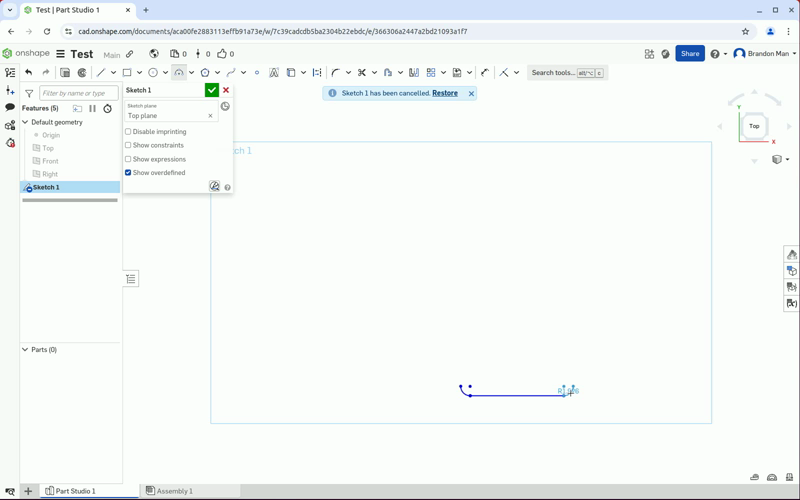
click(570, 392)
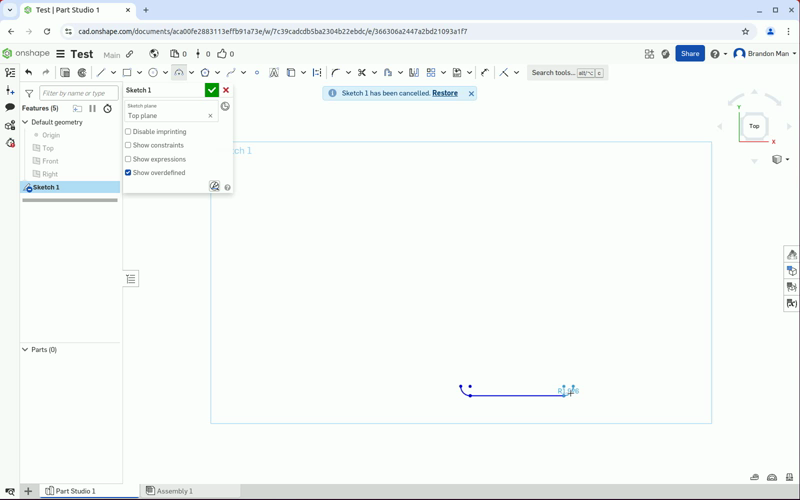
key_up(shift)
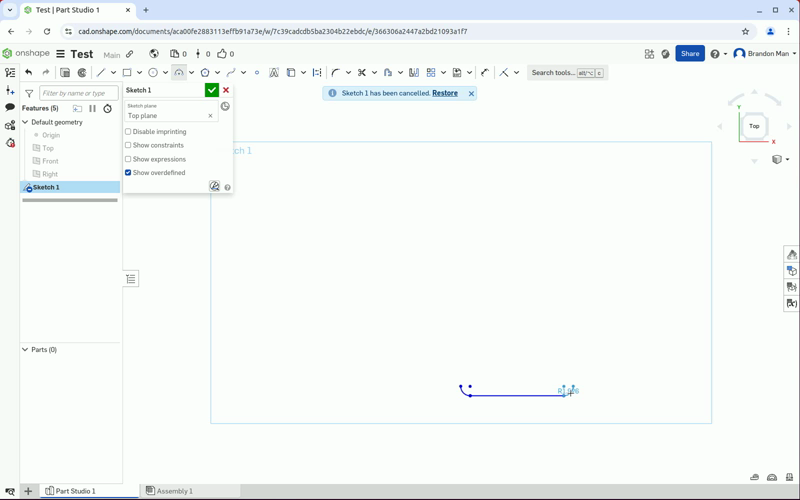
key(esc)
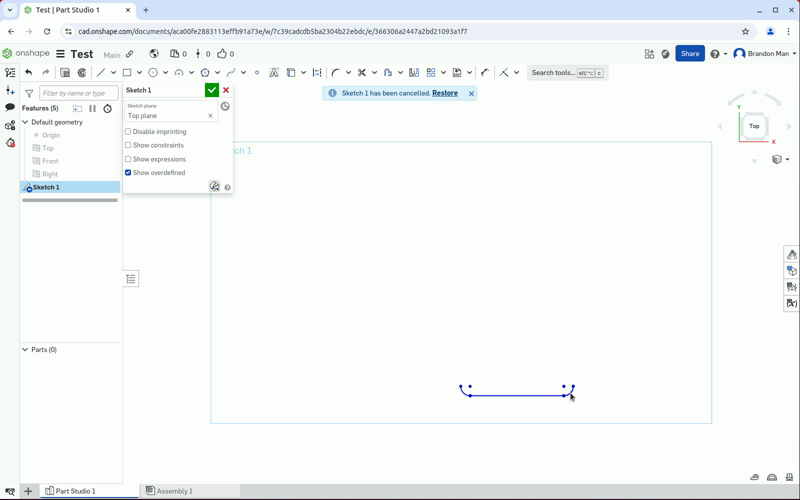
key(l)
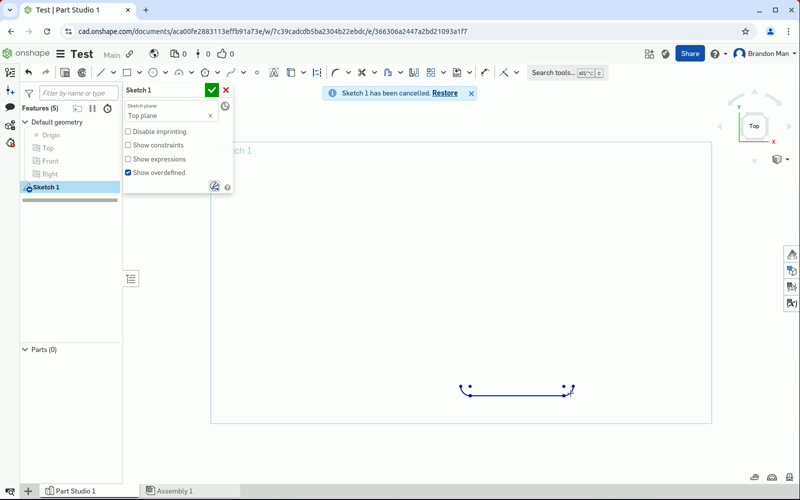
mouse_move(573, 386)
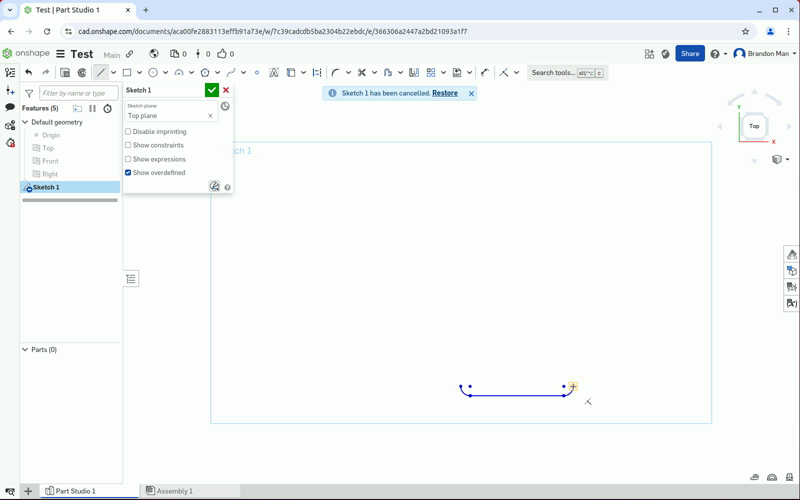
click(573, 386)
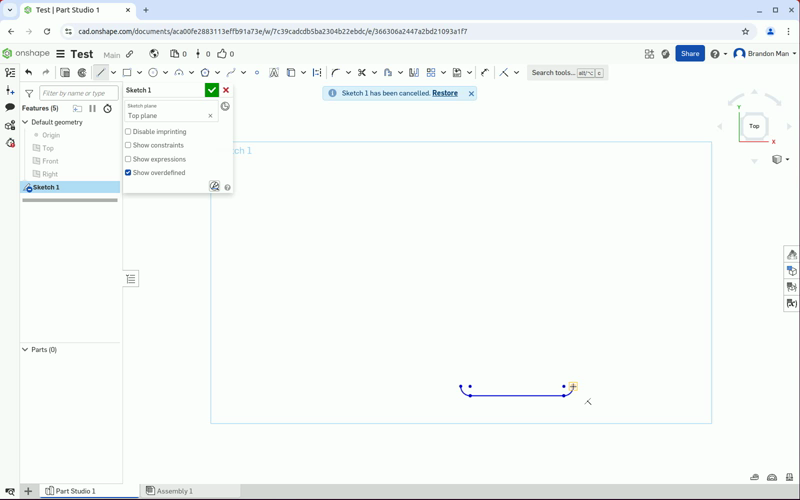
key_down(shift)
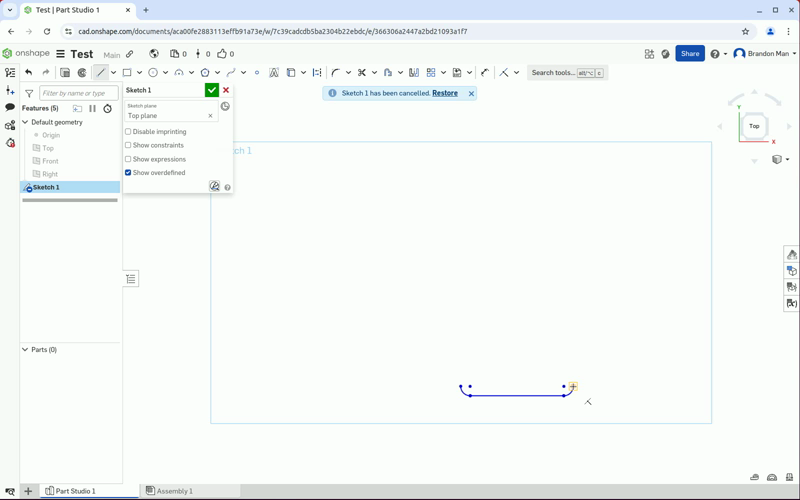
mouse_move(573, 291)
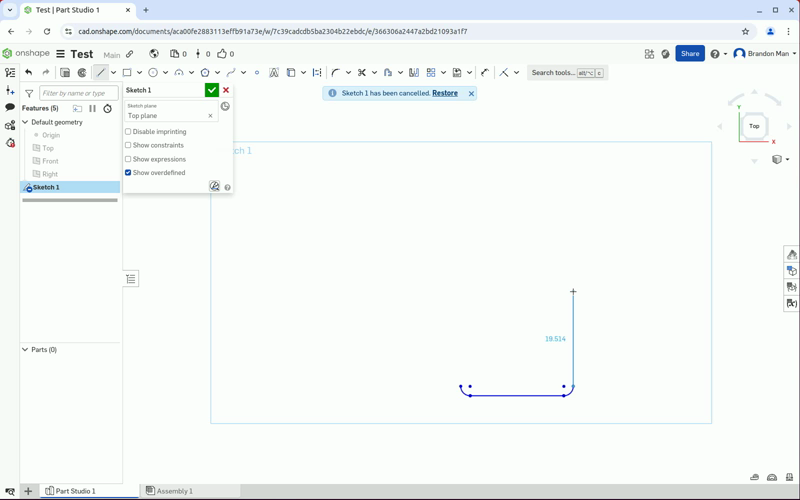
click(573, 291)
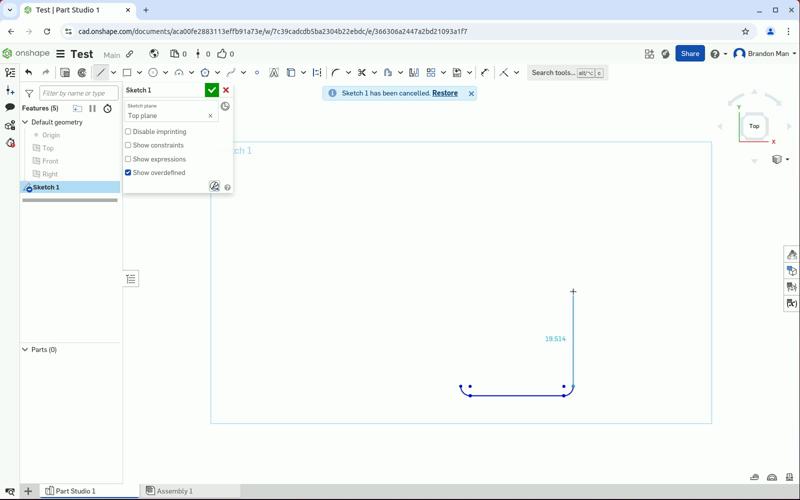
key_up(shift)
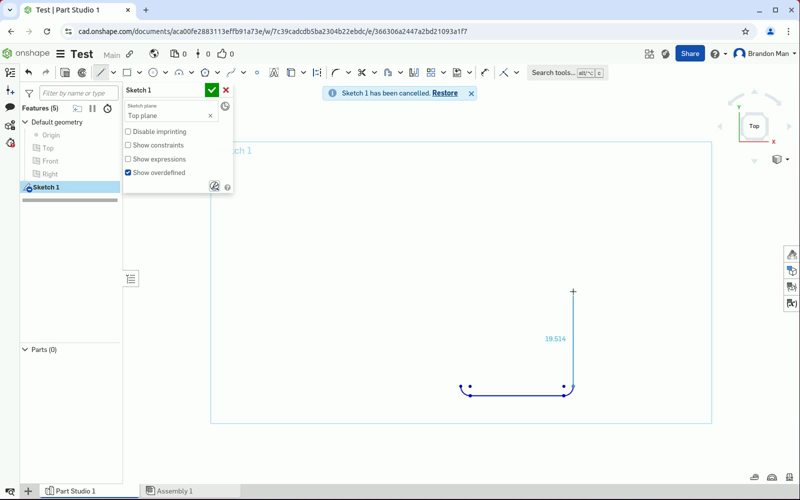
key(esc)
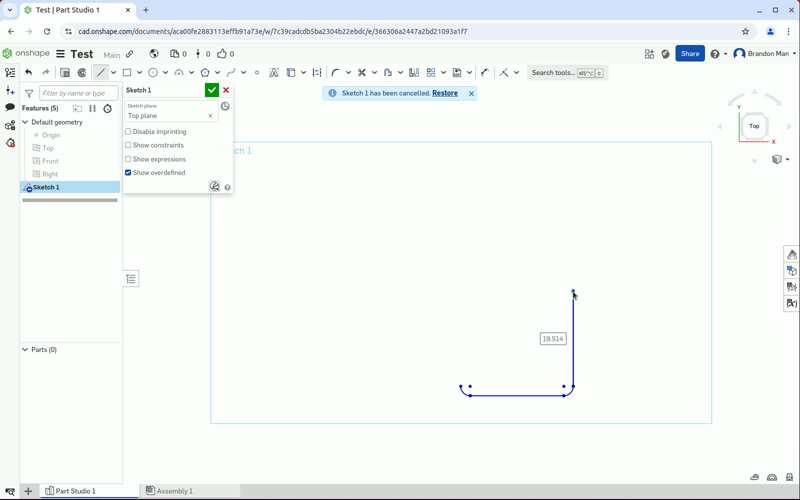
key(a)
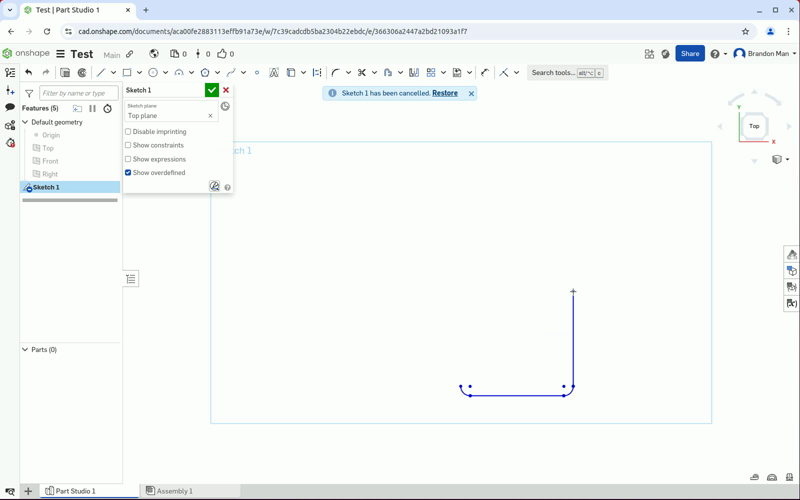
mouse_move(573, 291)
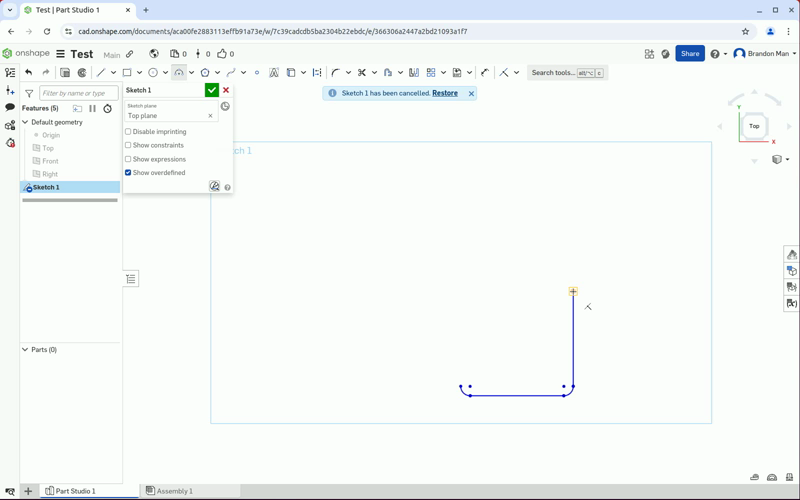
click(573, 291)
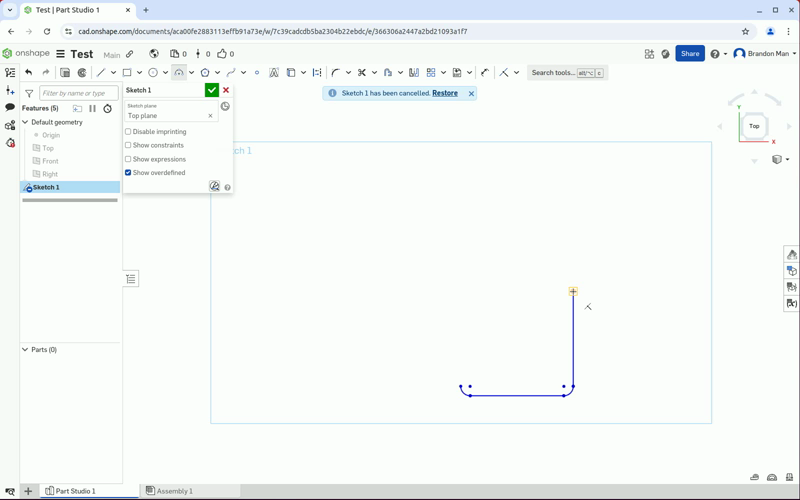
key_down(shift)
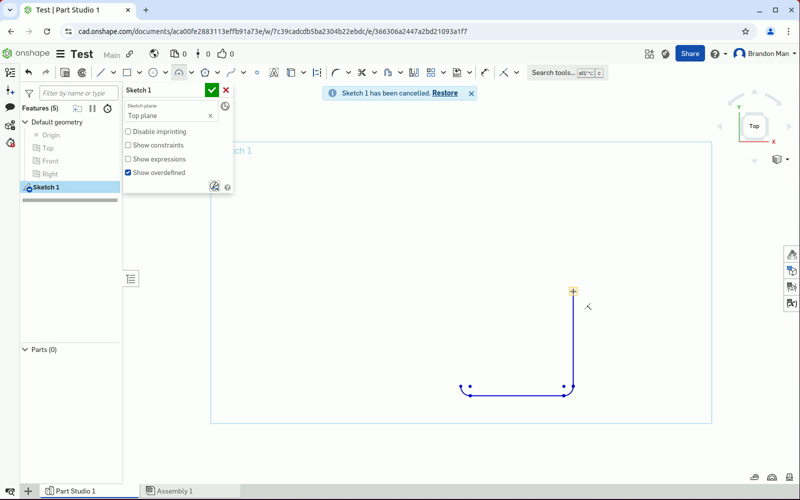
mouse_move(563, 283)
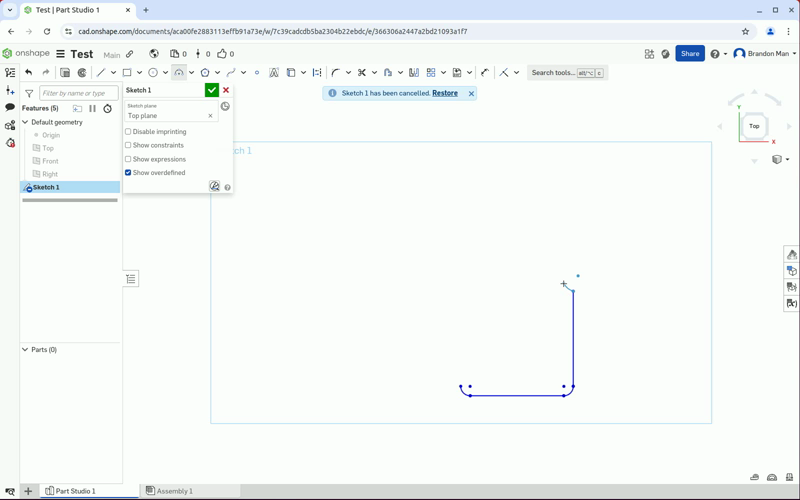
click(563, 283)
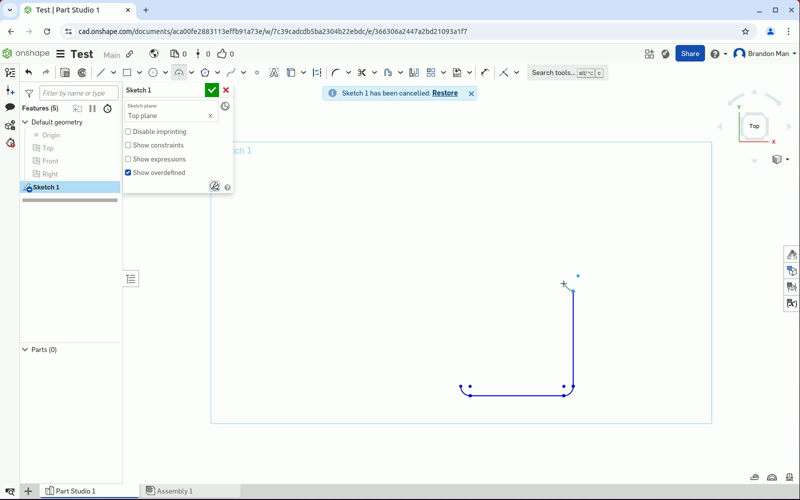
mouse_move(570, 285)
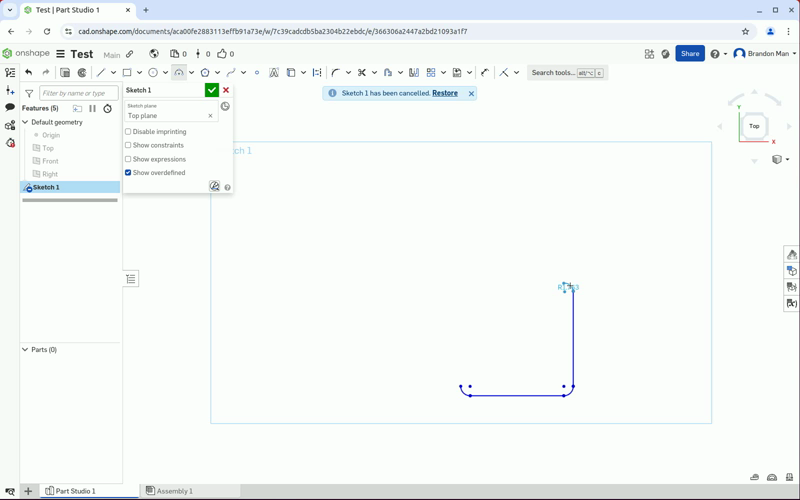
click(570, 285)
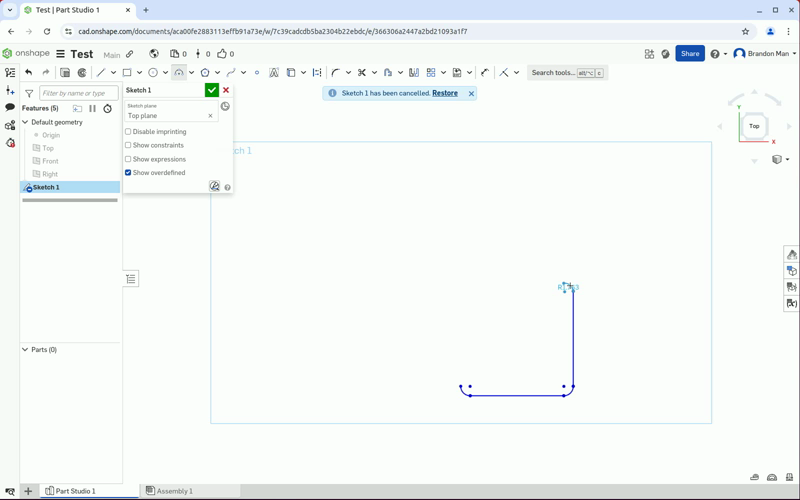
key_up(shift)
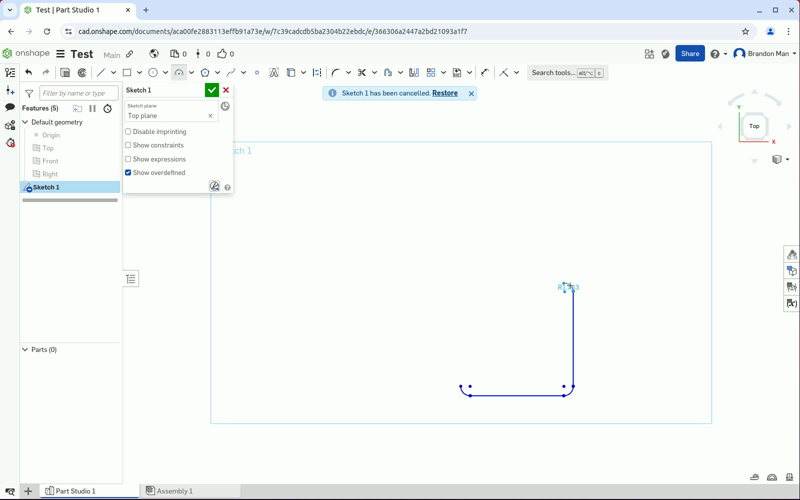
key(esc)
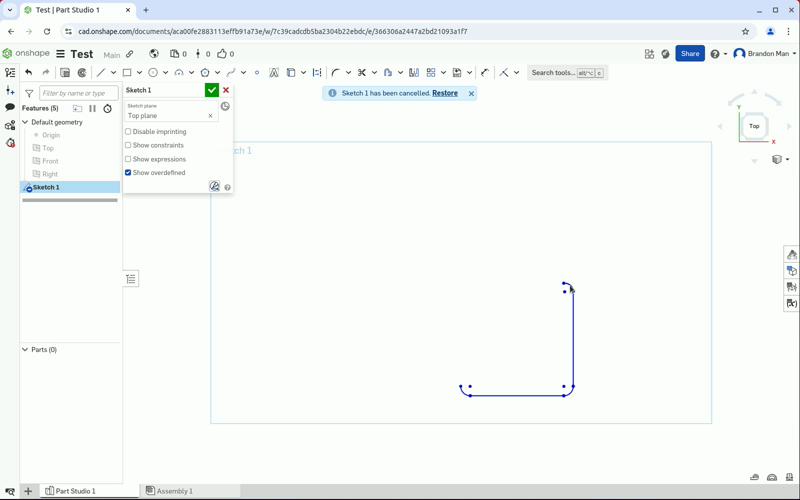
key(l)
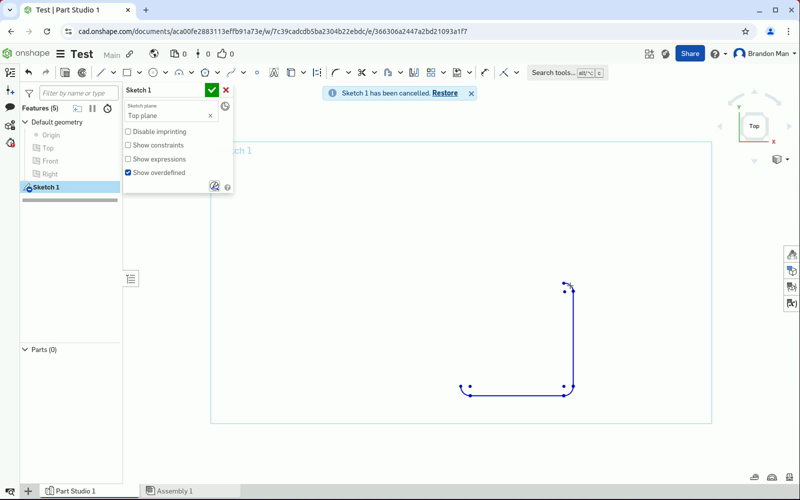
mouse_move(563, 283)
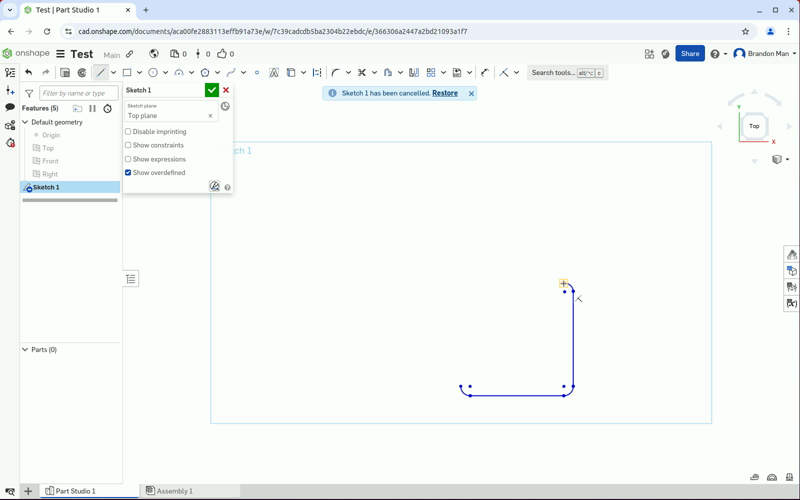
click(563, 283)
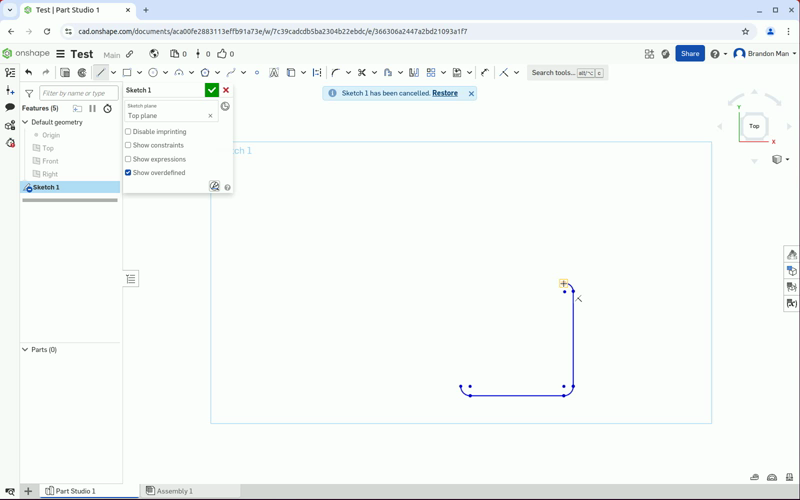
key_down(shift)
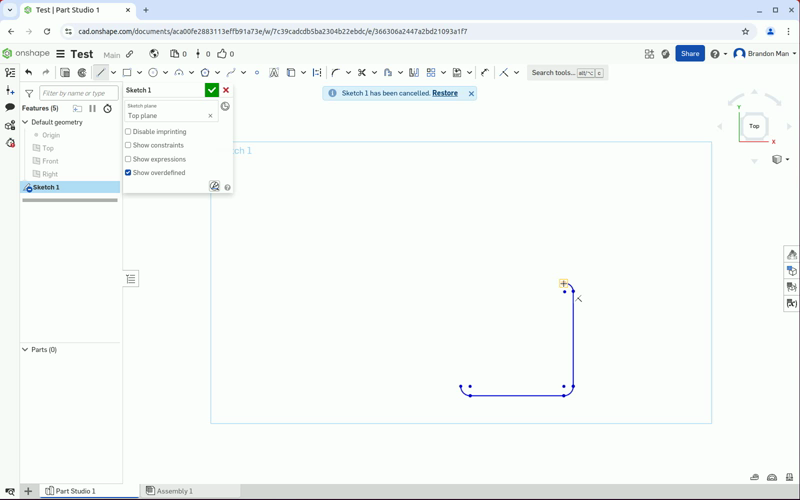
mouse_move(470, 283)
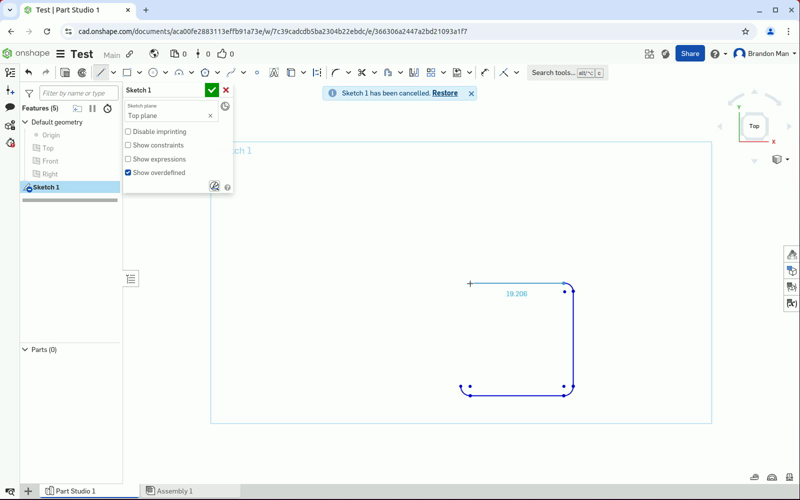
click(470, 283)
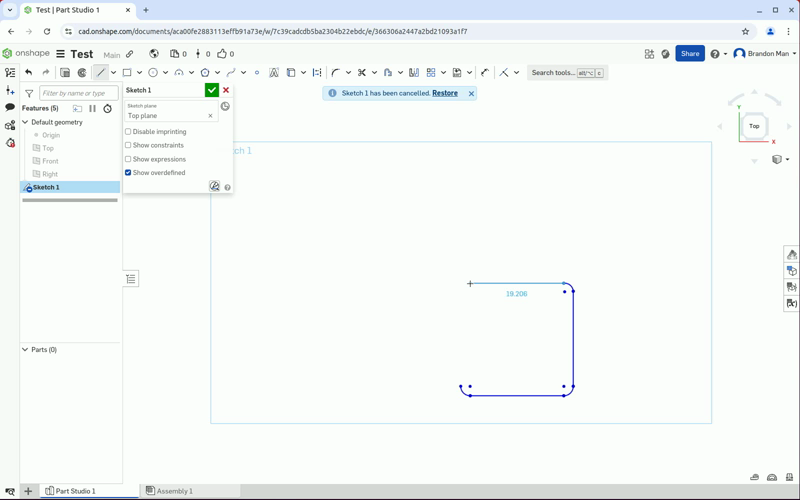
key_up(shift)
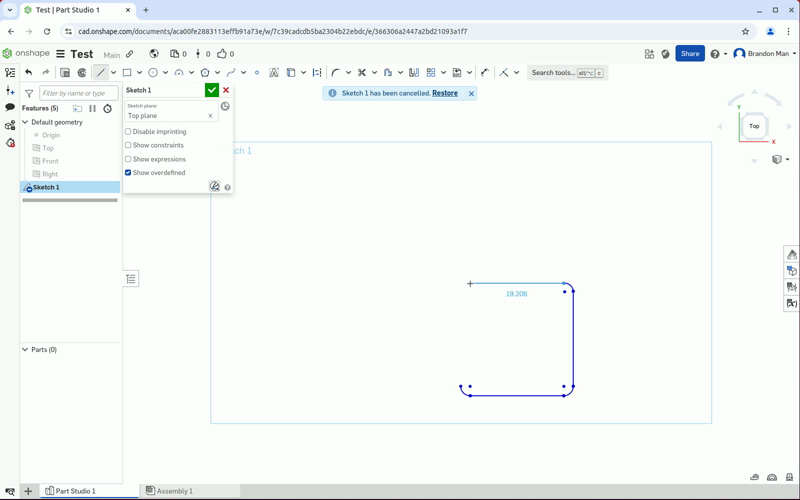
key(esc)
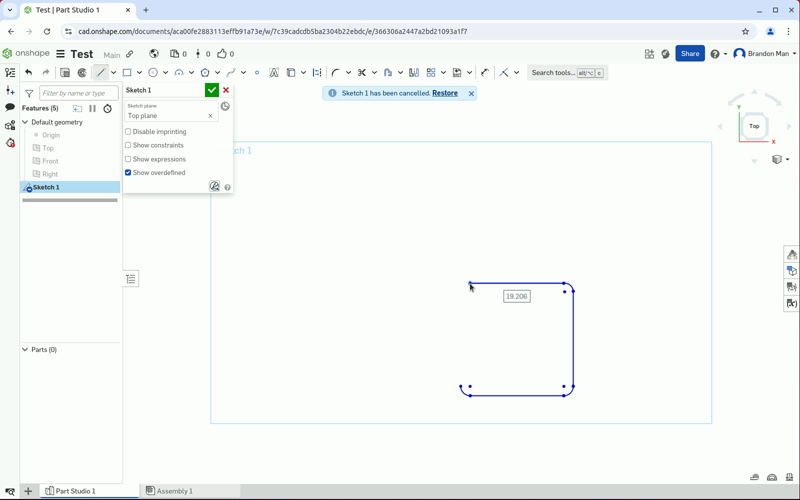
key(a)
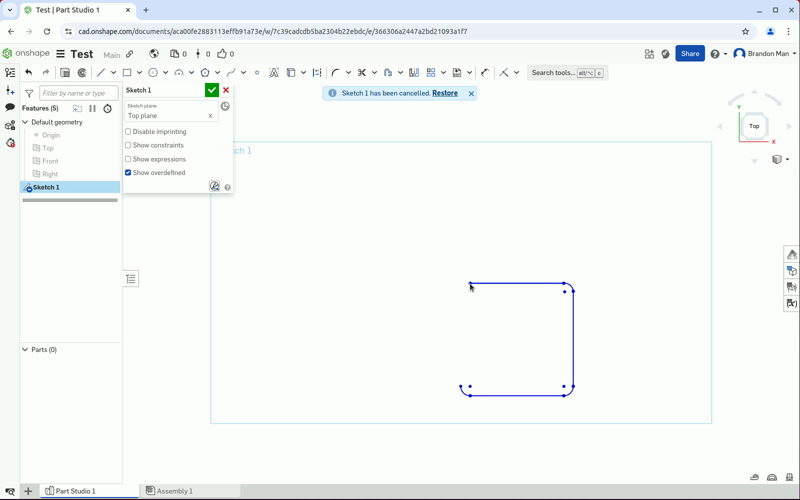
mouse_move(470, 283)
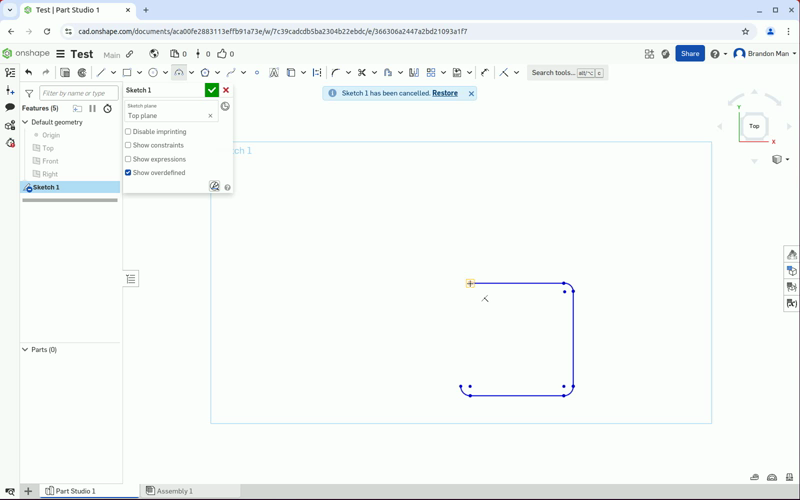
click(470, 283)
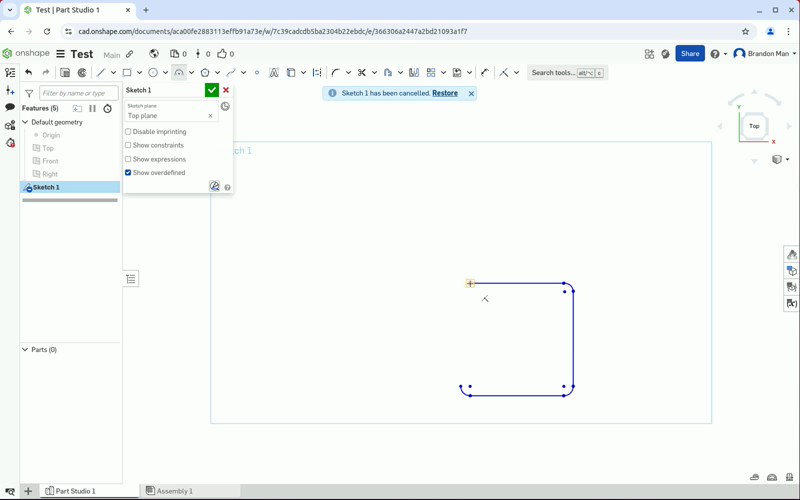
key_down(shift)
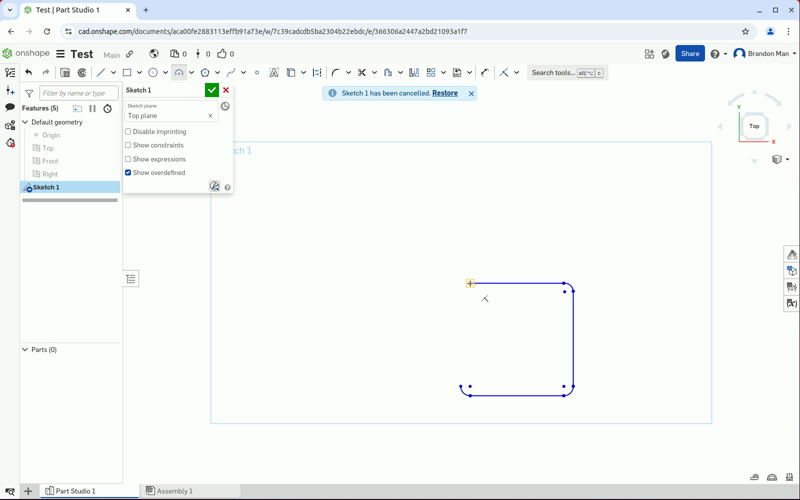
mouse_move(460, 291)
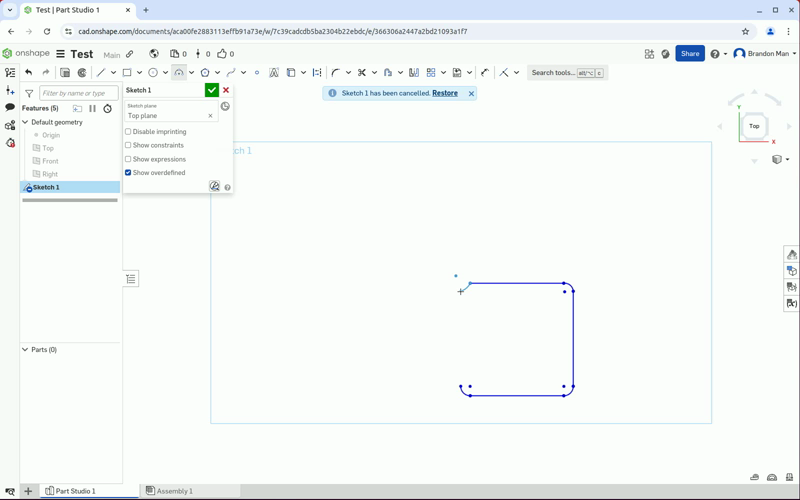
click(460, 291)
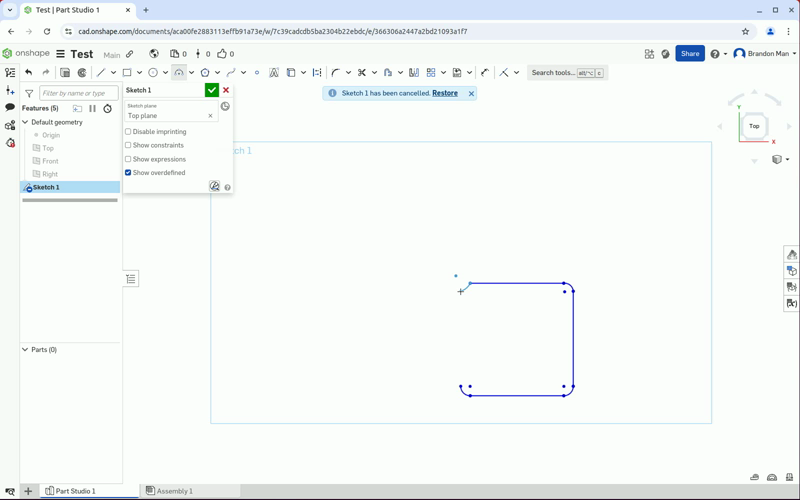
mouse_move(463, 285)
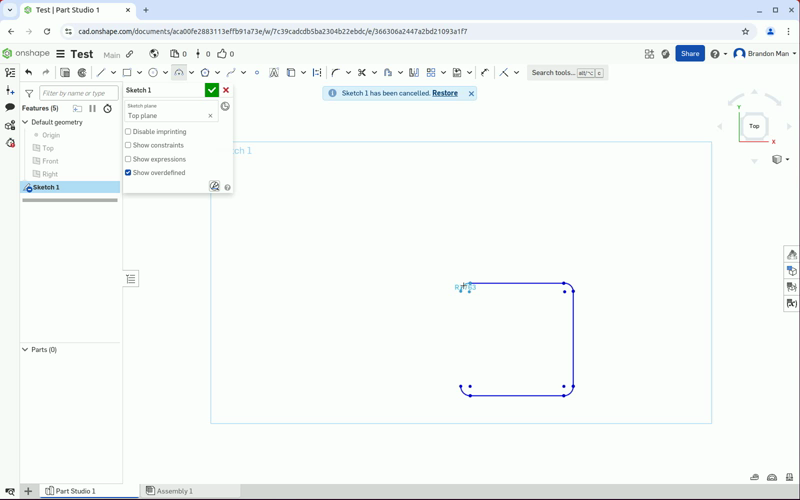
click(463, 285)
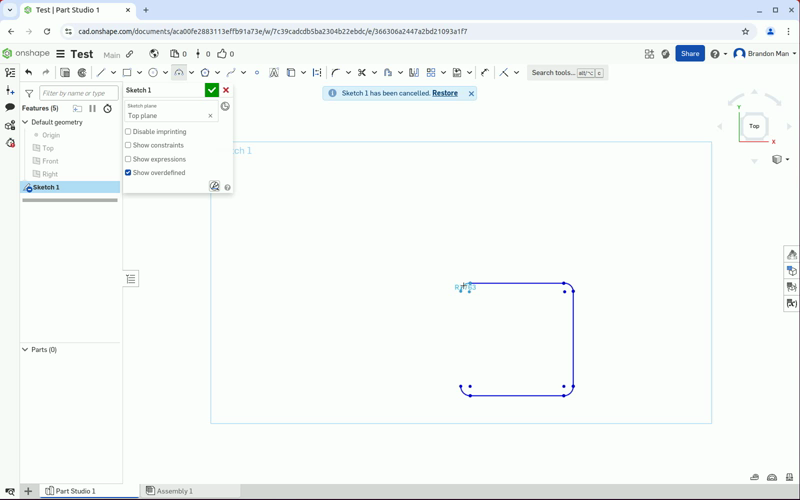
key_up(shift)
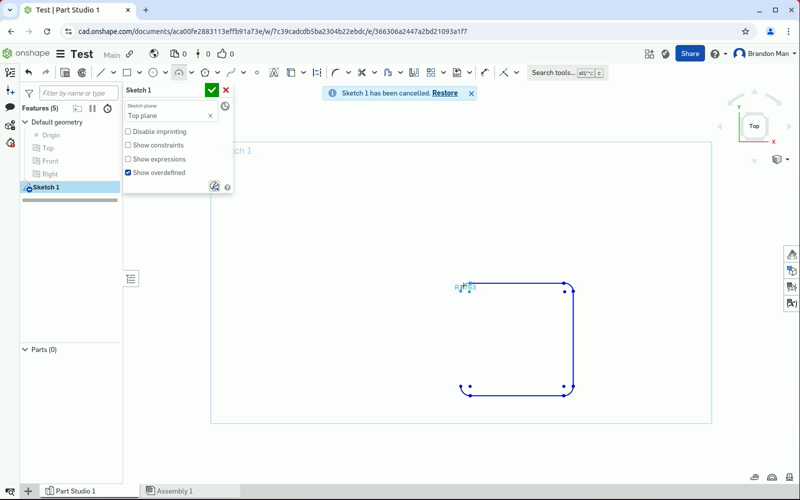
key(esc)
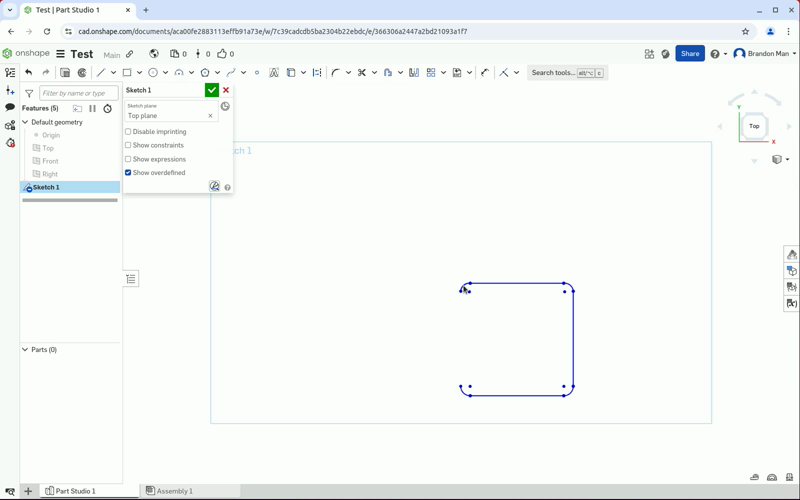
key(l)
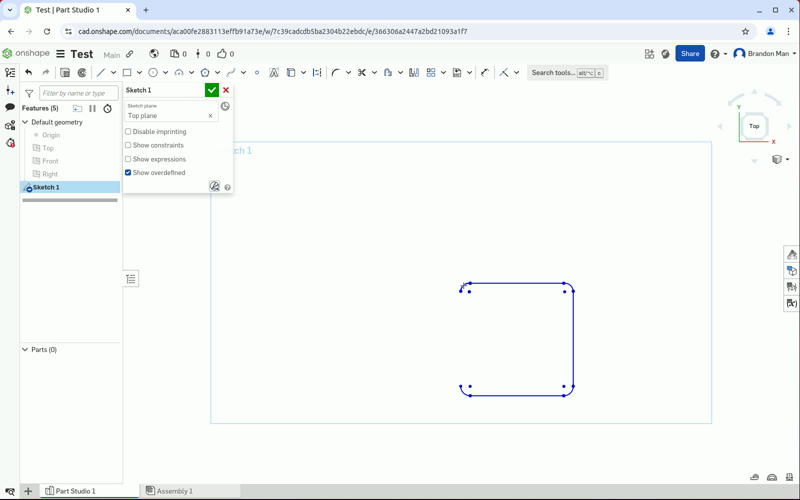
mouse_move(460, 291)
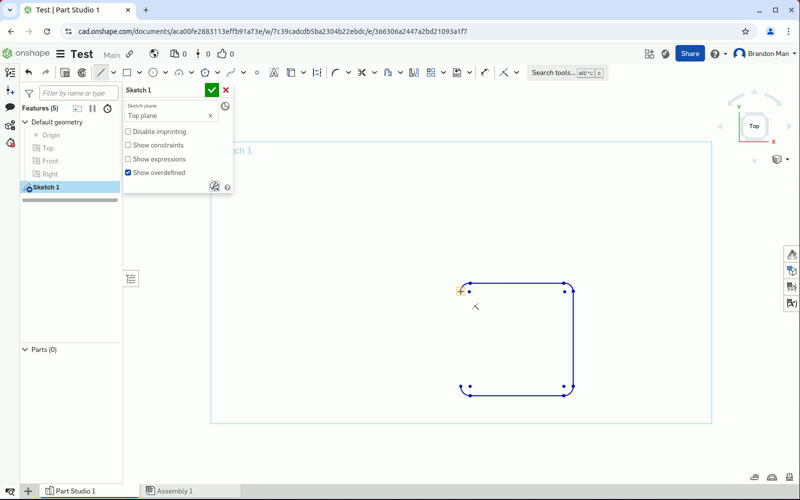
click(460, 291)
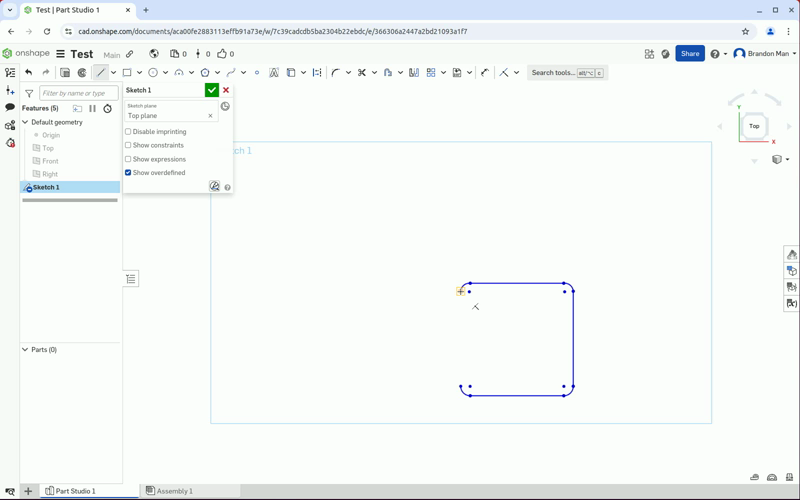
key_down(shift)
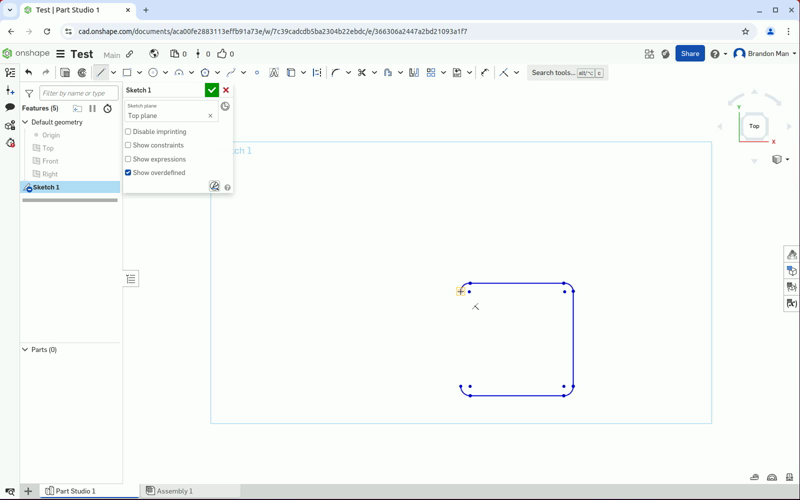
mouse_move(460, 386)
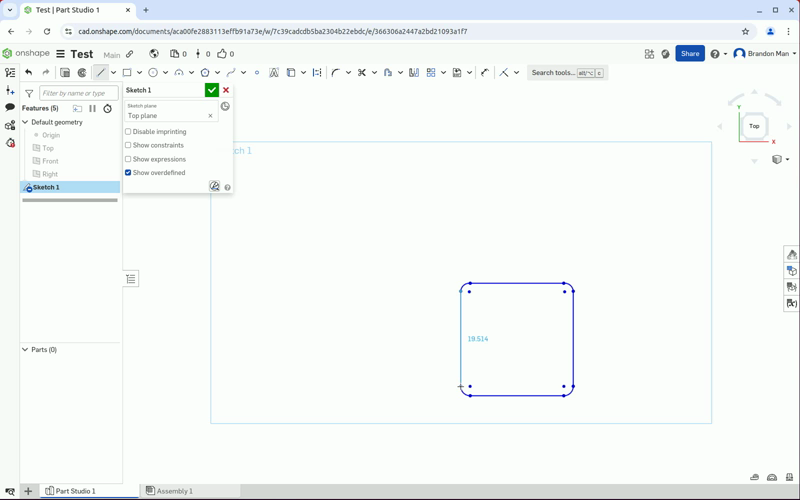
key_up(shift)
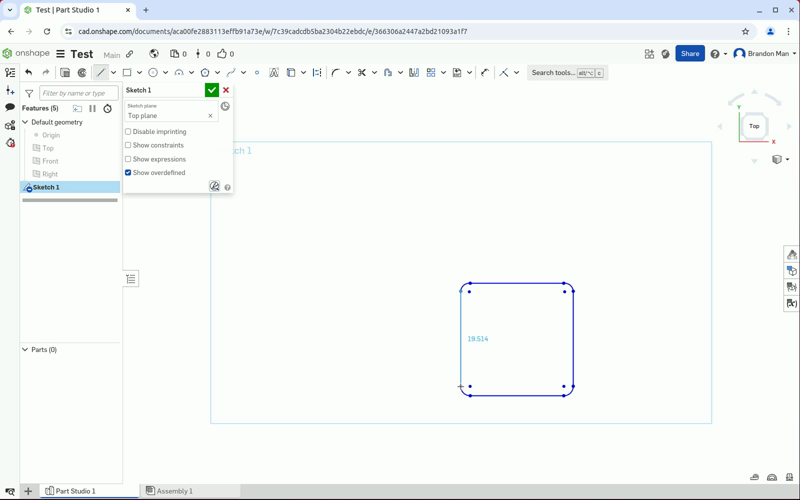
click(460, 386)
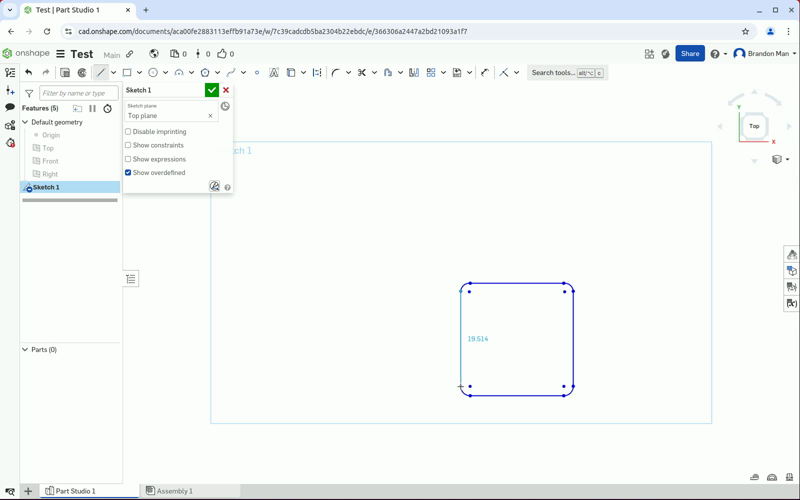
key(esc)
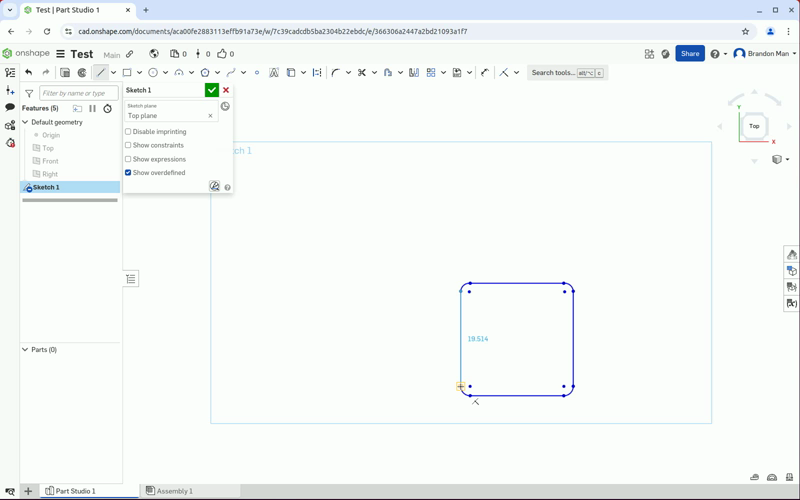
key(c)
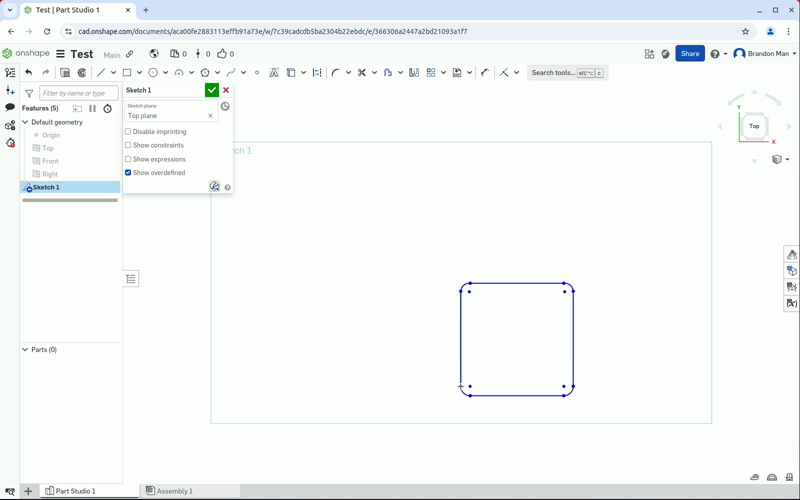
key_down(shift)
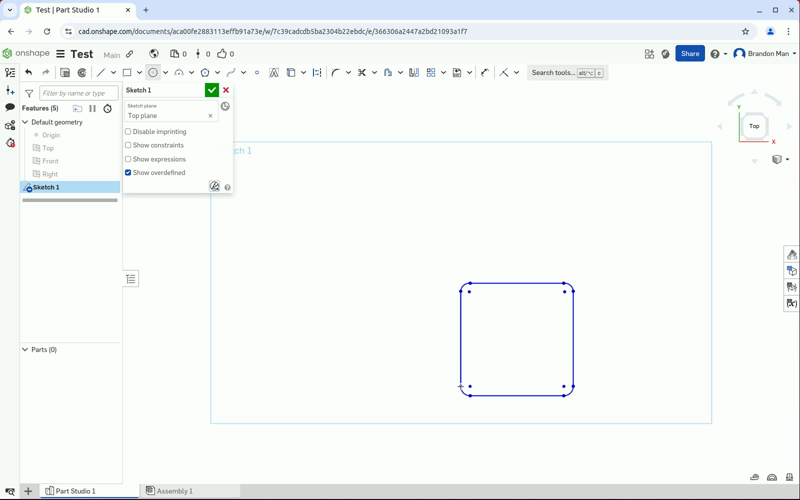
mouse_move(466, 389)
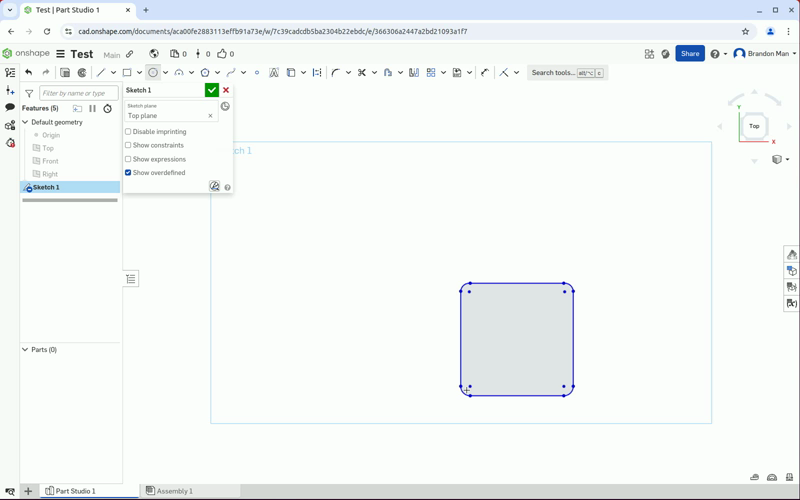
scroll(6)
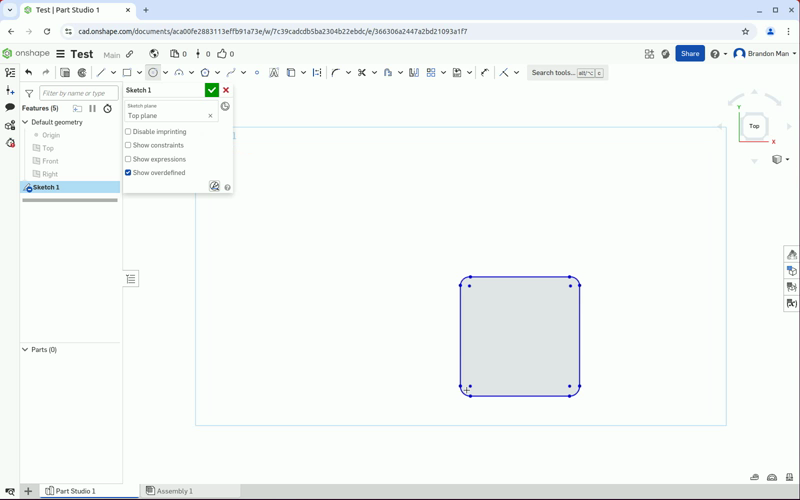
scroll(6)
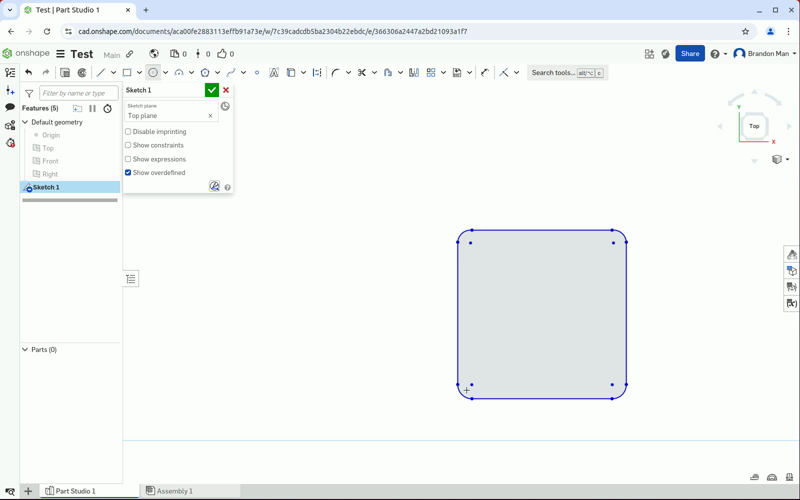
scroll(6)
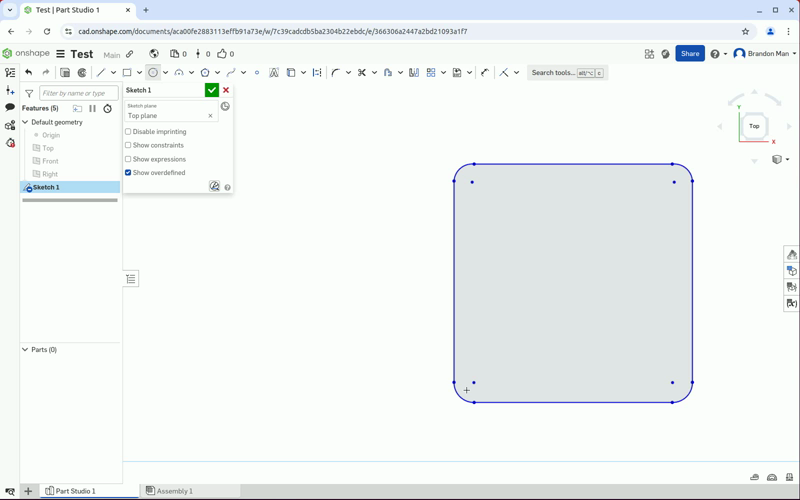
scroll(6)
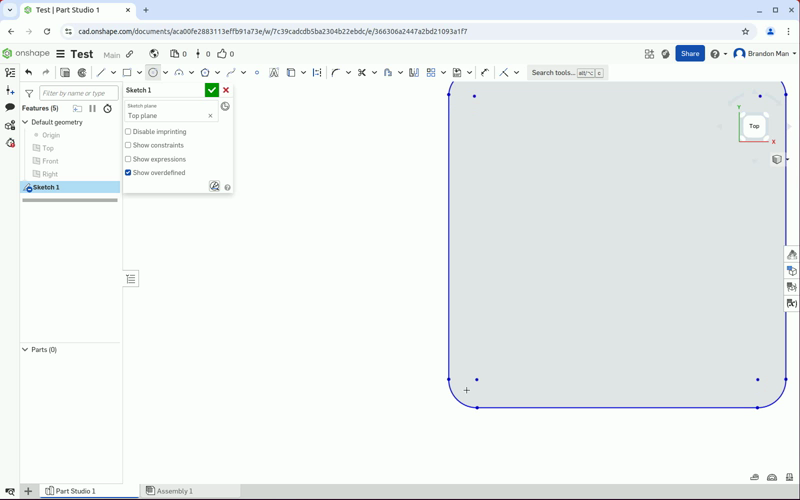
scroll(6)
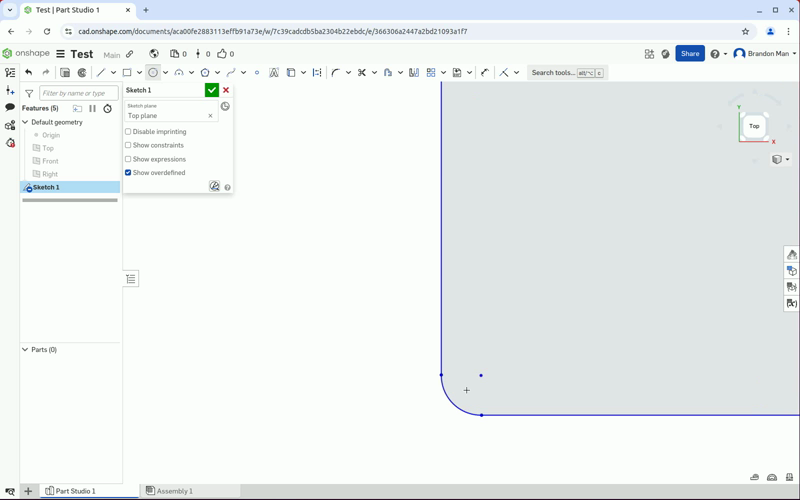
scroll(6)
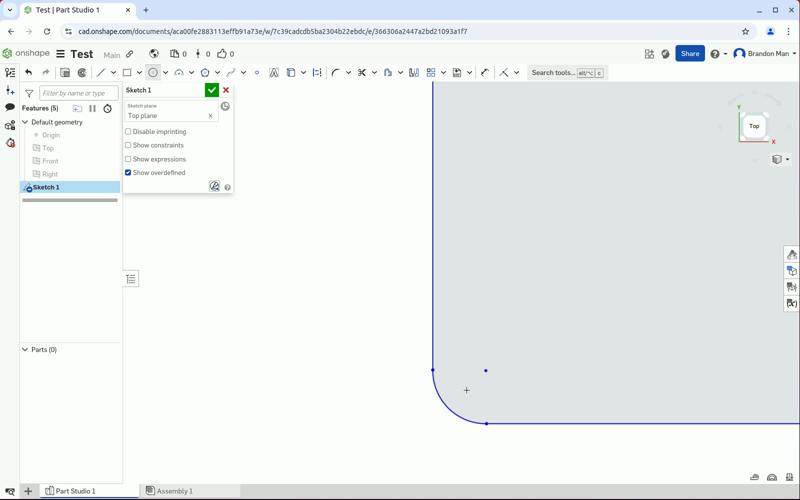
scroll(6)
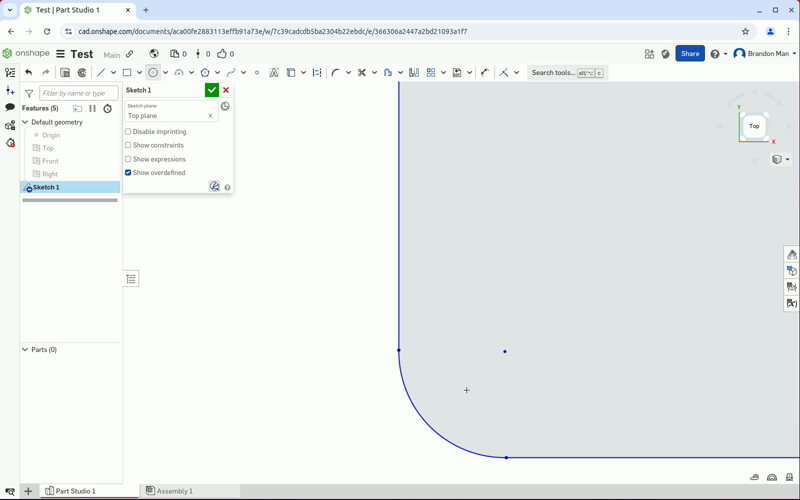
click(466, 389)
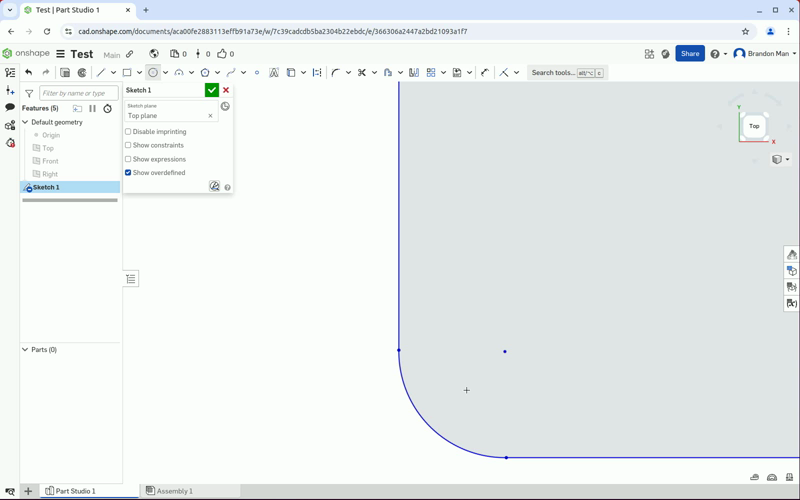
scroll(-6)
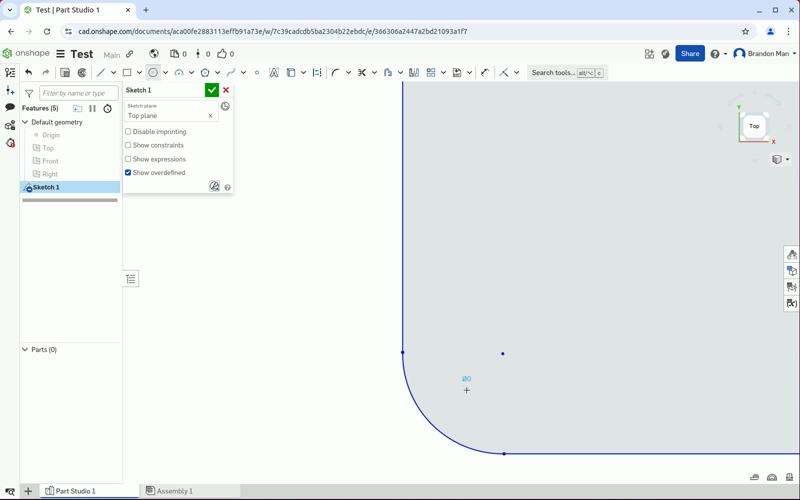
scroll(-6)
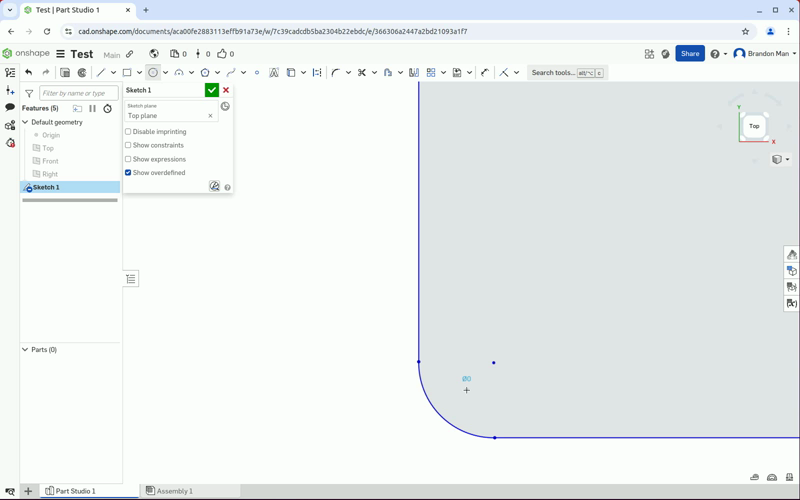
scroll(-6)
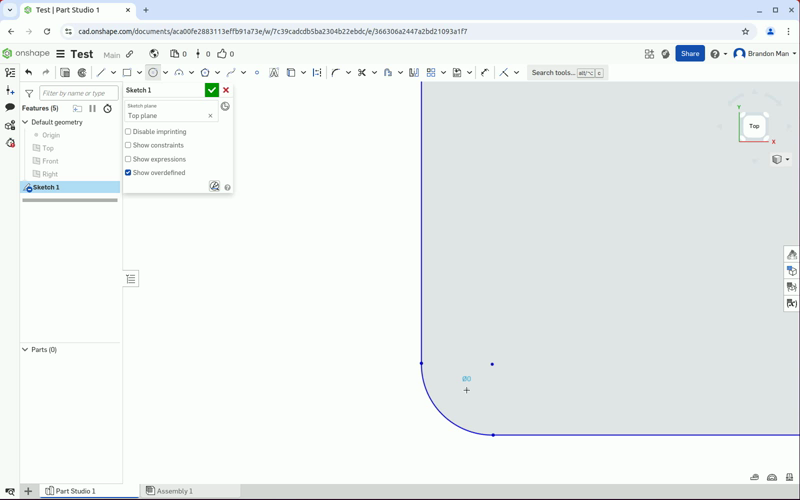
scroll(-6)
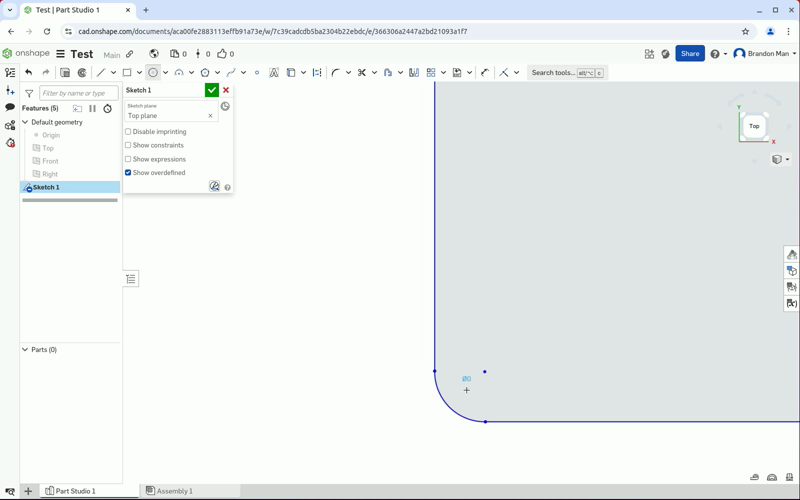
scroll(-6)
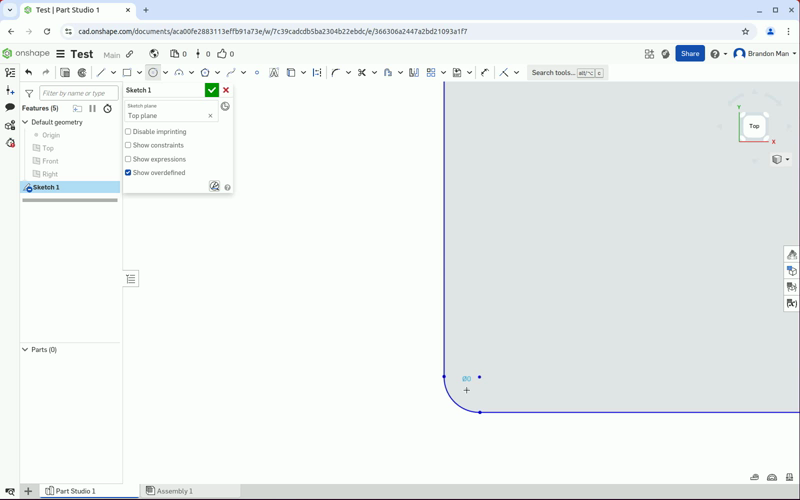
scroll(-6)
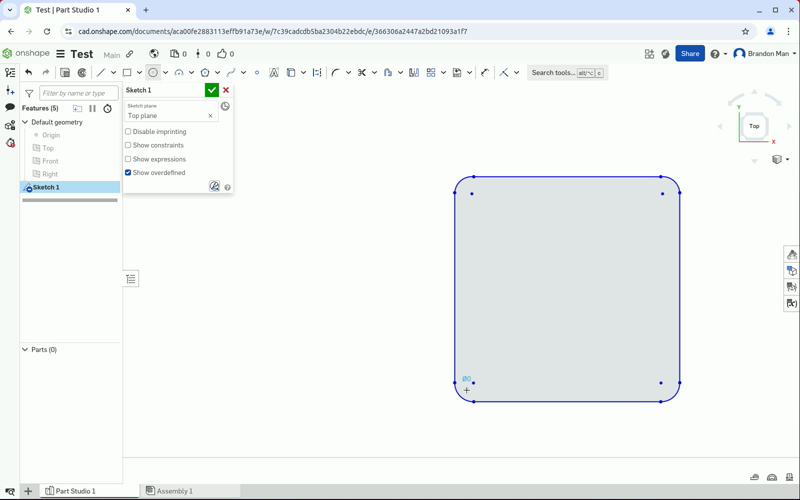
scroll(-6)
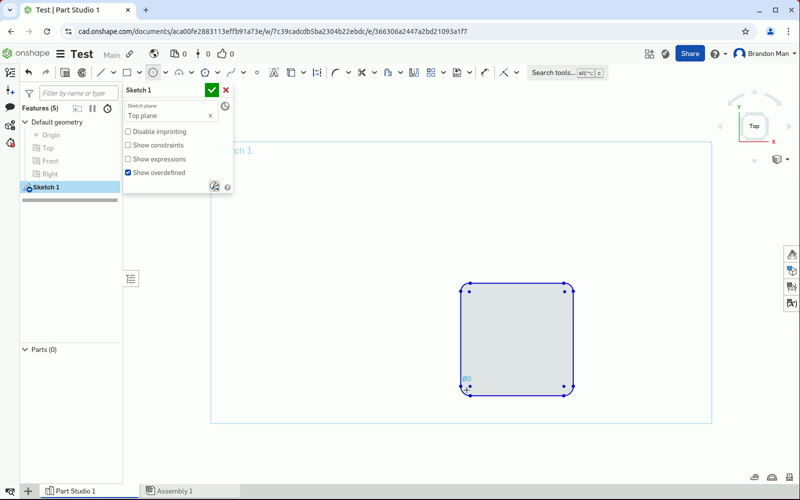
key_up(shift)
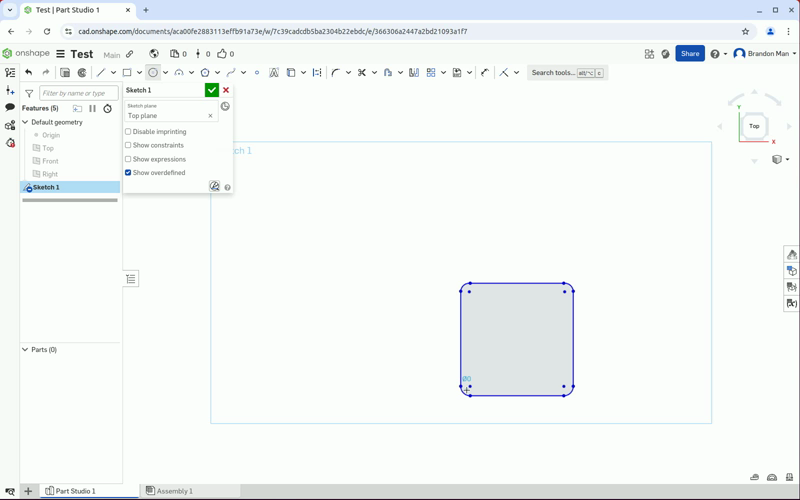
mouse_move(469, 389)
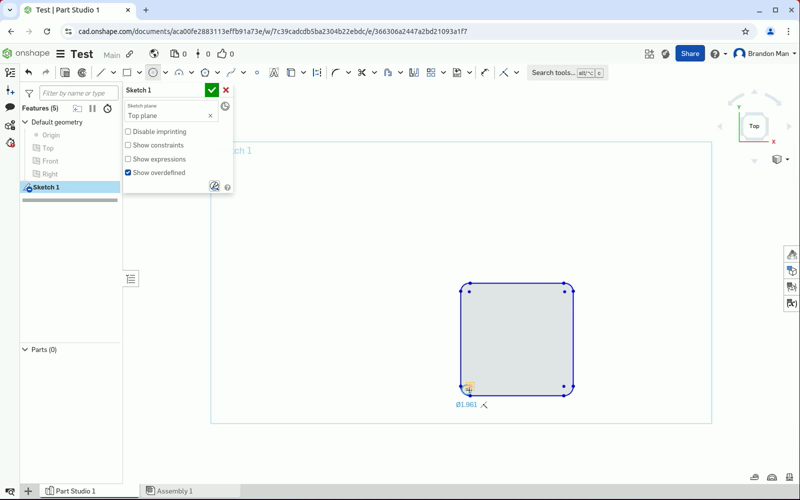
scroll(6)
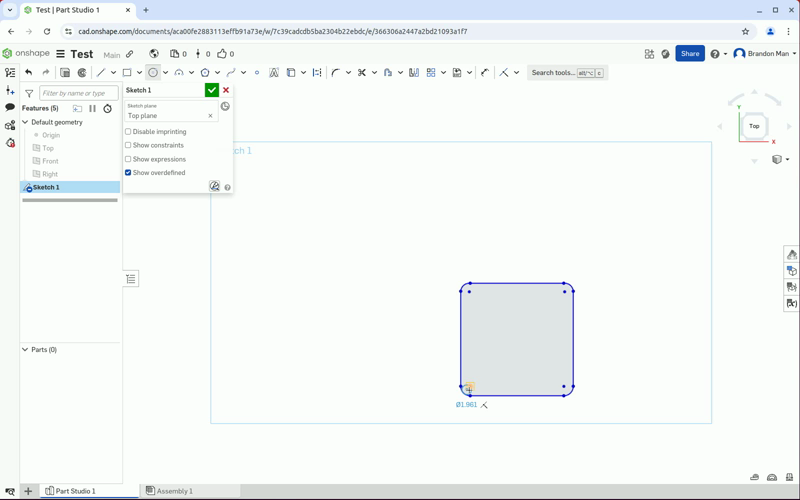
scroll(6)
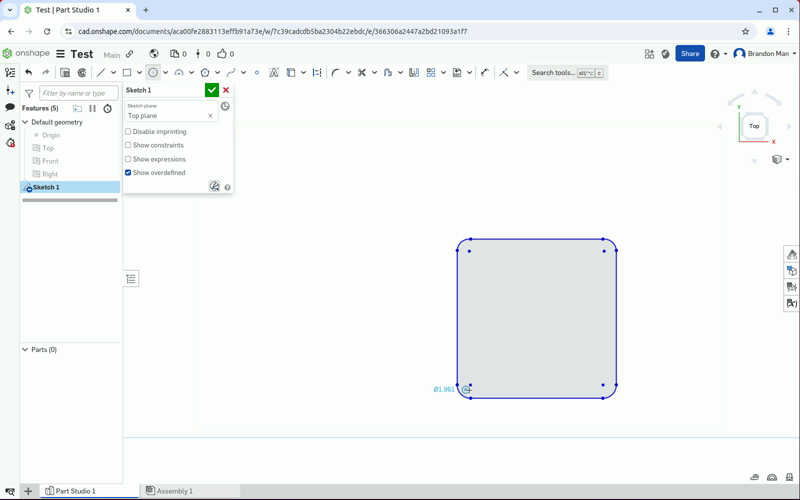
scroll(6)
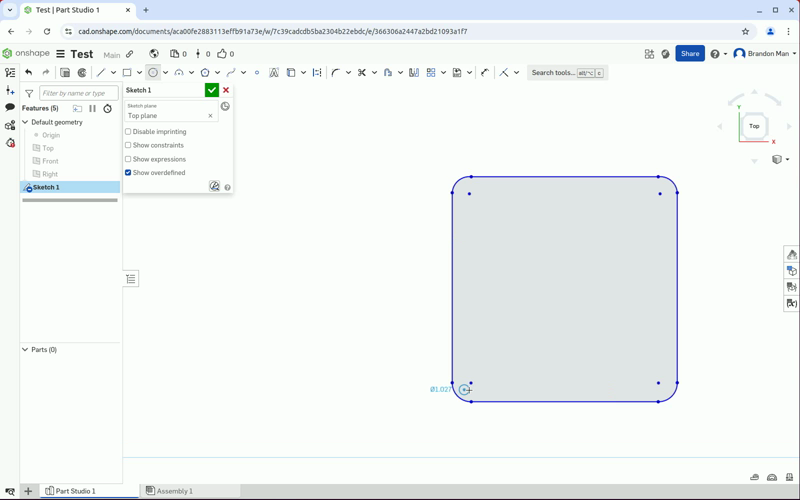
scroll(6)
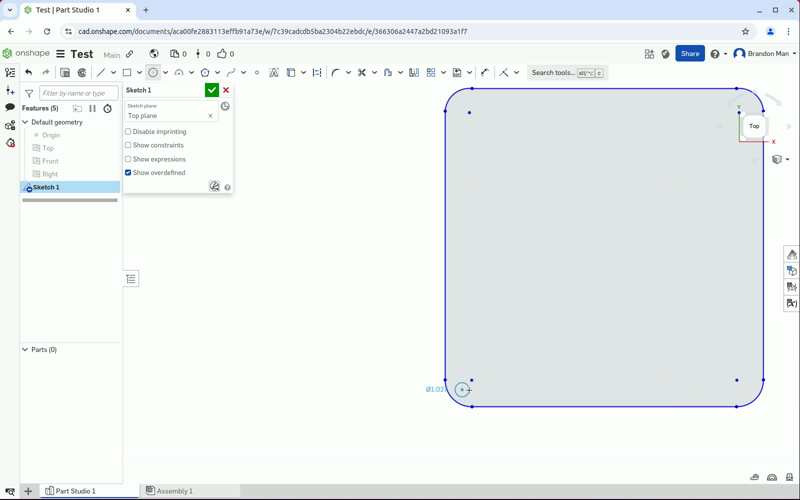
scroll(6)
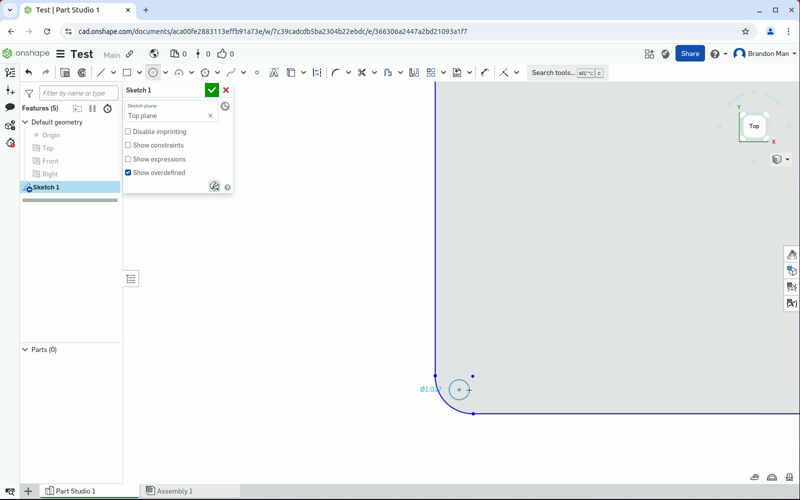
scroll(6)
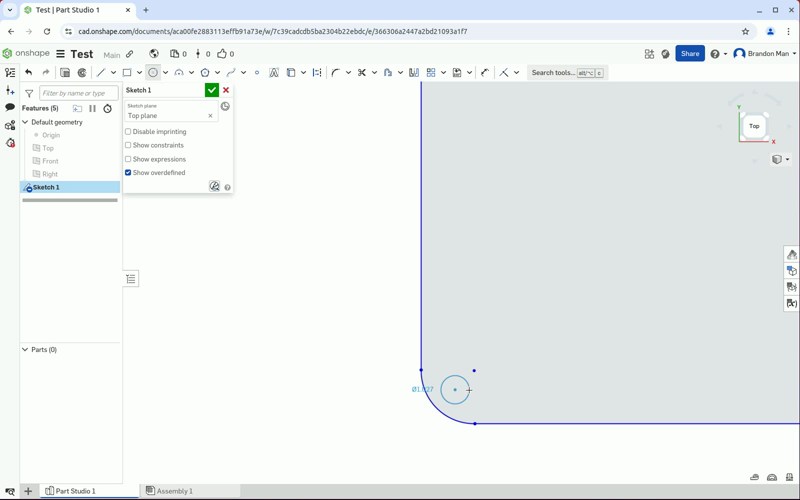
scroll(6)
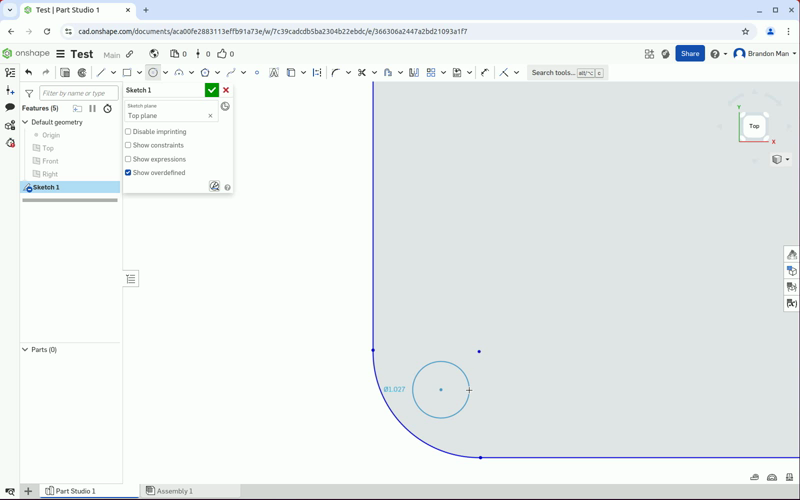
click(469, 389)
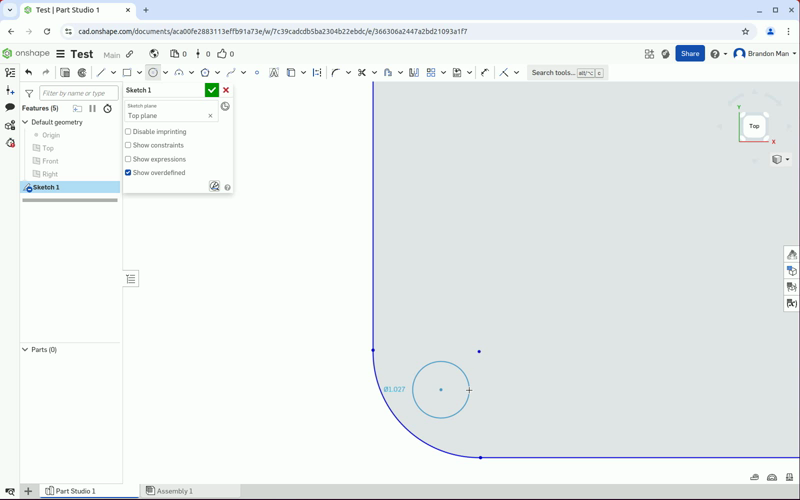
scroll(-6)
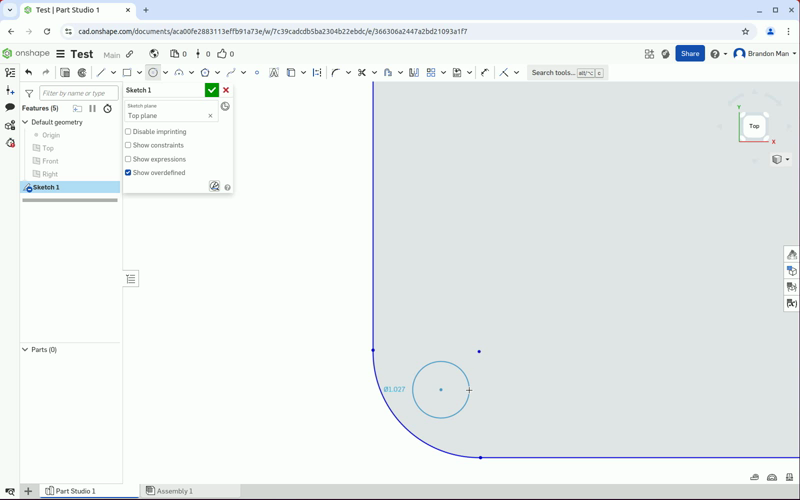
scroll(-6)
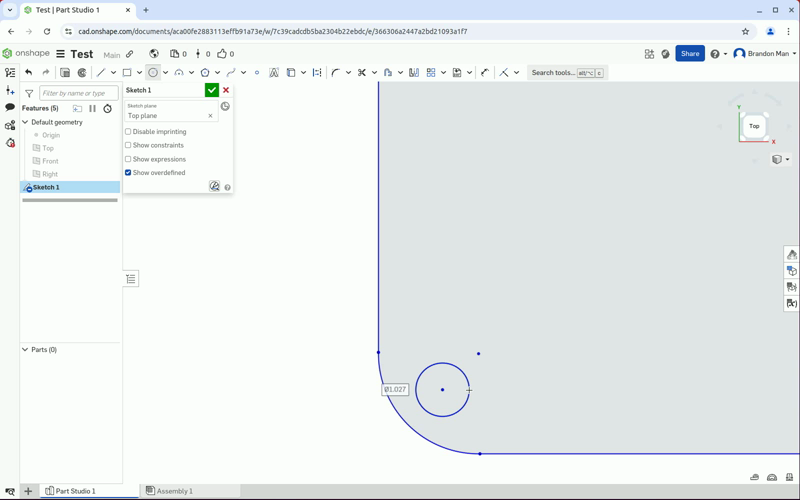
scroll(-6)
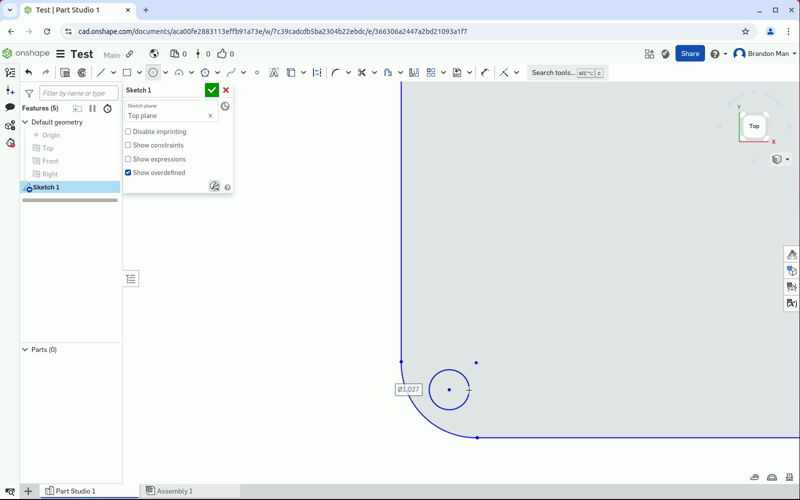
scroll(-6)
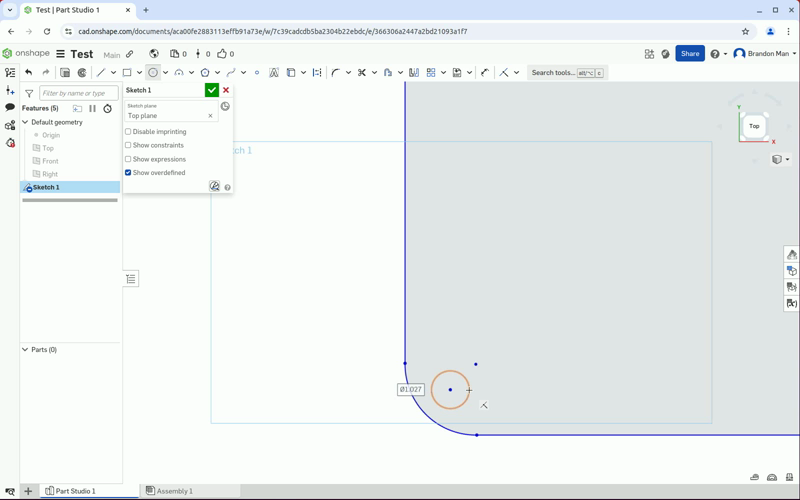
scroll(-6)
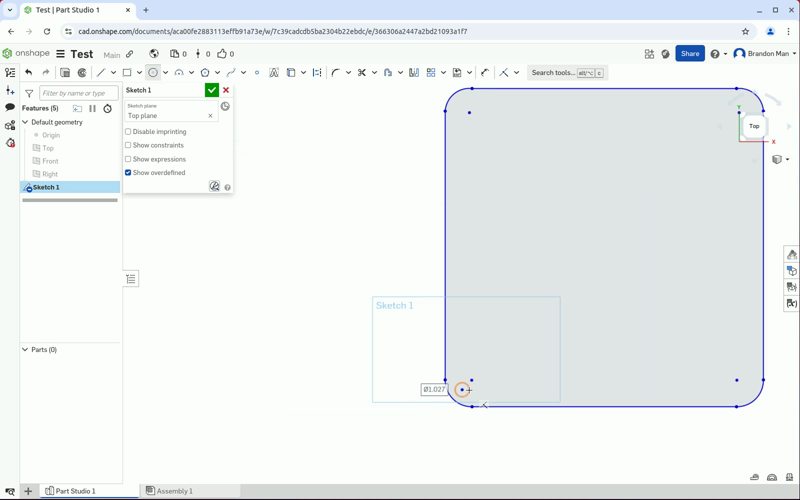
scroll(-6)
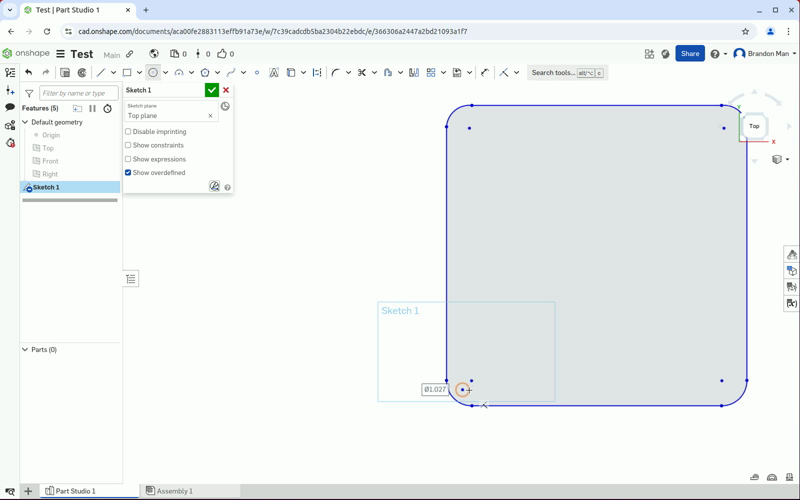
scroll(-6)
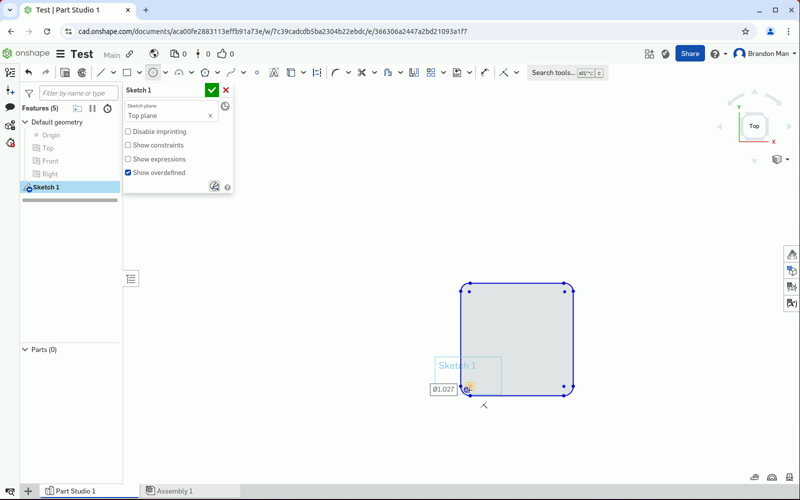
key(esc)
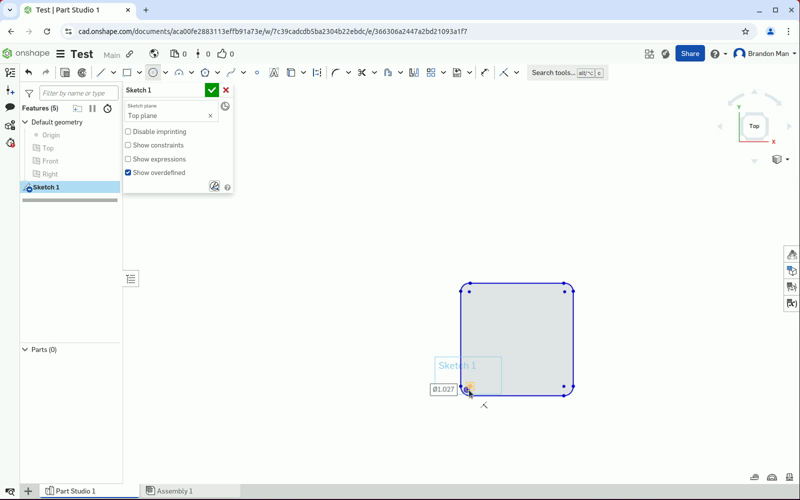
key(c)
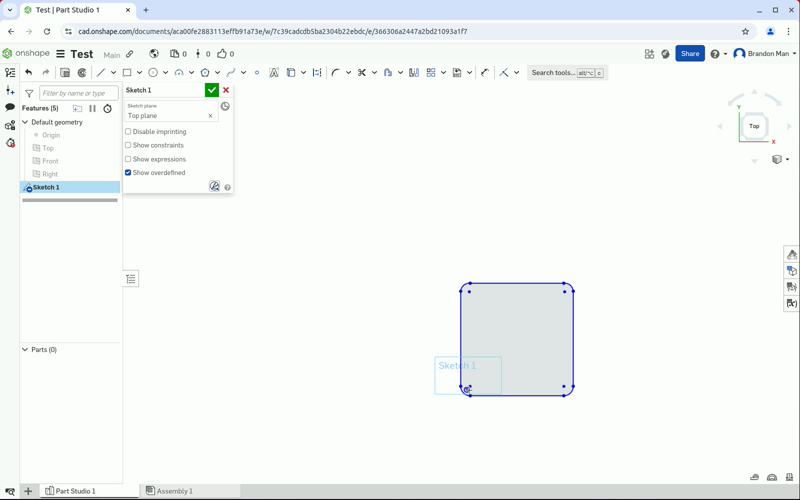
key_down(shift)
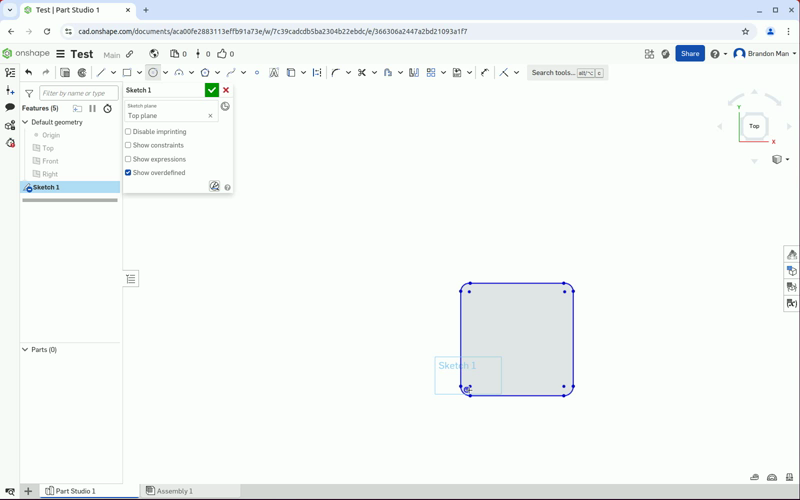
mouse_move(466, 287)
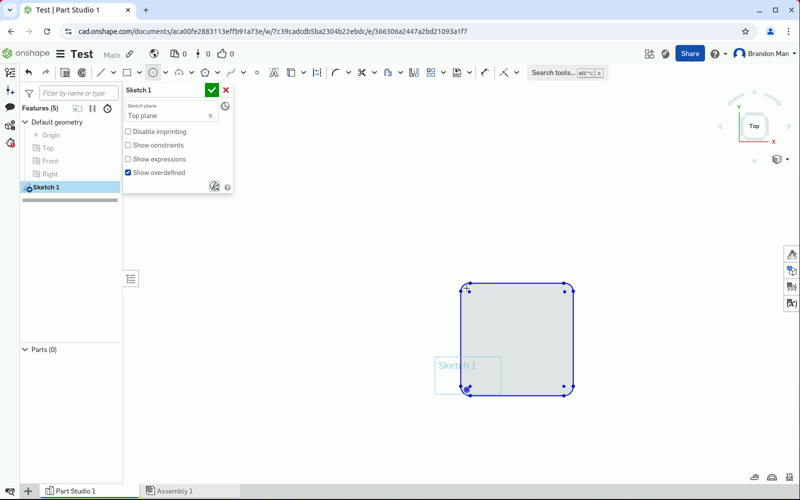
scroll(6)
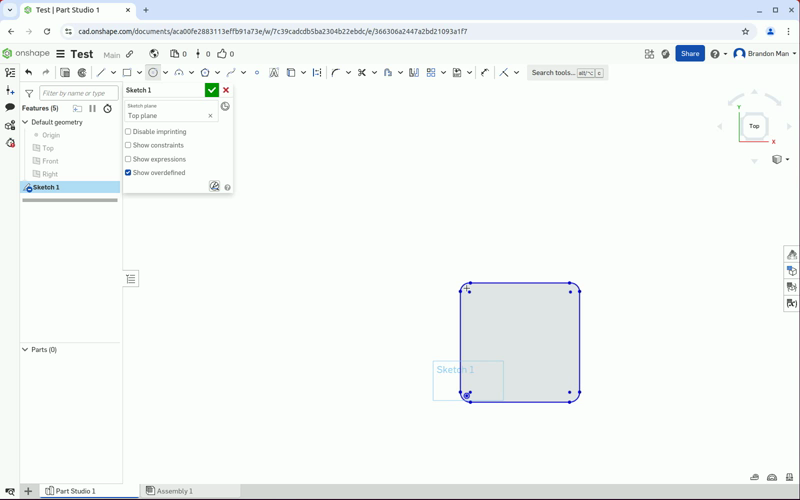
scroll(6)
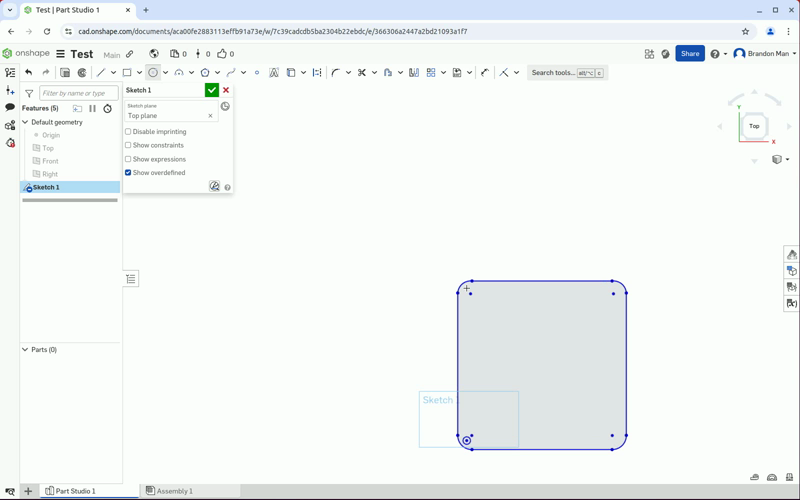
scroll(6)
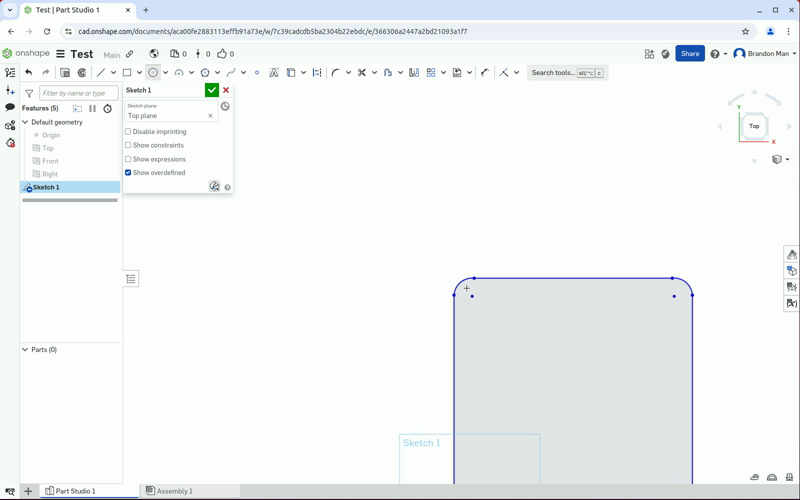
scroll(6)
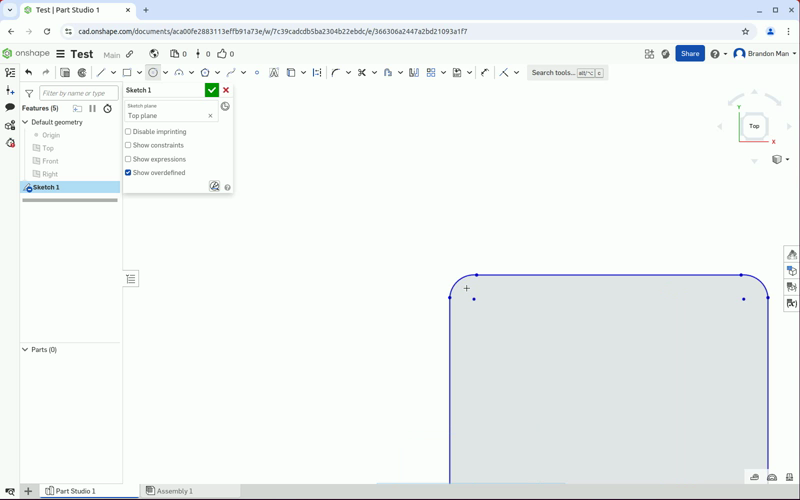
scroll(6)
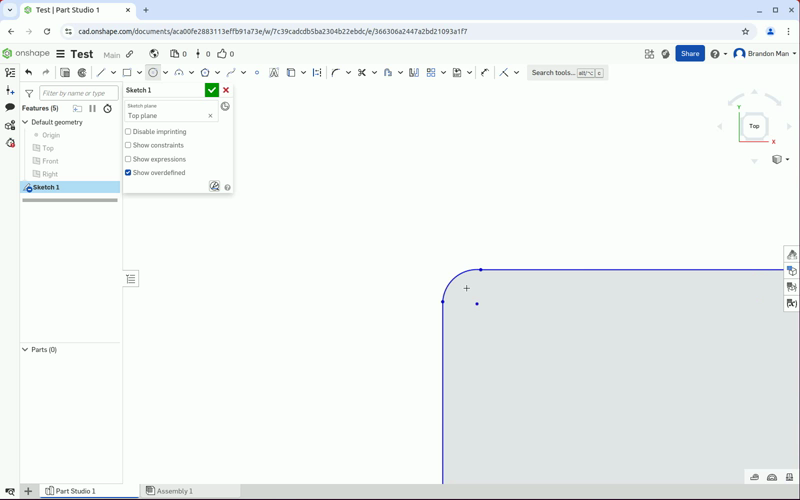
scroll(6)
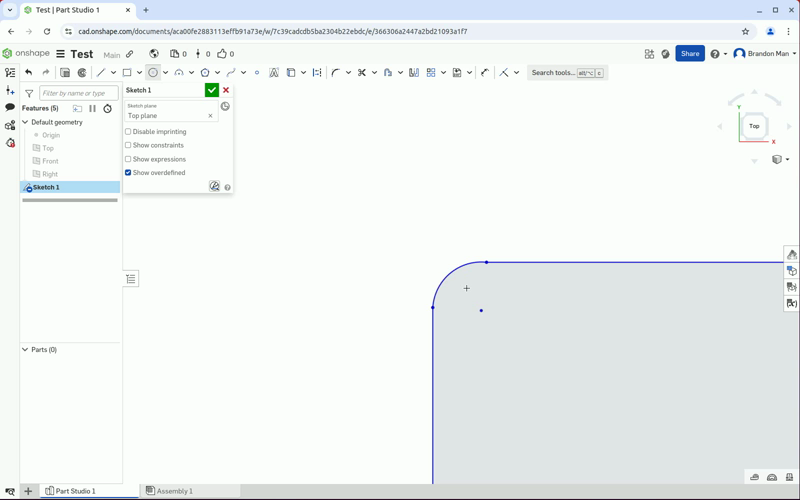
scroll(6)
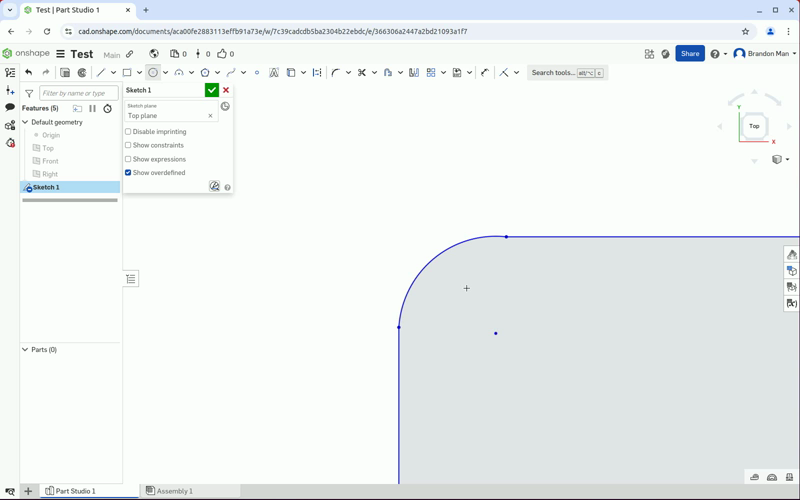
click(466, 287)
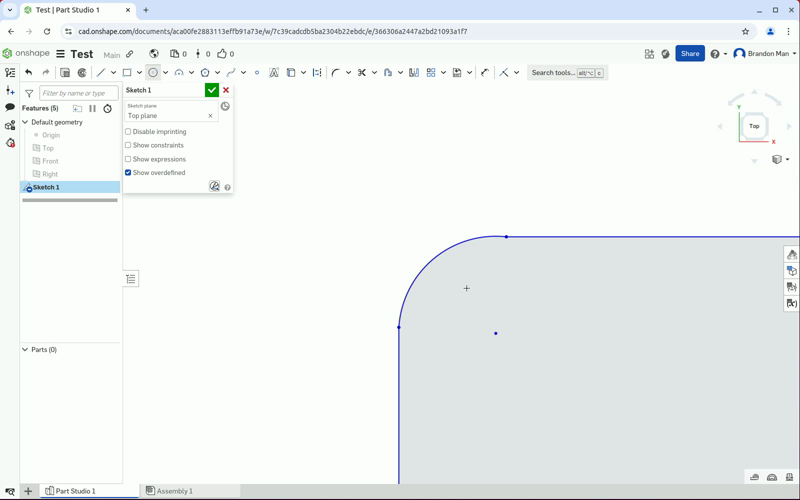
scroll(-6)
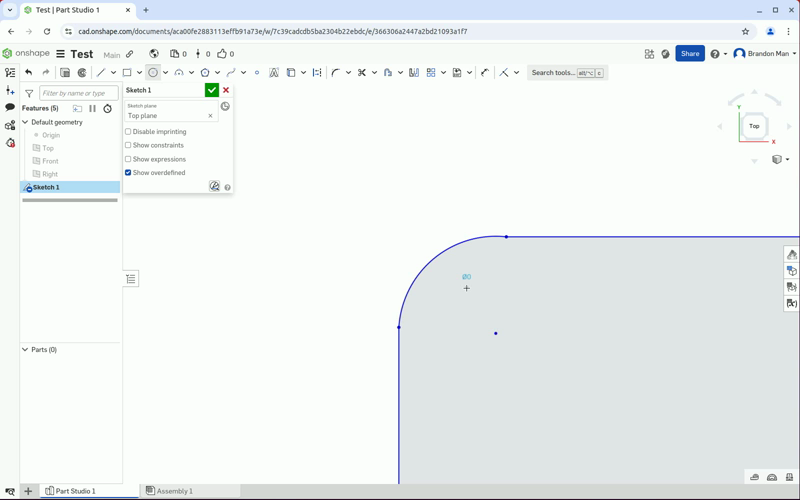
scroll(-6)
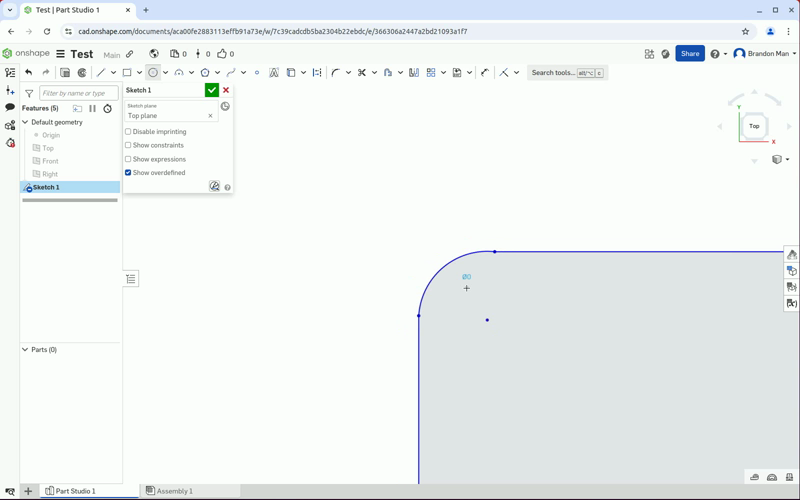
scroll(-6)
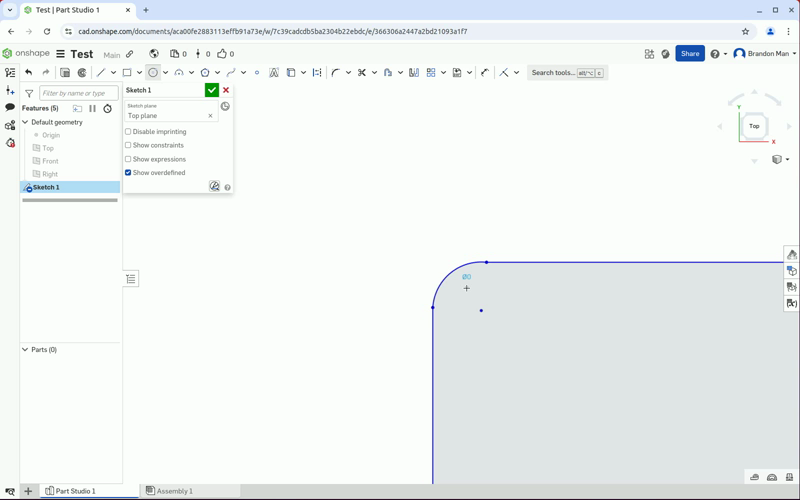
scroll(-6)
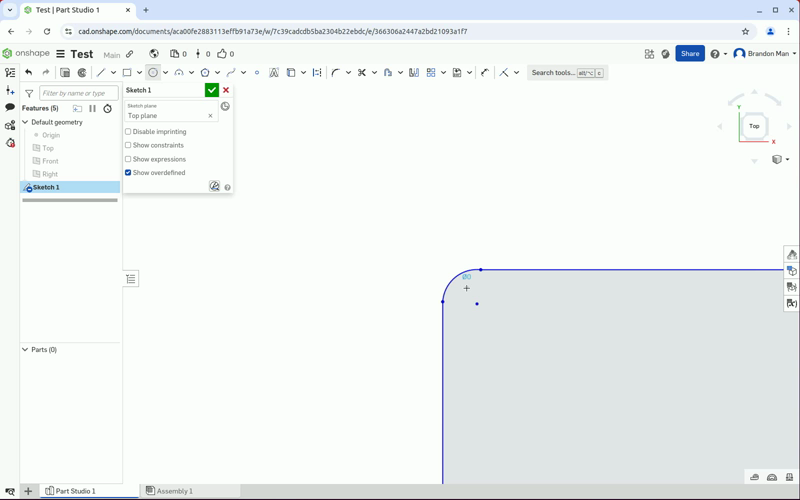
scroll(-6)
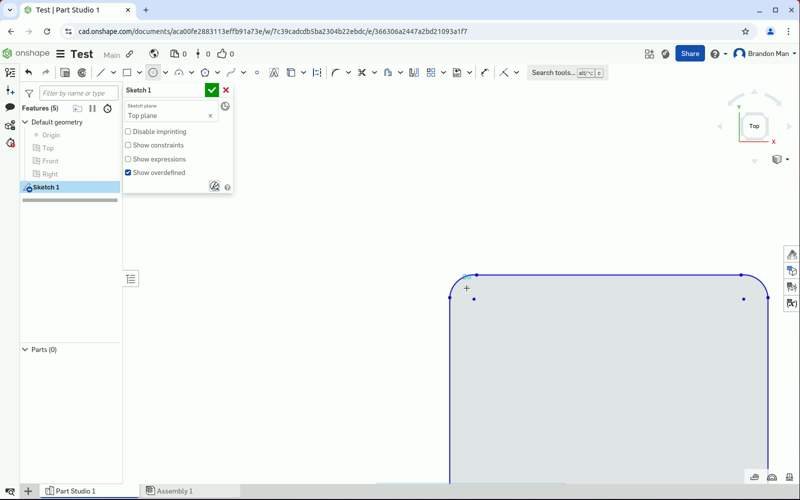
scroll(-6)
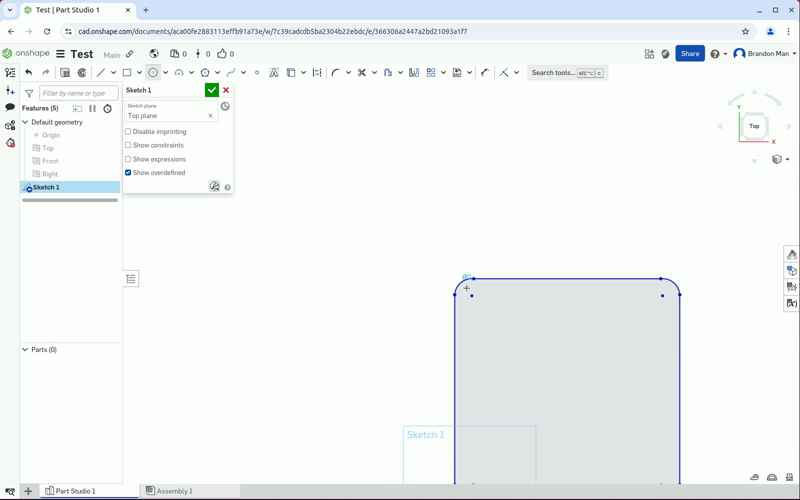
scroll(-6)
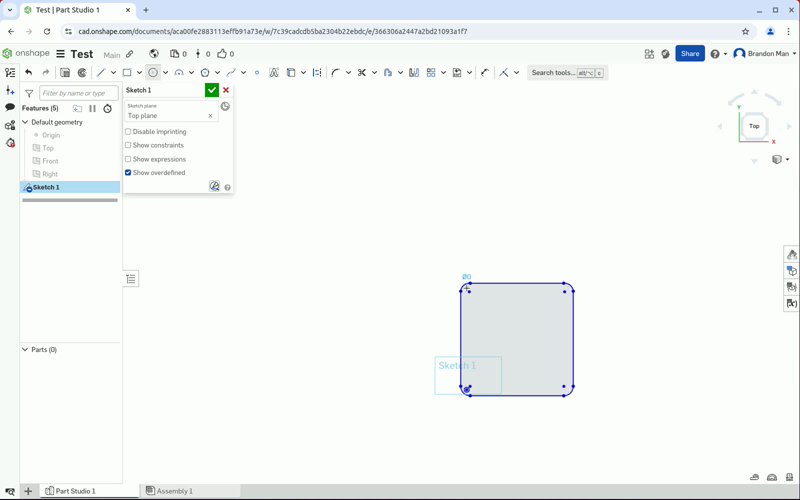
key_up(shift)
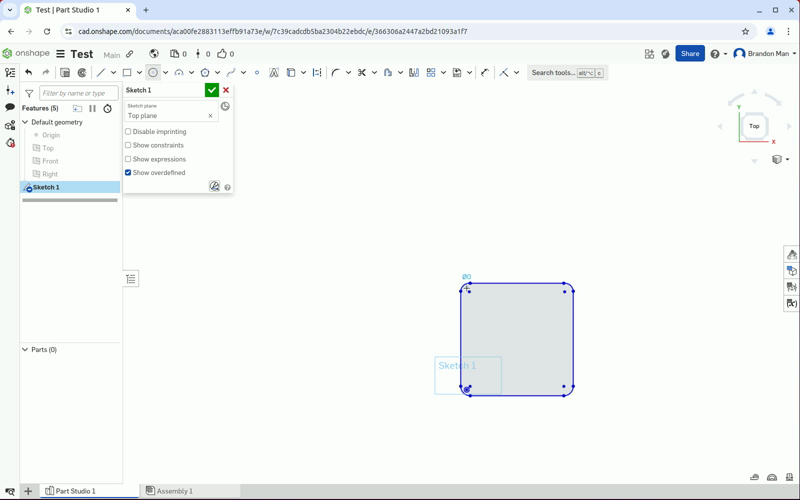
mouse_move(469, 287)
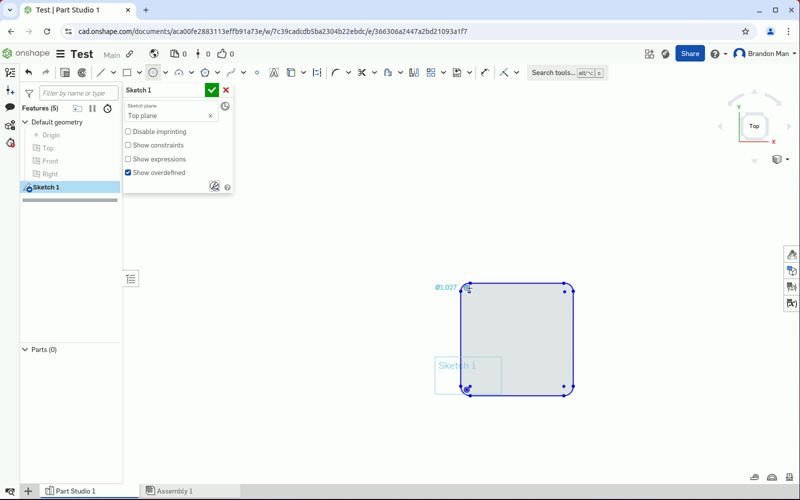
scroll(6)
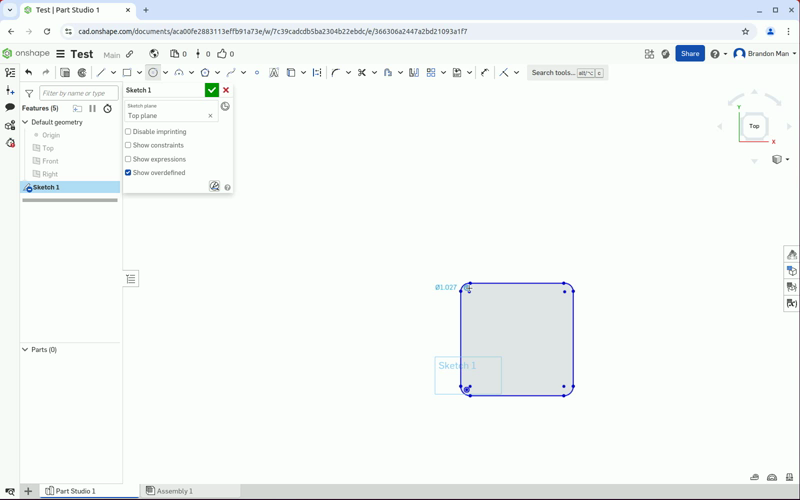
scroll(6)
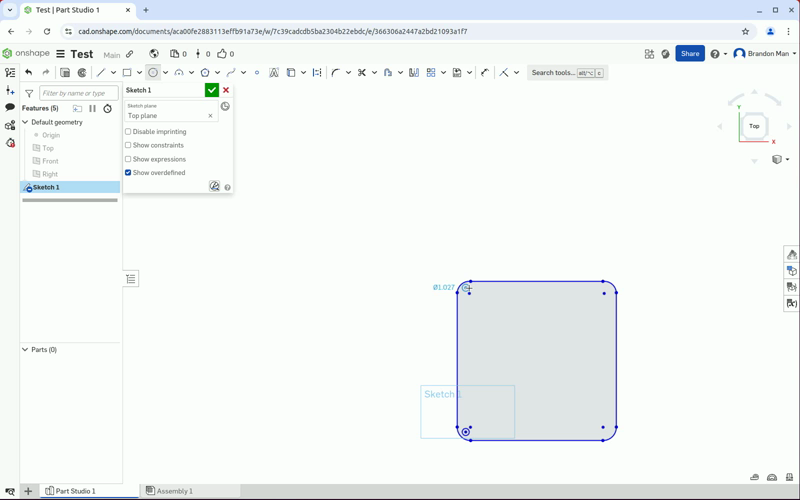
scroll(6)
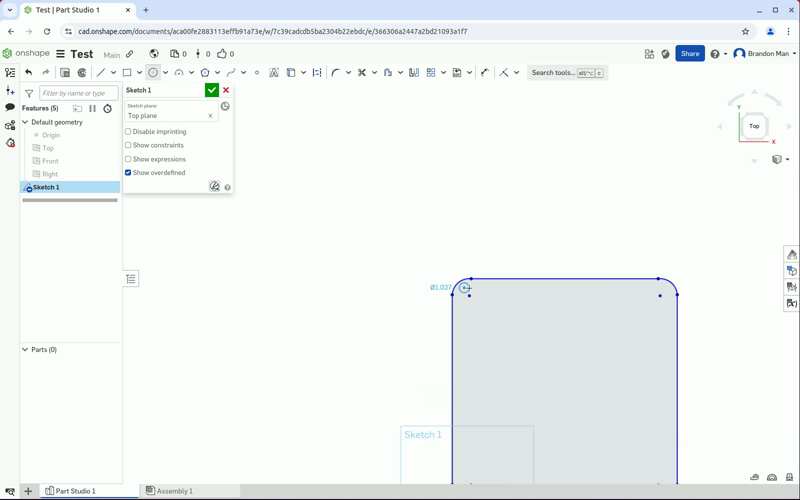
scroll(6)
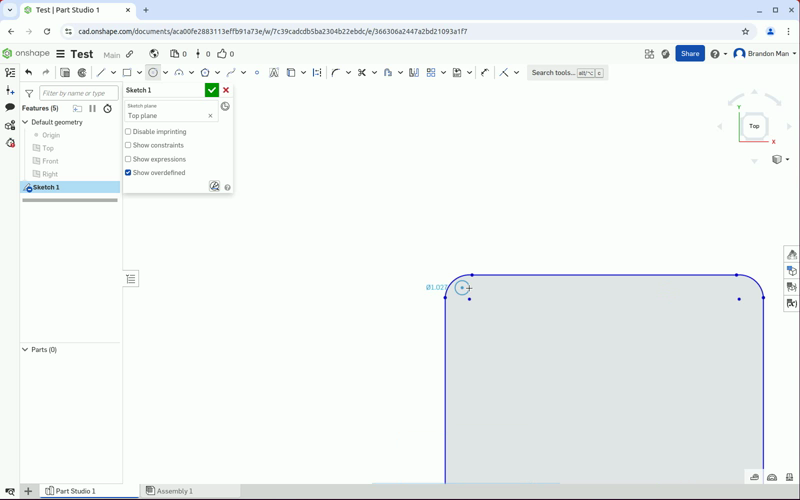
scroll(6)
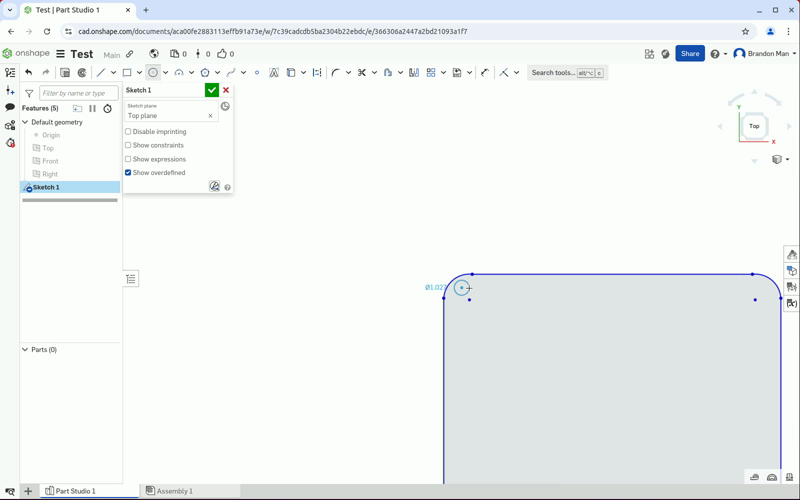
scroll(6)
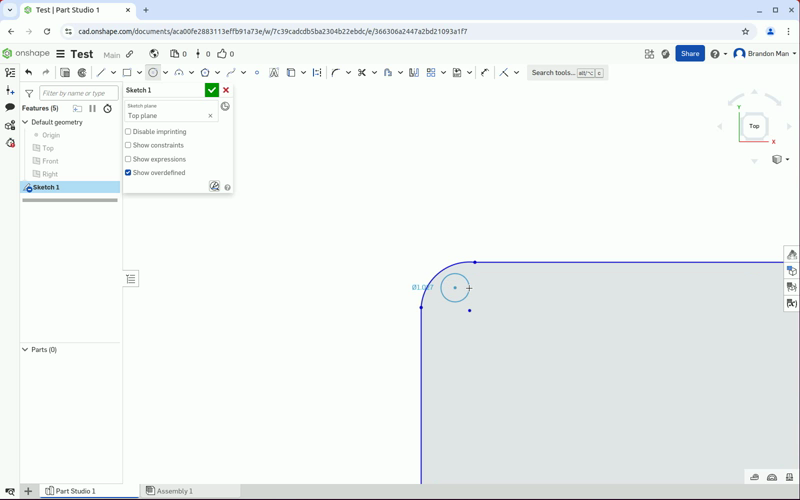
scroll(6)
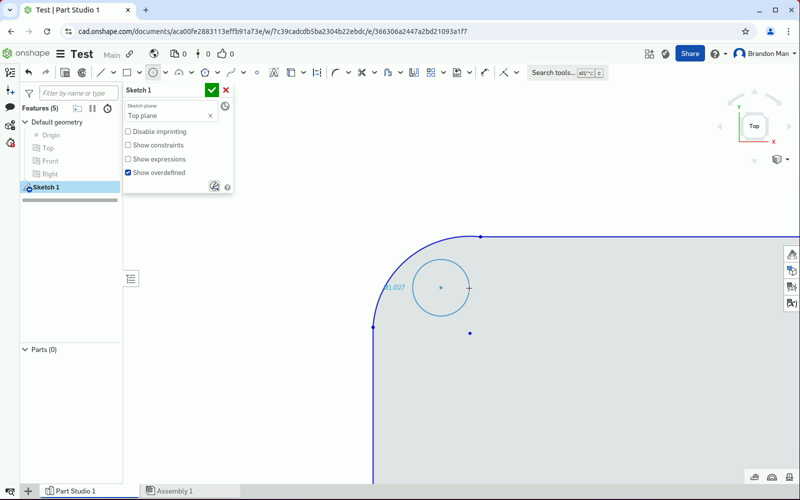
click(469, 287)
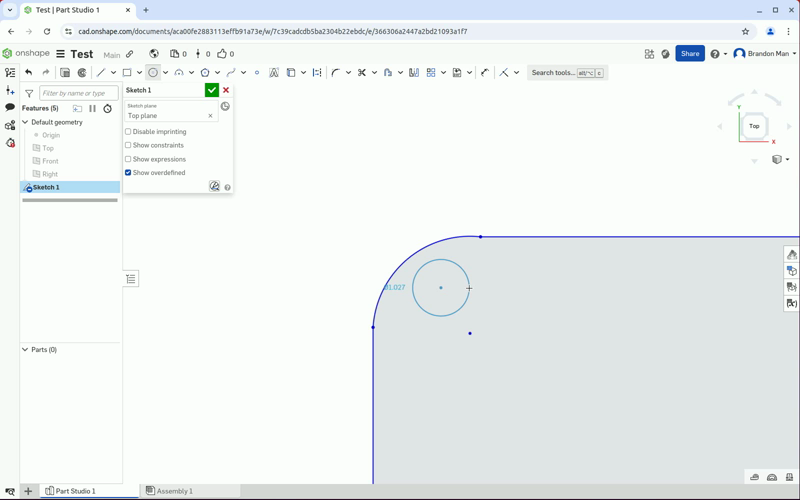
scroll(-6)
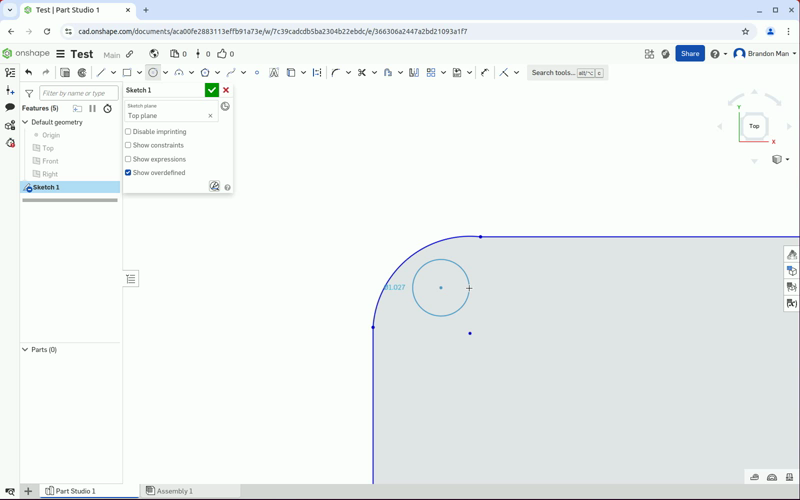
scroll(-6)
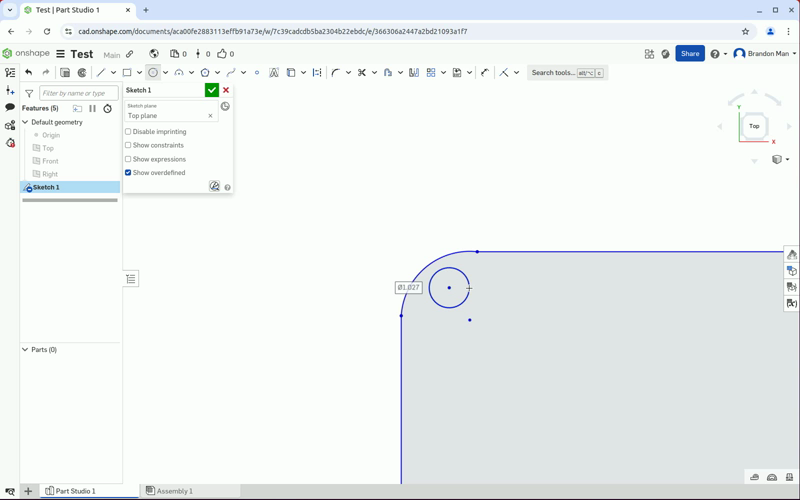
scroll(-6)
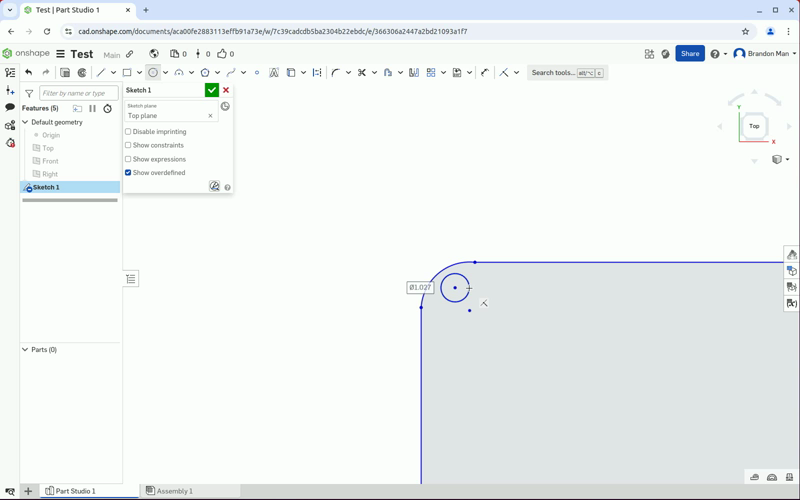
scroll(-6)
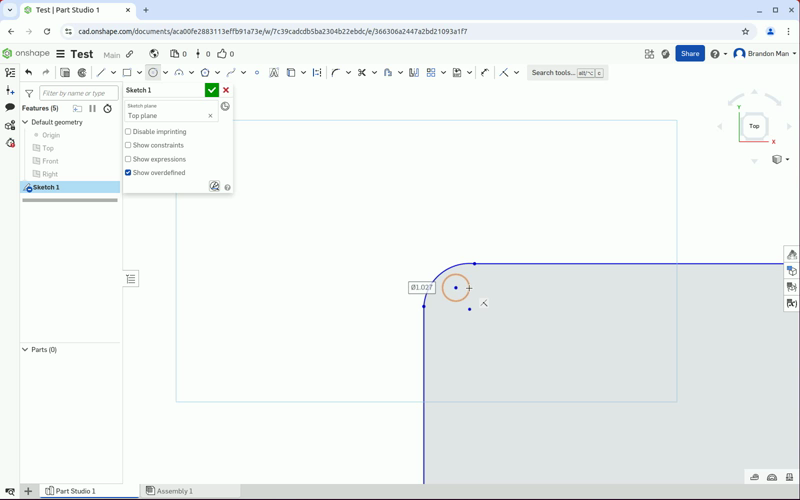
scroll(-6)
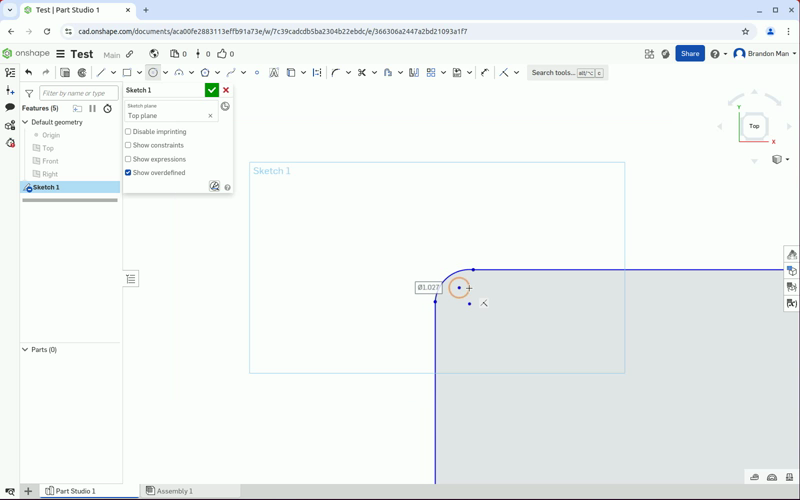
scroll(-6)
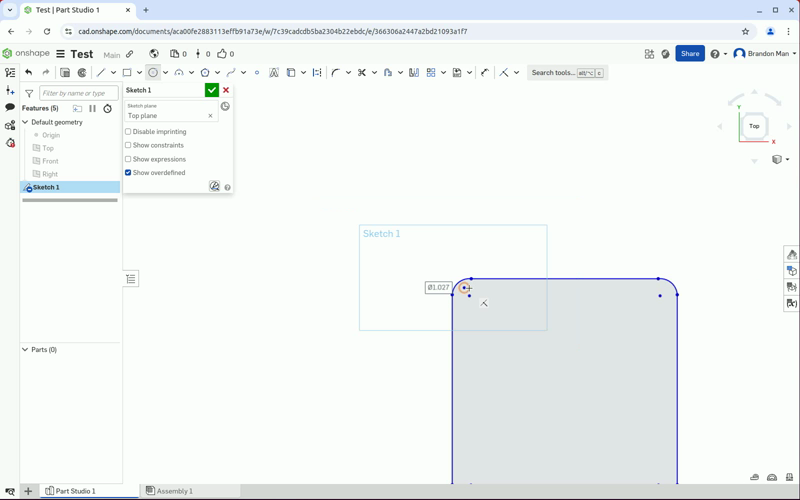
scroll(-6)
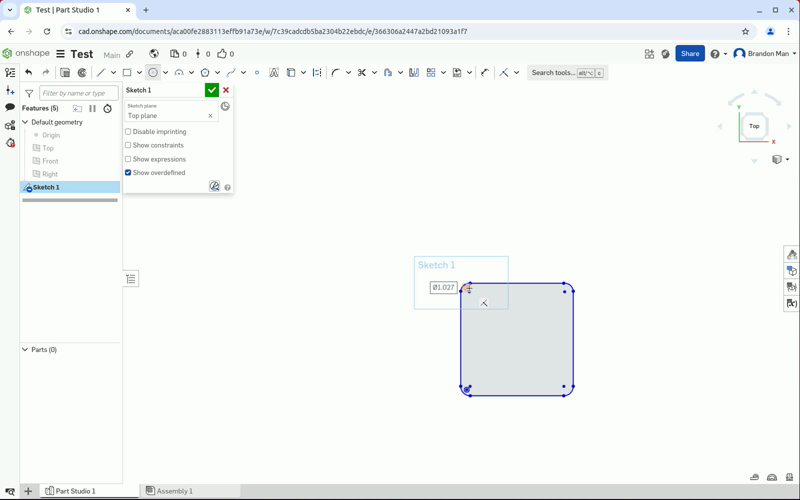
key(esc)
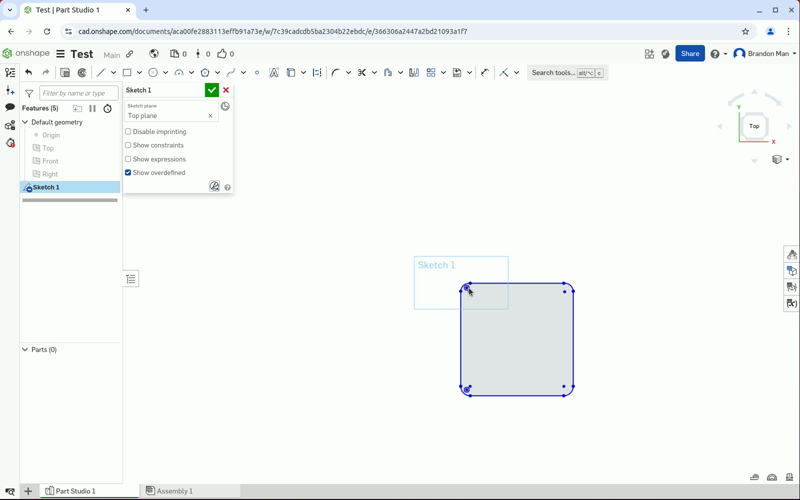
key(l)
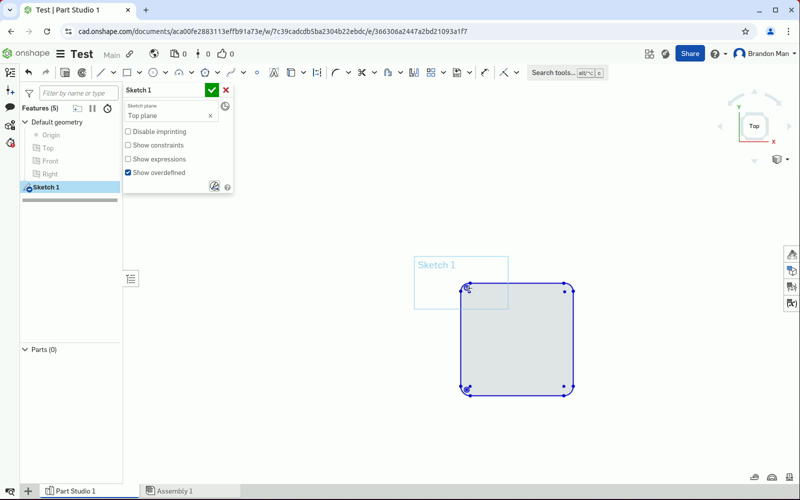
key_down(shift)
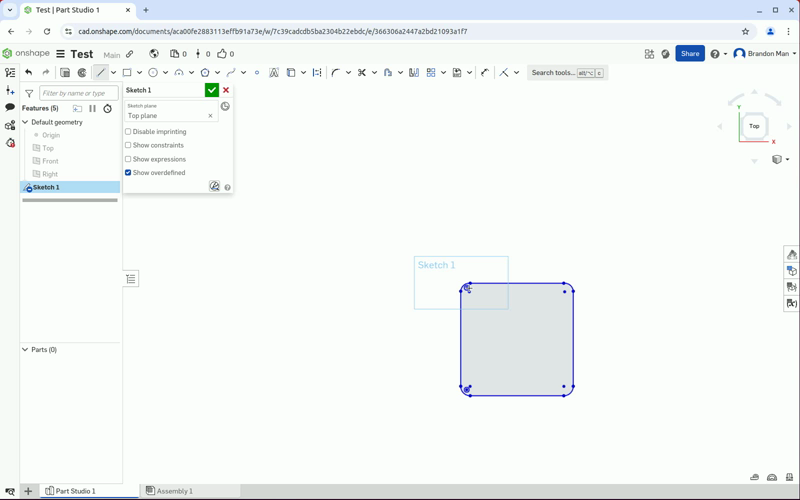
mouse_move(470, 386)
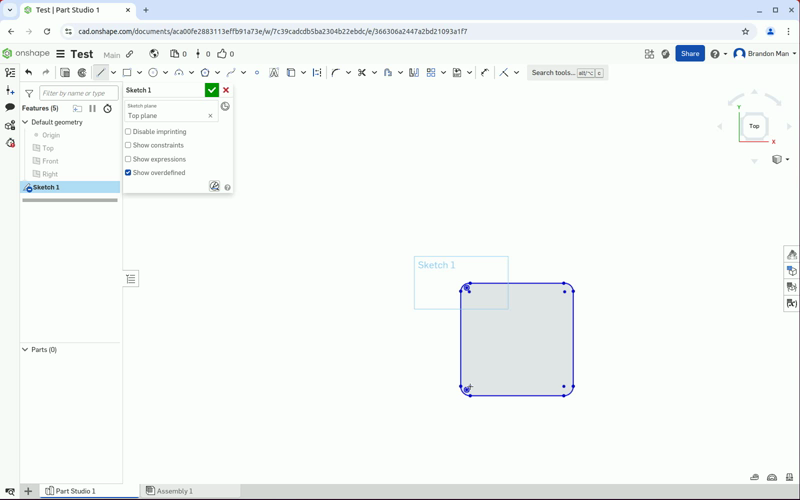
scroll(6)
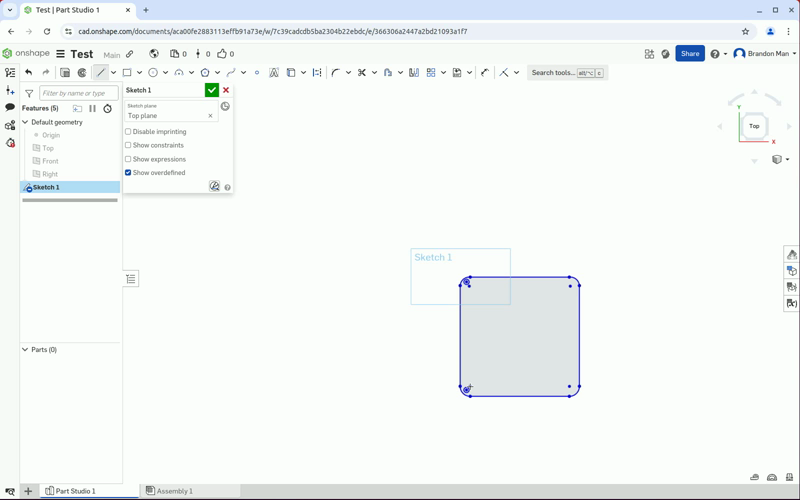
scroll(6)
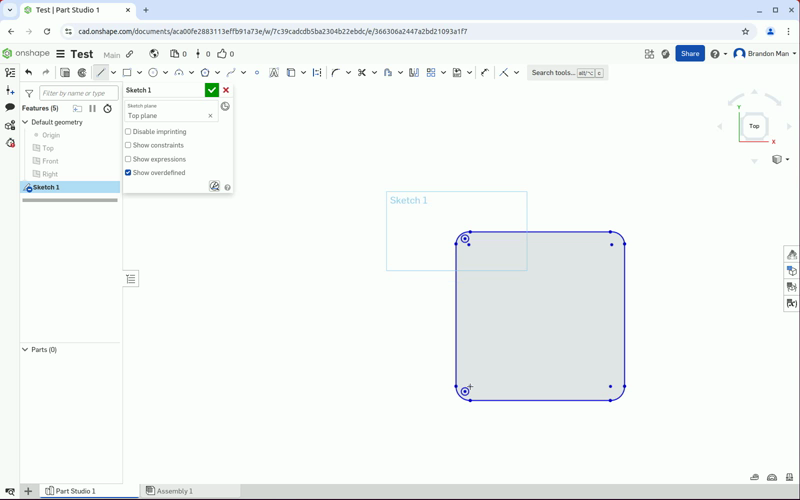
scroll(6)
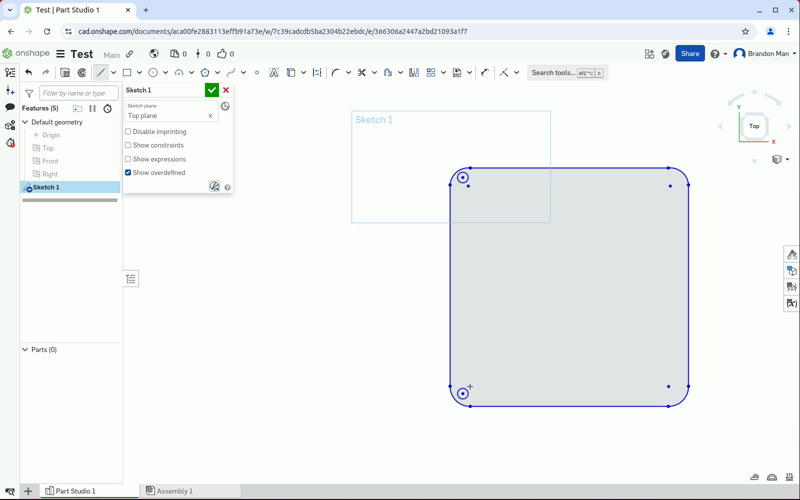
scroll(6)
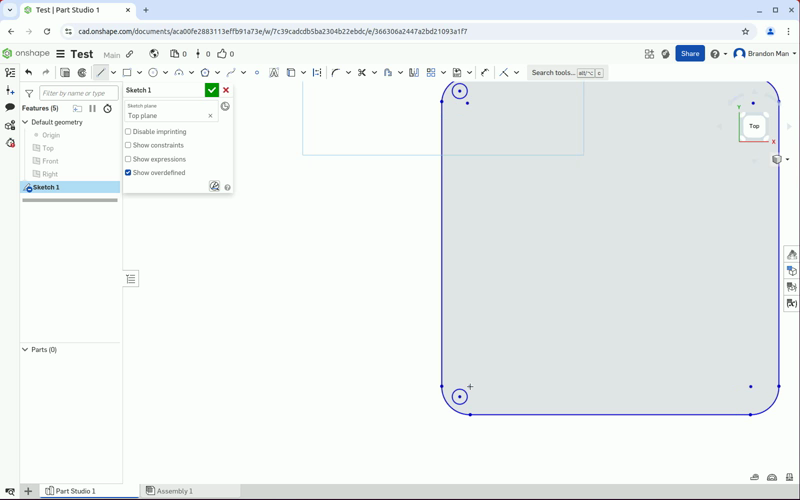
scroll(6)
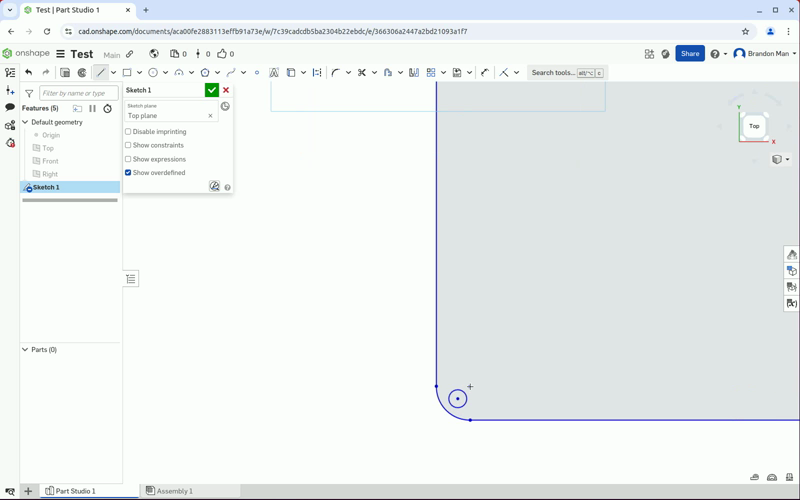
scroll(6)
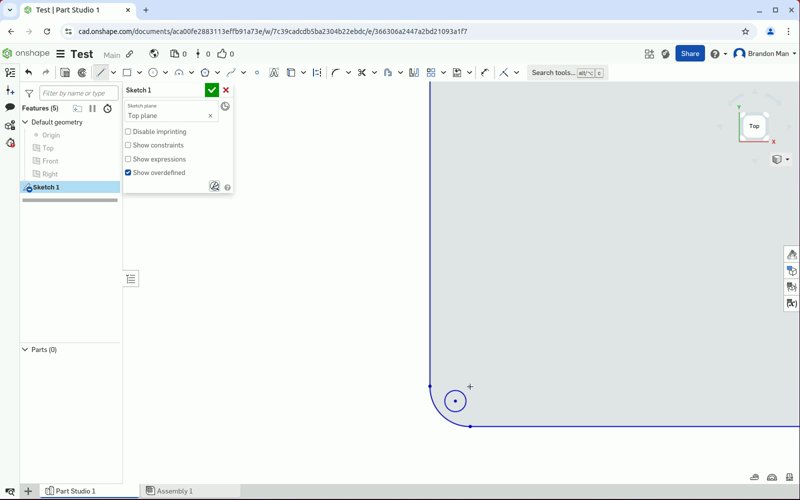
scroll(6)
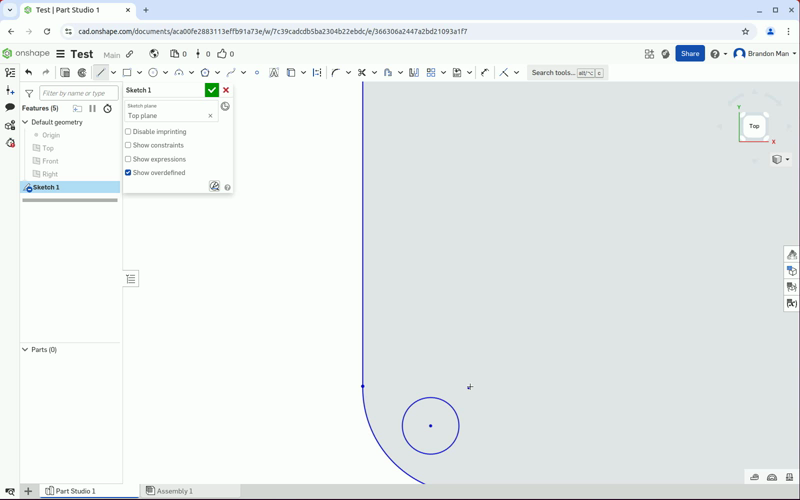
click(470, 386)
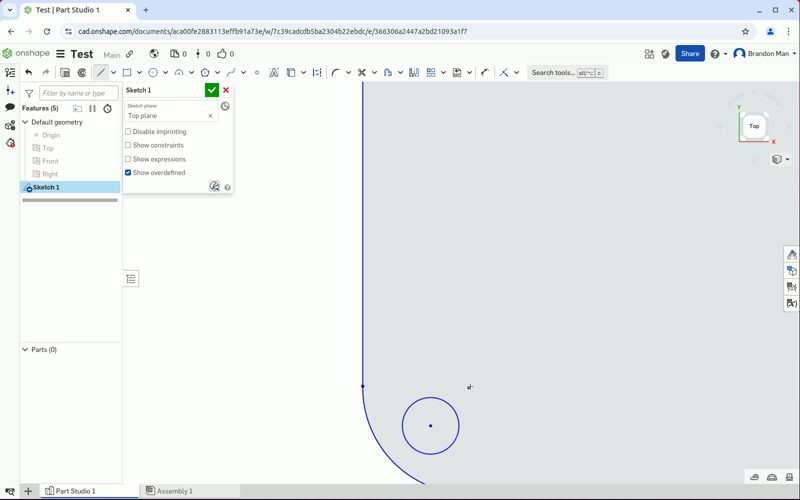
scroll(-6)
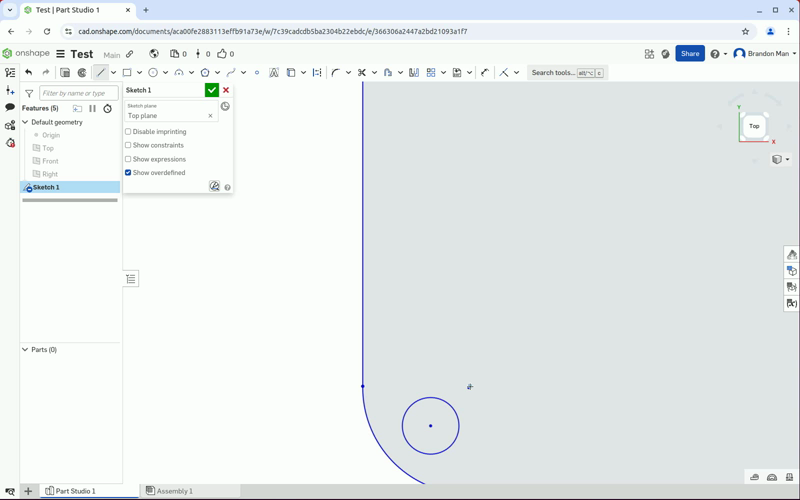
scroll(-6)
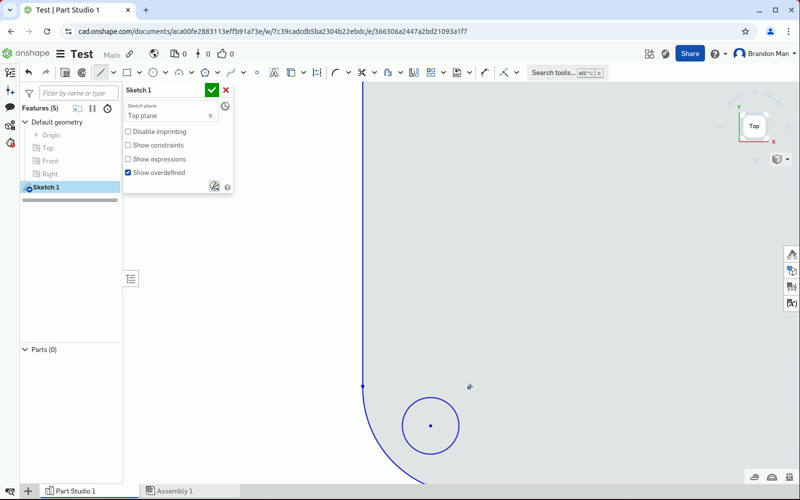
scroll(-6)
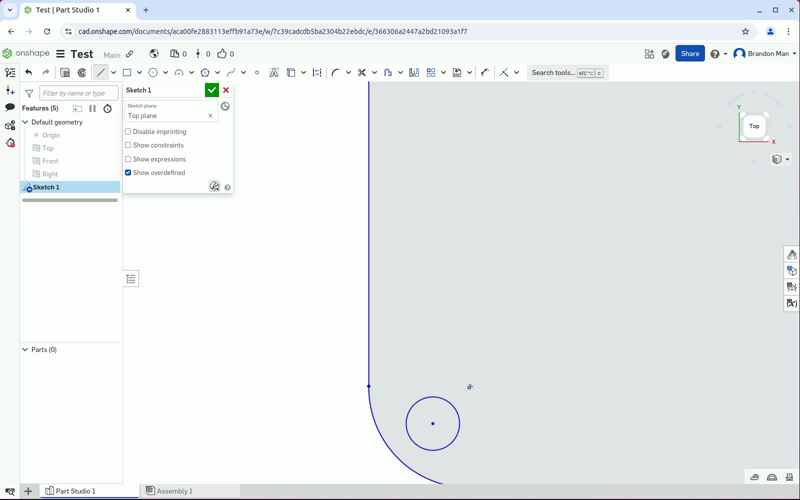
scroll(-6)
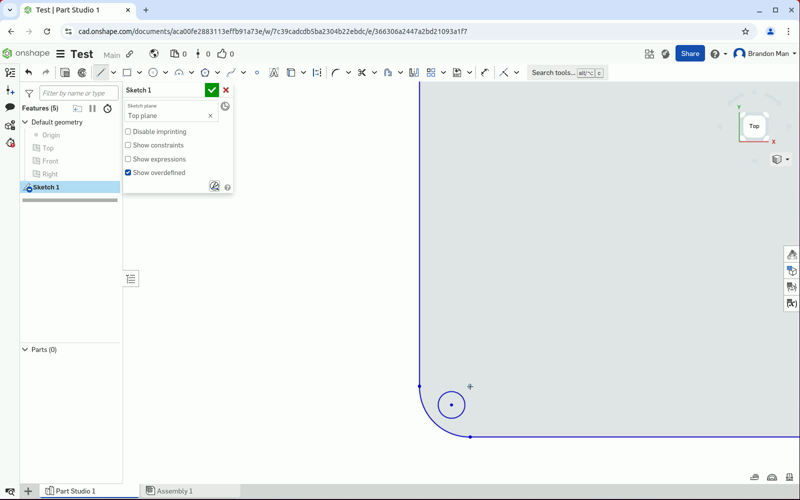
scroll(-6)
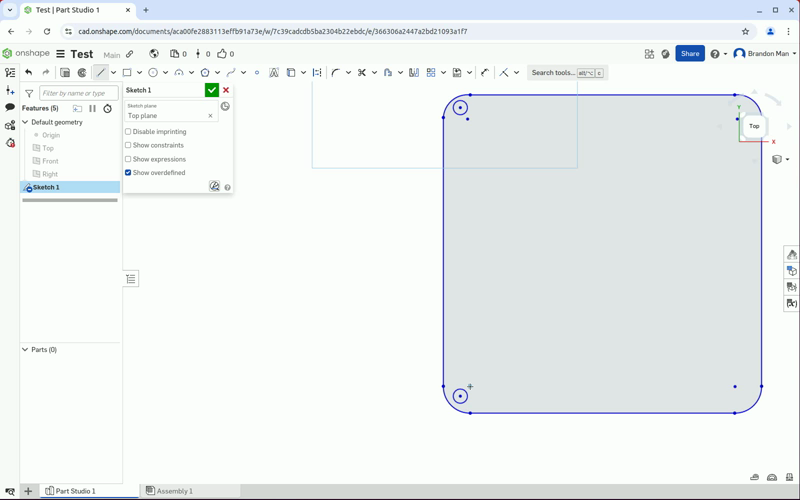
scroll(-6)
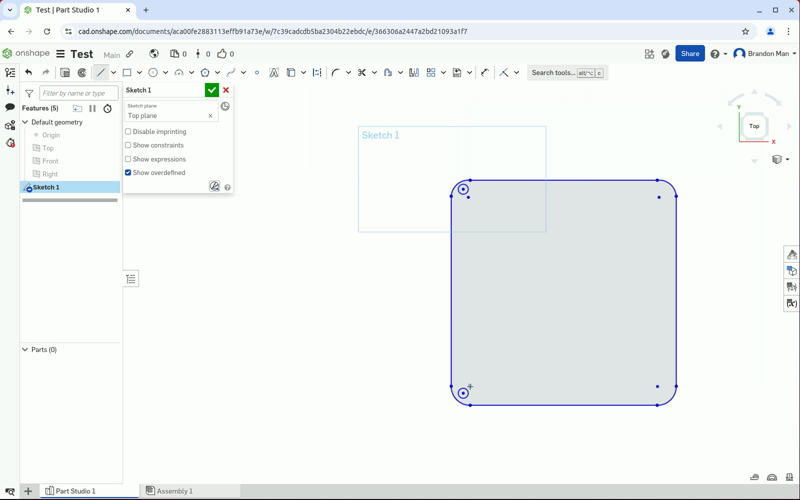
scroll(-6)
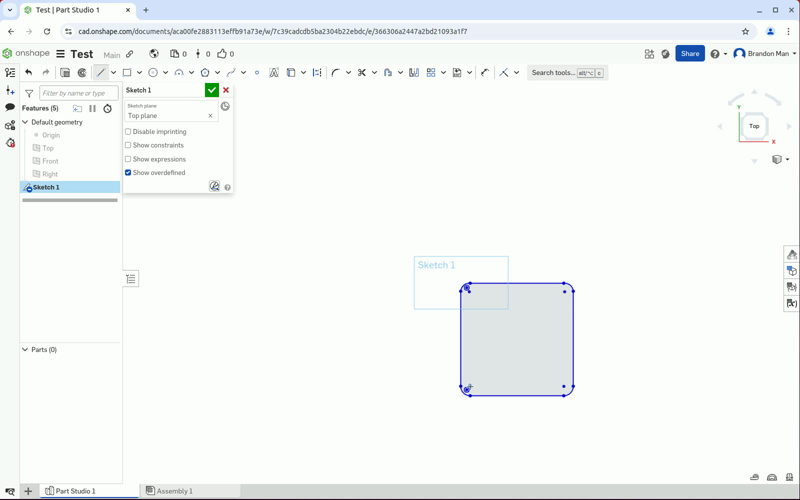
key_up(shift)
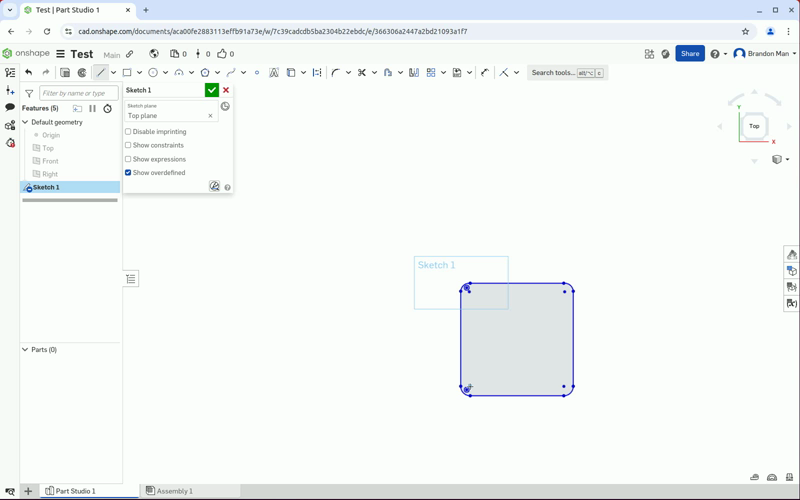
key_down(shift)
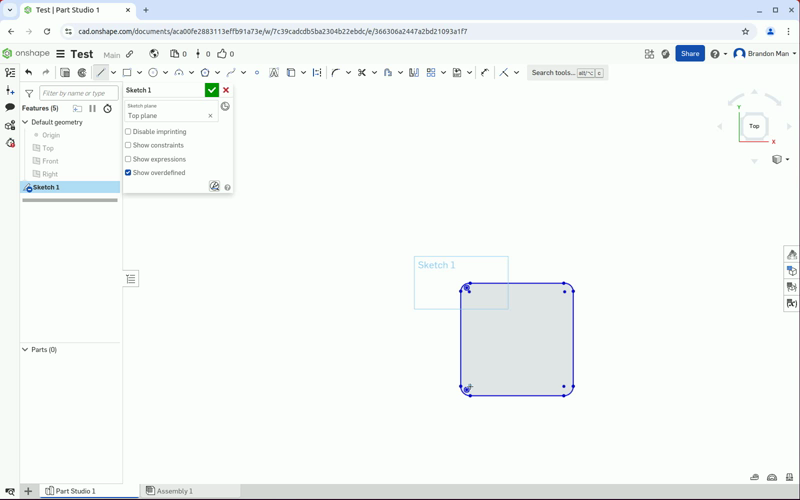
mouse_move(563, 386)
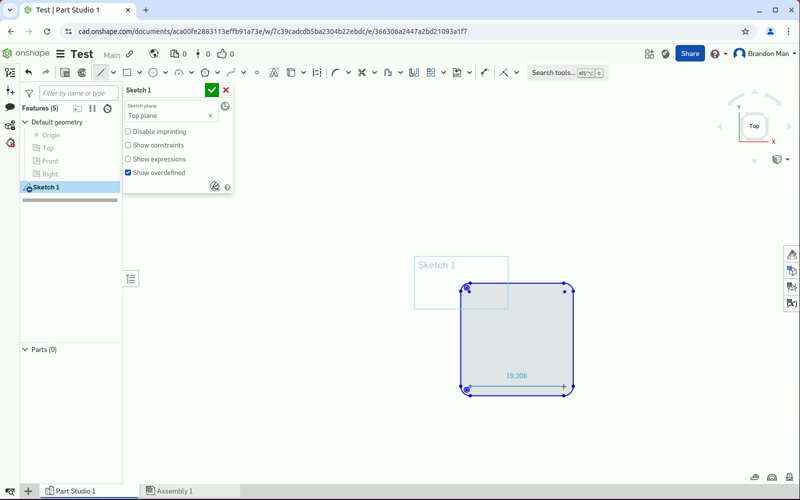
click(563, 386)
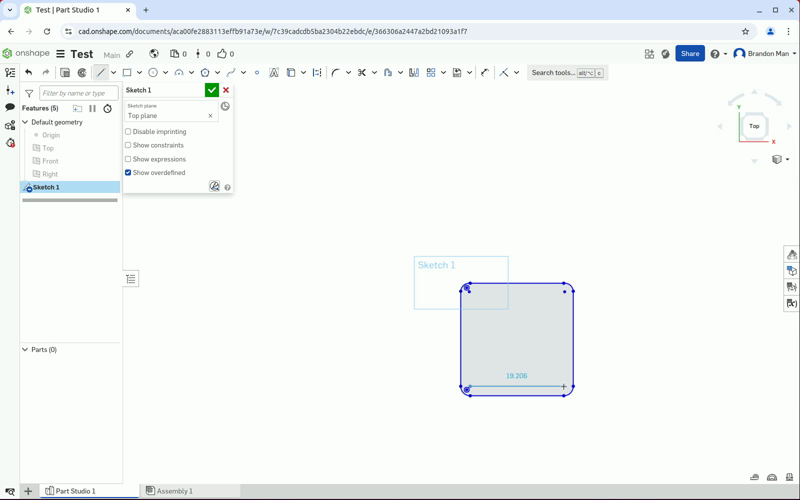
key_up(shift)
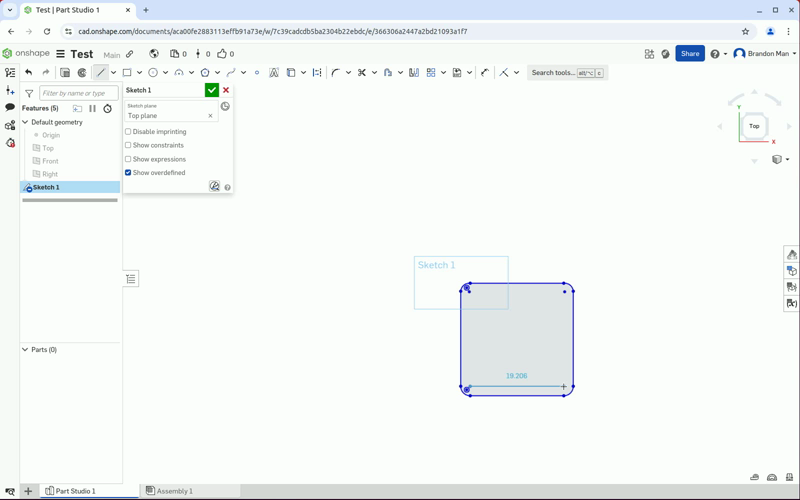
key_down(shift)
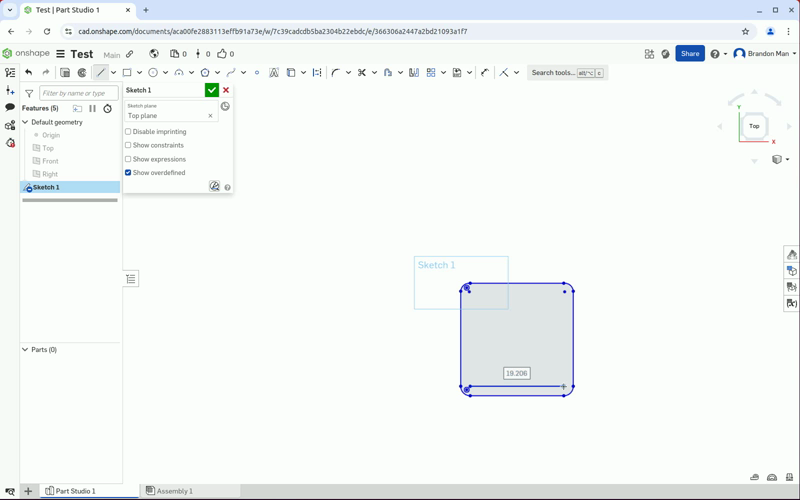
mouse_move(563, 291)
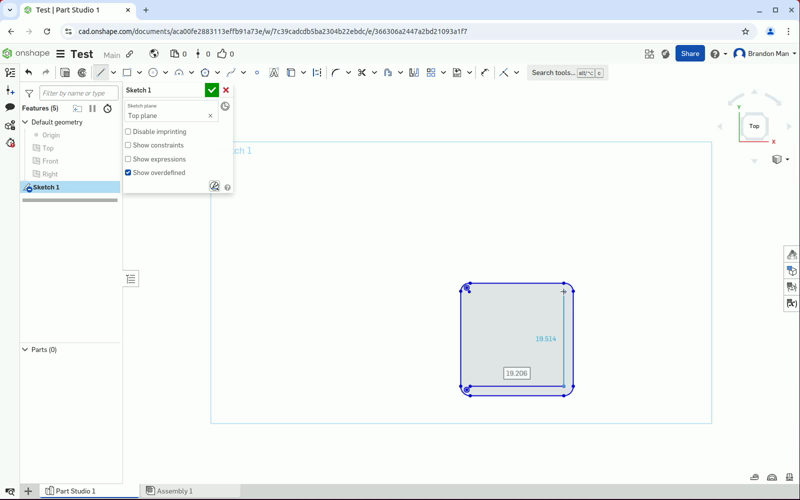
scroll(6)
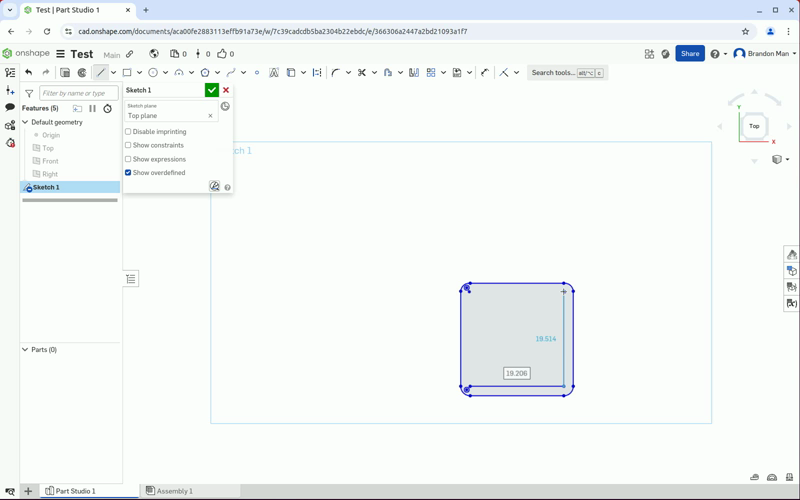
scroll(6)
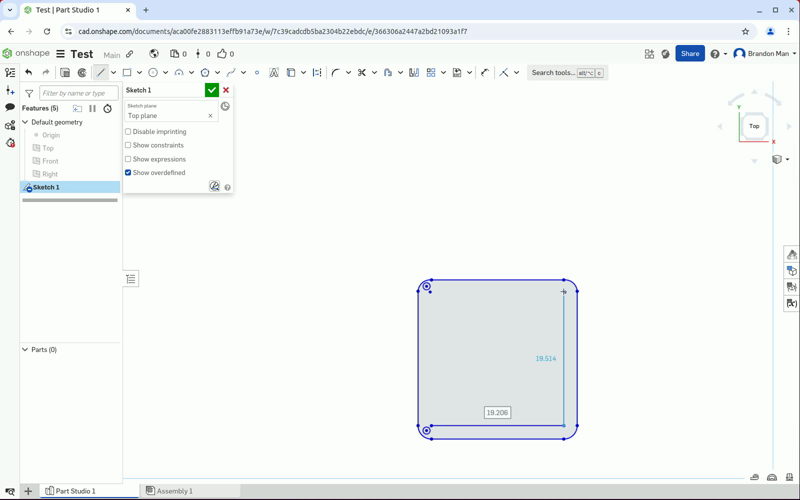
scroll(6)
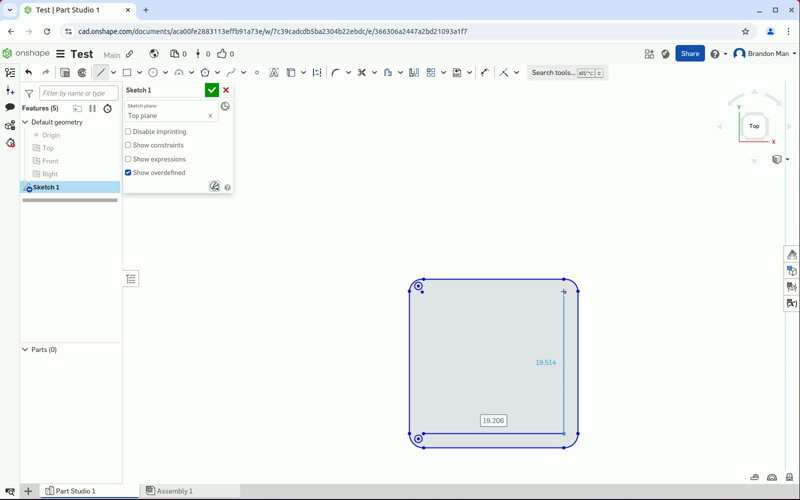
scroll(6)
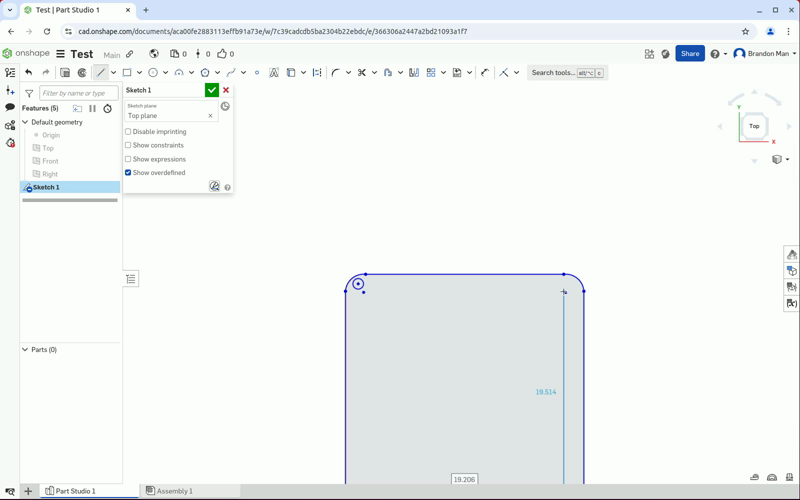
scroll(6)
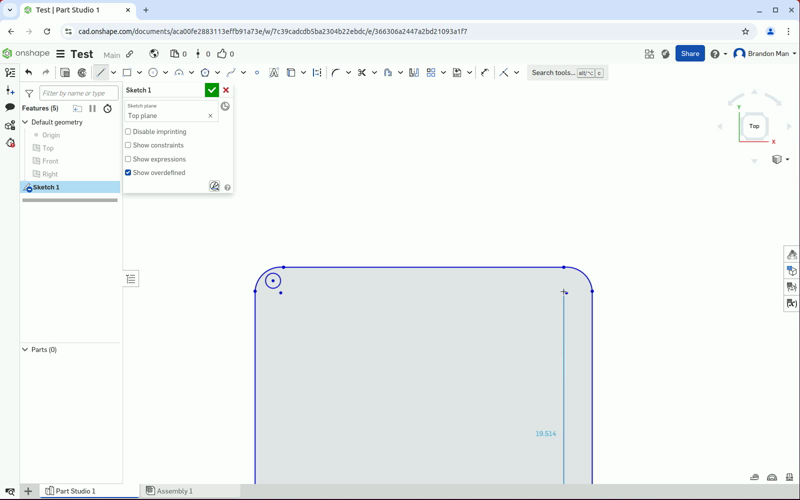
scroll(6)
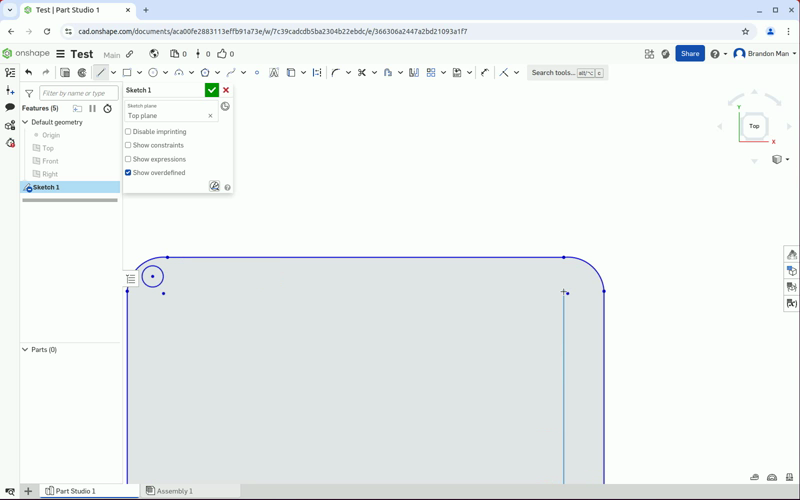
scroll(6)
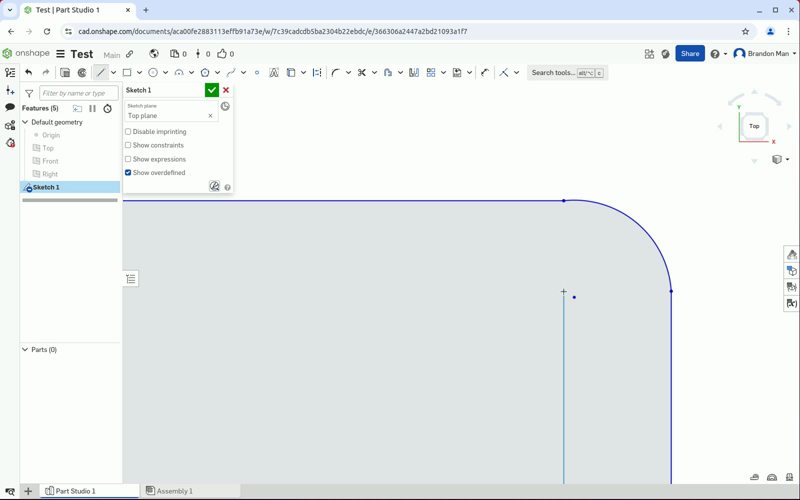
click(563, 291)
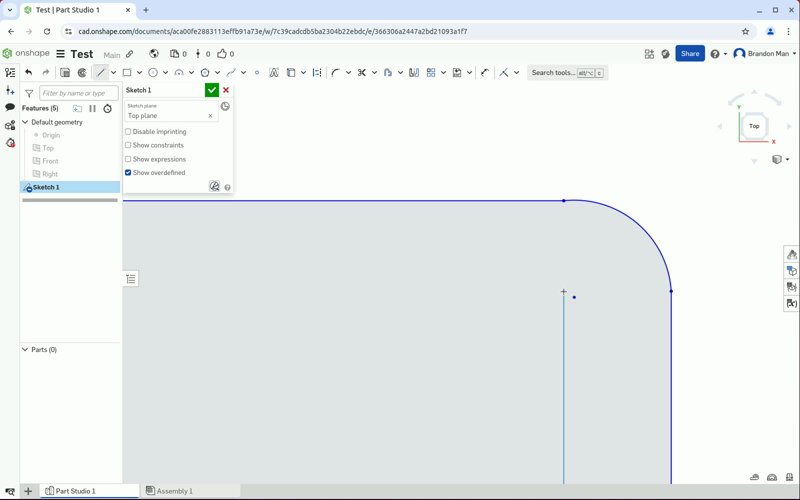
scroll(-6)
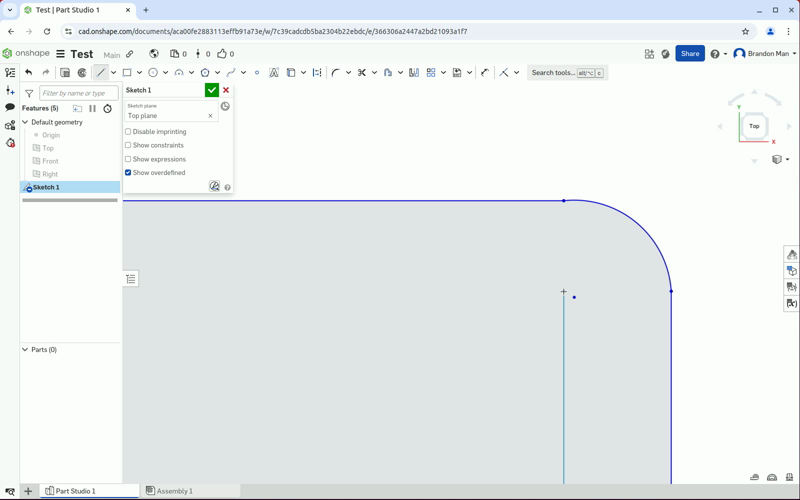
scroll(-6)
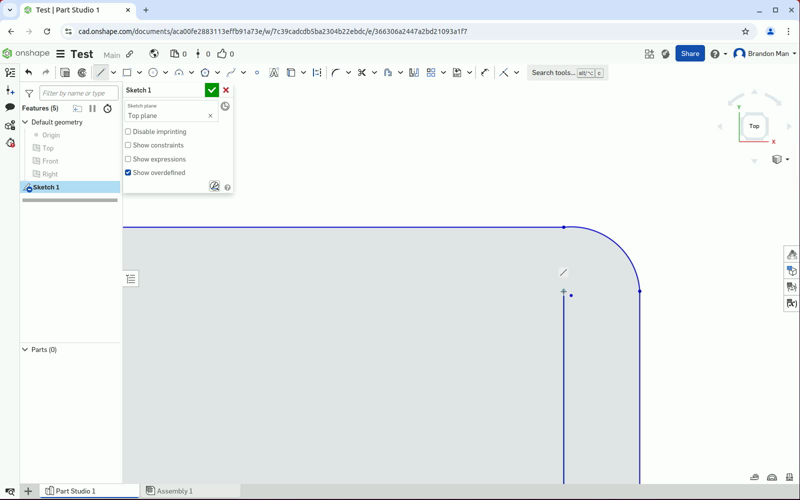
scroll(-6)
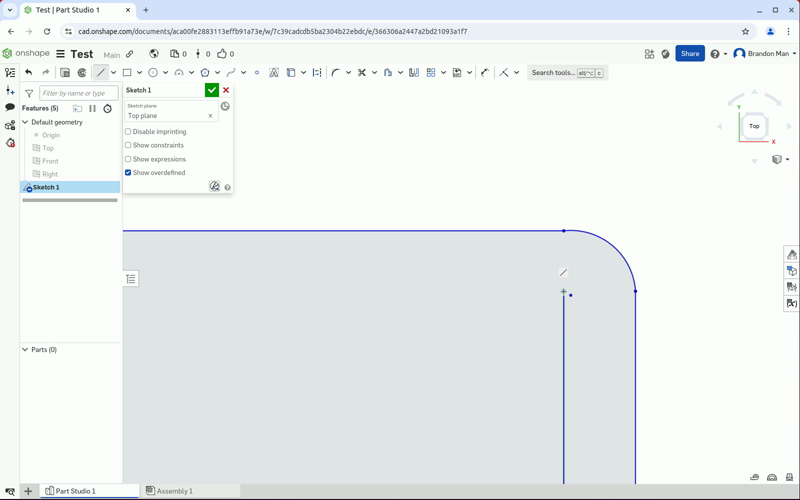
scroll(-6)
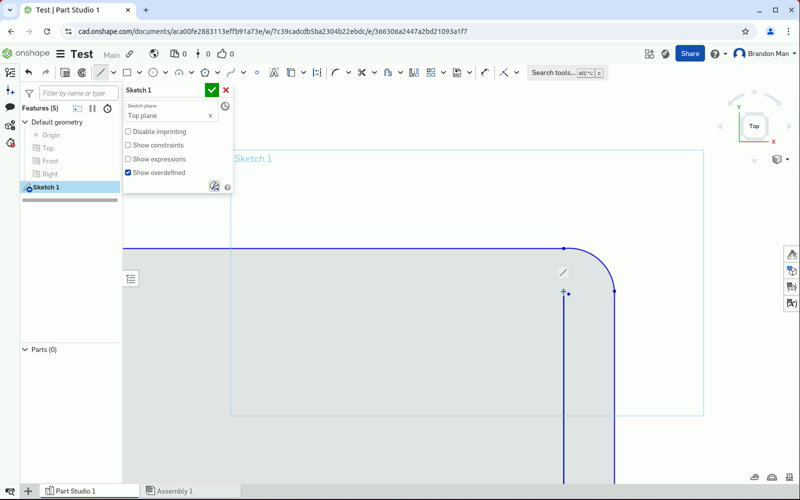
scroll(-6)
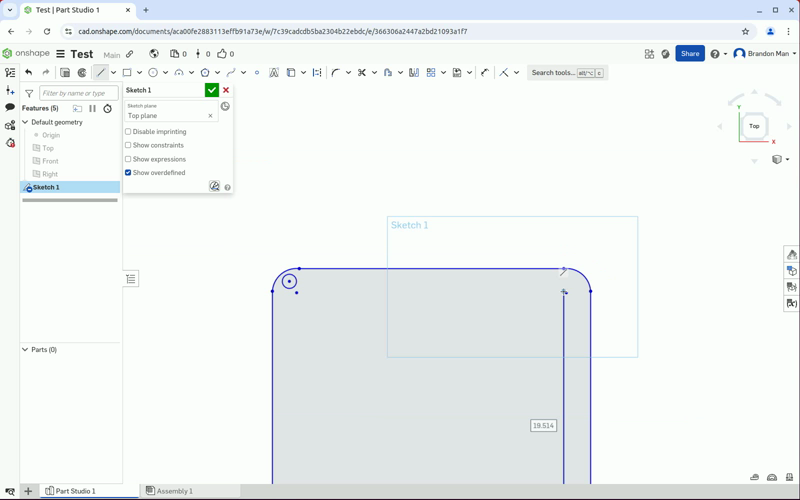
scroll(-6)
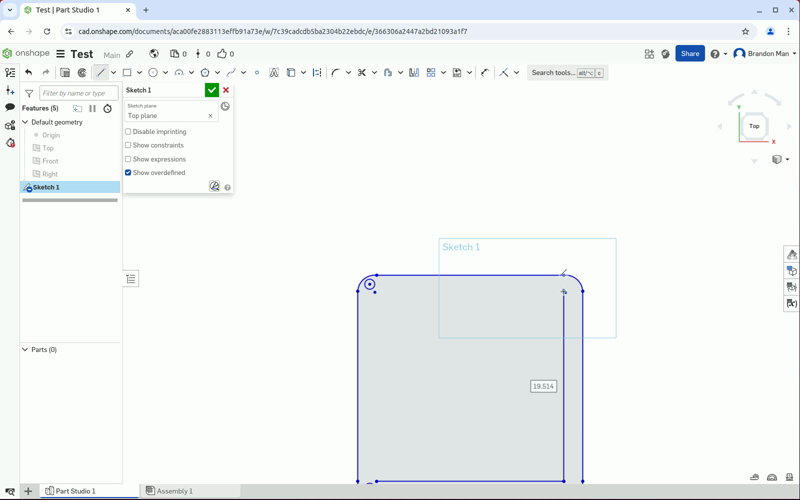
scroll(-6)
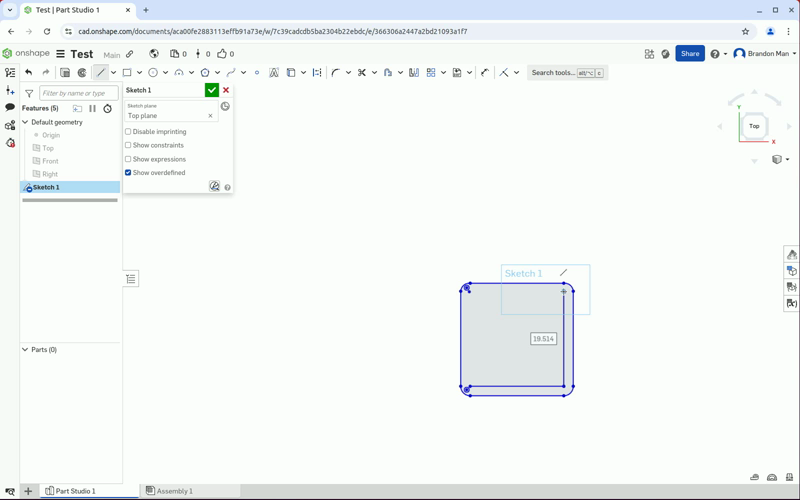
key_up(shift)
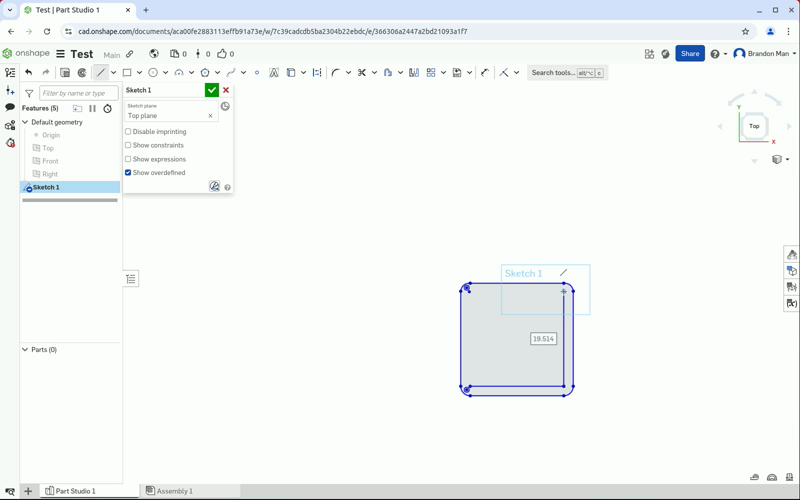
key_down(shift)
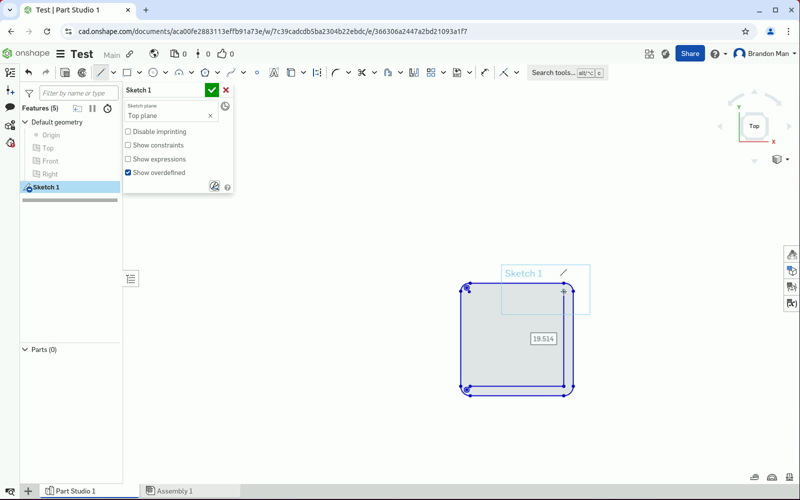
mouse_move(470, 291)
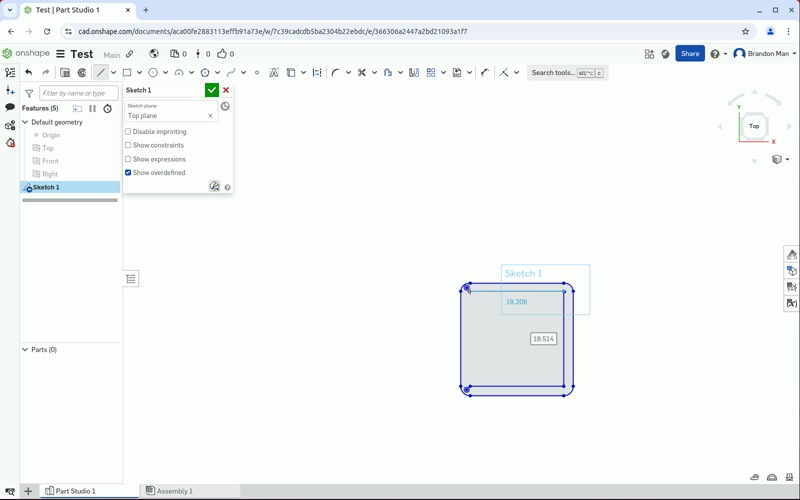
scroll(6)
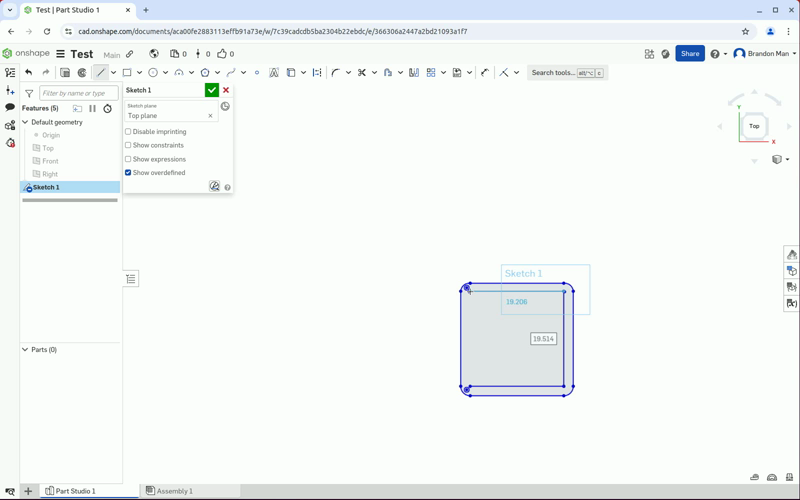
scroll(6)
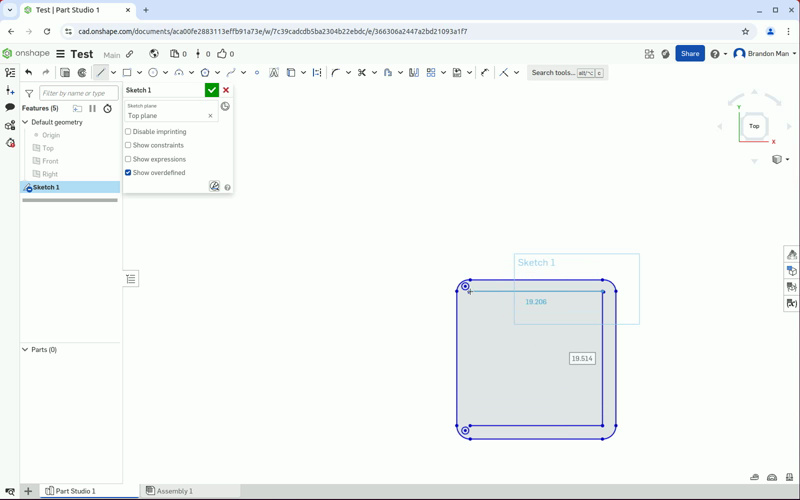
scroll(6)
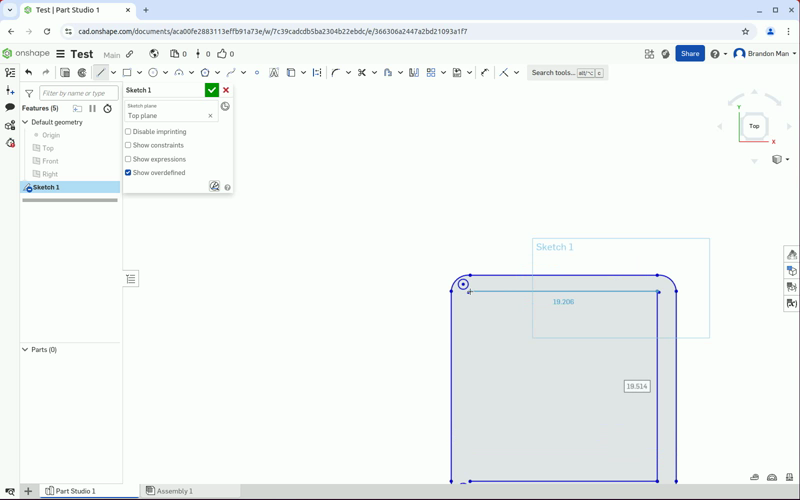
scroll(6)
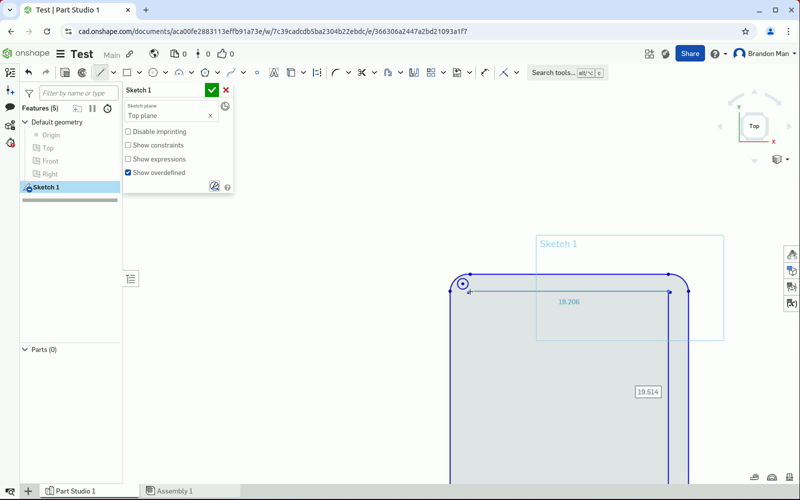
scroll(6)
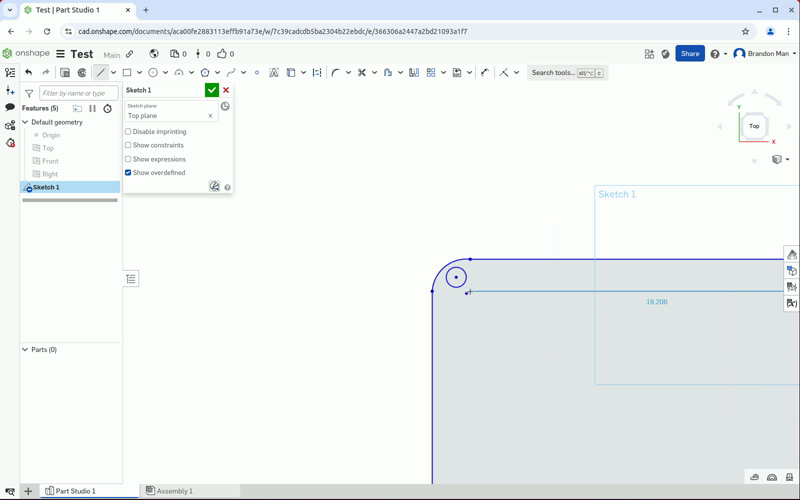
scroll(6)
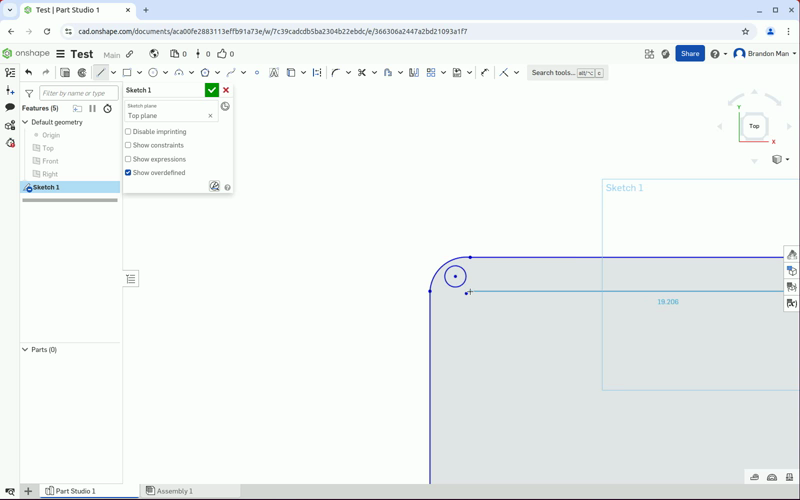
scroll(6)
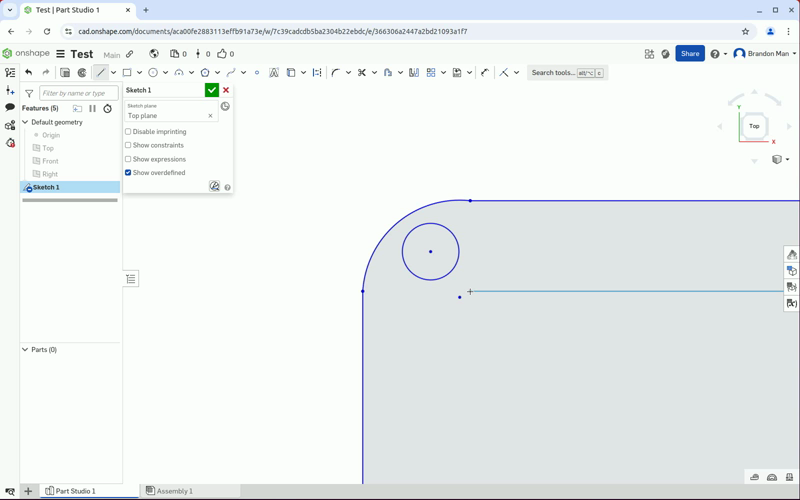
click(470, 291)
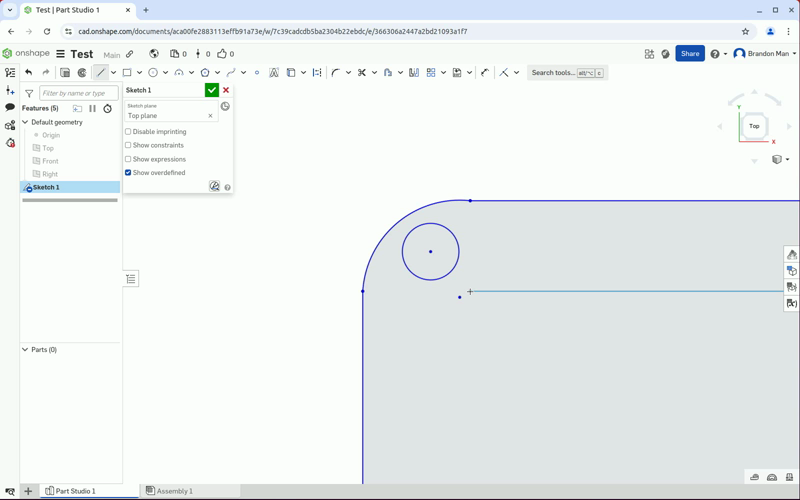
scroll(-6)
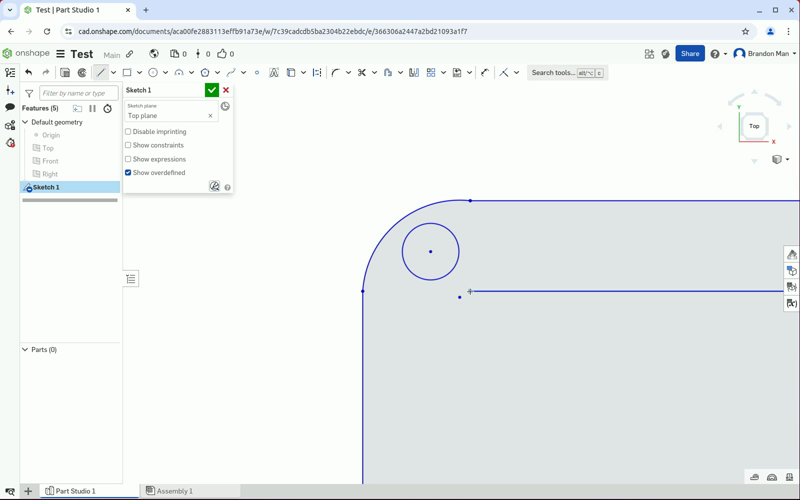
scroll(-6)
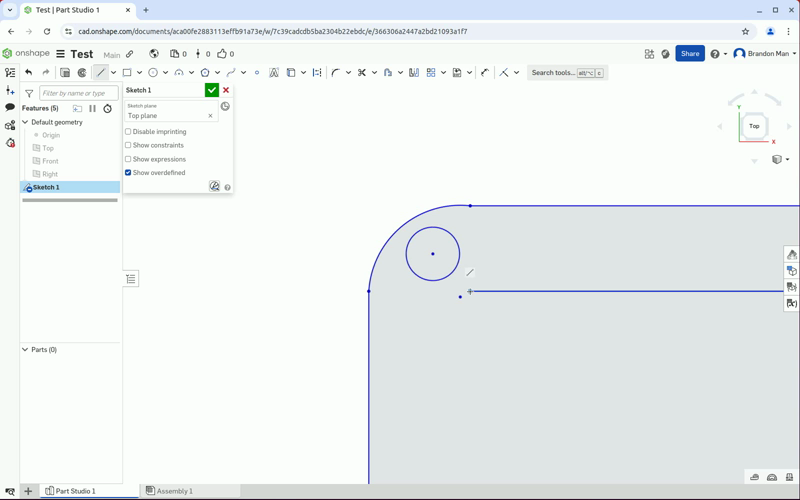
scroll(-6)
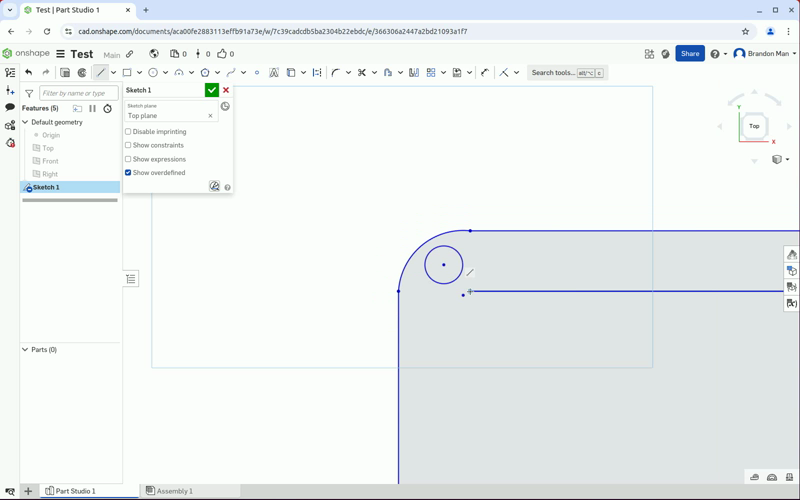
scroll(-6)
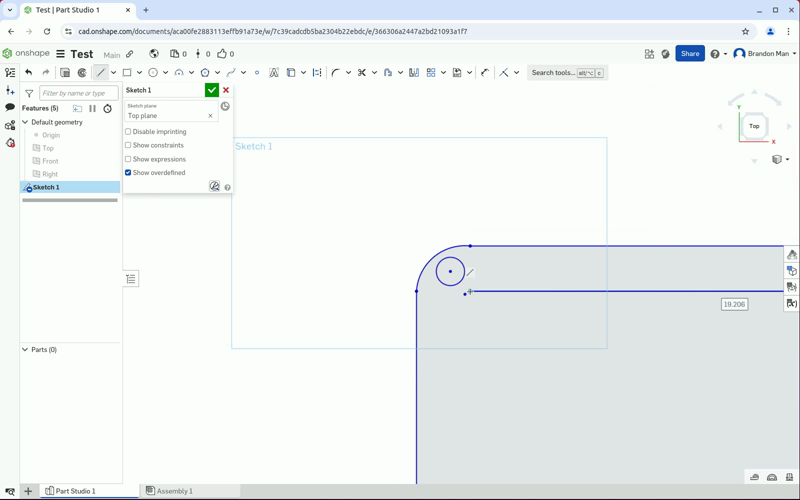
scroll(-6)
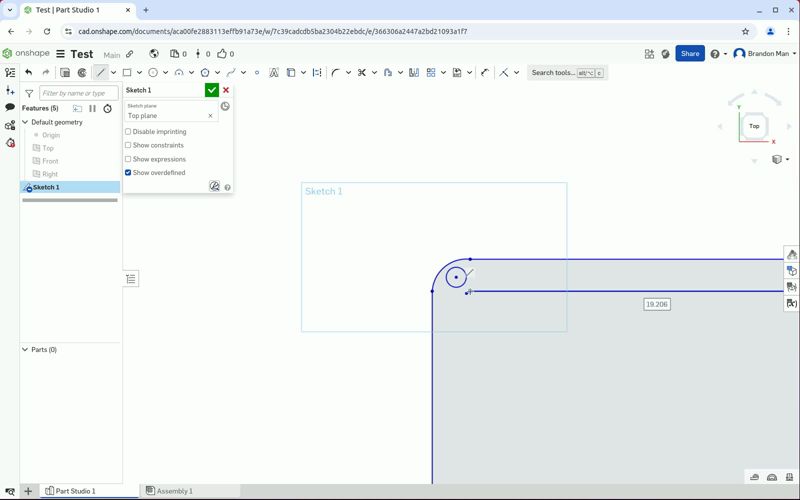
scroll(-6)
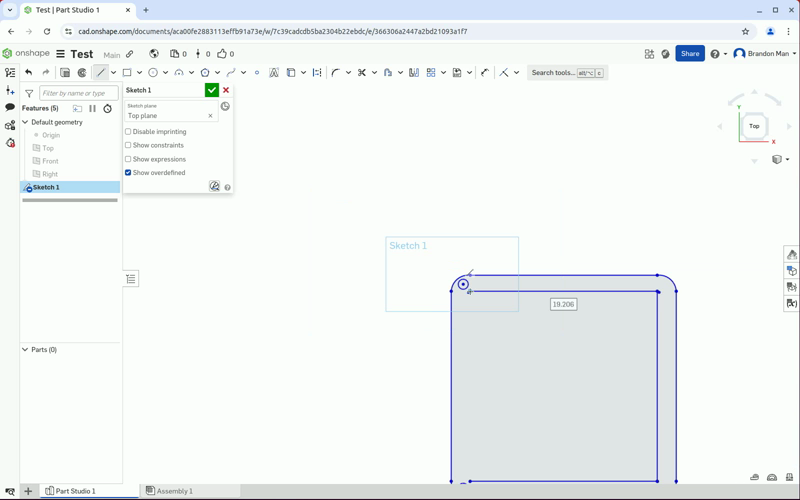
scroll(-6)
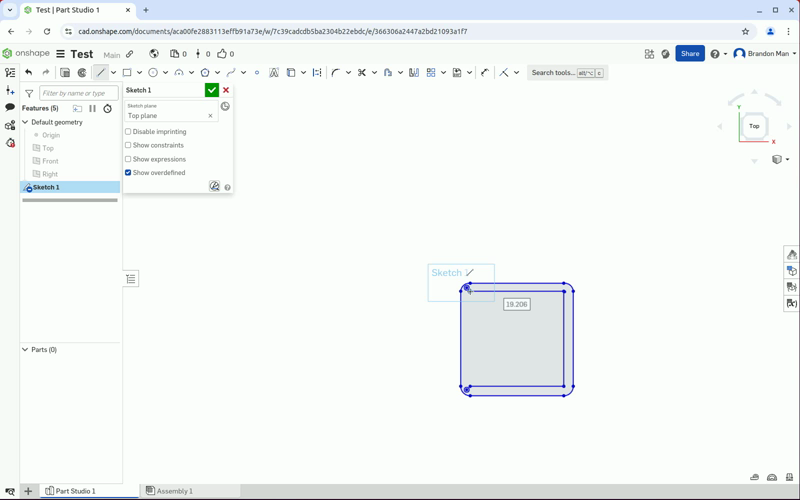
key_up(shift)
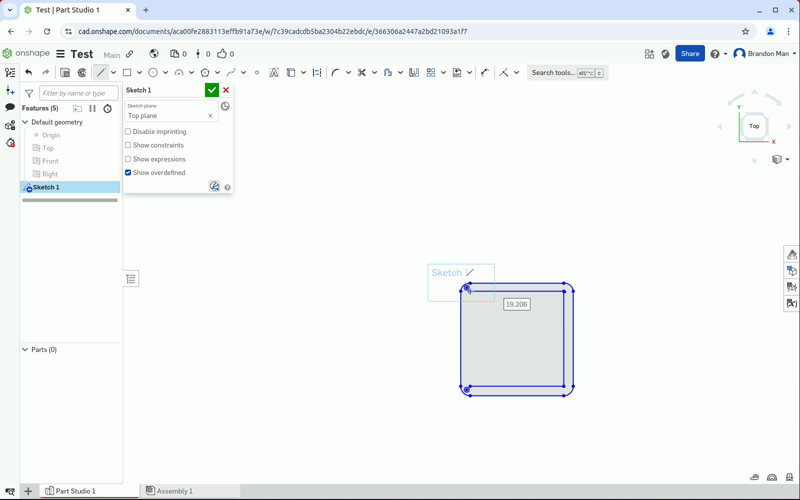
key_down(shift)
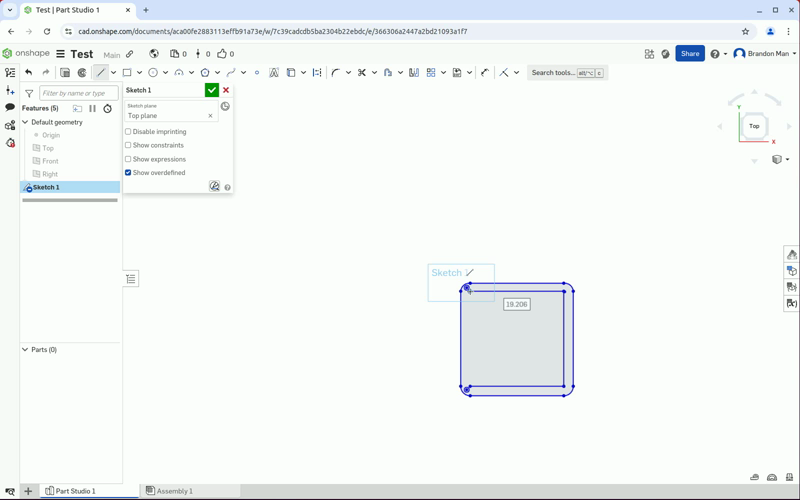
mouse_move(470, 386)
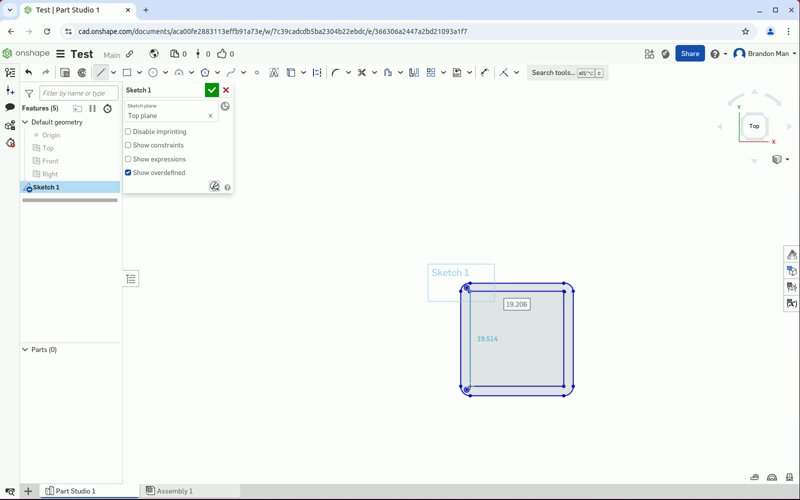
scroll(6)
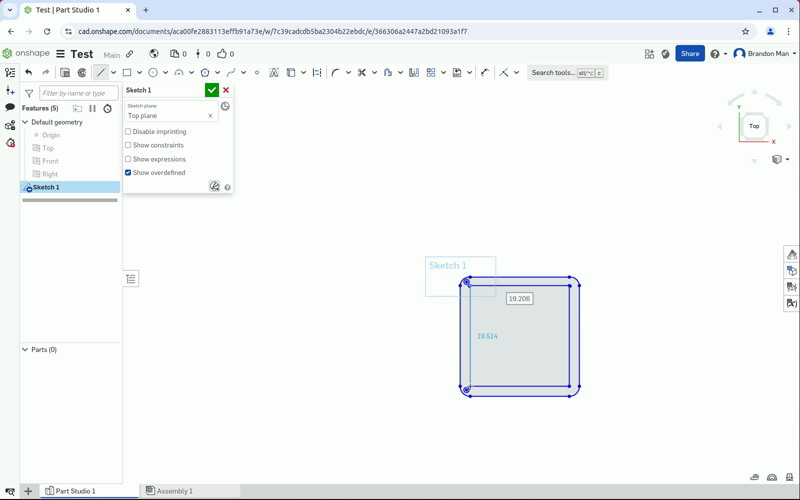
scroll(6)
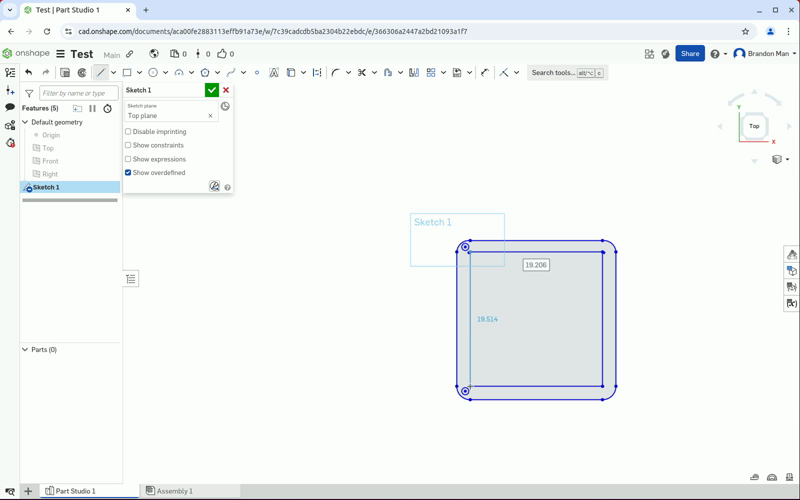
scroll(6)
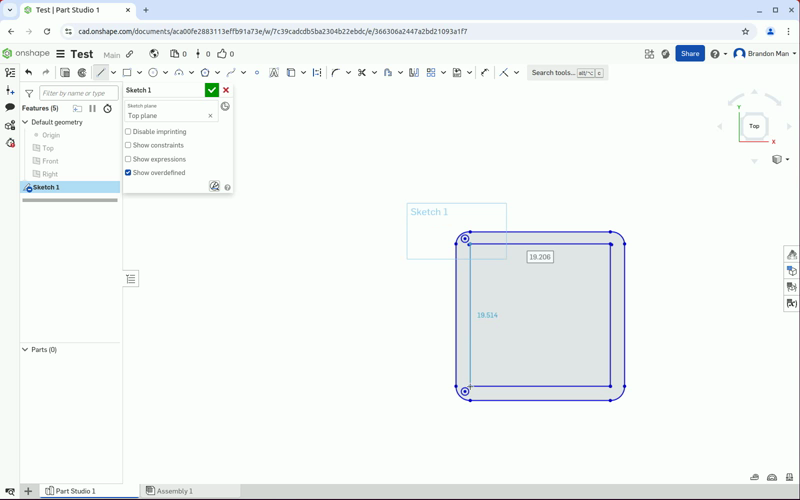
scroll(6)
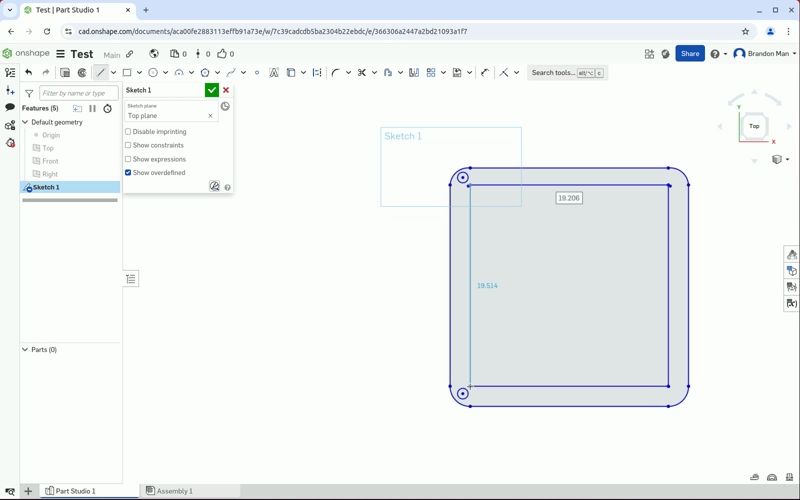
scroll(6)
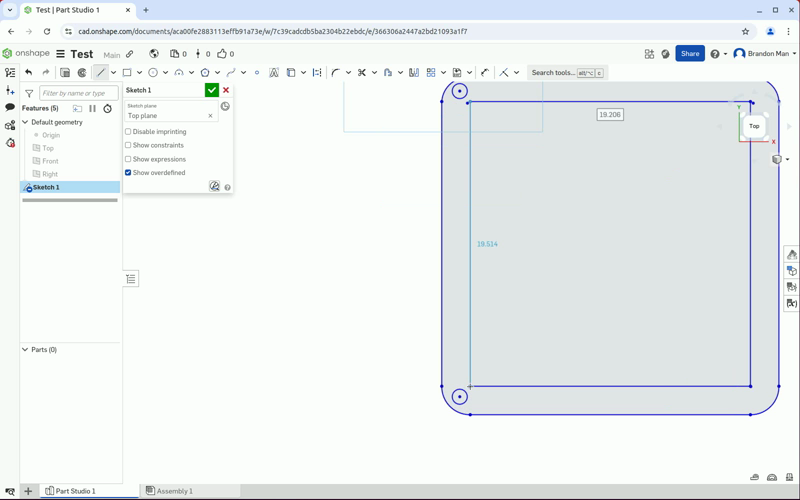
scroll(6)
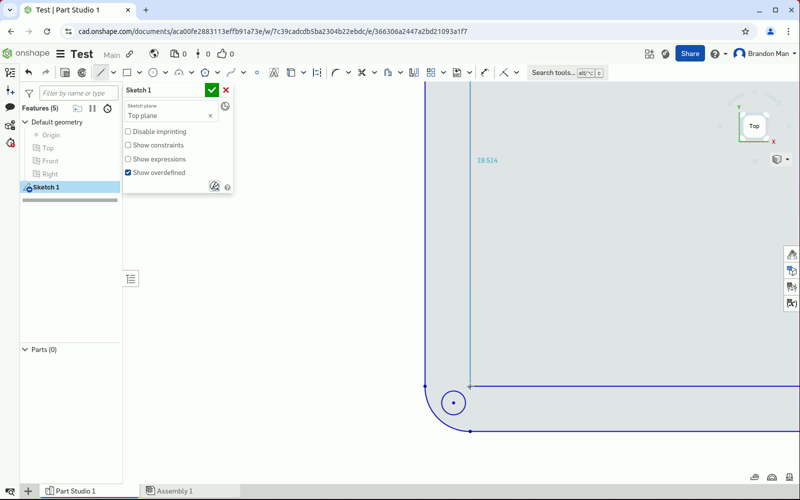
scroll(6)
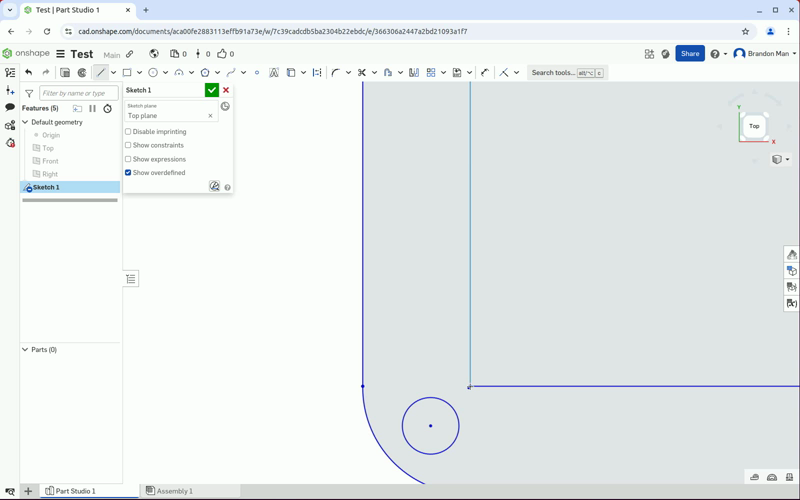
key_up(shift)
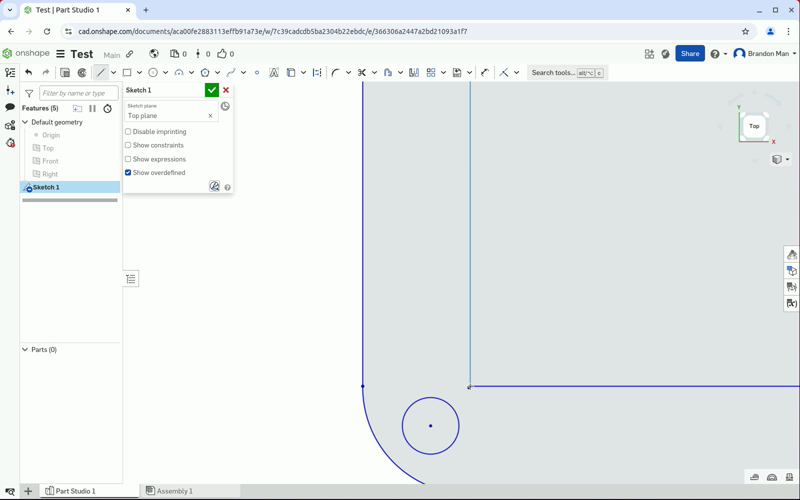
click(470, 386)
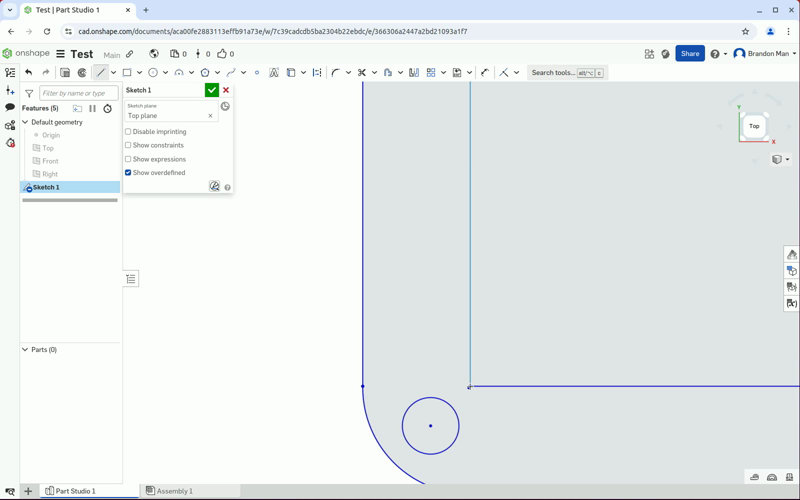
scroll(-6)
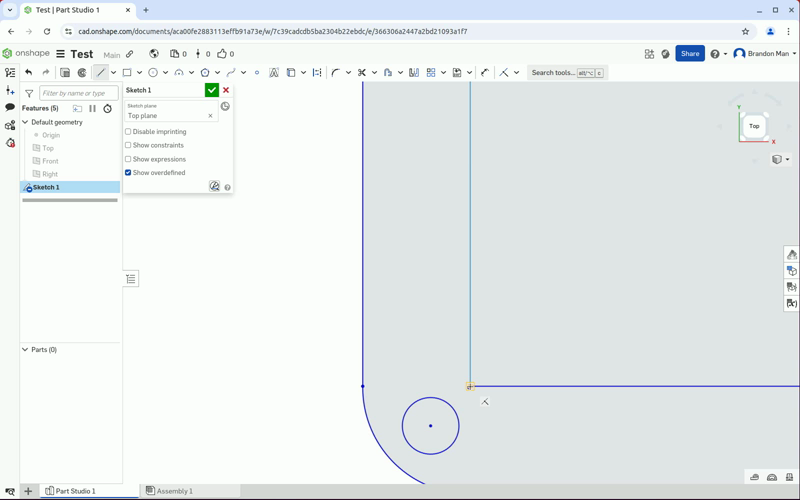
scroll(-6)
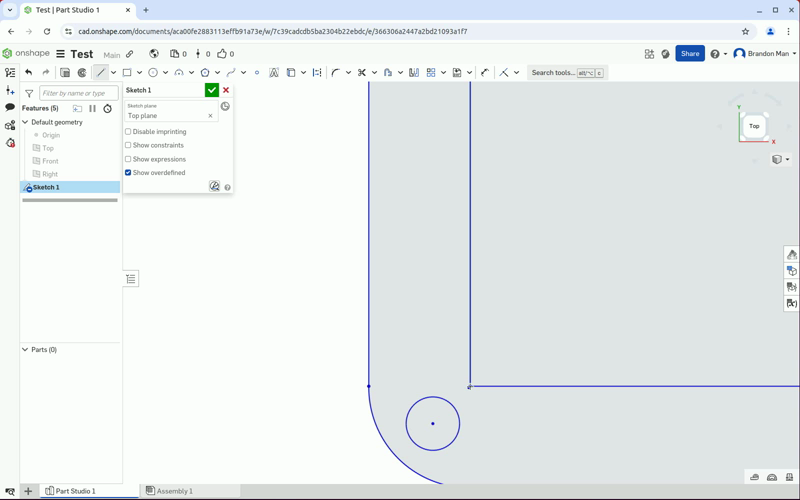
scroll(-6)
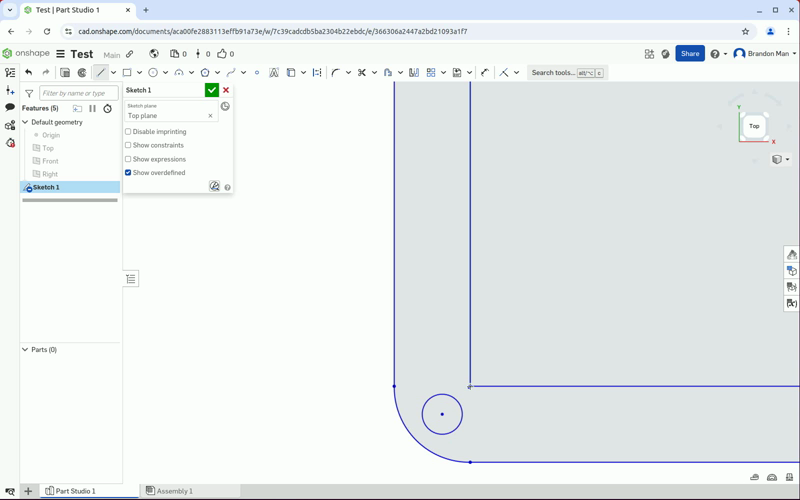
scroll(-6)
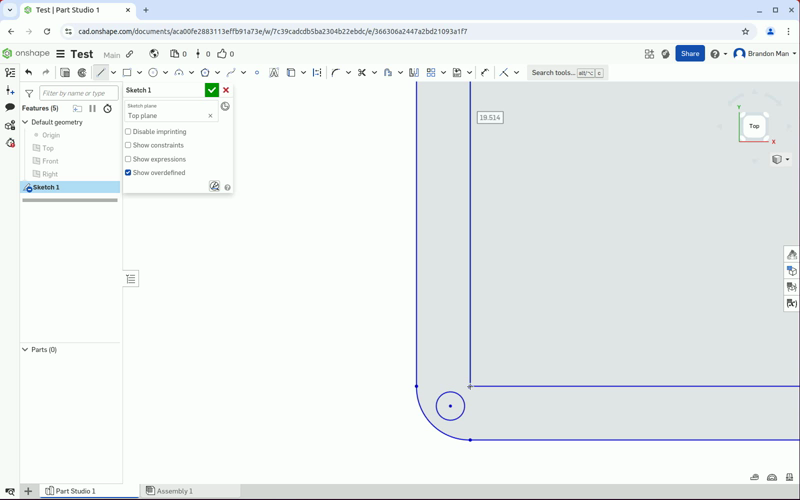
scroll(-6)
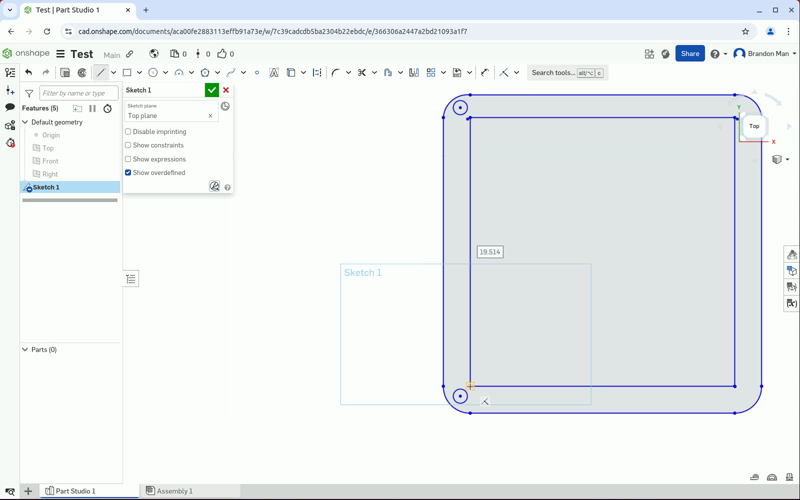
scroll(-6)
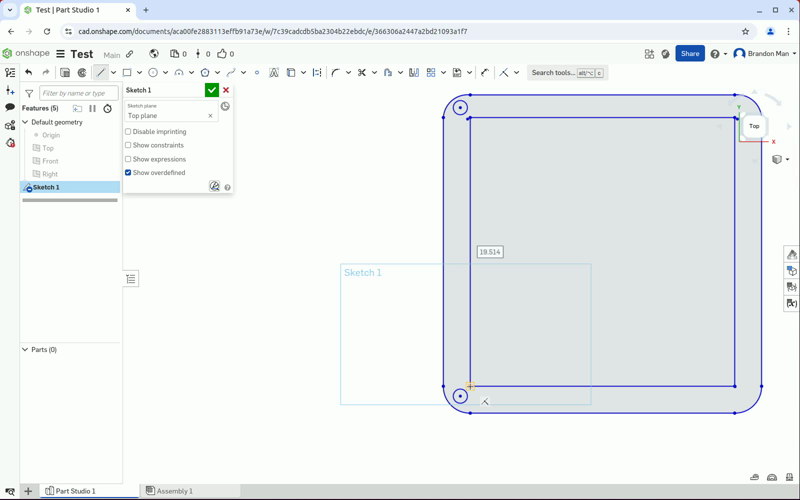
scroll(-6)
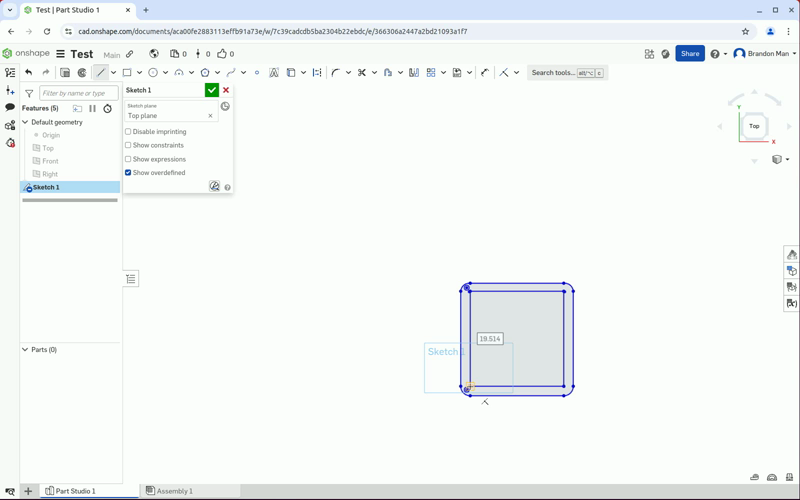
key(esc)
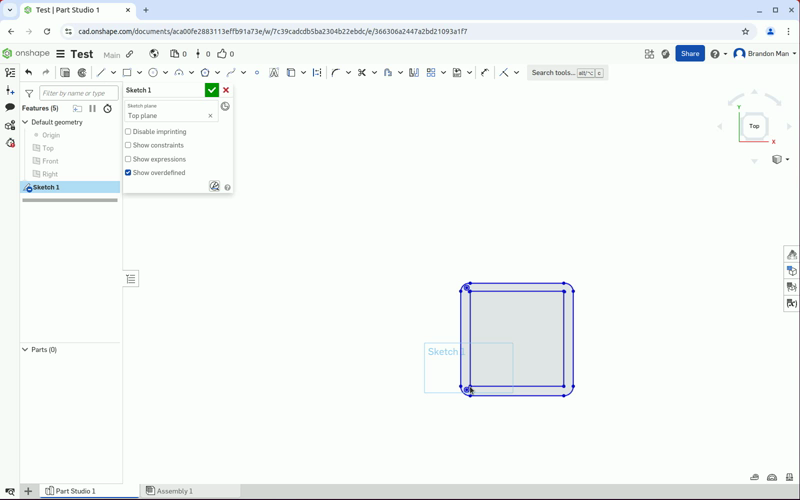
key(c)
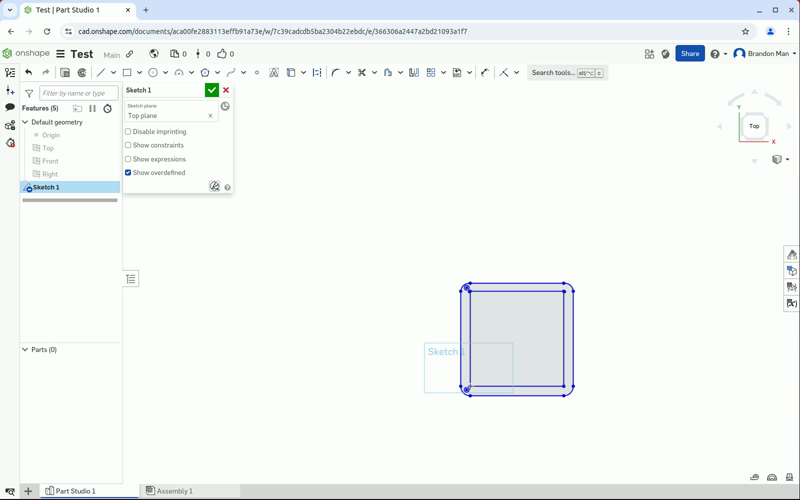
key_down(shift)
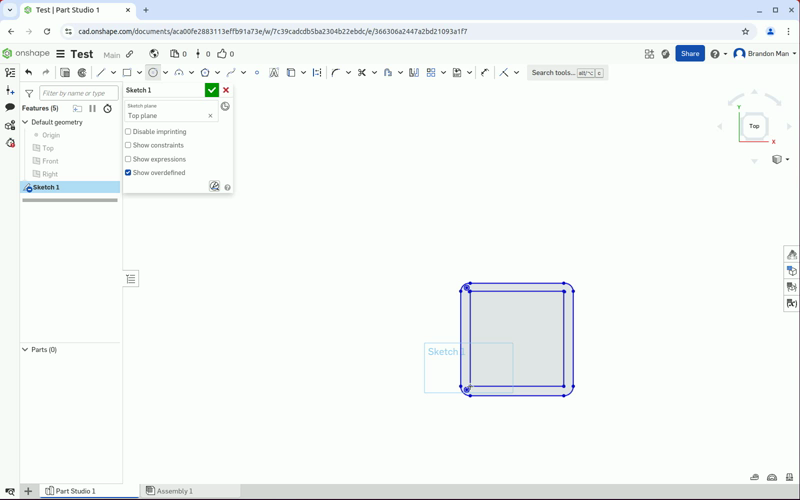
mouse_move(567, 389)
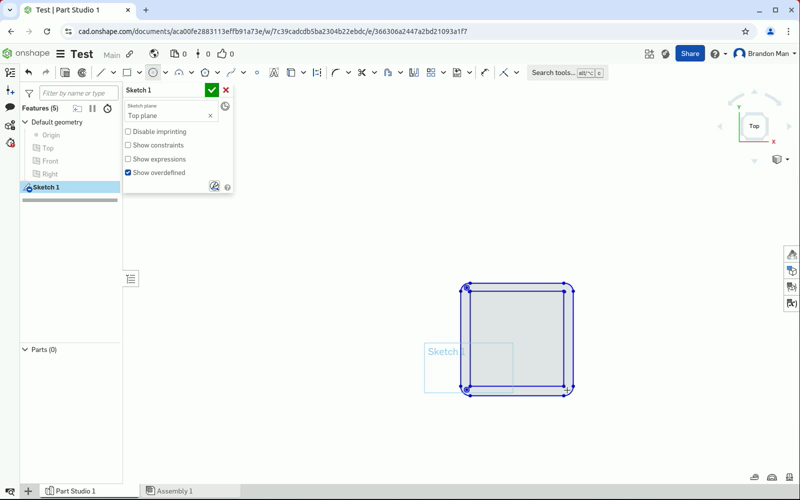
scroll(6)
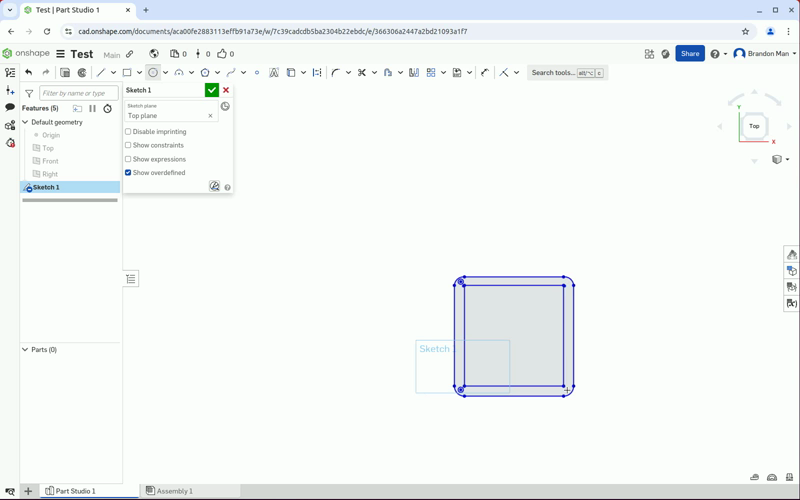
scroll(6)
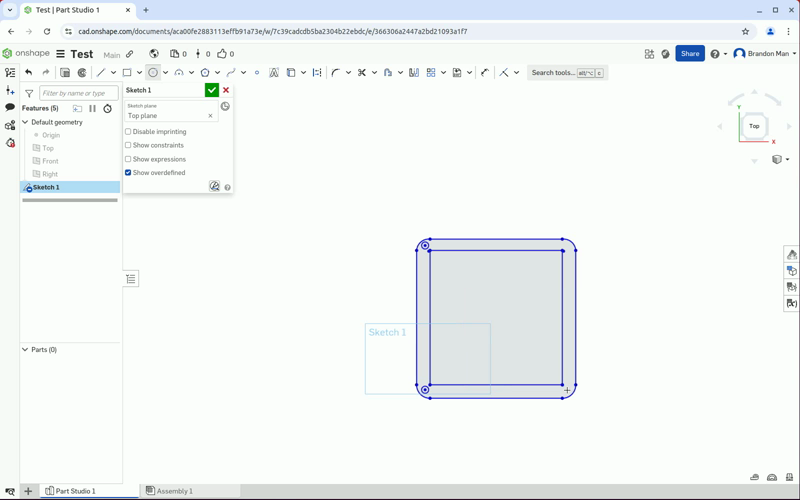
scroll(6)
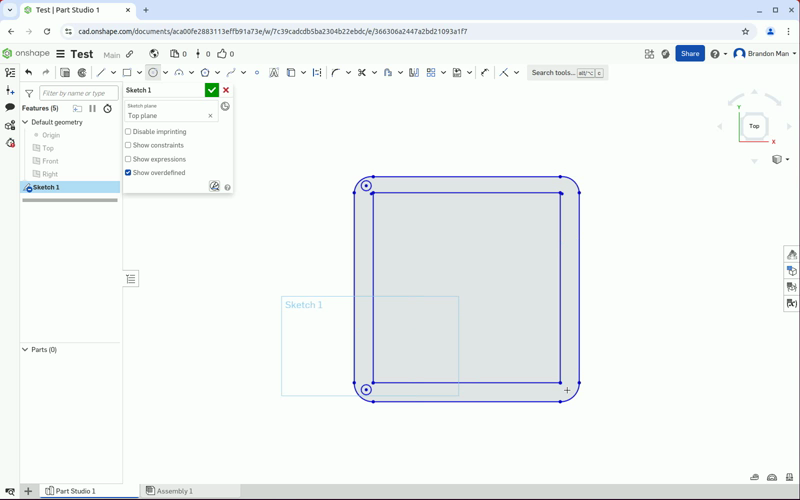
scroll(6)
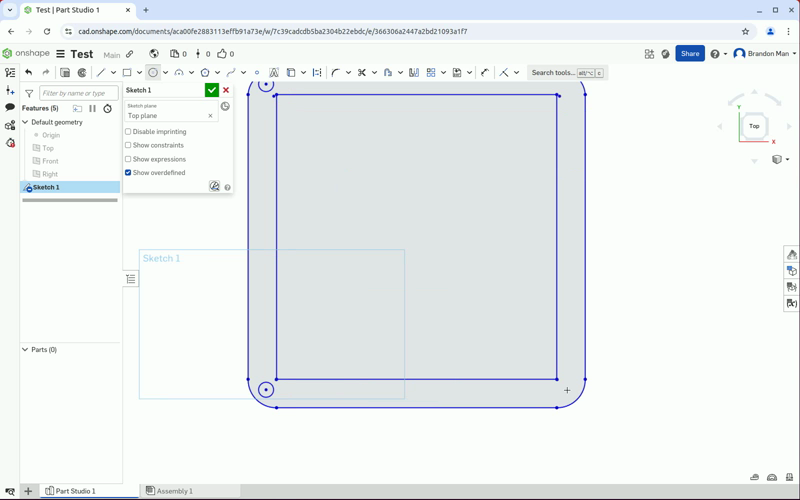
scroll(6)
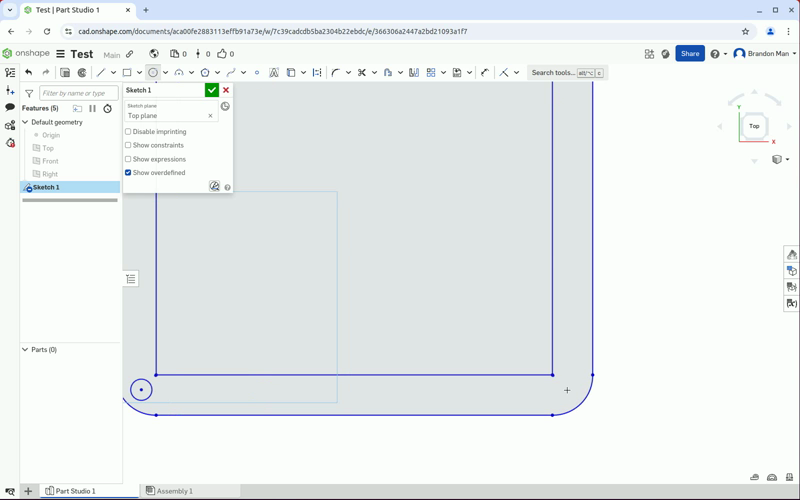
scroll(6)
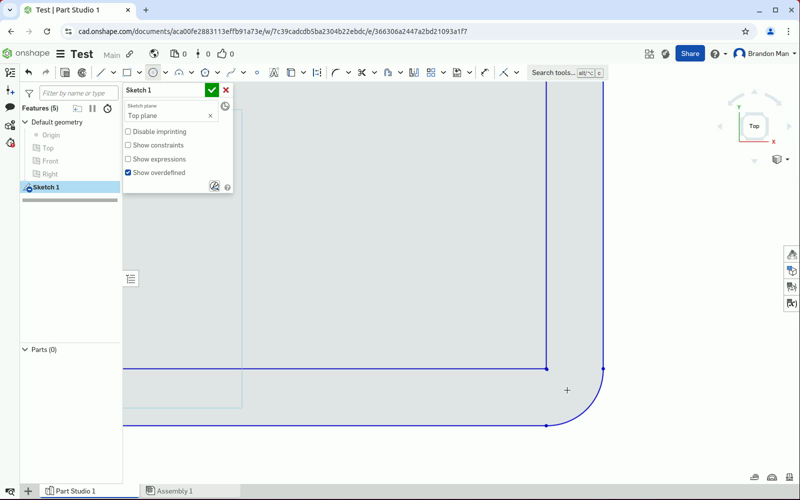
scroll(6)
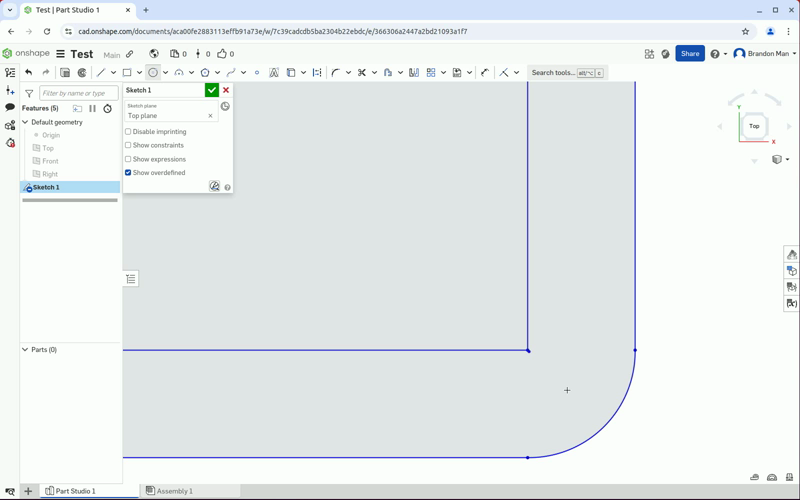
click(567, 389)
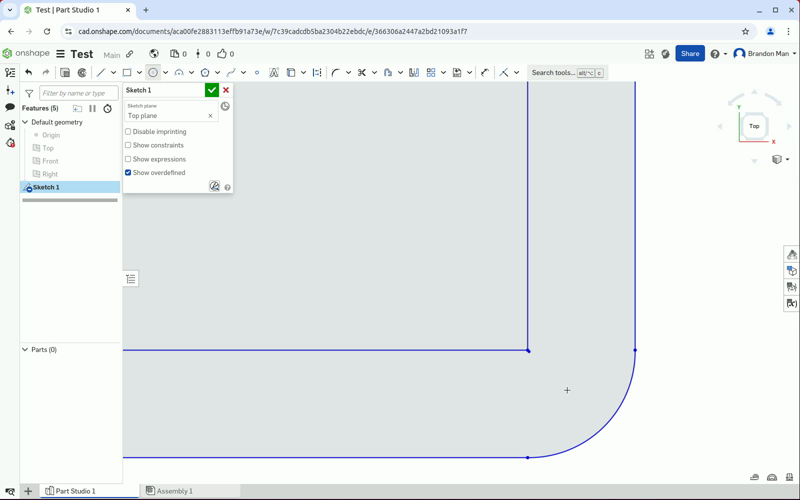
scroll(-6)
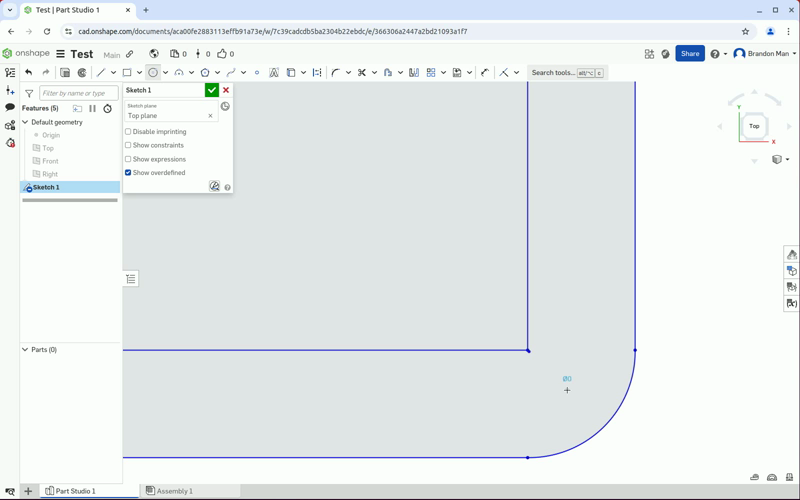
scroll(-6)
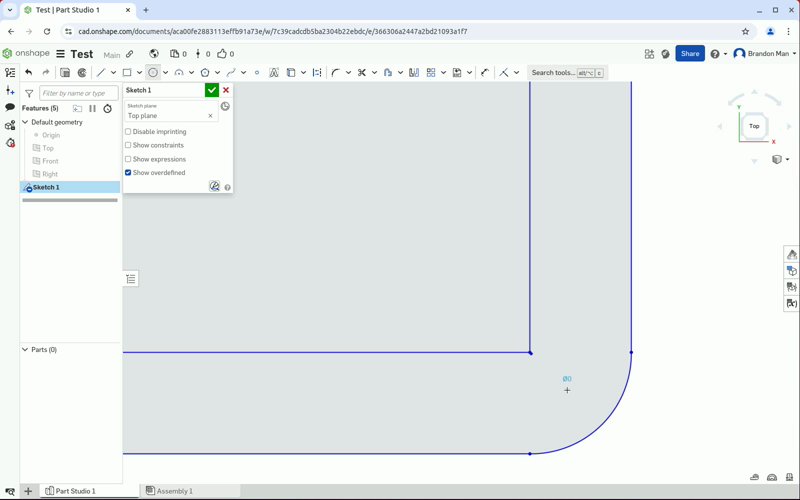
scroll(-6)
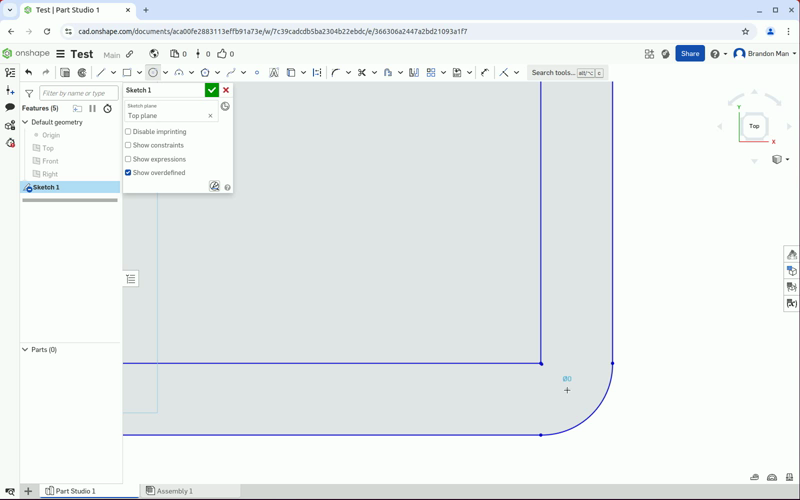
scroll(-6)
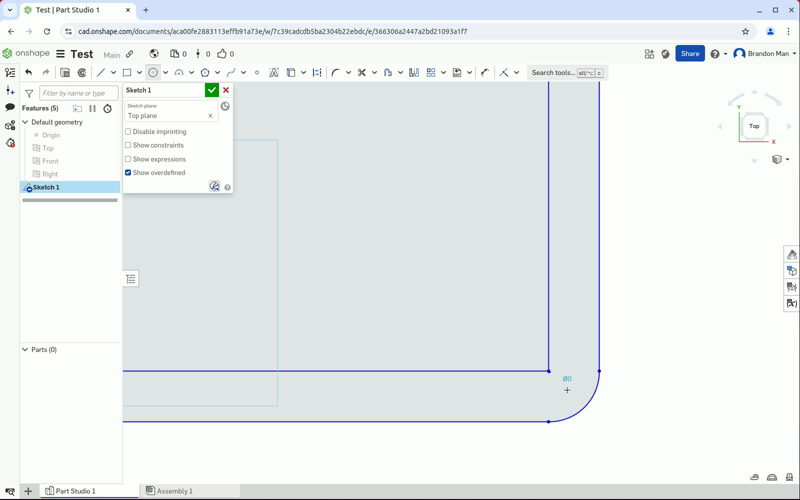
scroll(-6)
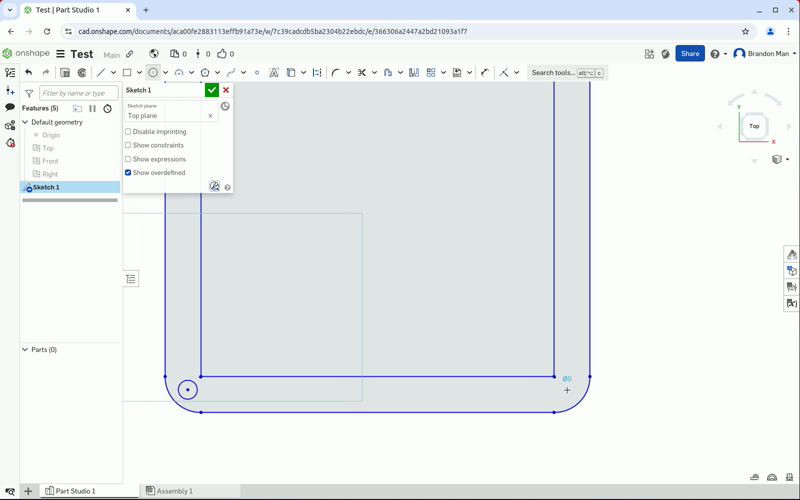
scroll(-6)
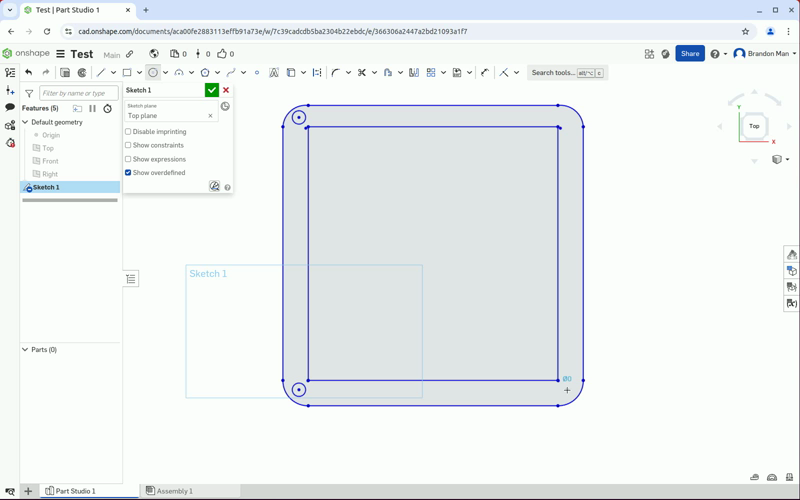
scroll(-6)
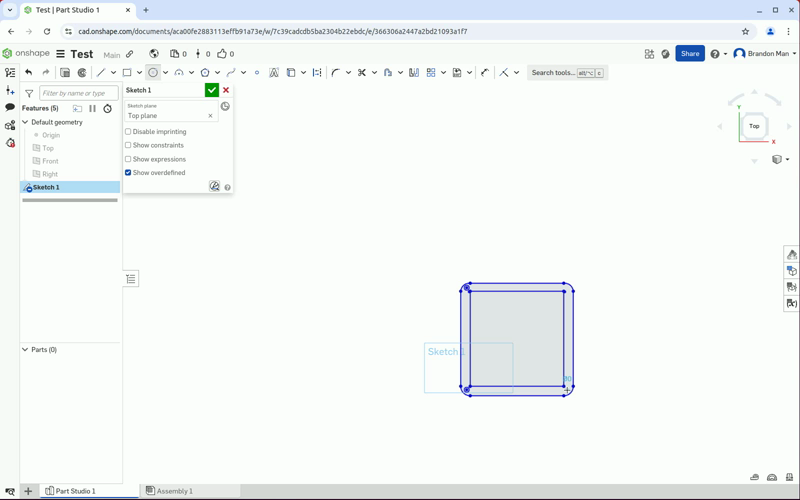
key_up(shift)
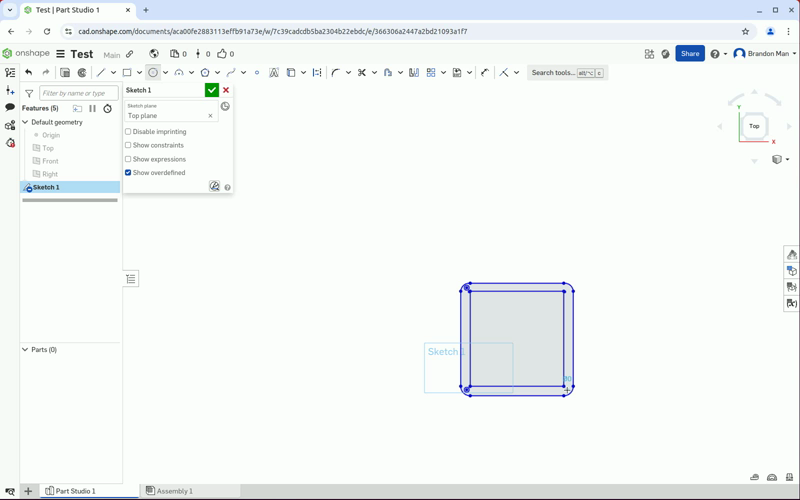
mouse_move(569, 389)
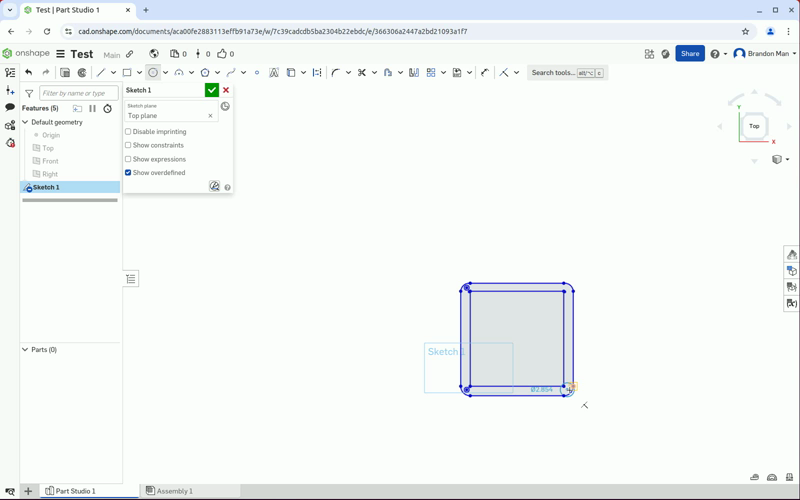
scroll(6)
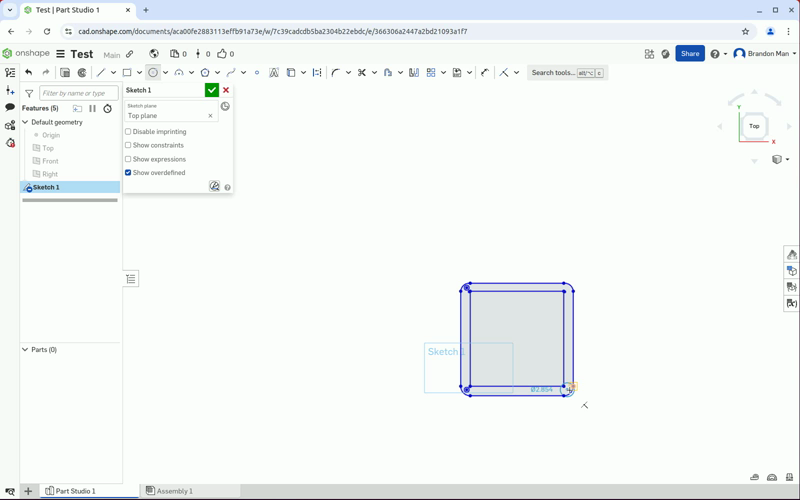
scroll(6)
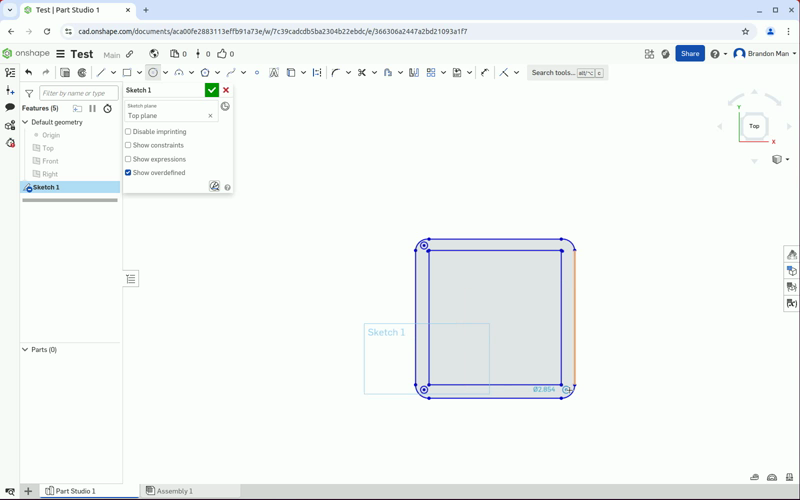
scroll(6)
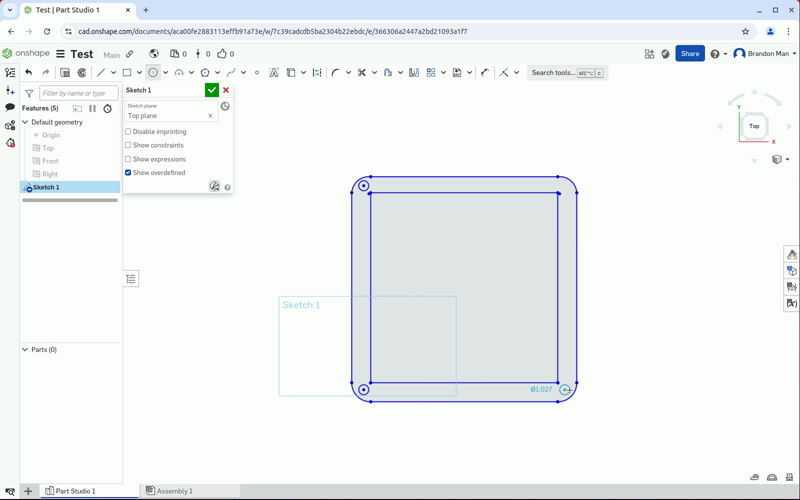
scroll(6)
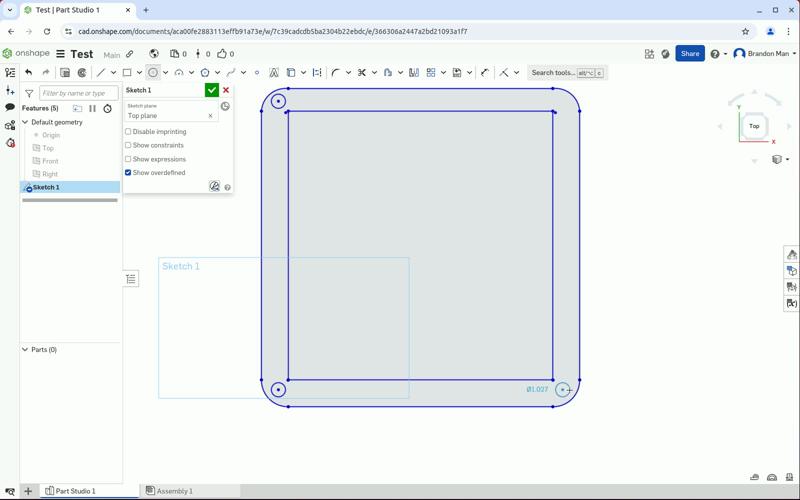
scroll(6)
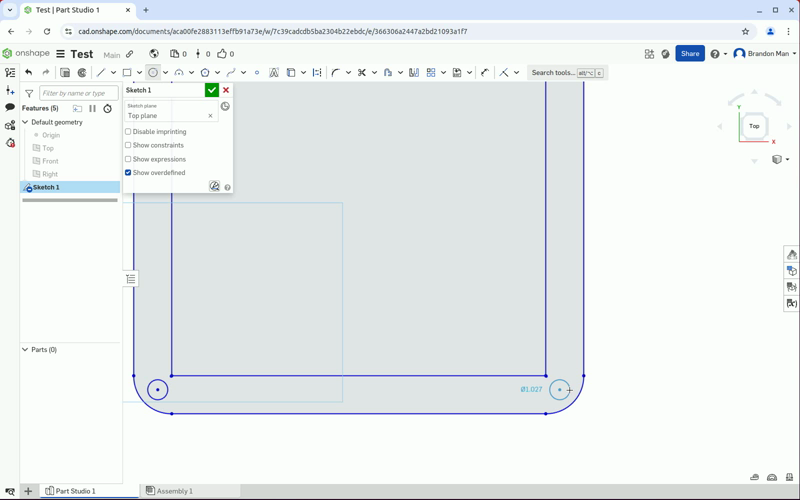
scroll(6)
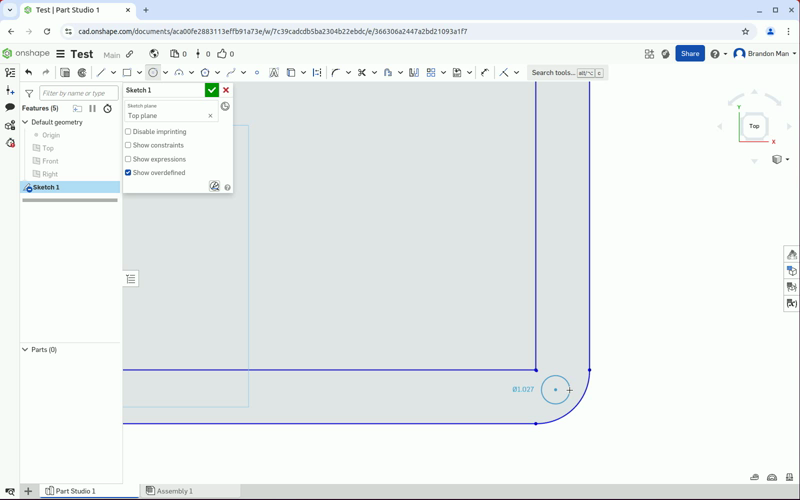
scroll(6)
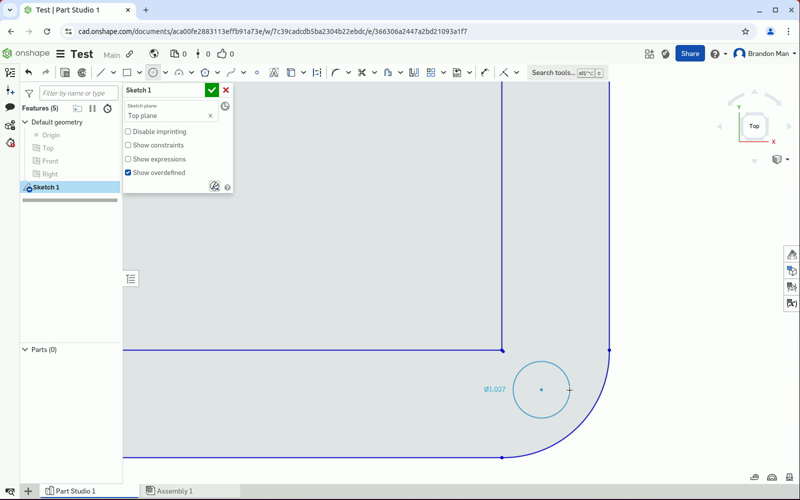
click(569, 389)
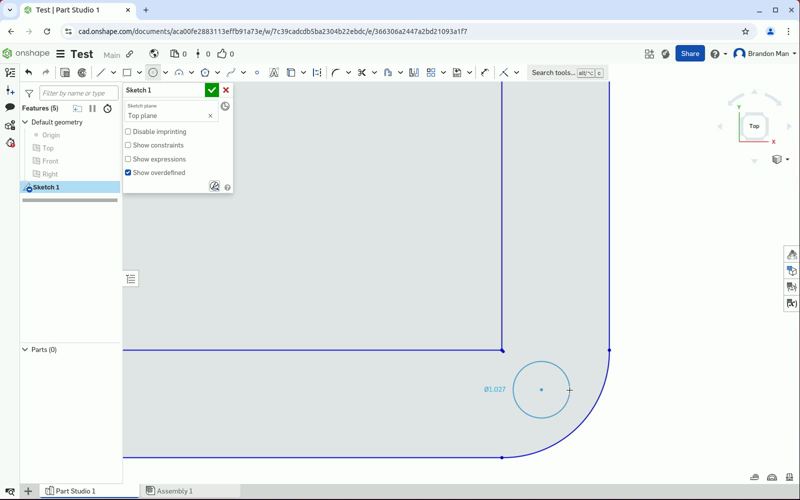
scroll(-6)
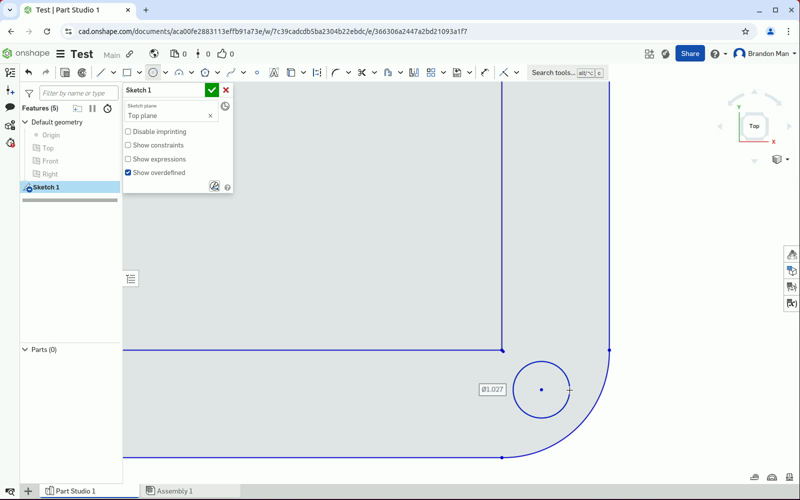
scroll(-6)
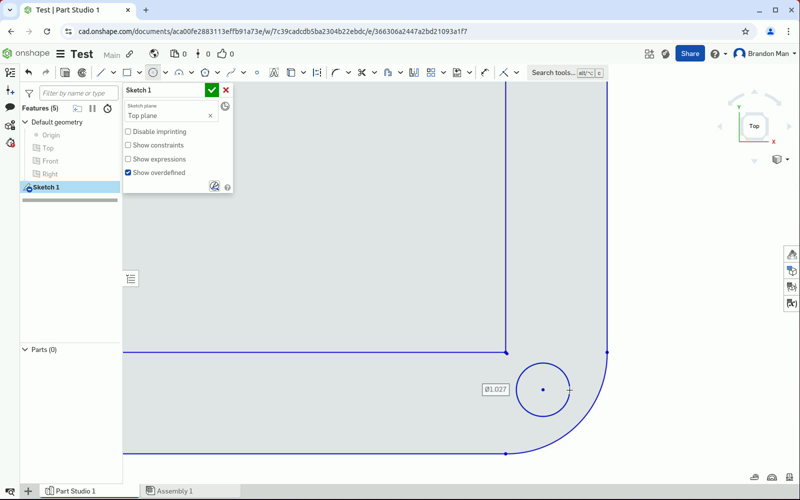
scroll(-6)
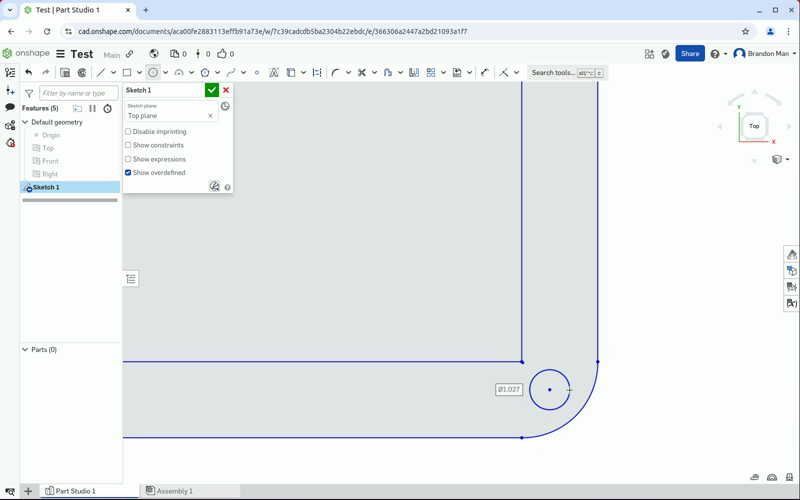
scroll(-6)
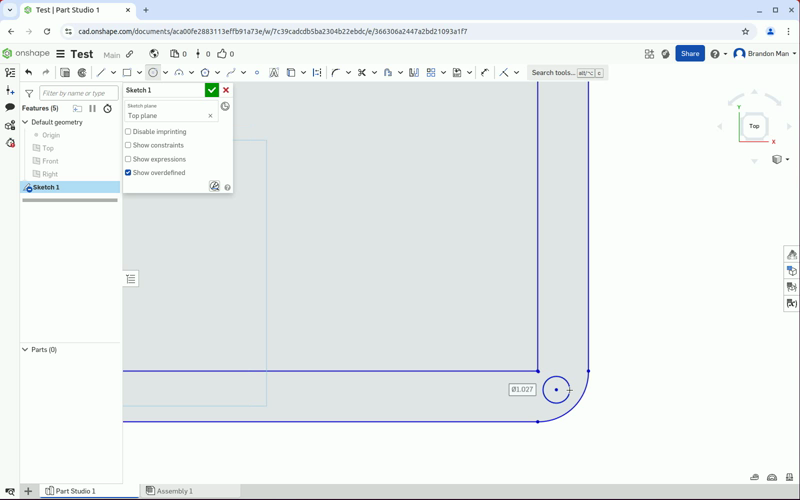
scroll(-6)
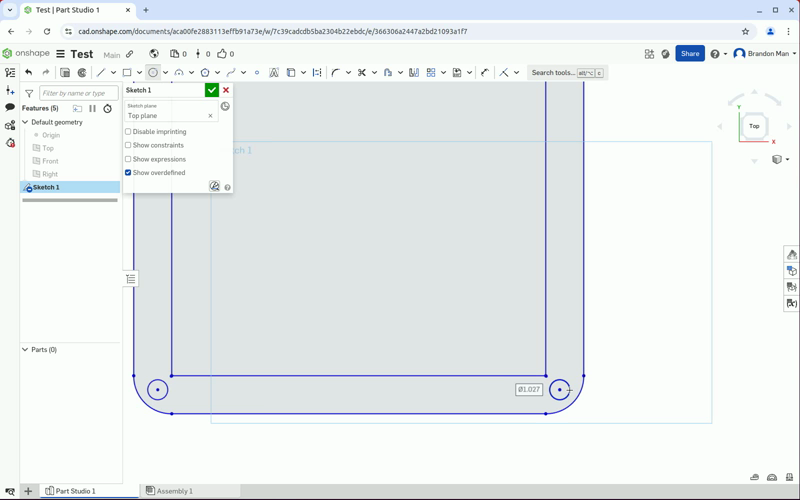
scroll(-6)
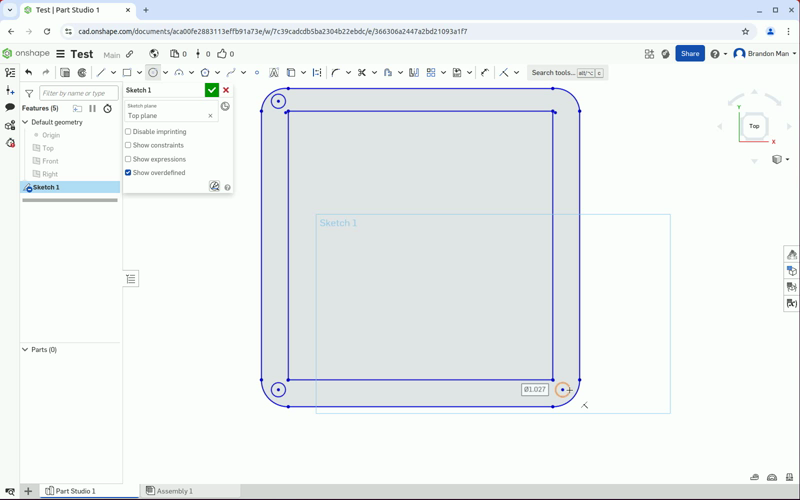
scroll(-6)
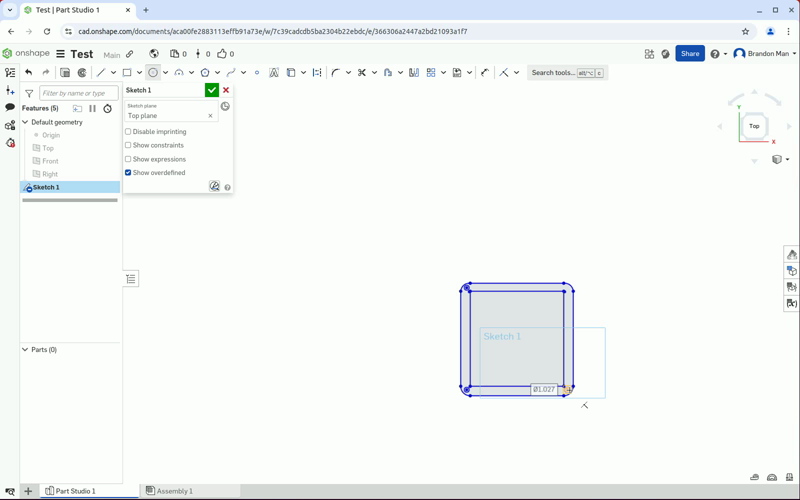
key(esc)
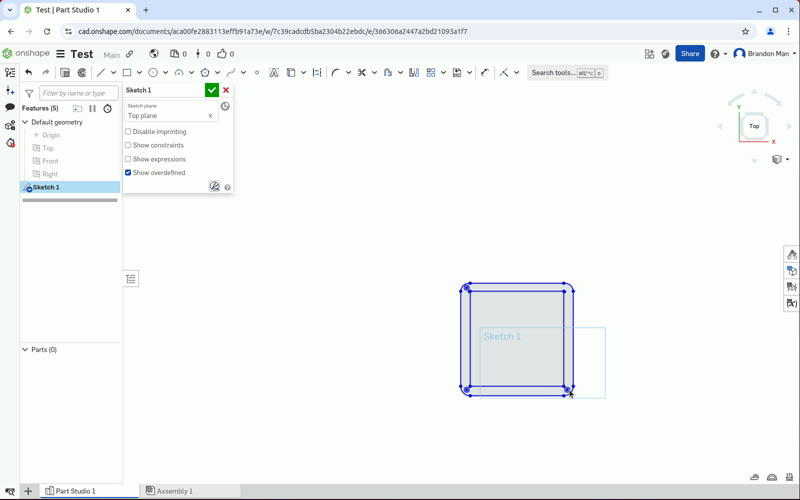
key(c)
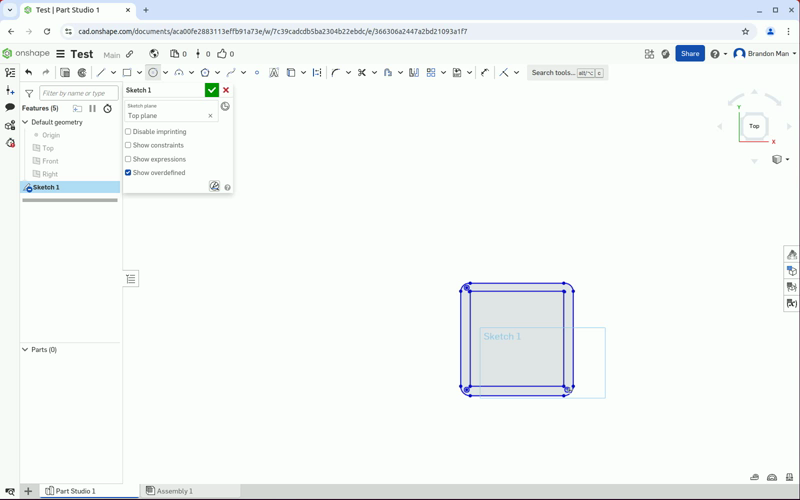
key_down(shift)
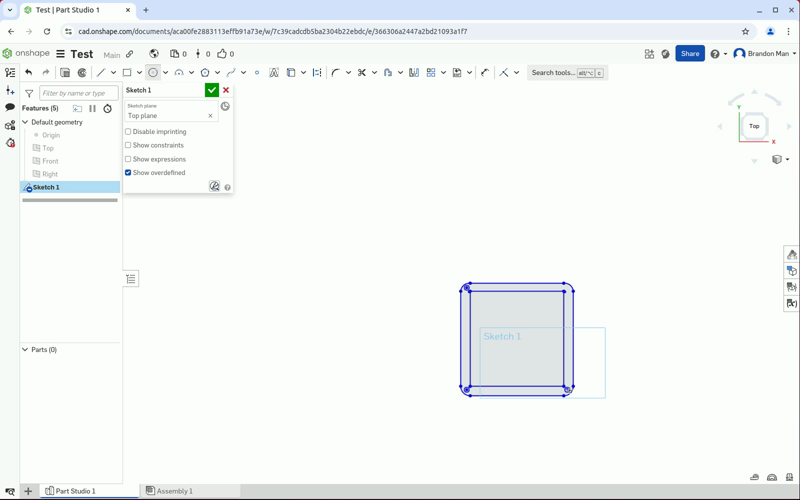
mouse_move(567, 287)
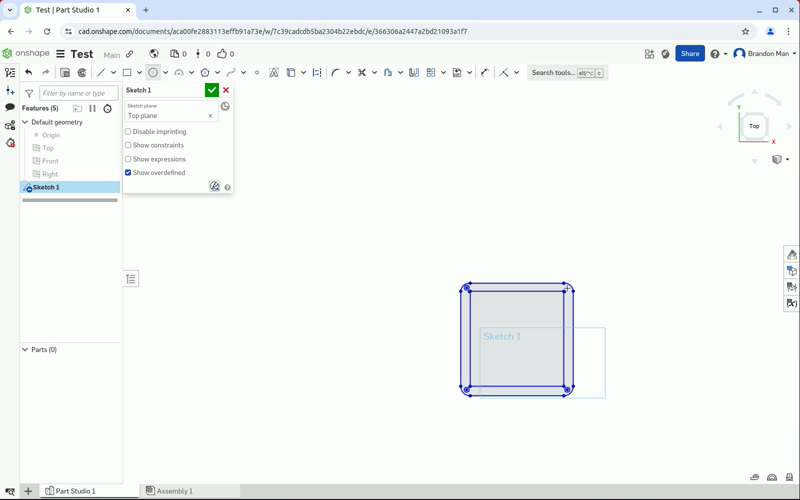
scroll(6)
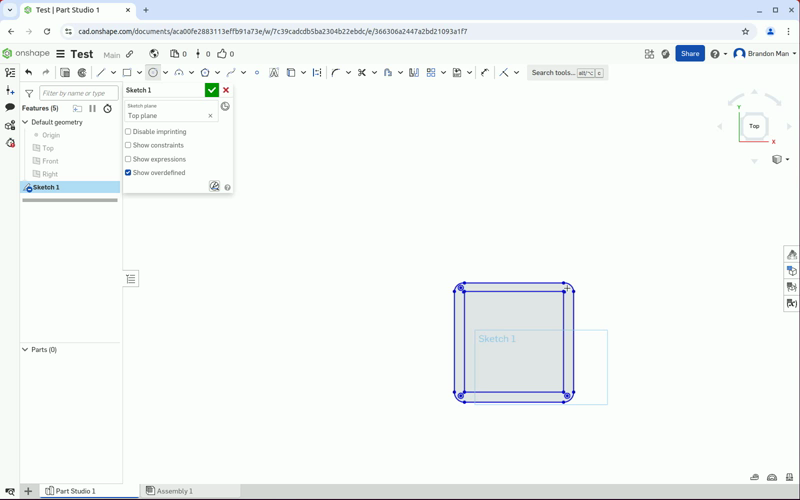
scroll(6)
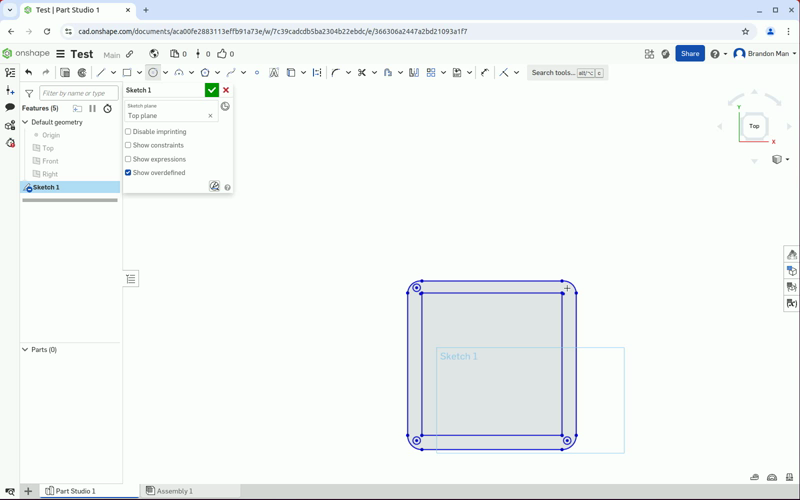
scroll(6)
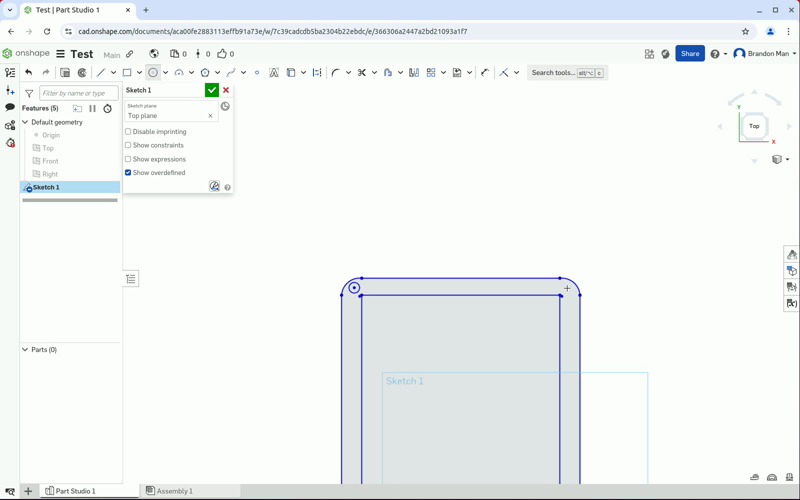
scroll(6)
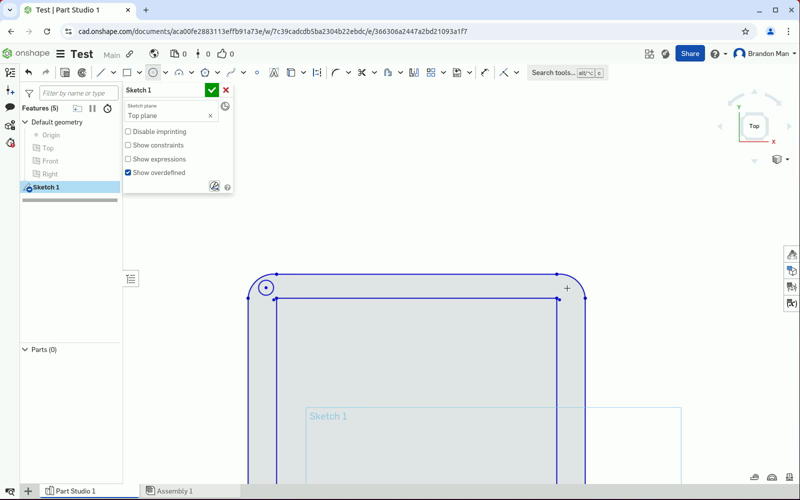
scroll(6)
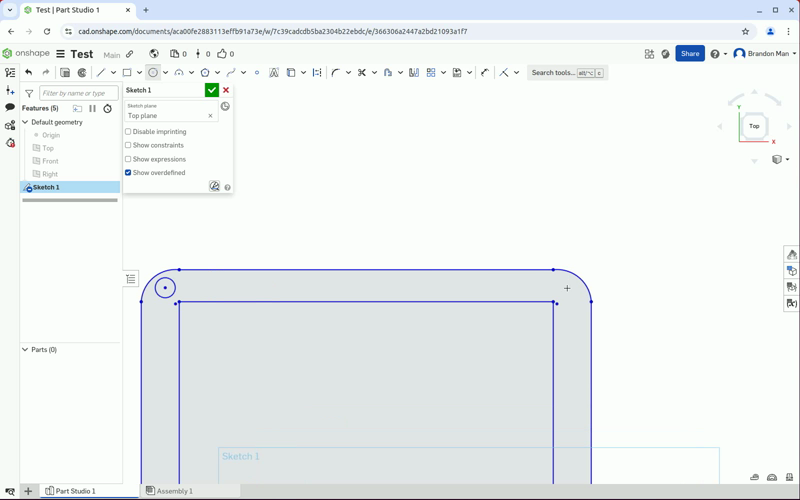
scroll(6)
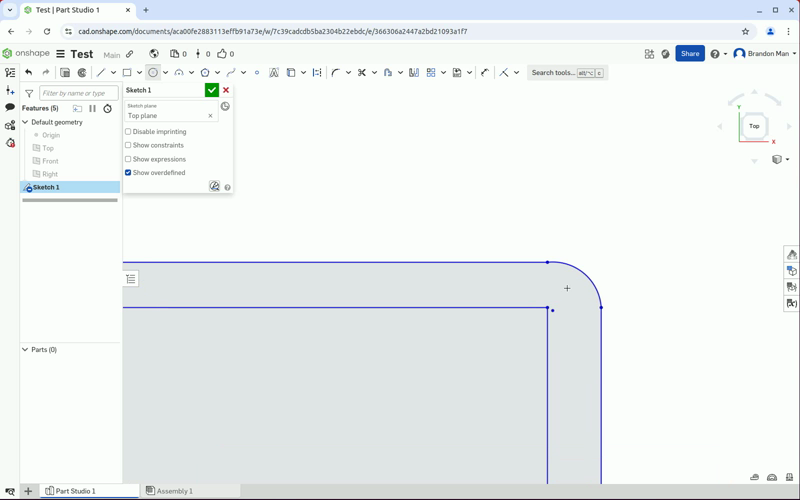
scroll(6)
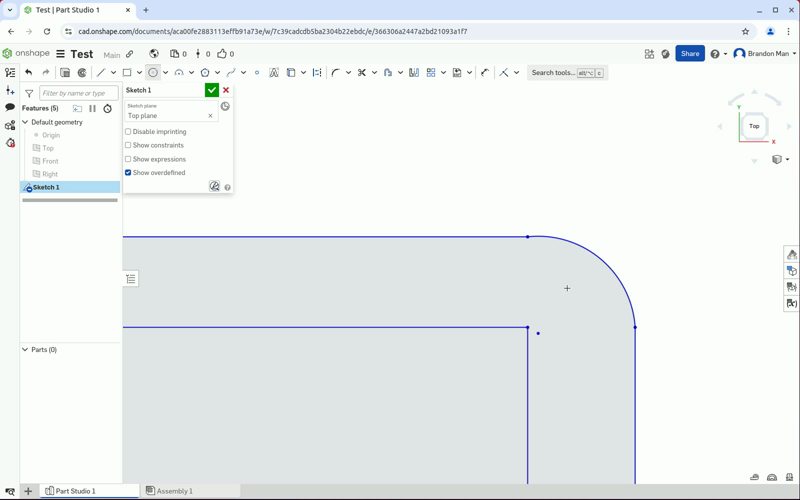
click(567, 287)
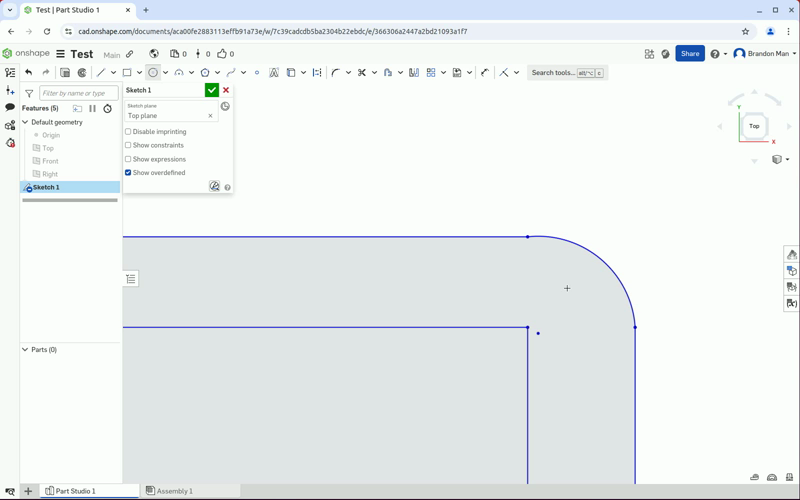
scroll(-6)
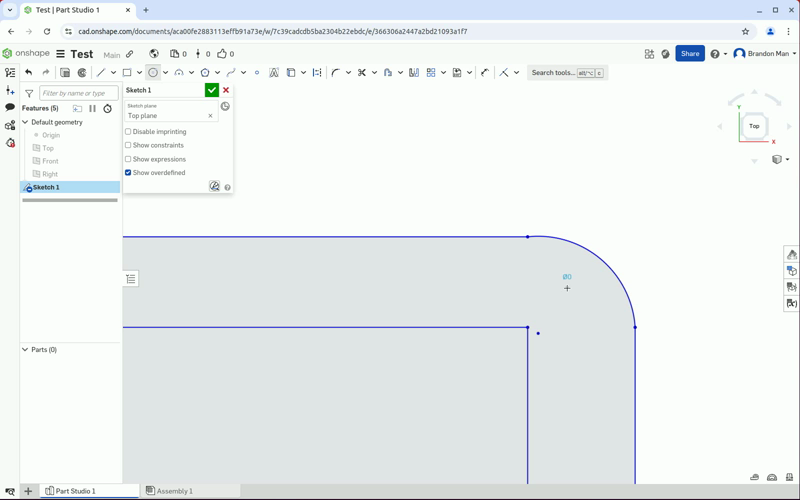
scroll(-6)
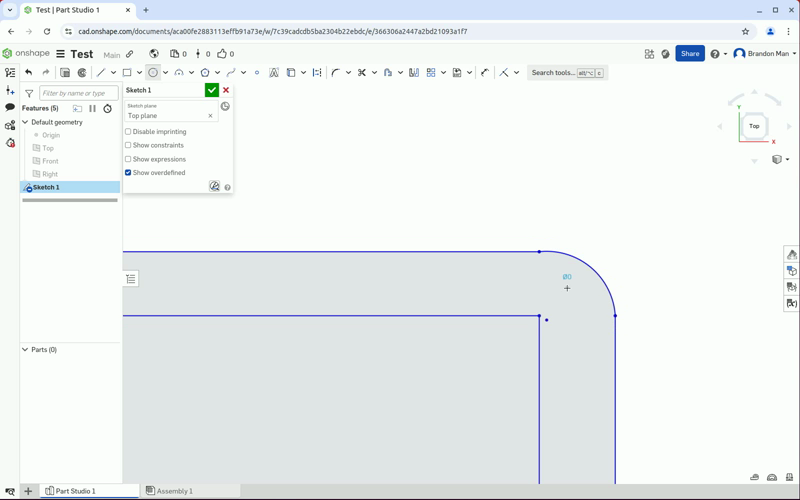
scroll(-6)
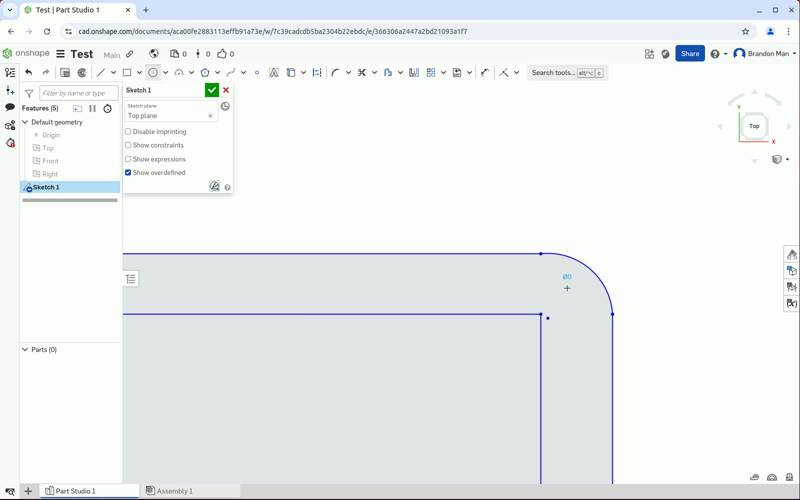
scroll(-6)
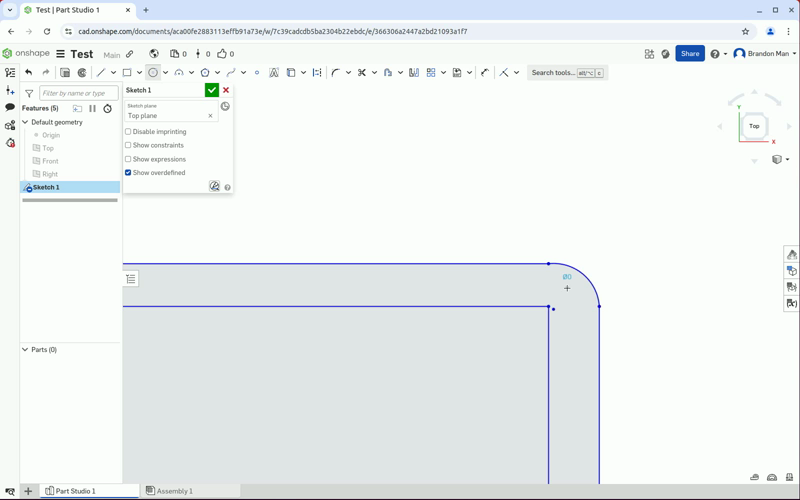
scroll(-6)
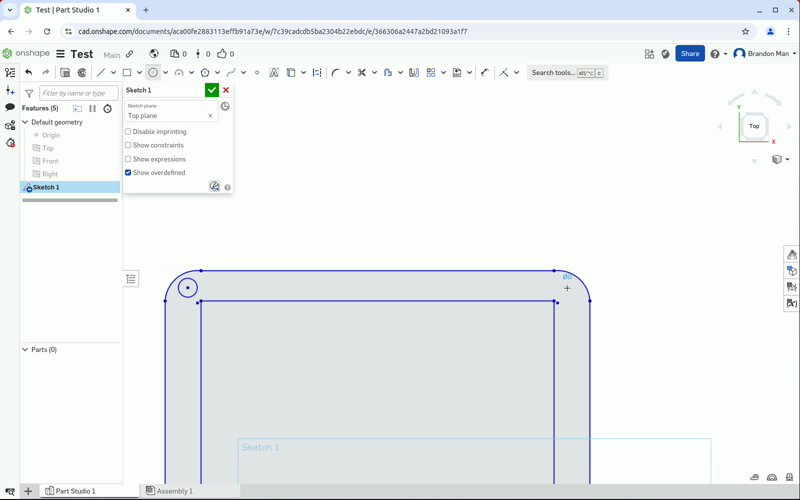
scroll(-6)
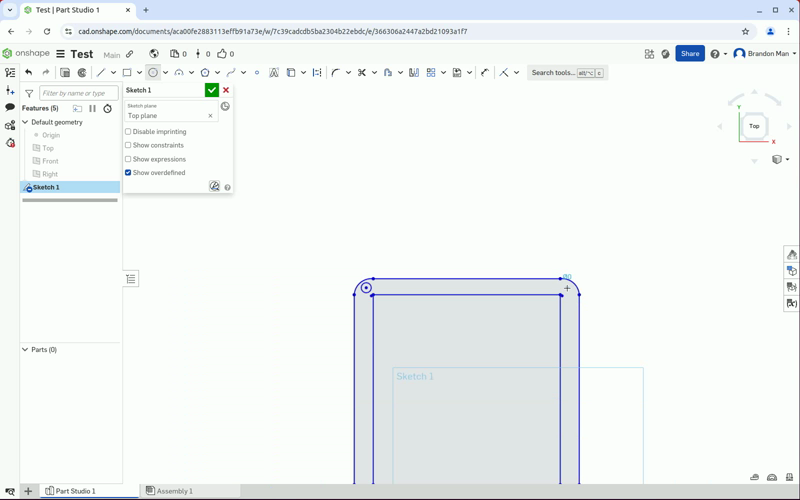
scroll(-6)
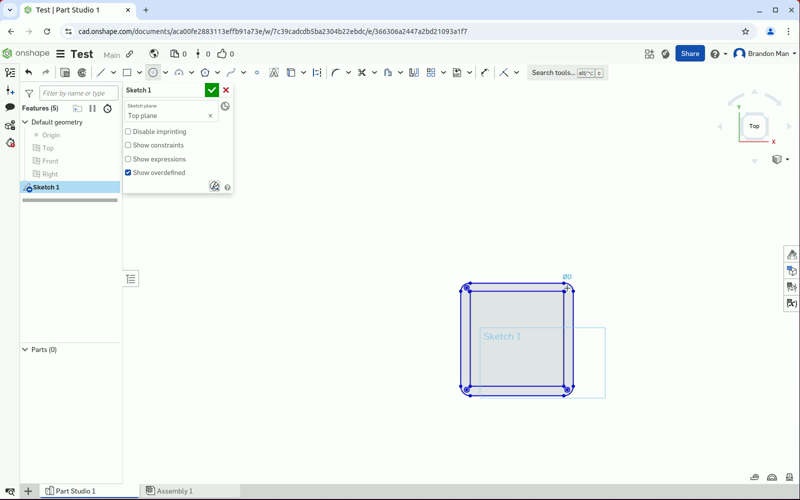
key_up(shift)
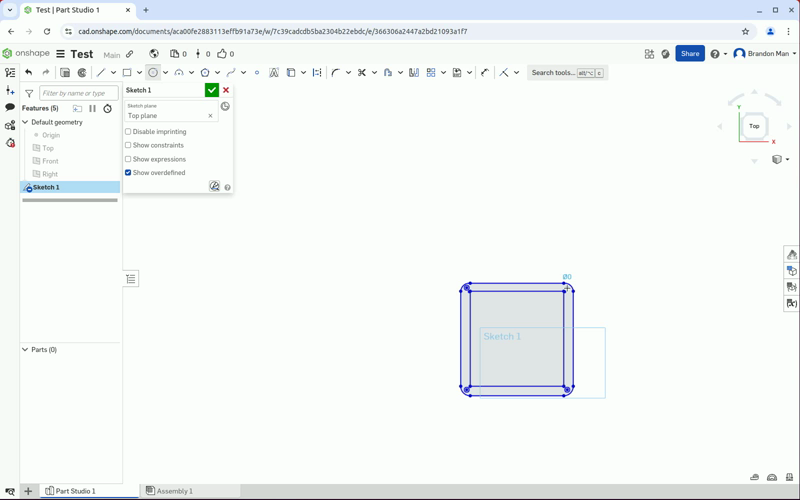
mouse_move(569, 287)
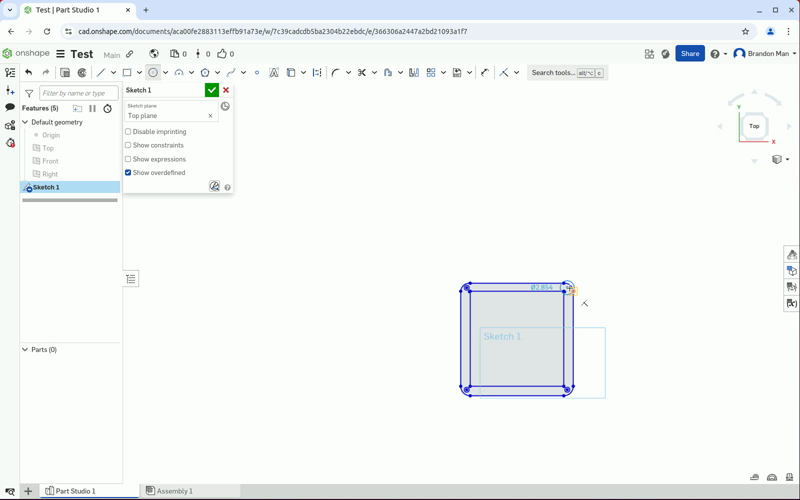
scroll(6)
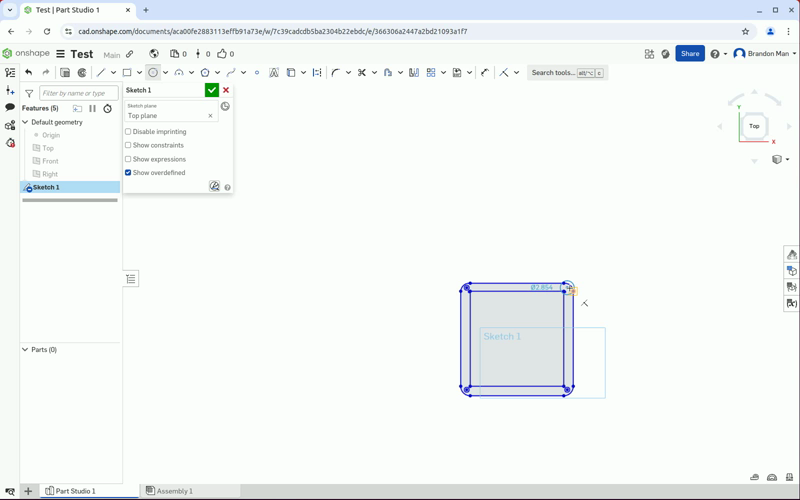
scroll(6)
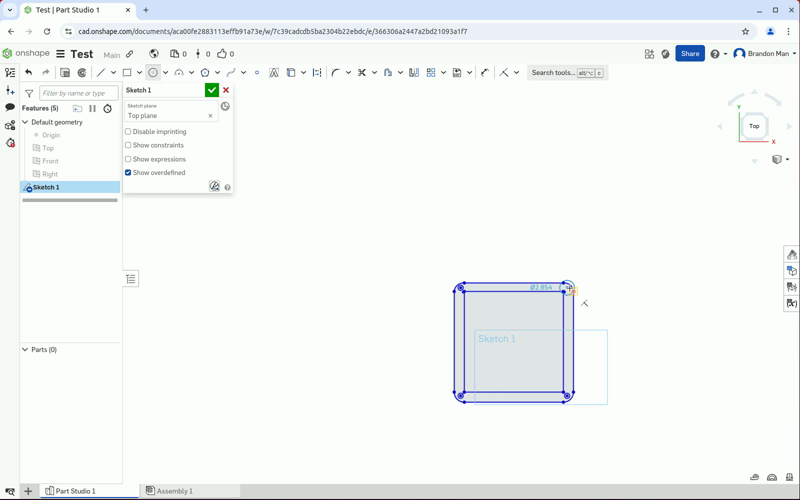
scroll(6)
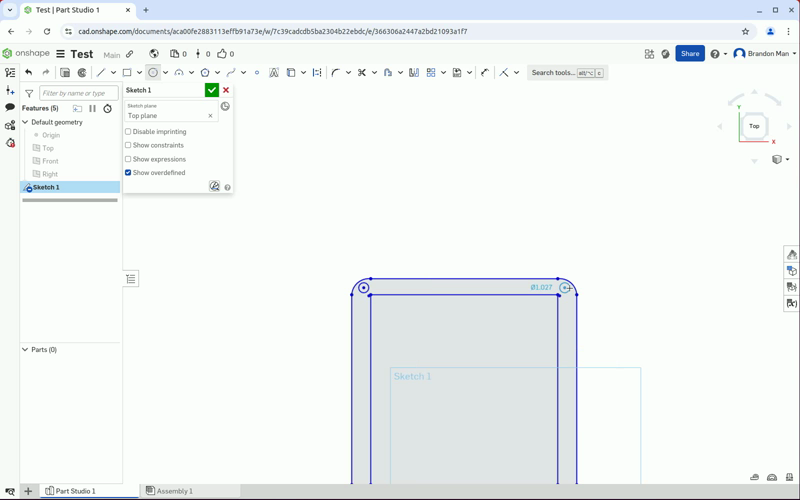
scroll(6)
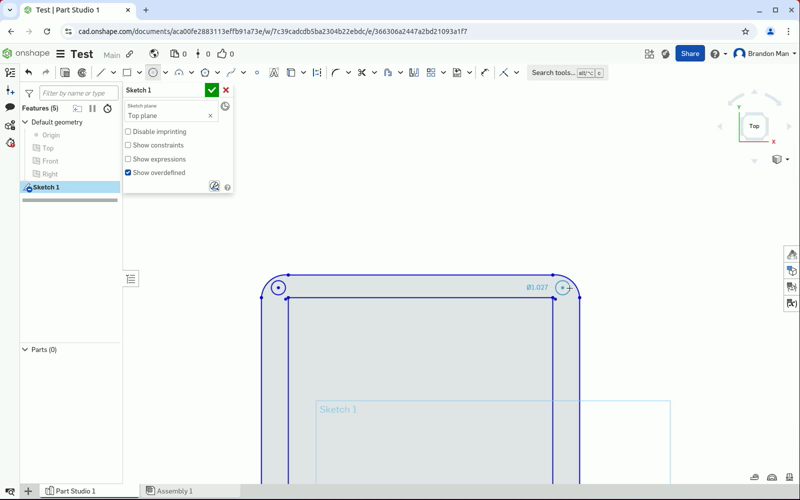
scroll(6)
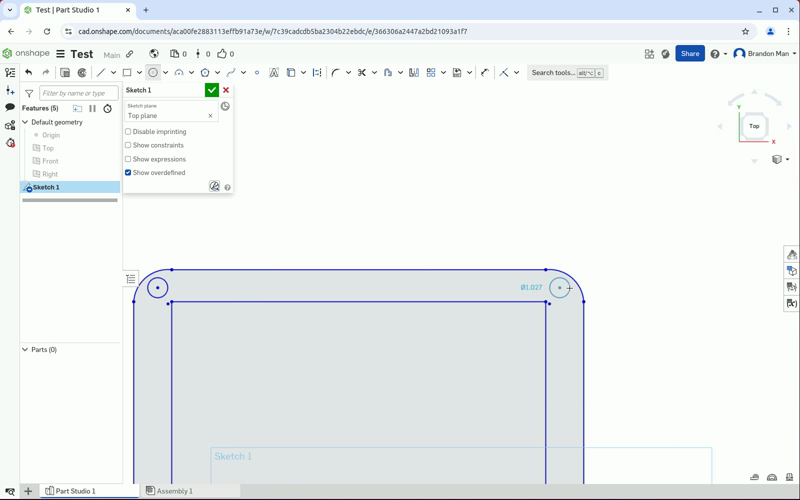
scroll(6)
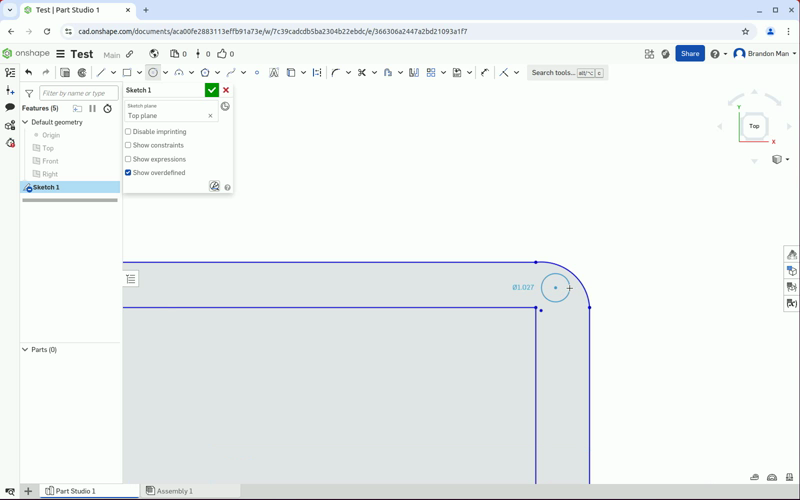
scroll(6)
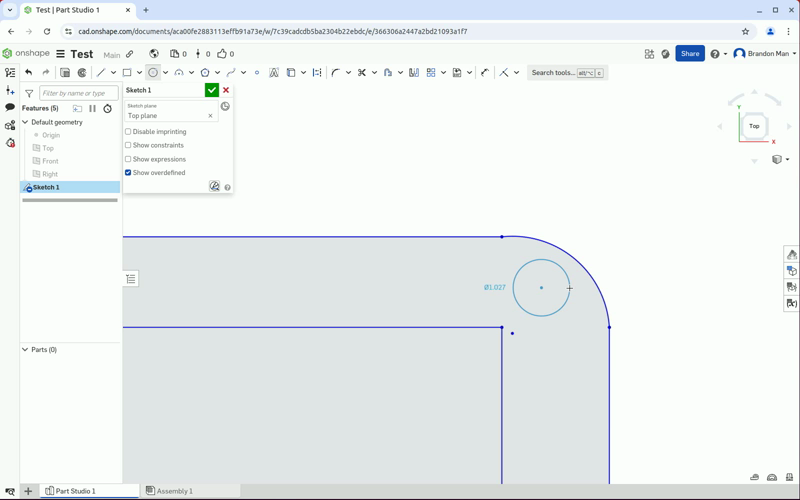
click(569, 287)
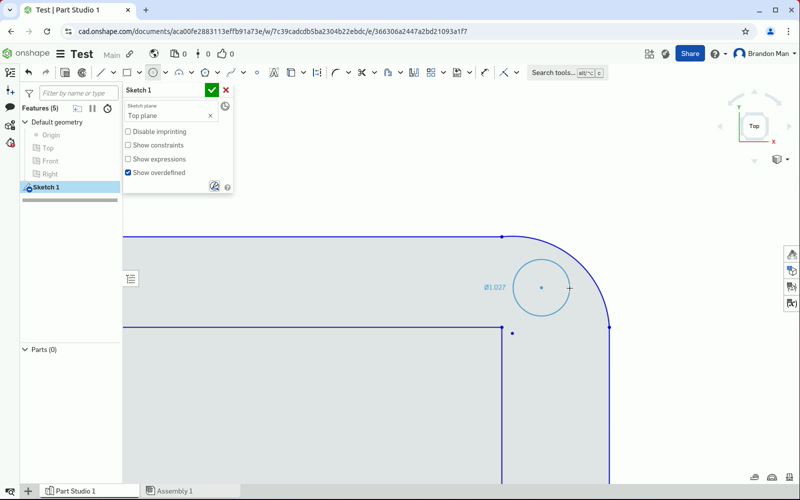
scroll(-6)
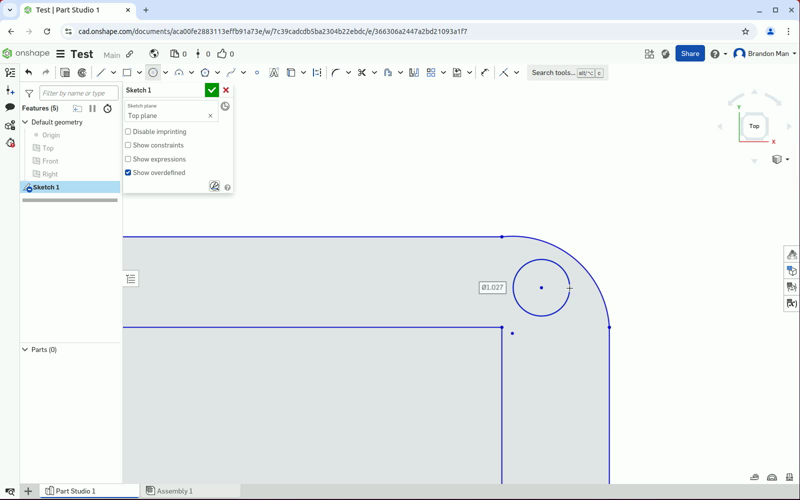
scroll(-6)
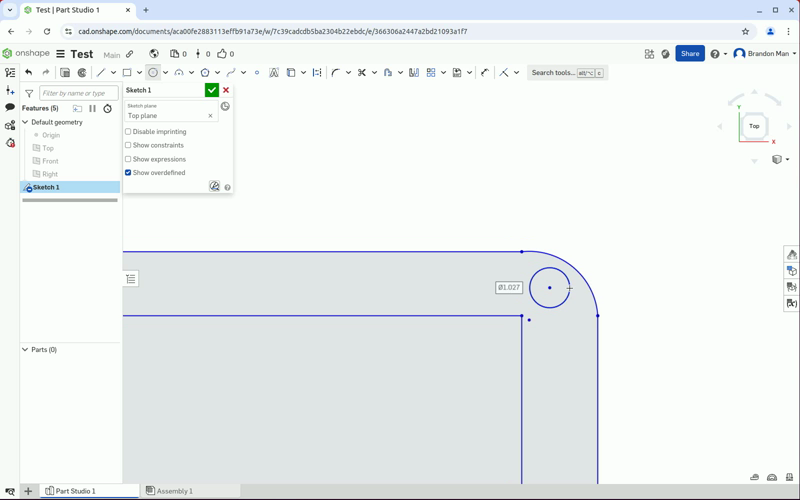
scroll(-6)
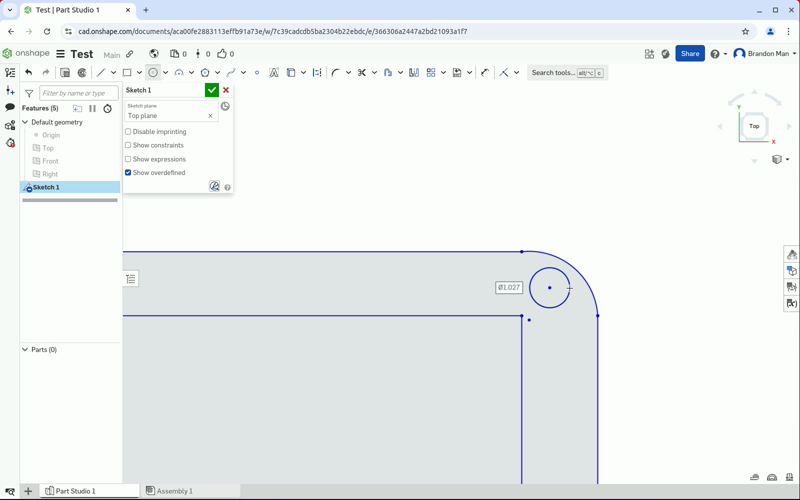
scroll(-6)
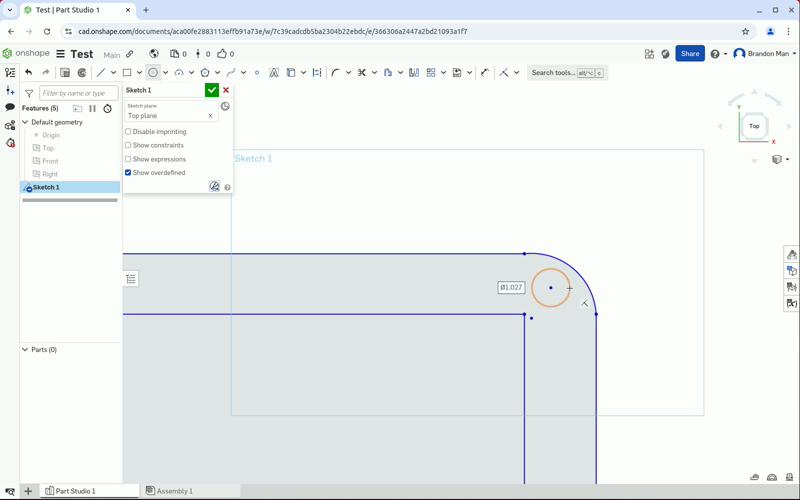
scroll(-6)
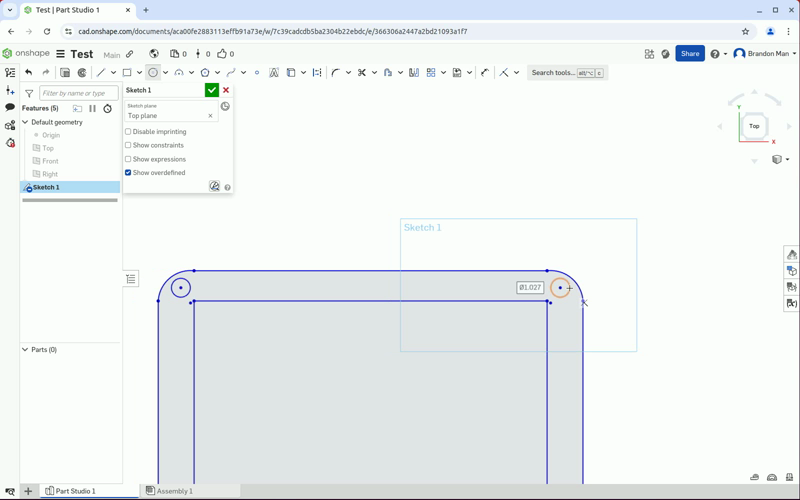
scroll(-6)
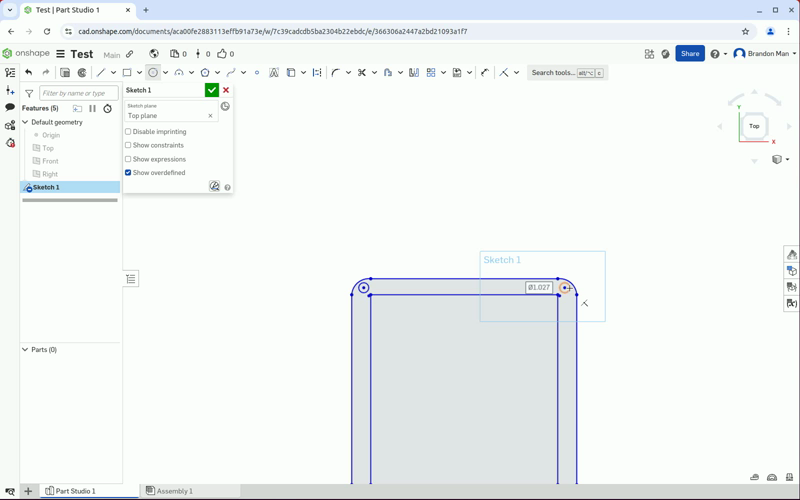
scroll(-6)
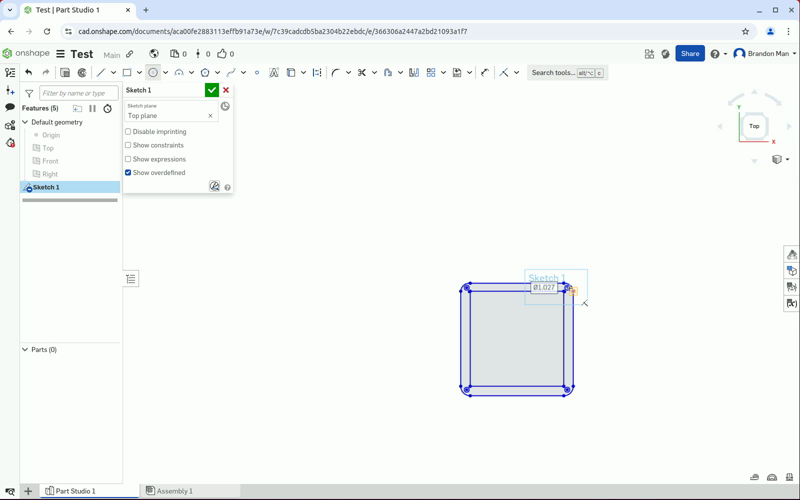
key(esc)
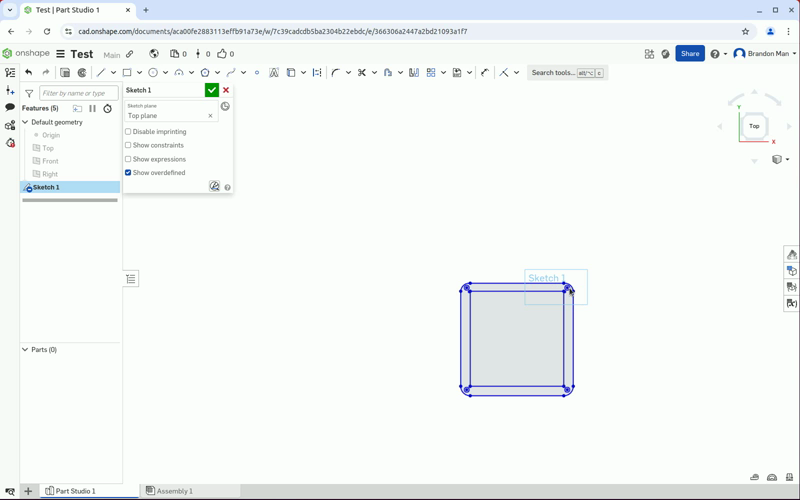
mouse_move(525, 286)
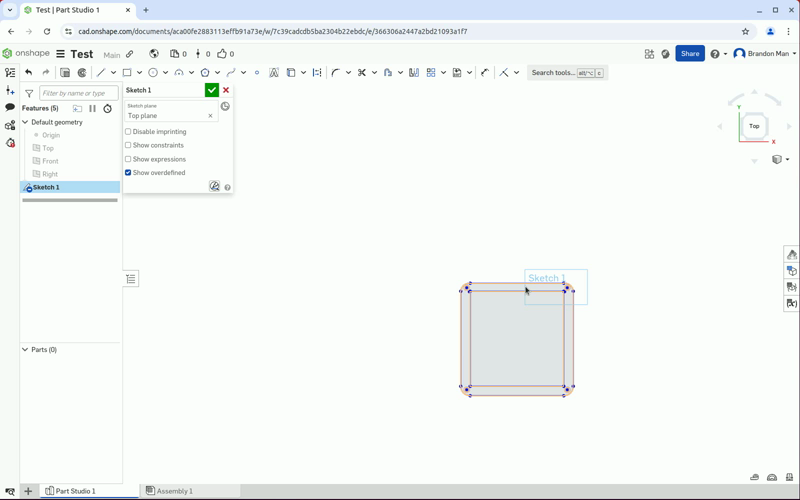
click(525, 286)
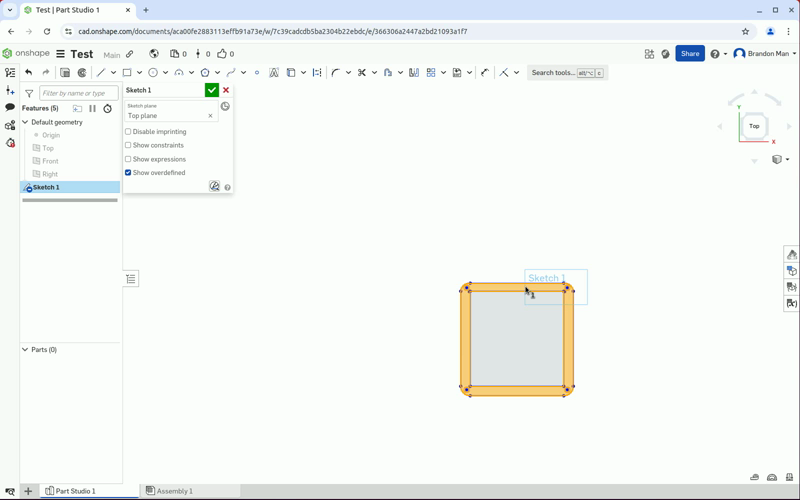
mouse_move(73, 352)
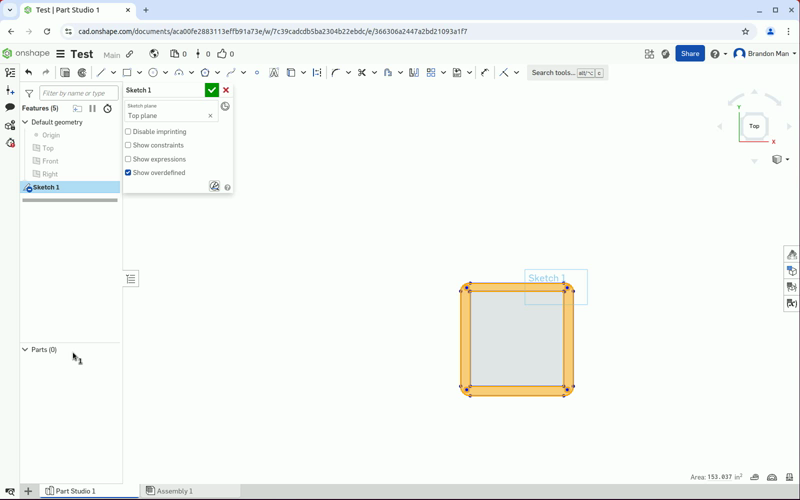
key(shift+y)
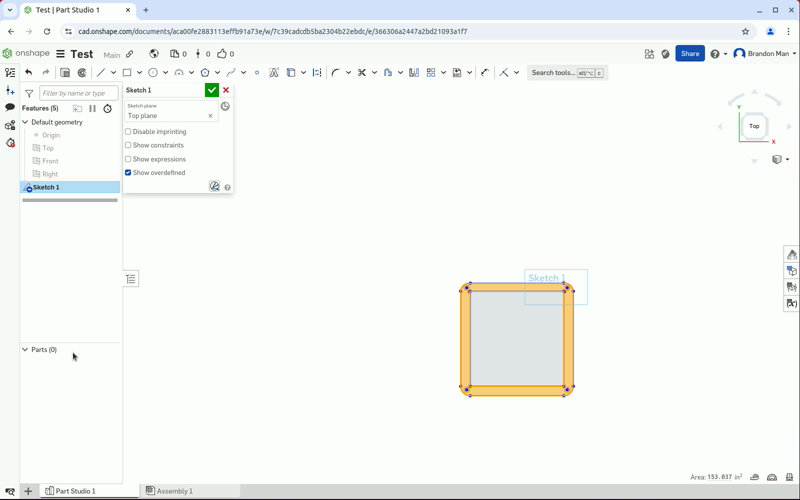
key(shift+e)
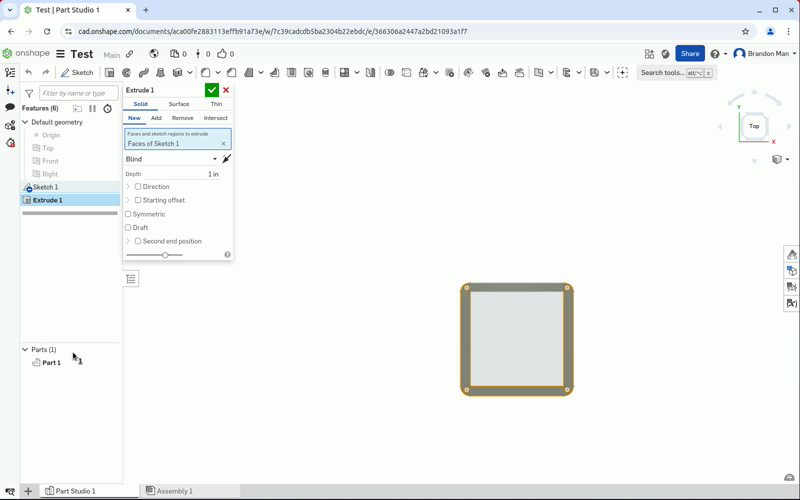
mouse_move(143, 106)
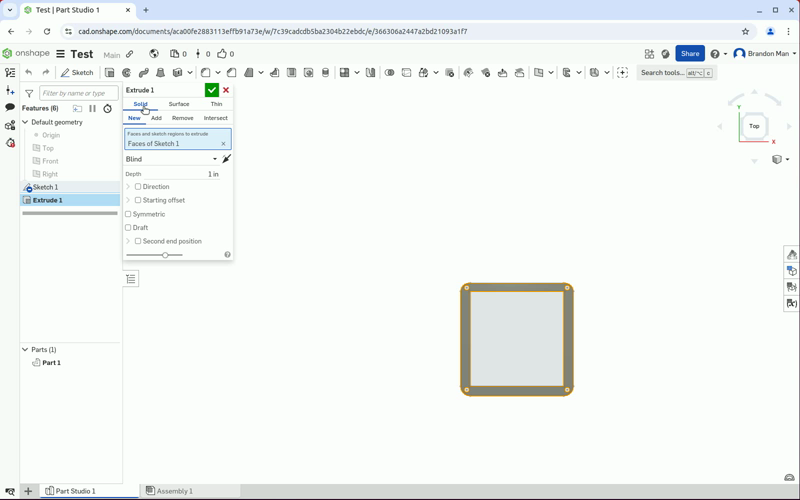
click(143, 106)
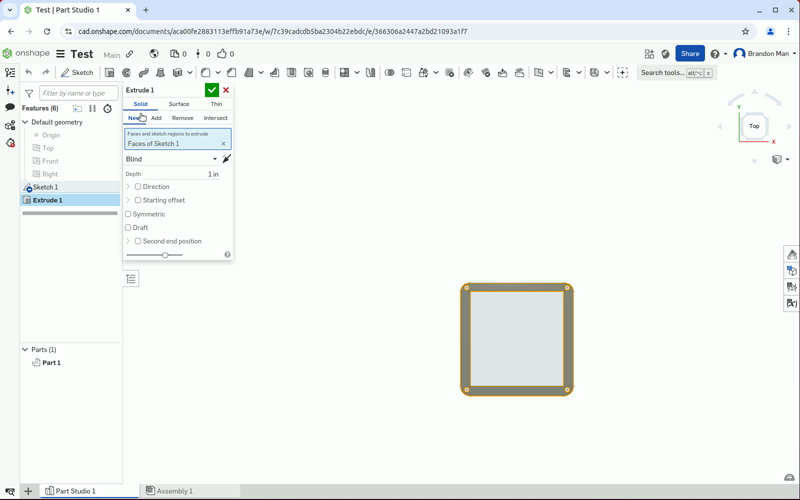
mouse_move(137, 120)
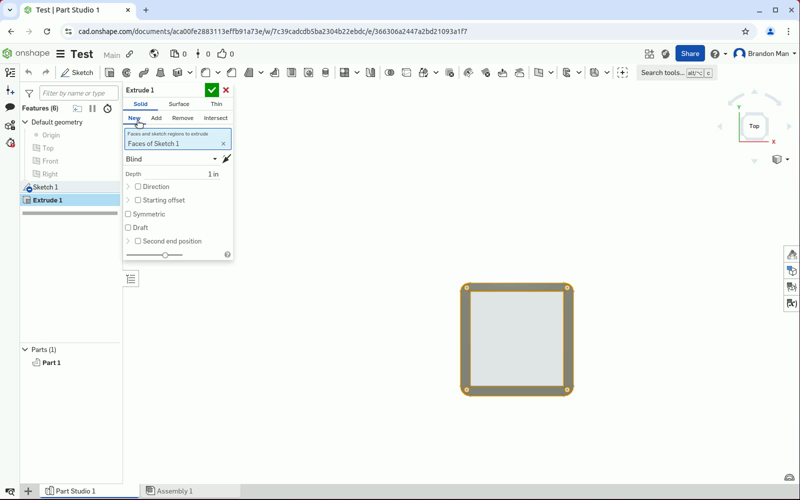
click(137, 120)
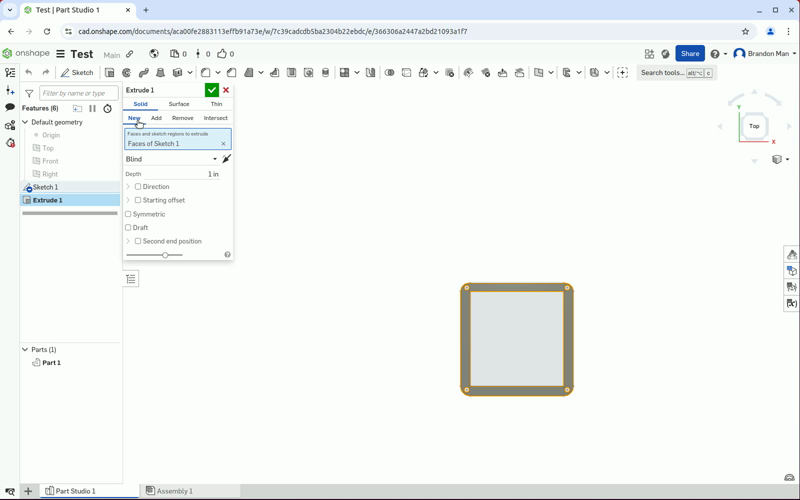
key(tab, 4)
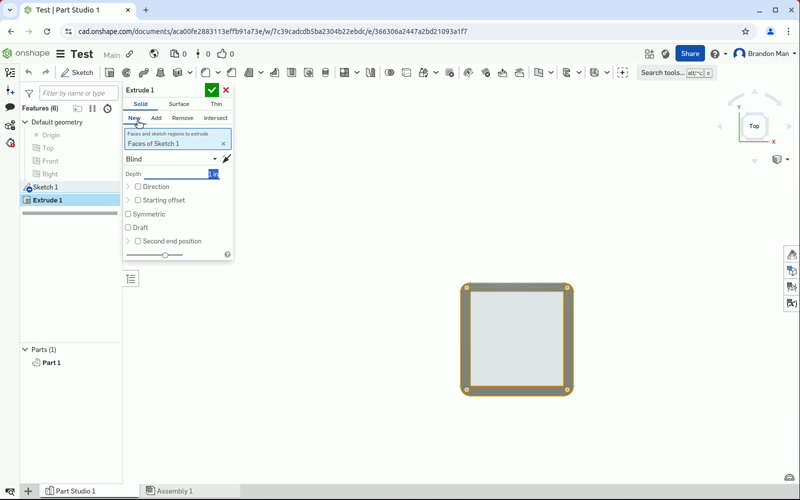
text(0.963)
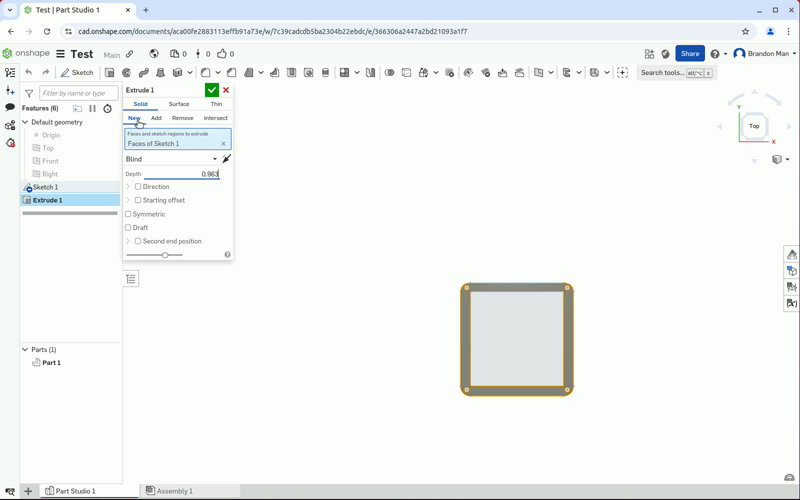
key(enter)
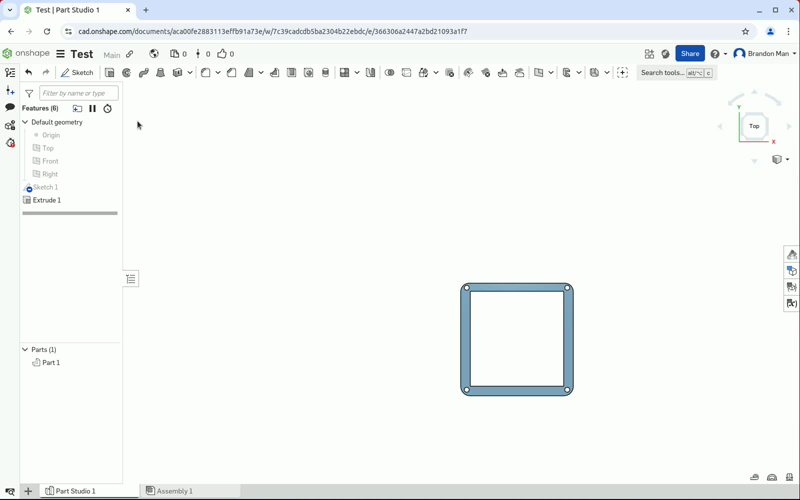
key(shift+h)
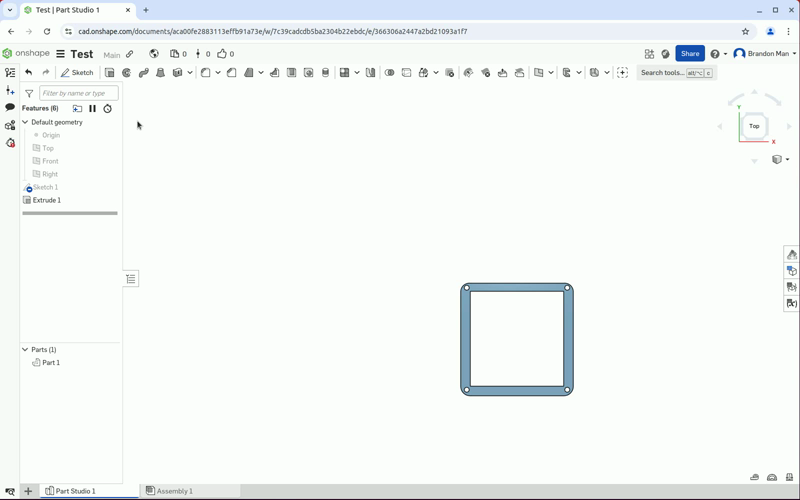
key(shift+h)
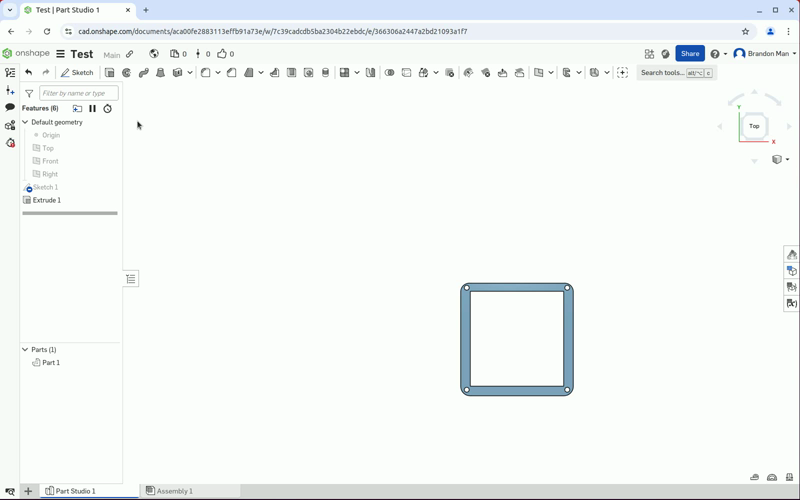
mouse_move(73, 189)
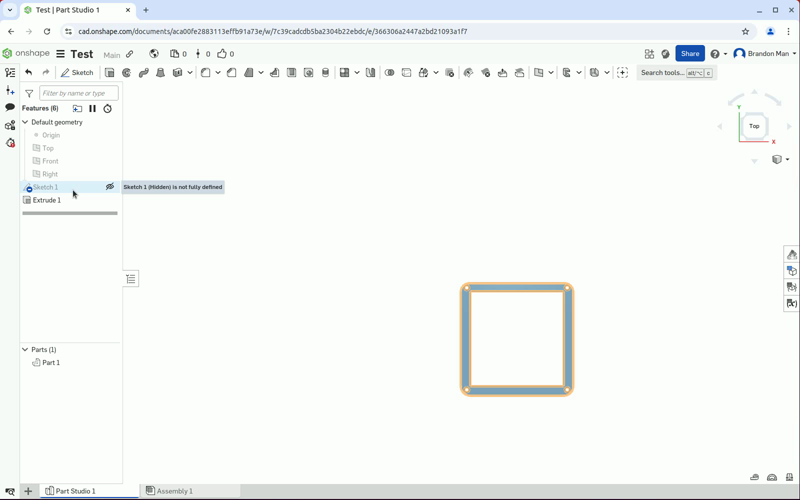
click(73, 189)
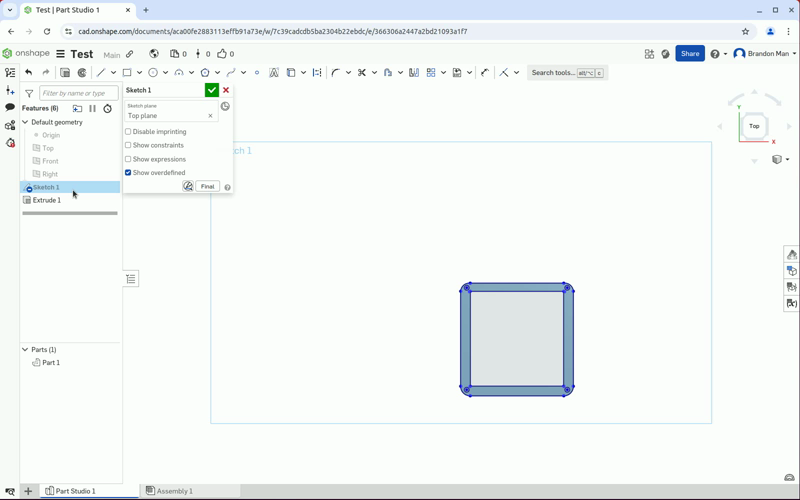
mouse_move(229, 92)
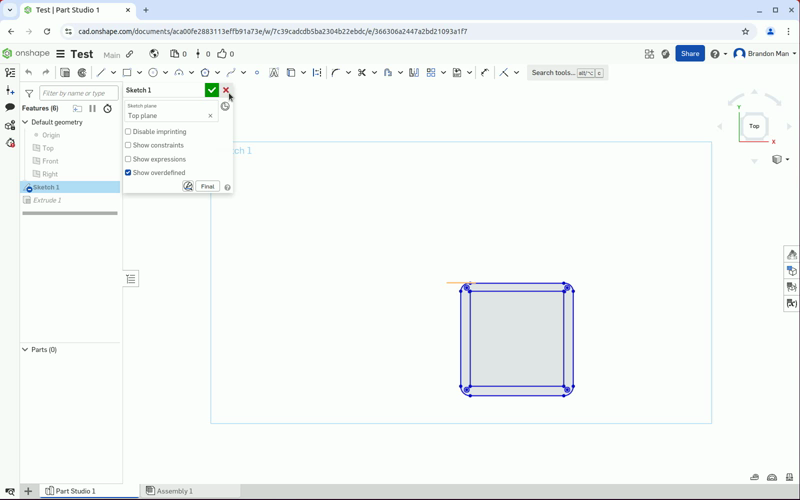
click(229, 92)
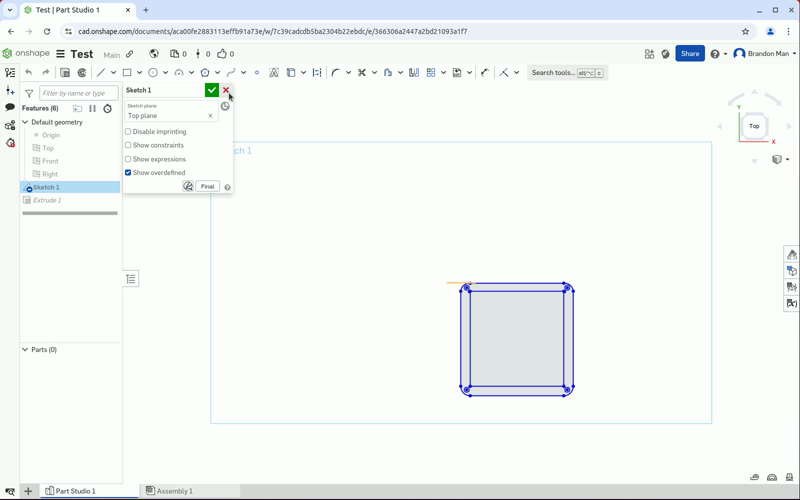
key(shift+s)
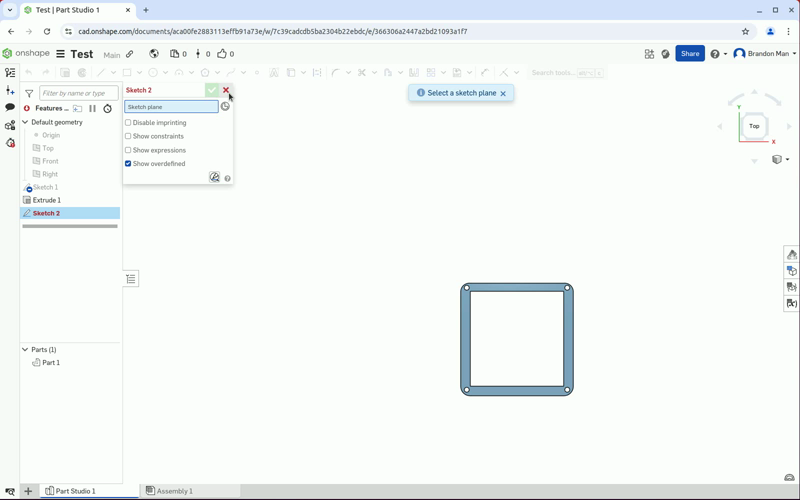
mouse_move(73, 150)
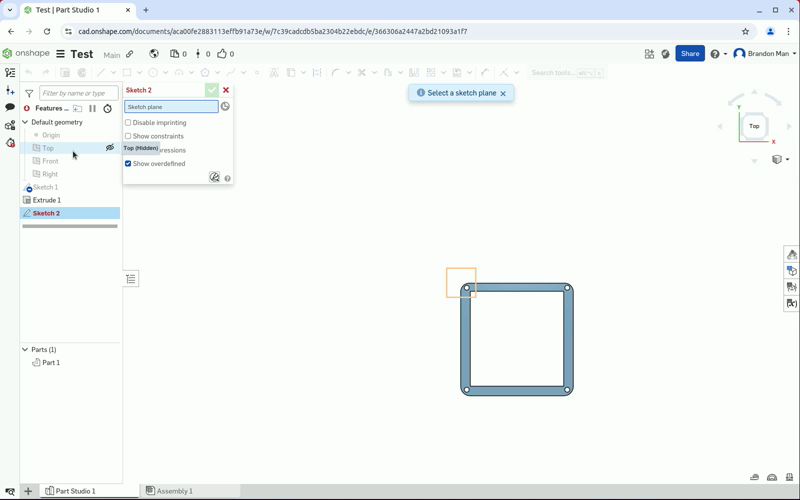
click(73, 150)
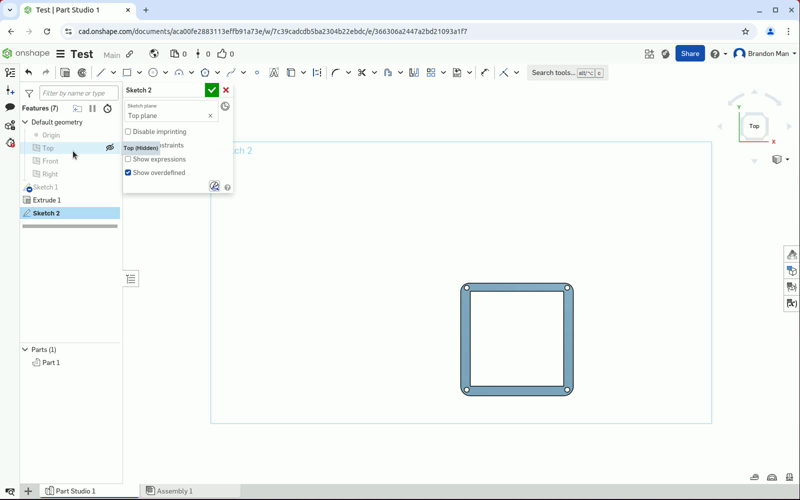
mouse_move(73, 352)
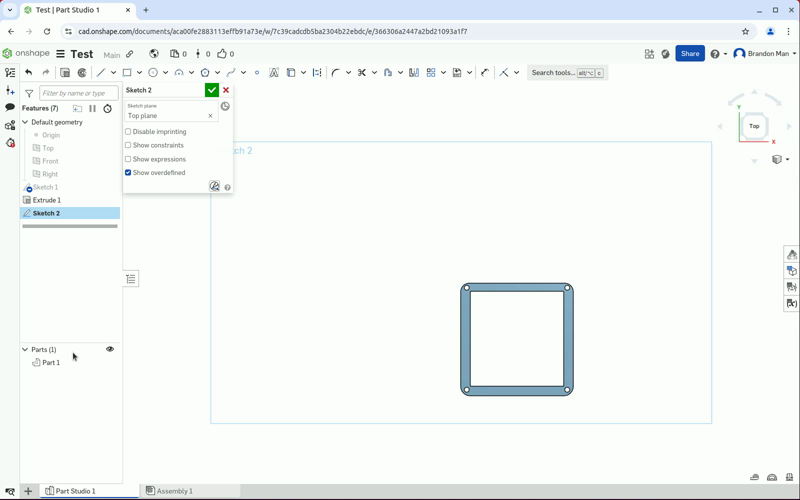
key(y)
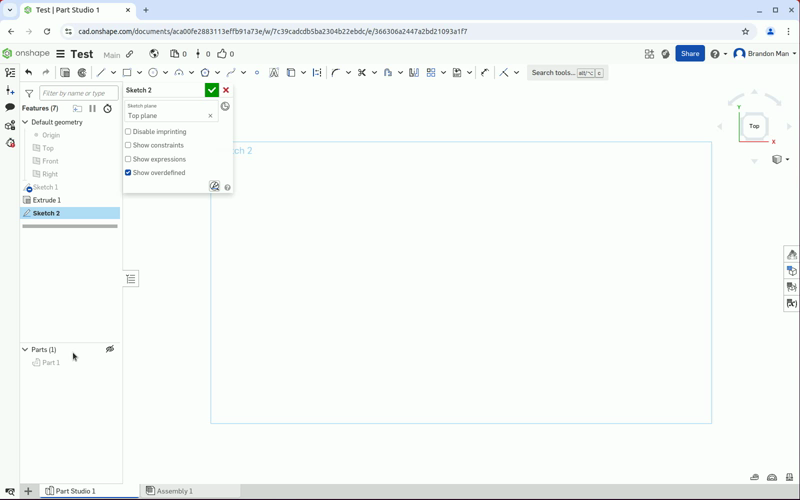
key(l)
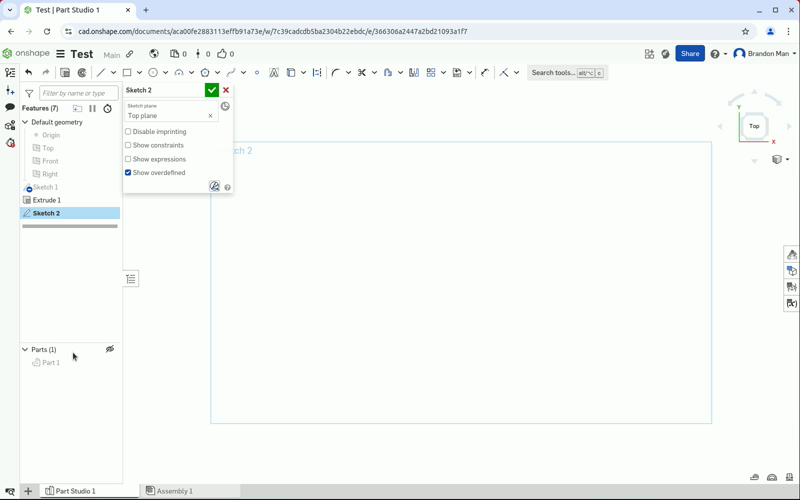
key_down(shift)
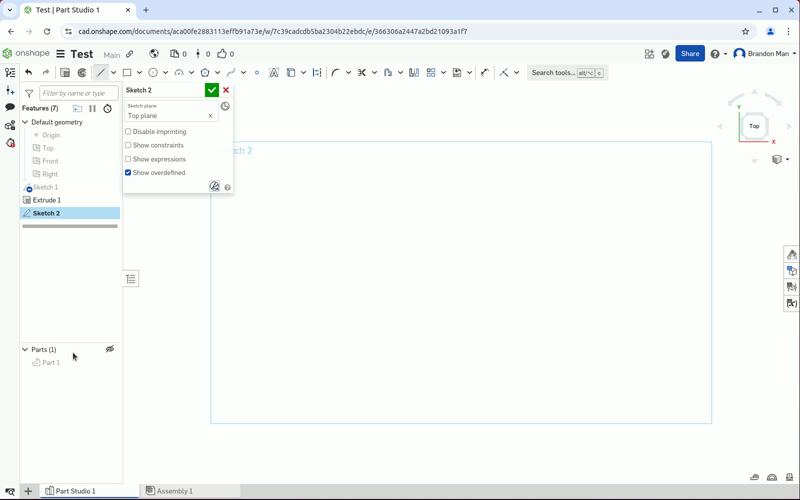
mouse_move(470, 386)
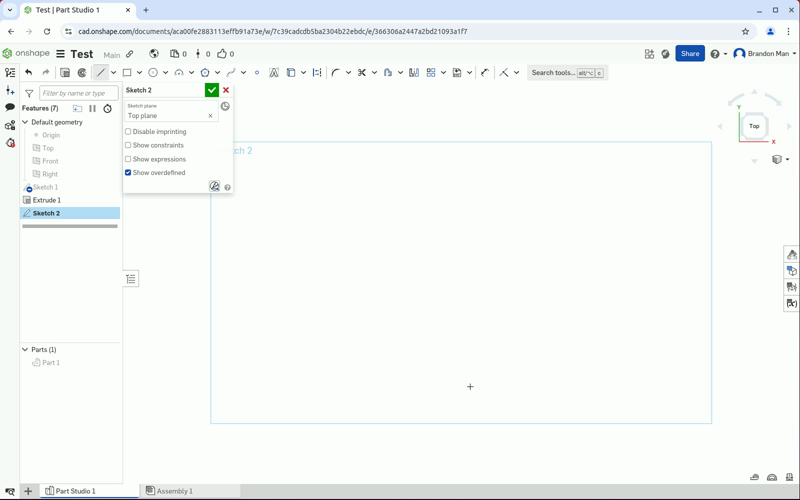
click(470, 386)
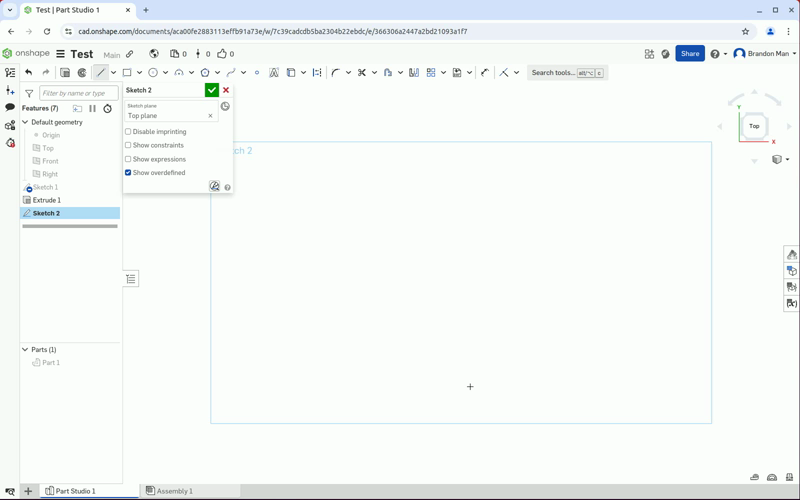
key_up(shift)
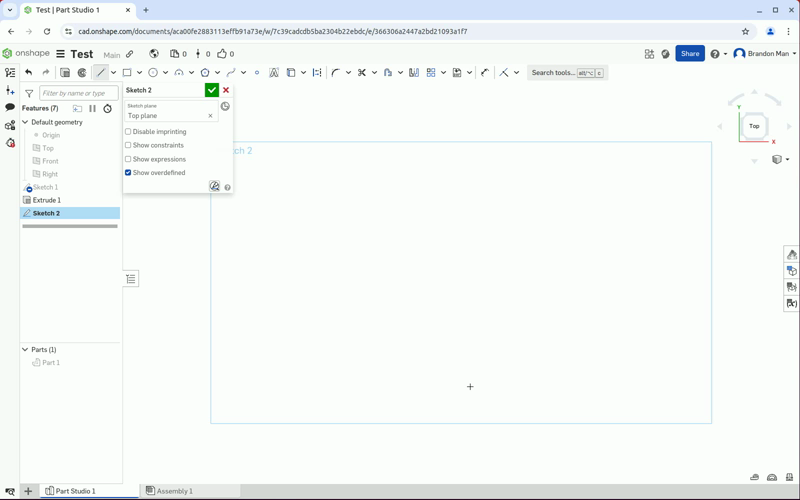
key_down(shift)
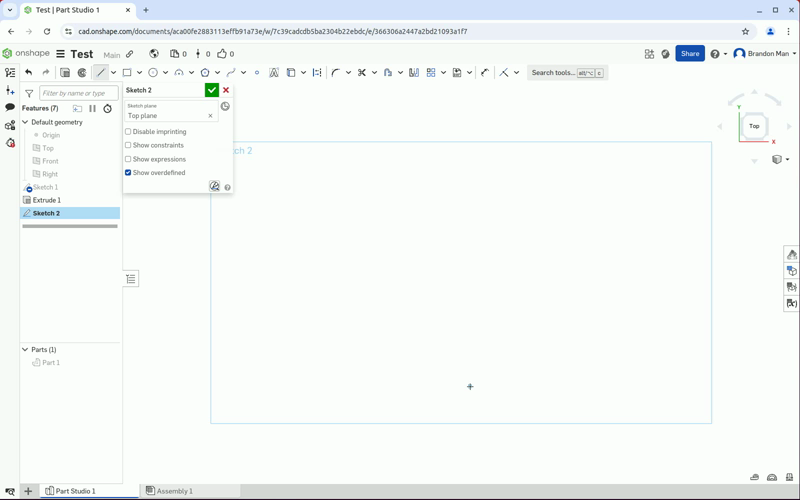
mouse_move(565, 386)
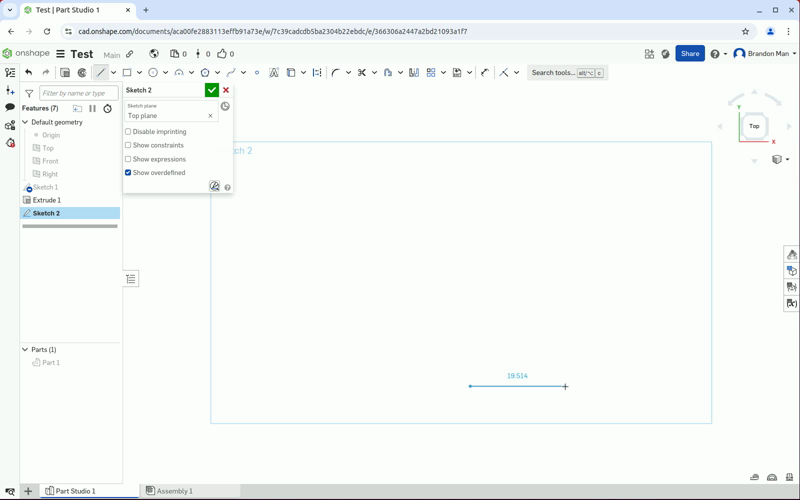
click(565, 386)
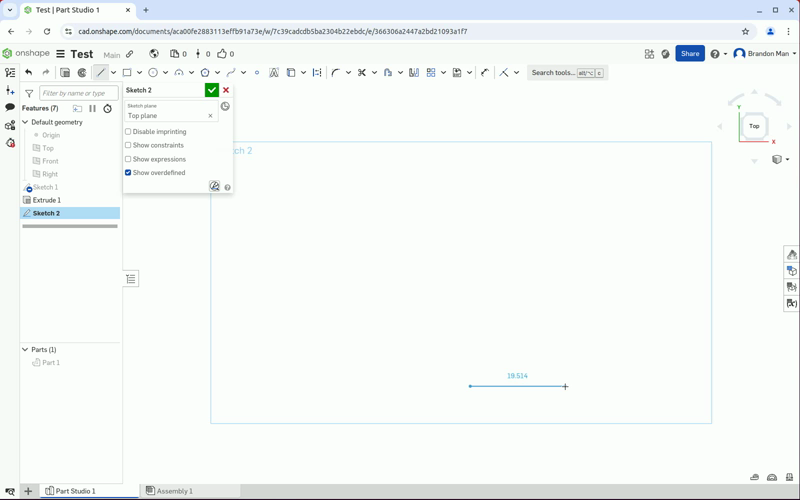
key_up(shift)
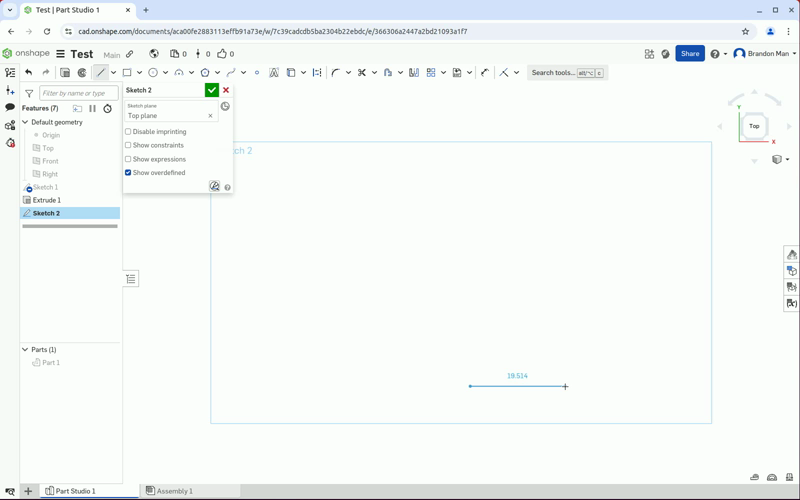
key_down(shift)
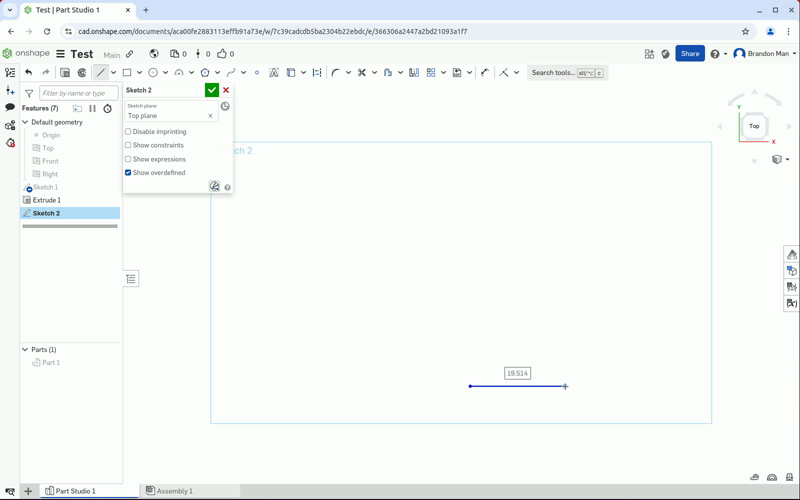
mouse_move(565, 291)
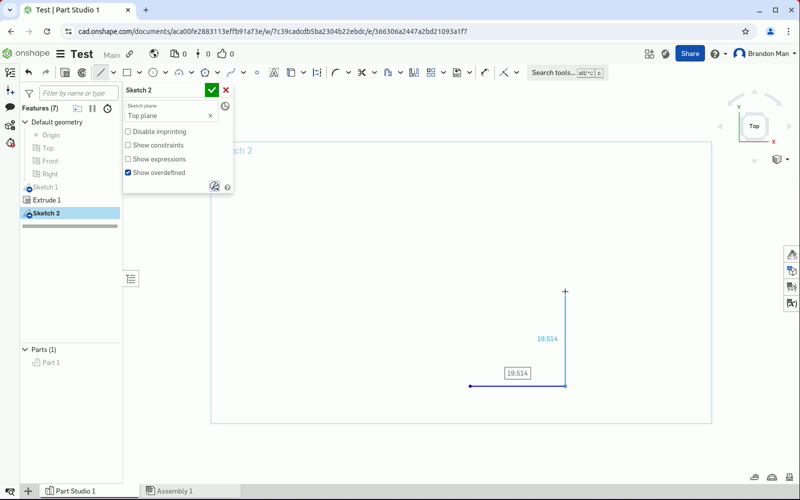
click(565, 291)
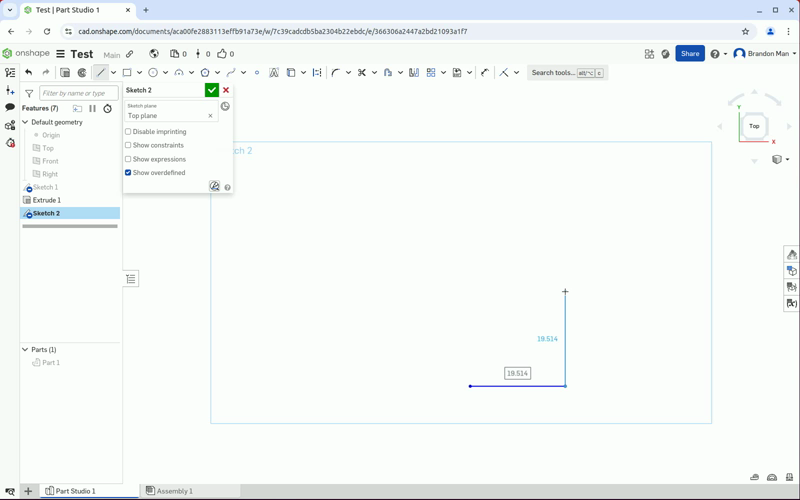
key_up(shift)
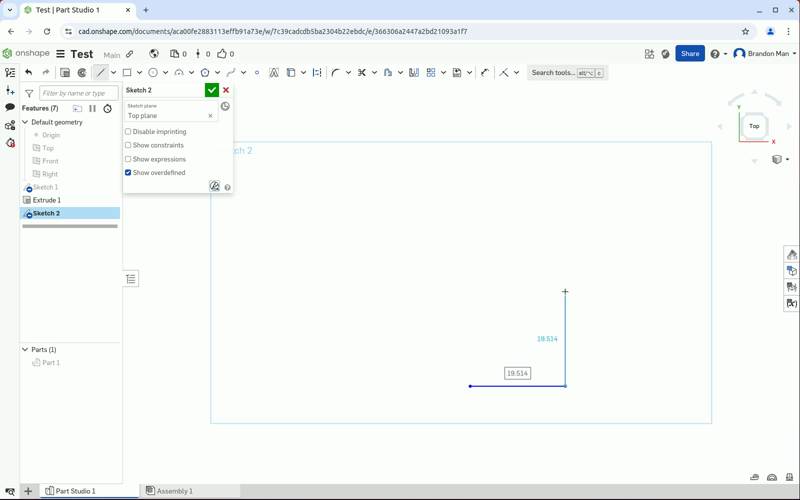
key_down(shift)
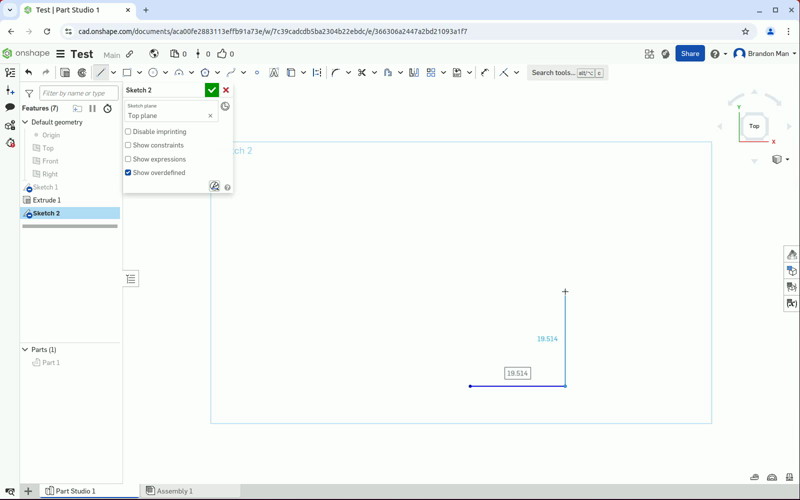
mouse_move(470, 291)
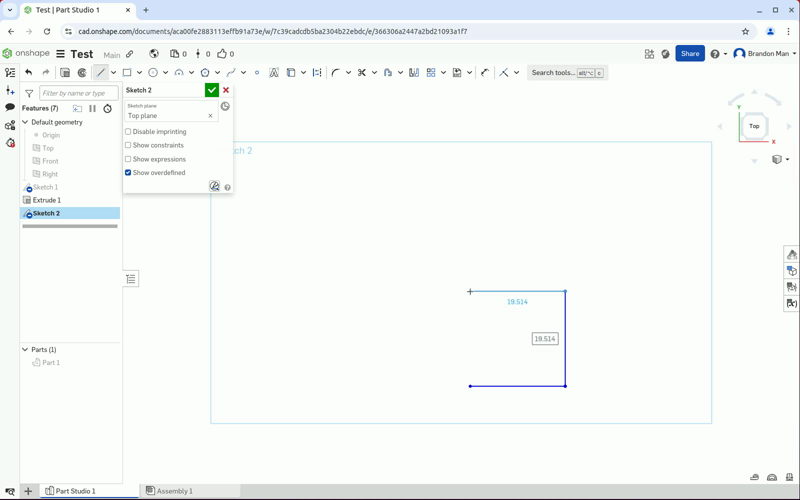
click(470, 291)
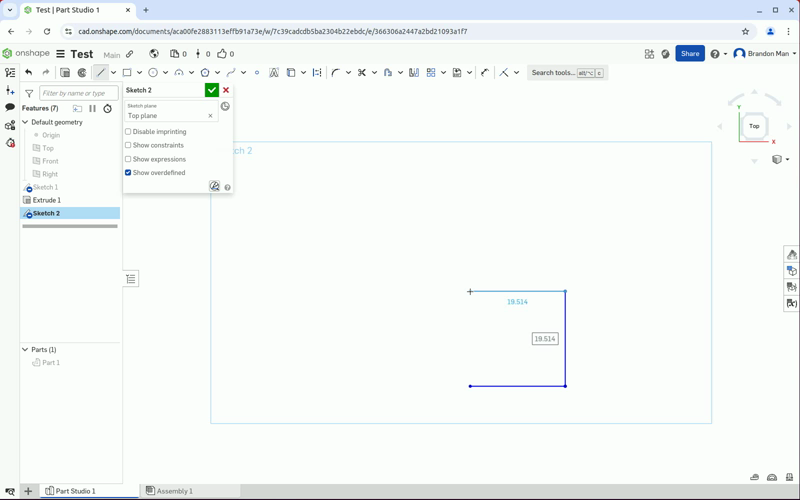
key_up(shift)
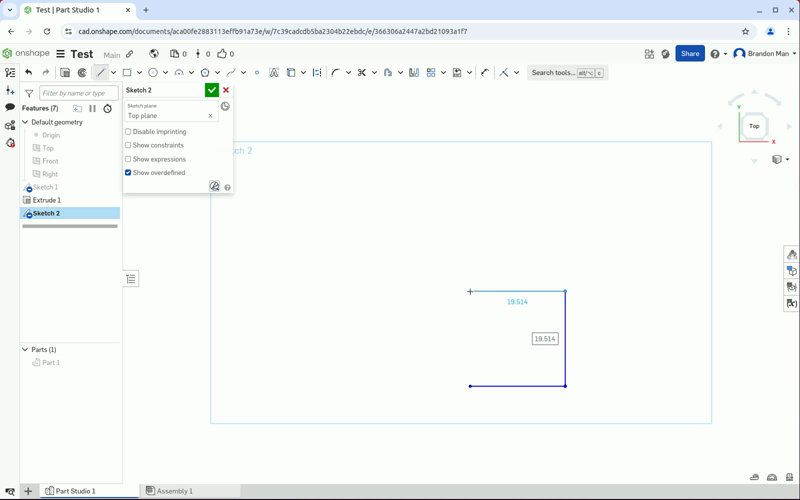
key_down(shift)
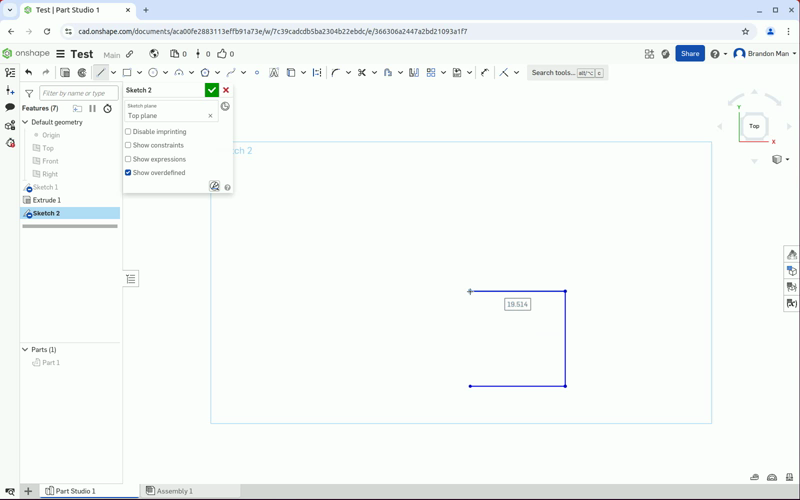
mouse_move(470, 386)
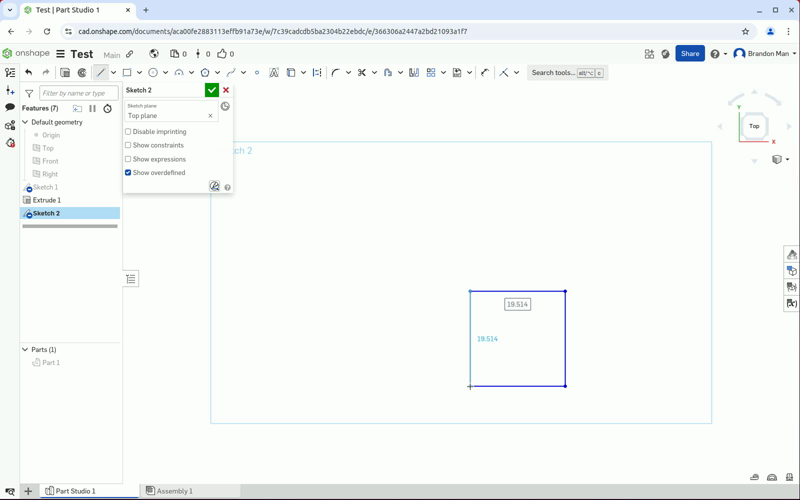
key_up(shift)
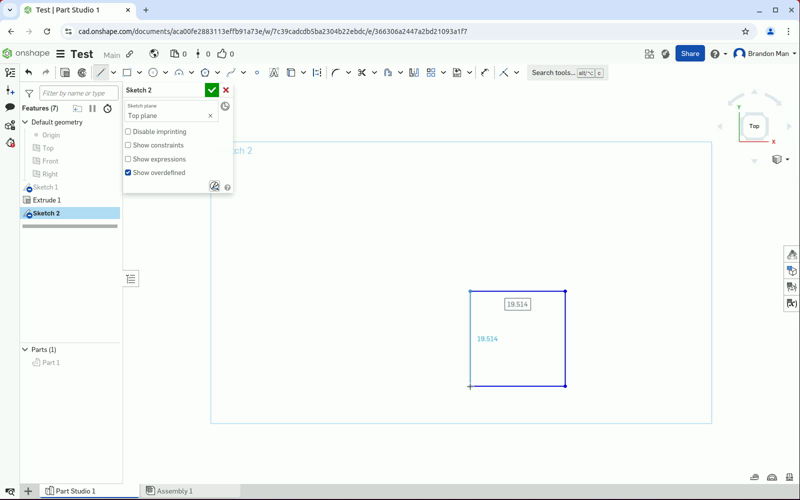
click(470, 386)
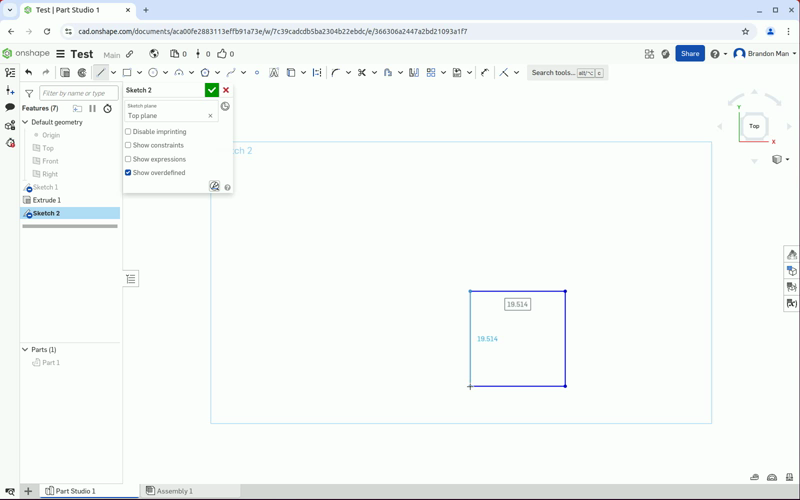
key(esc)
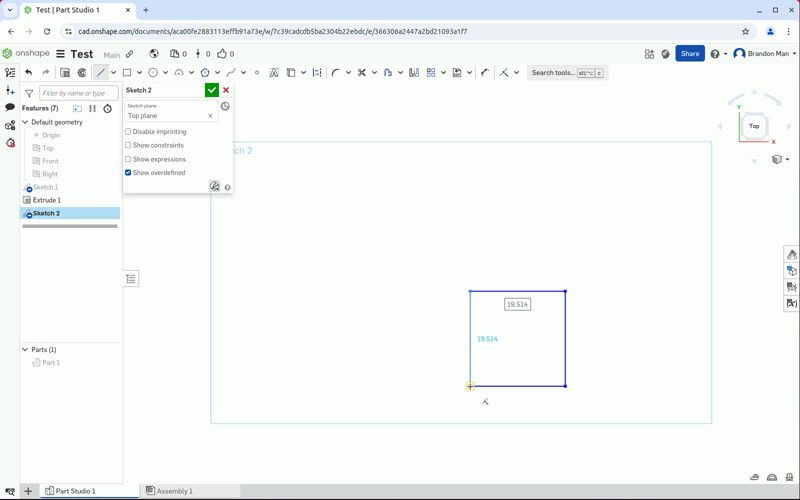
key(l)
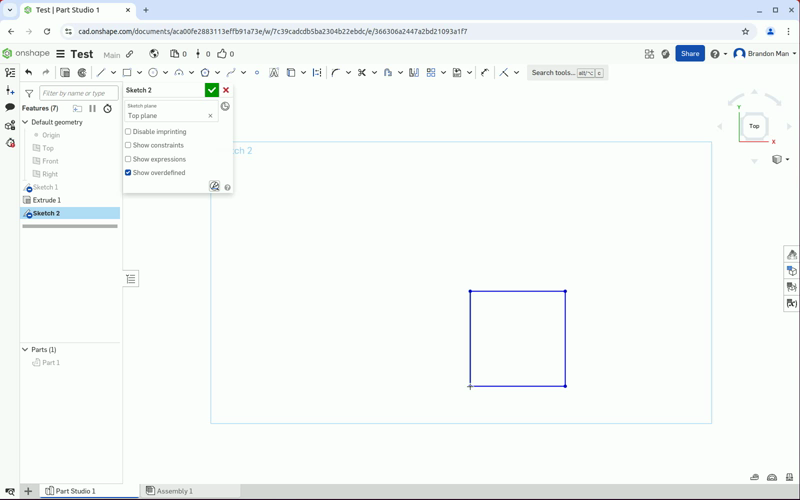
key_down(shift)
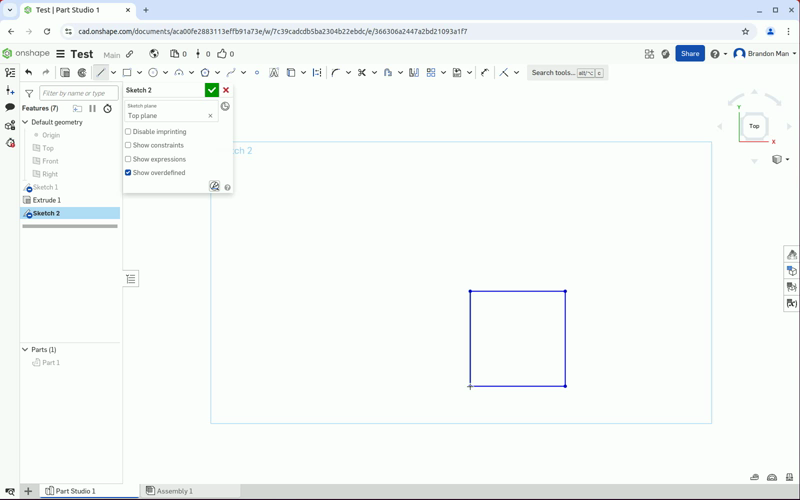
mouse_move(472, 384)
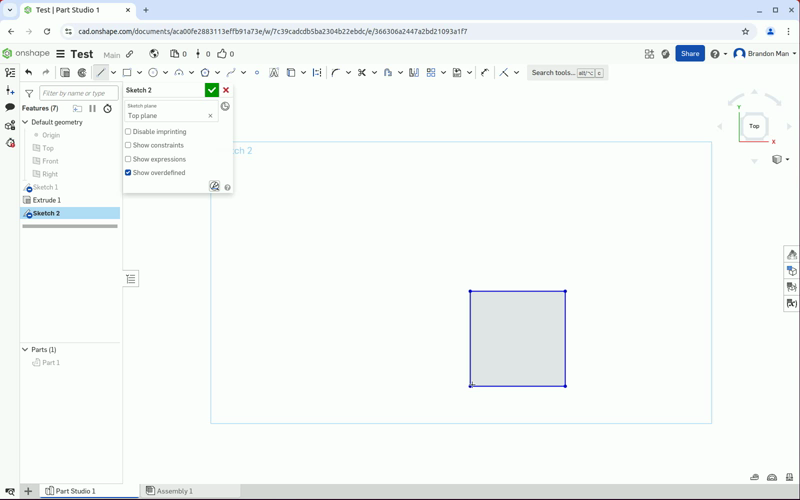
scroll(6)
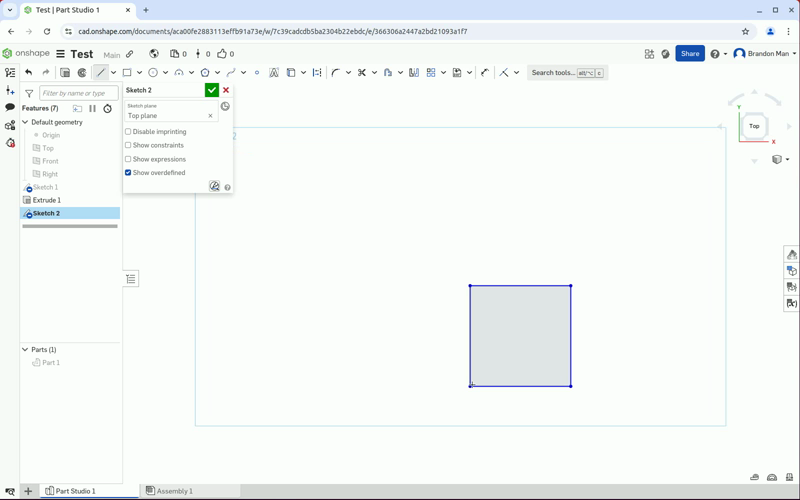
scroll(6)
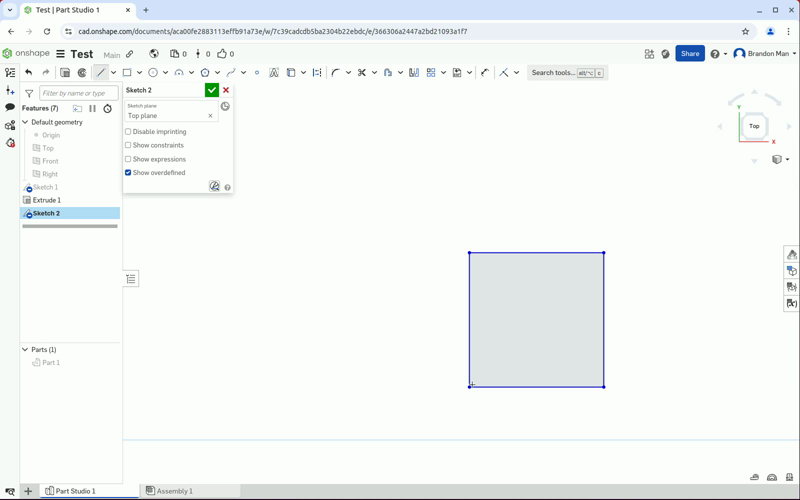
scroll(6)
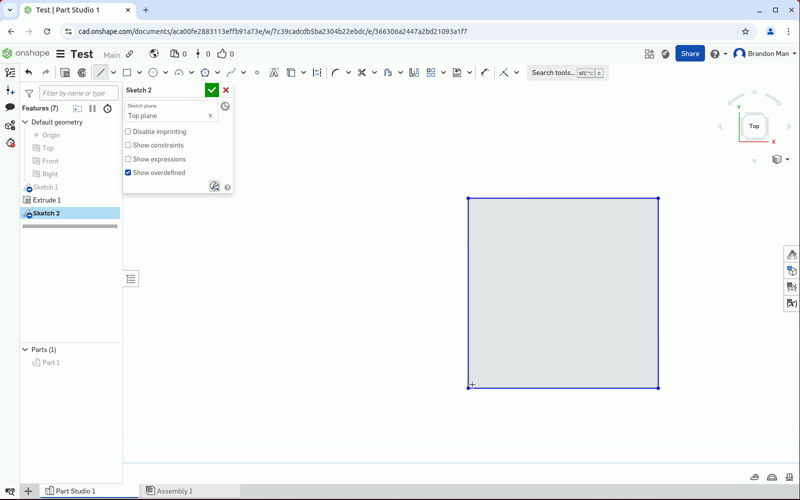
scroll(6)
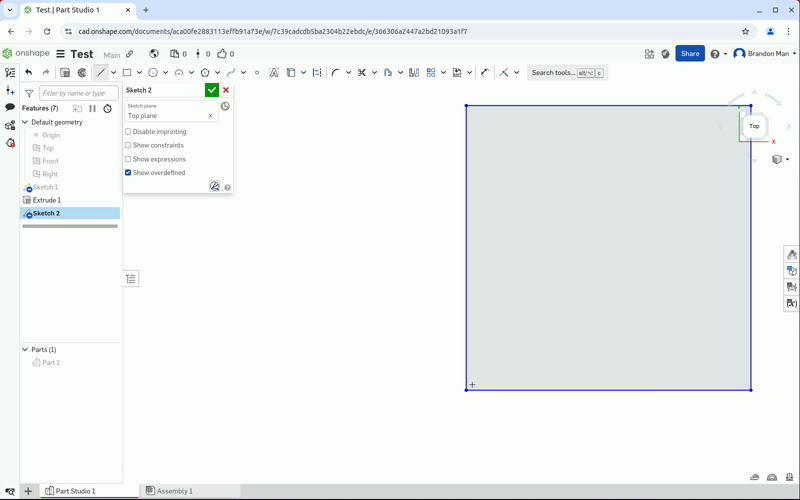
scroll(6)
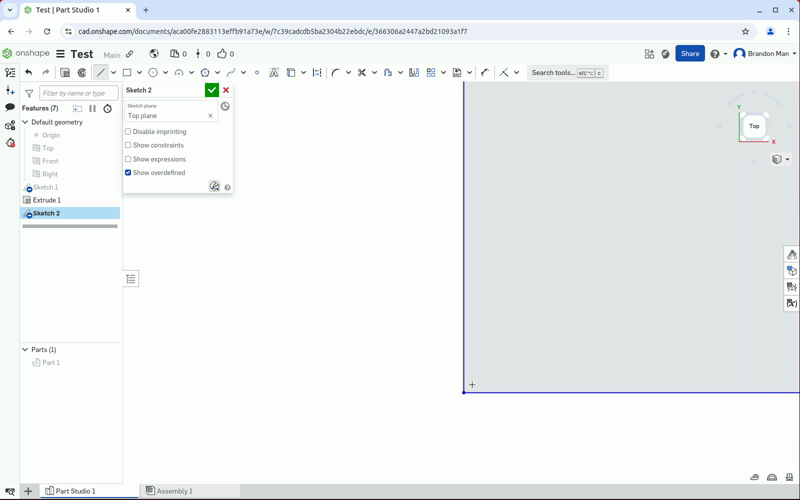
scroll(6)
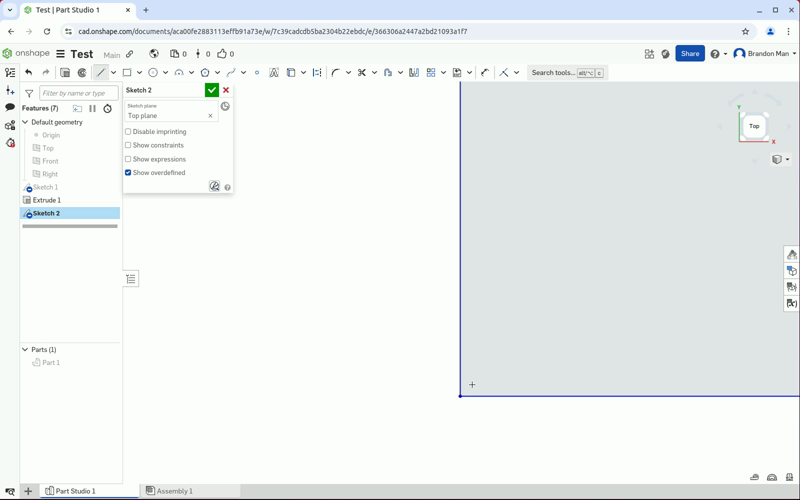
scroll(6)
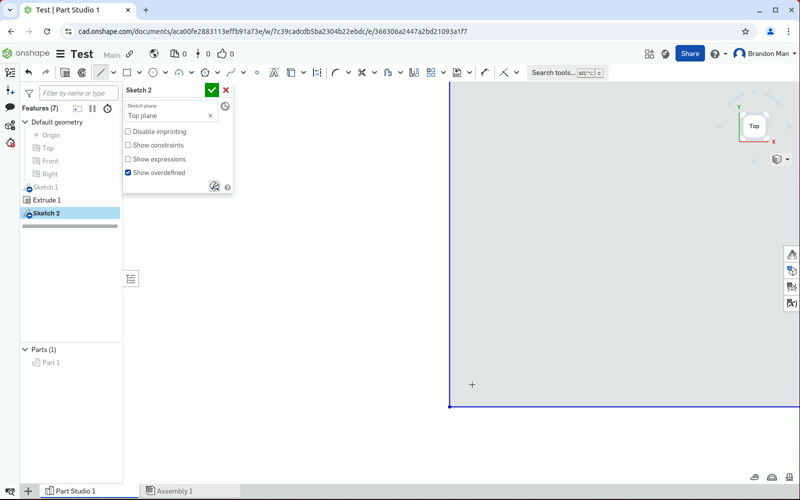
click(472, 384)
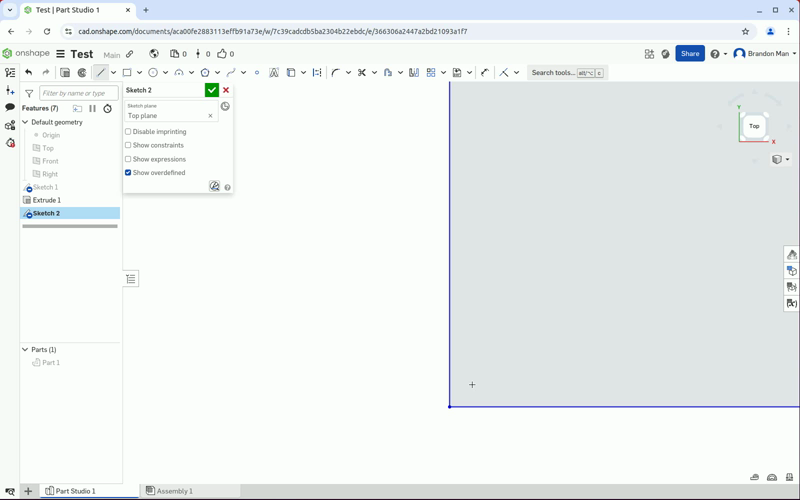
scroll(-6)
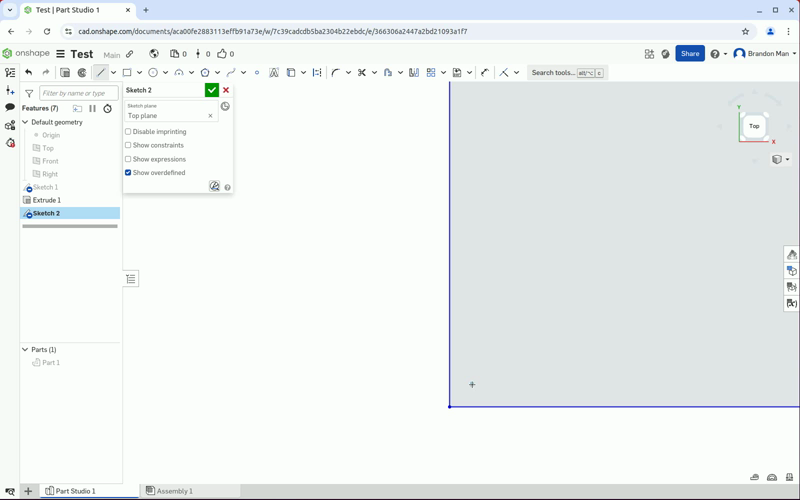
scroll(-6)
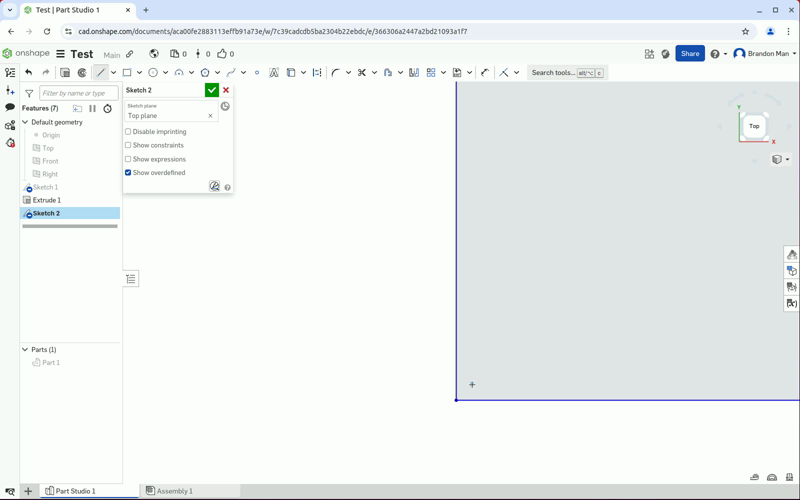
scroll(-6)
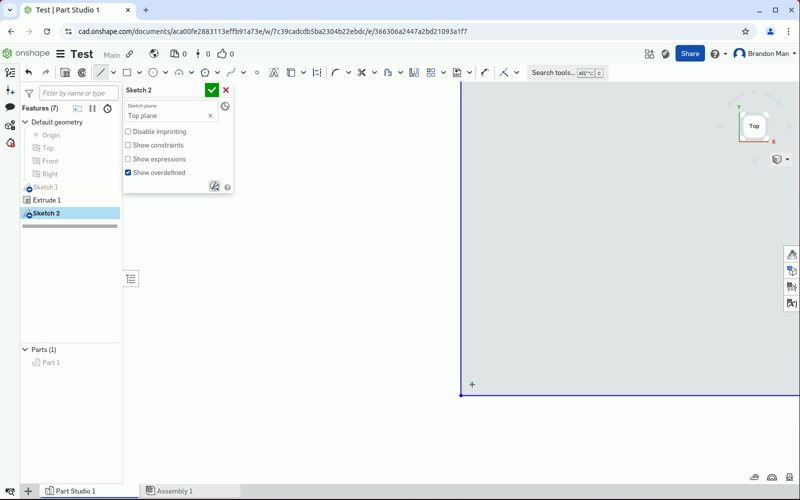
scroll(-6)
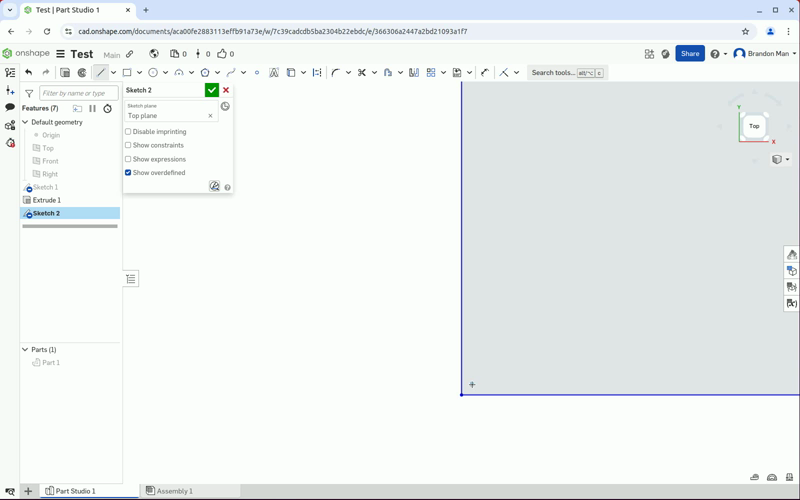
scroll(-6)
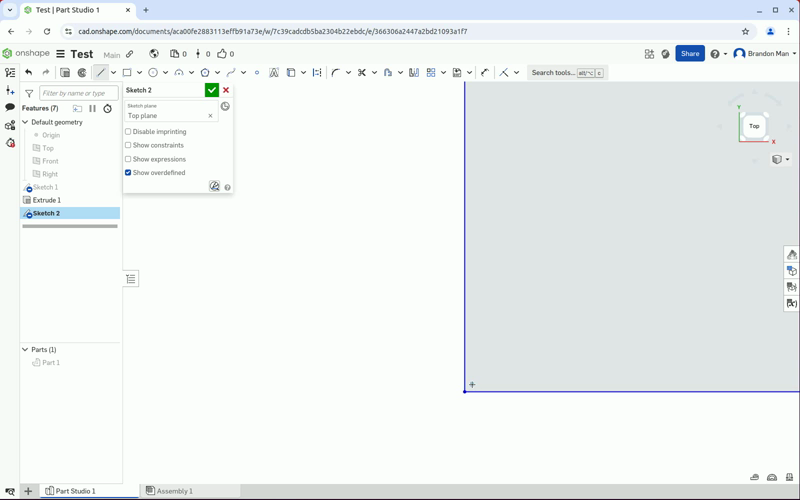
scroll(-6)
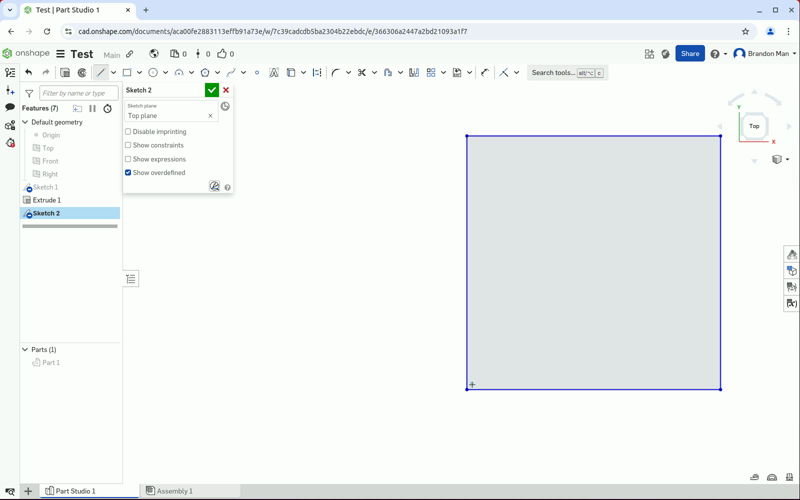
scroll(-6)
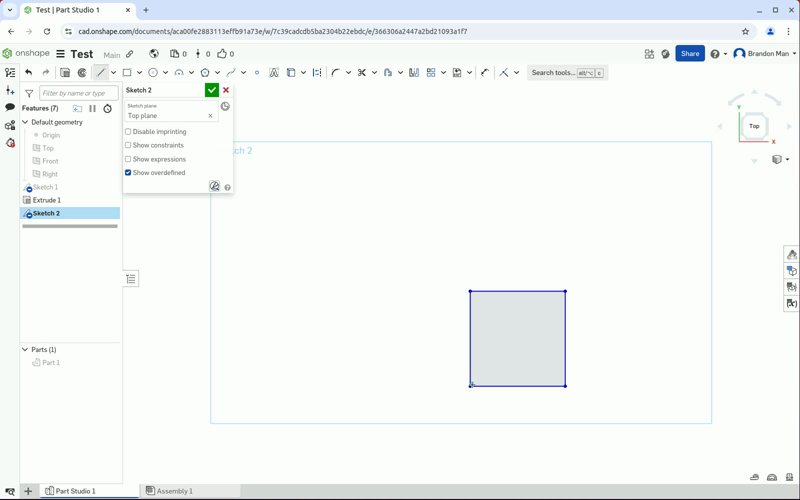
key_up(shift)
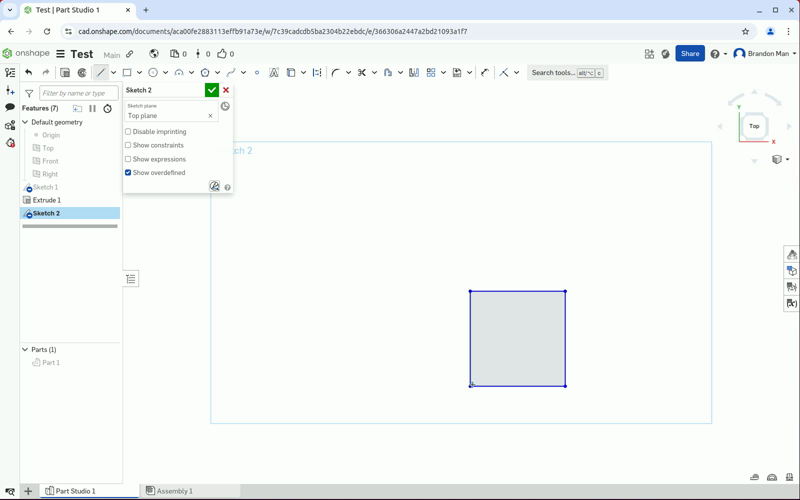
key_down(shift)
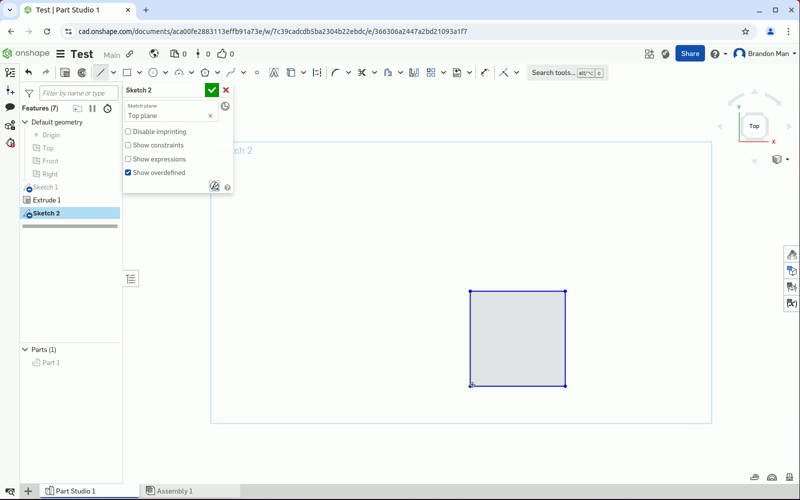
mouse_move(563, 384)
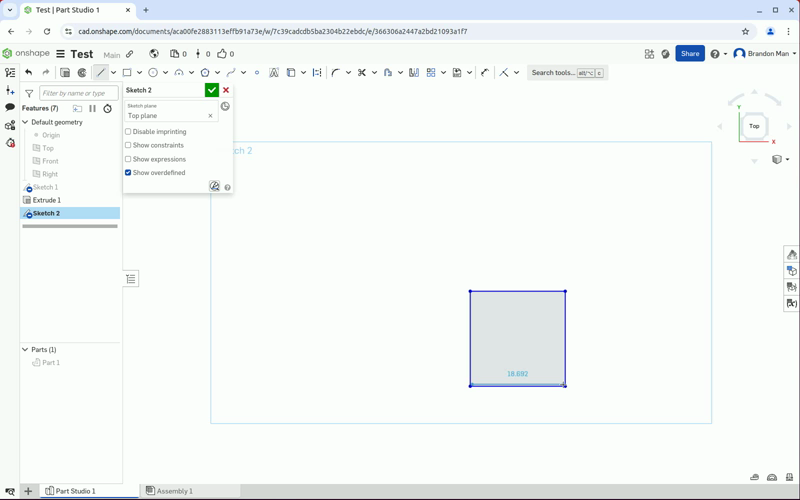
scroll(6)
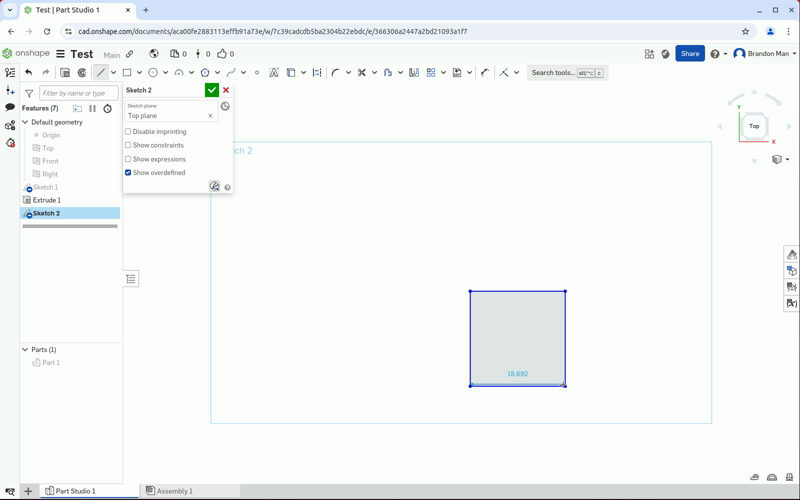
scroll(6)
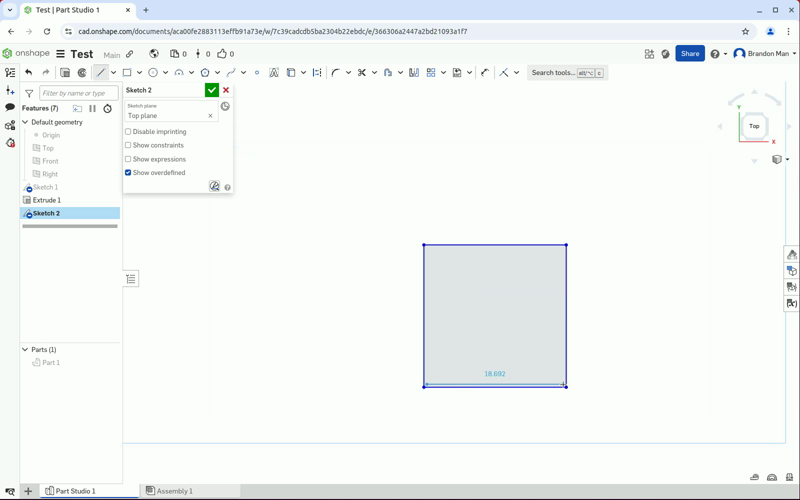
scroll(6)
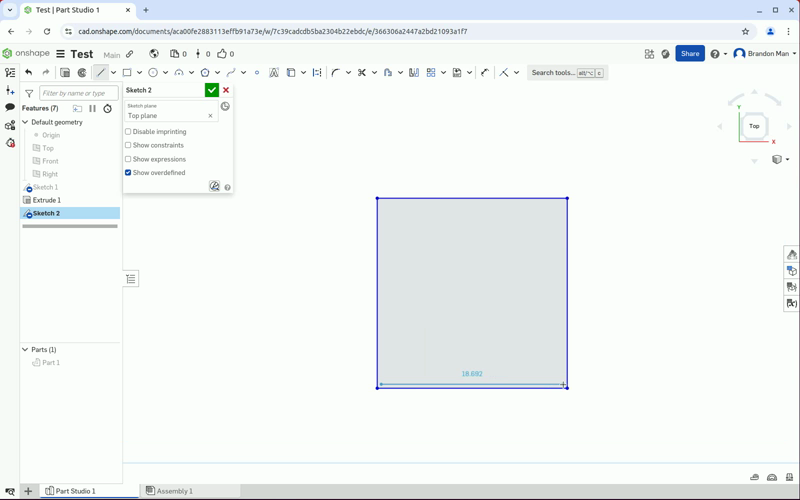
scroll(6)
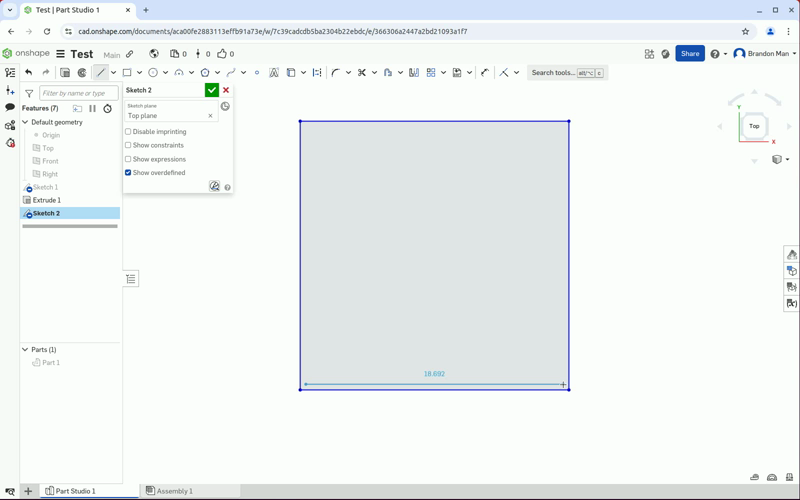
scroll(6)
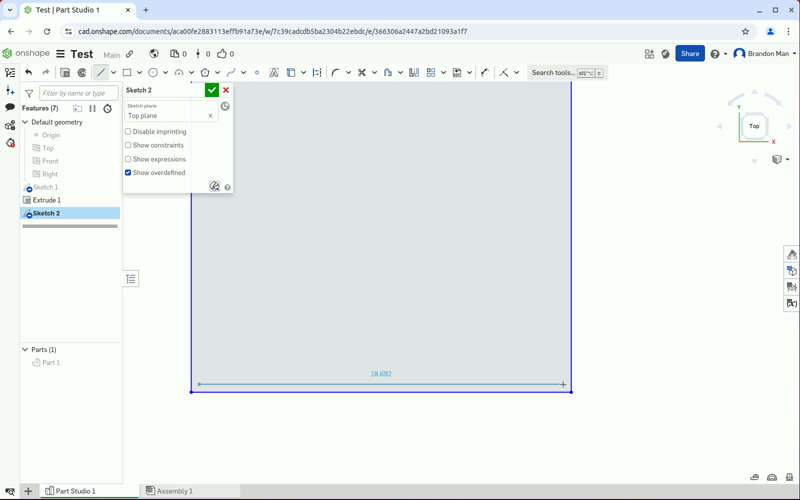
scroll(6)
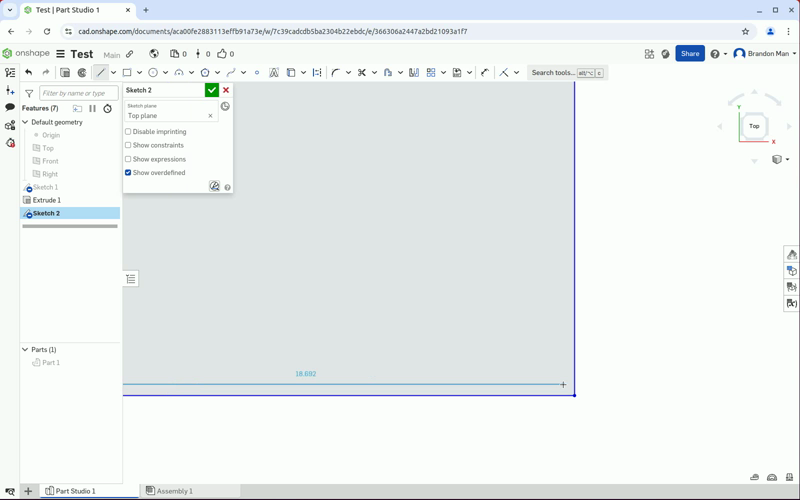
scroll(6)
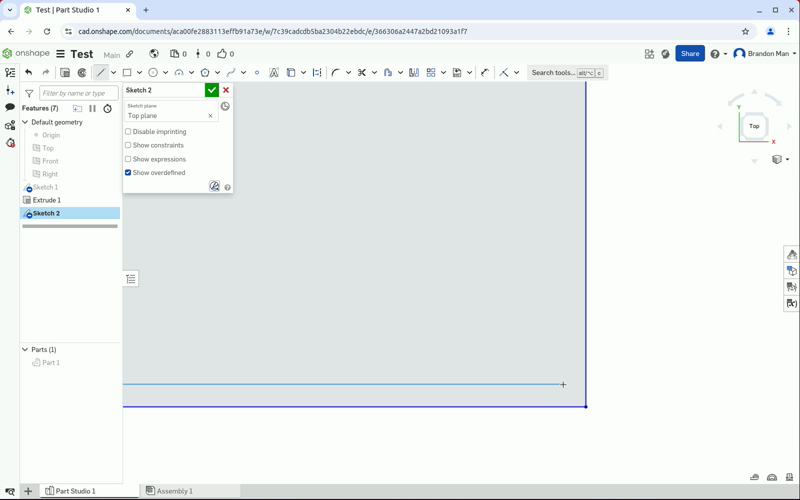
click(563, 384)
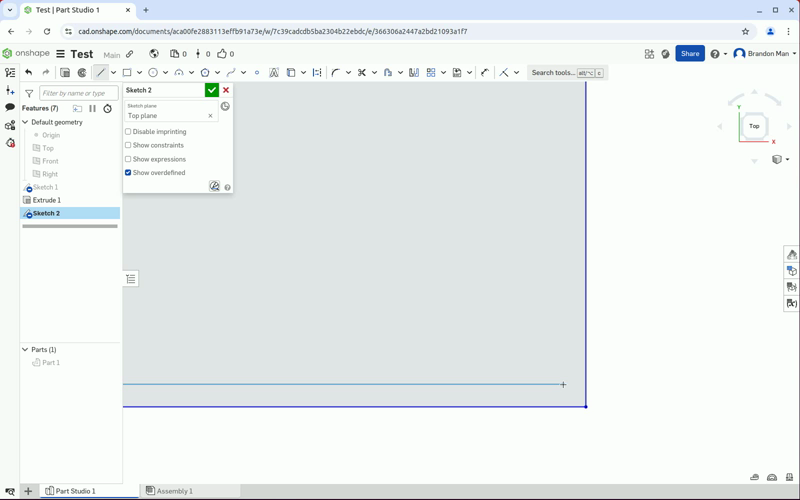
scroll(-6)
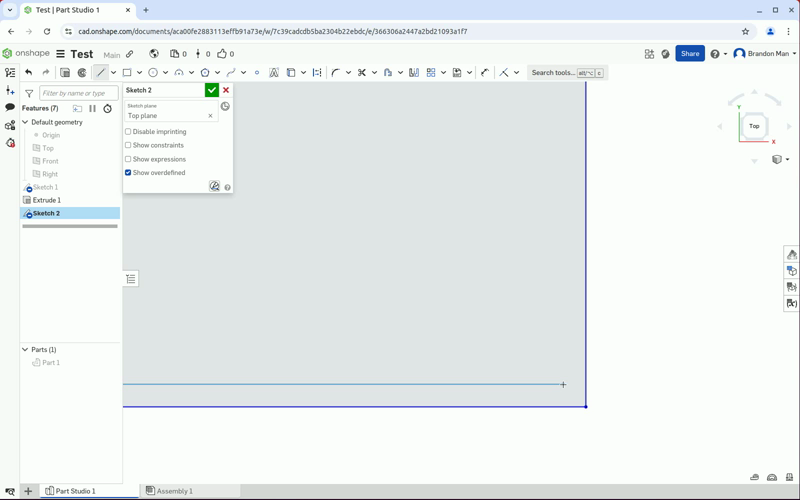
scroll(-6)
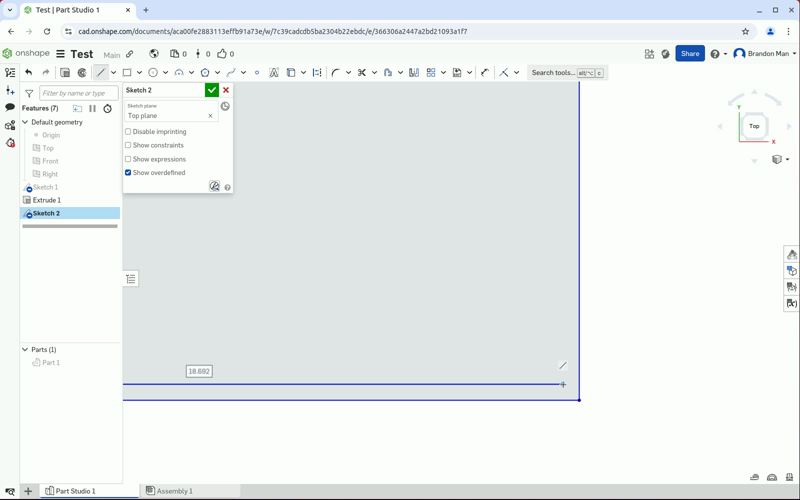
scroll(-6)
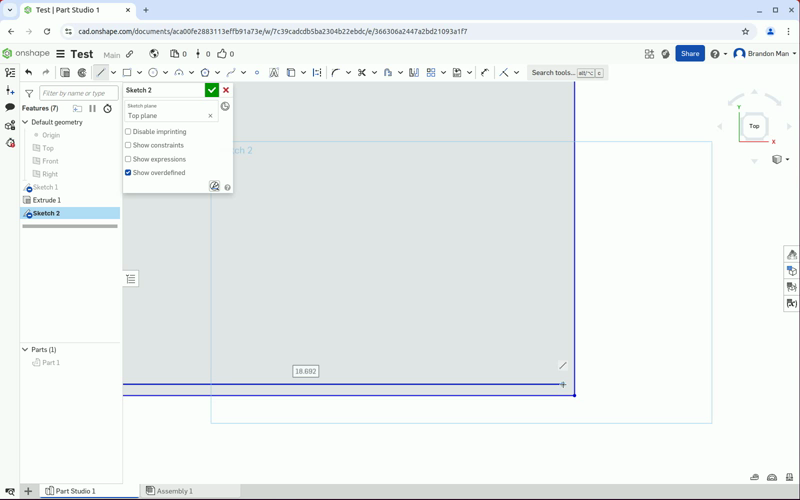
scroll(-6)
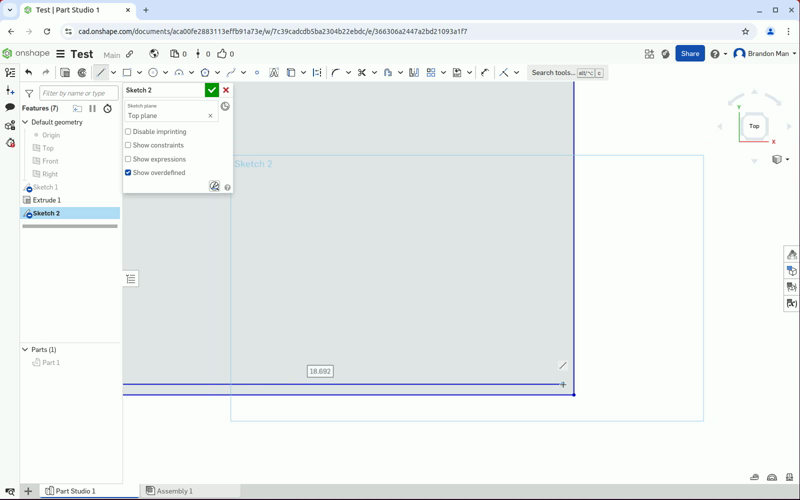
scroll(-6)
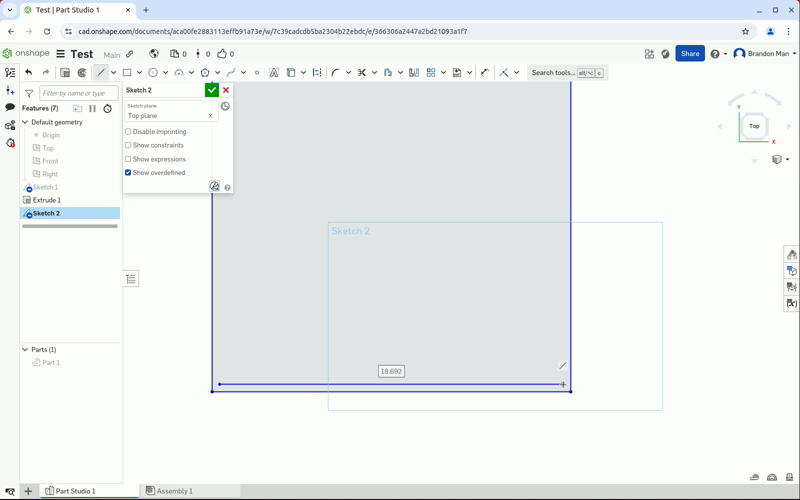
scroll(-6)
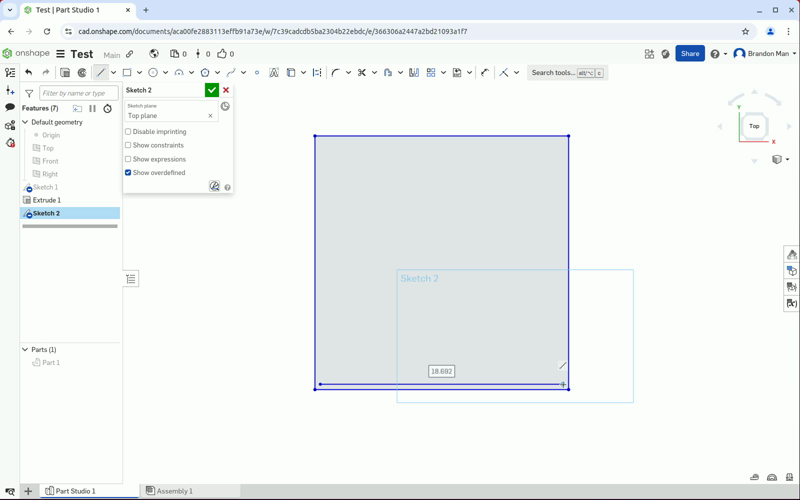
scroll(-6)
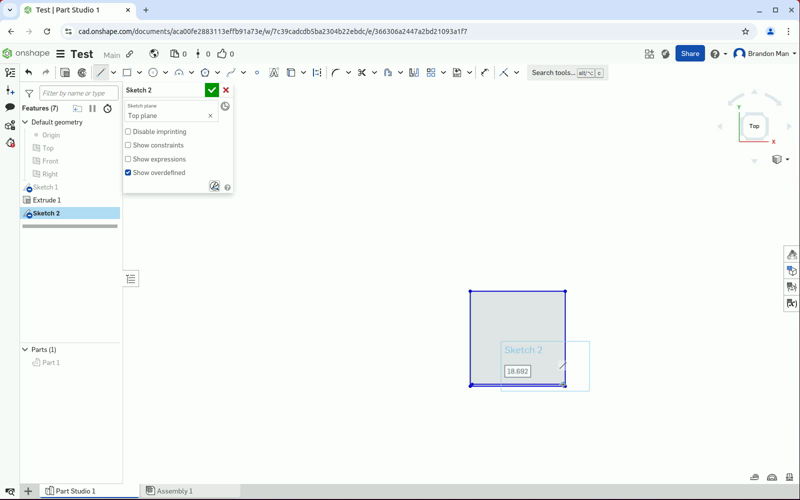
key_up(shift)
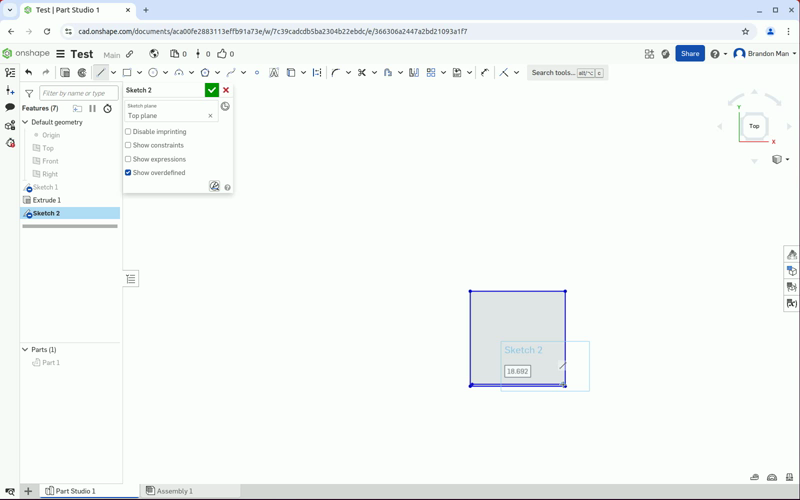
key_down(shift)
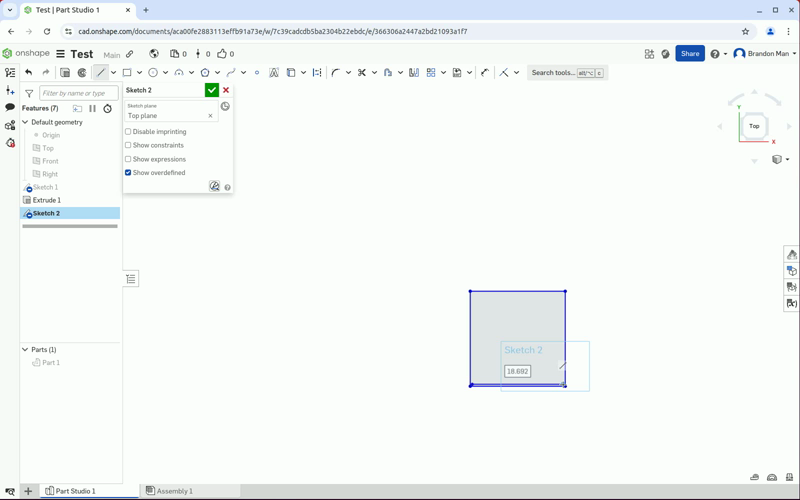
mouse_move(563, 293)
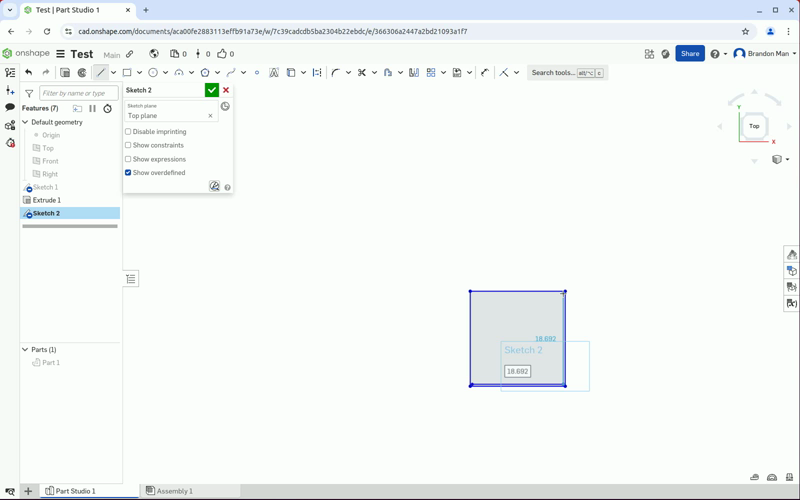
scroll(6)
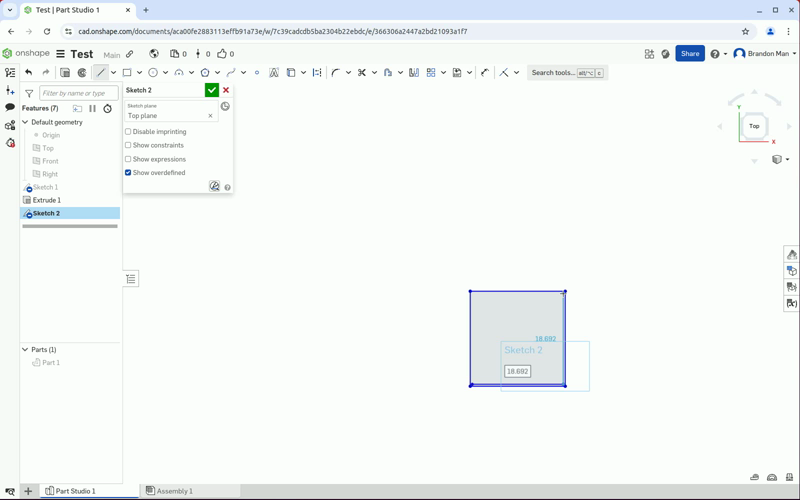
scroll(6)
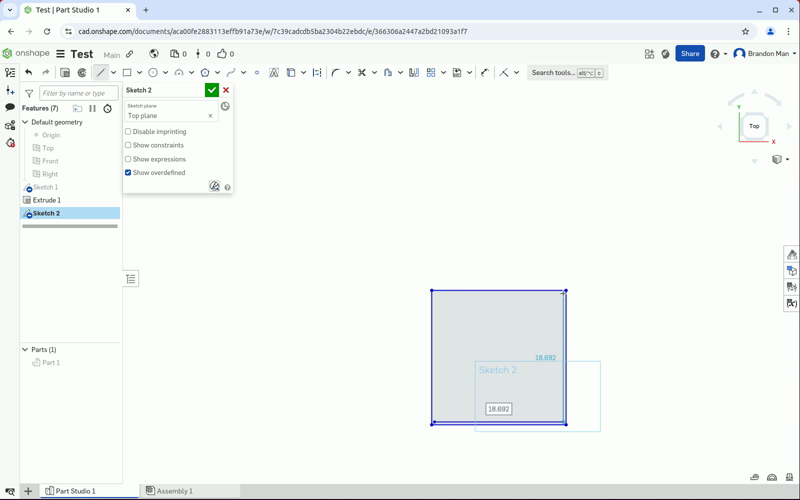
scroll(6)
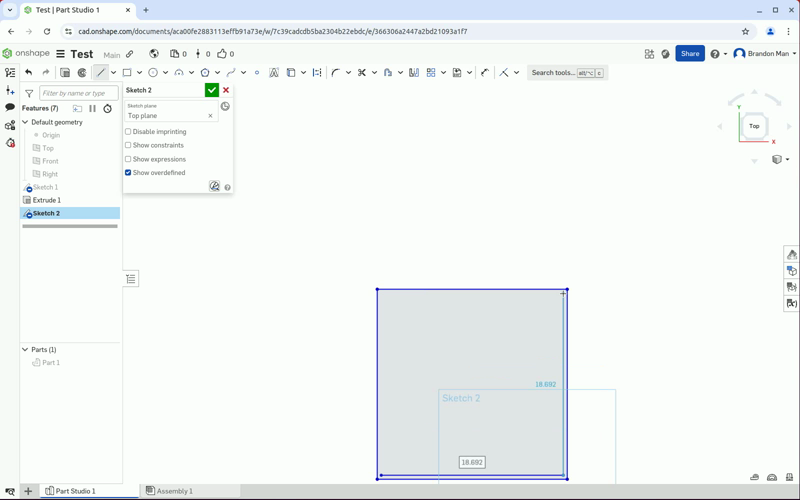
scroll(6)
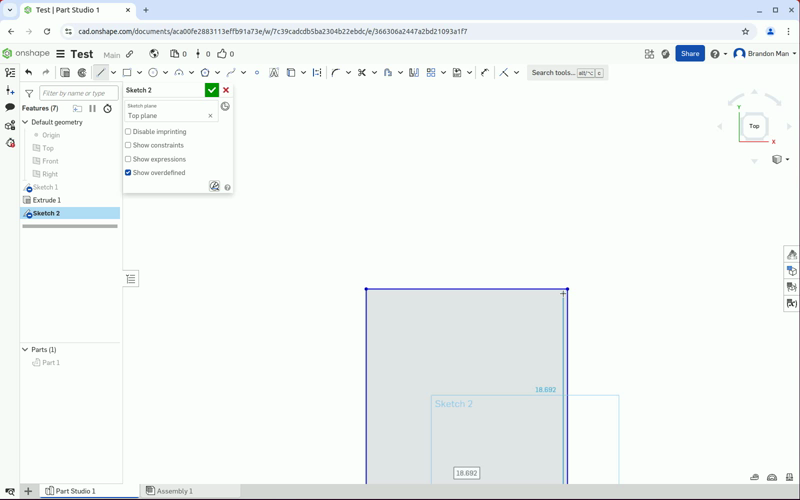
scroll(6)
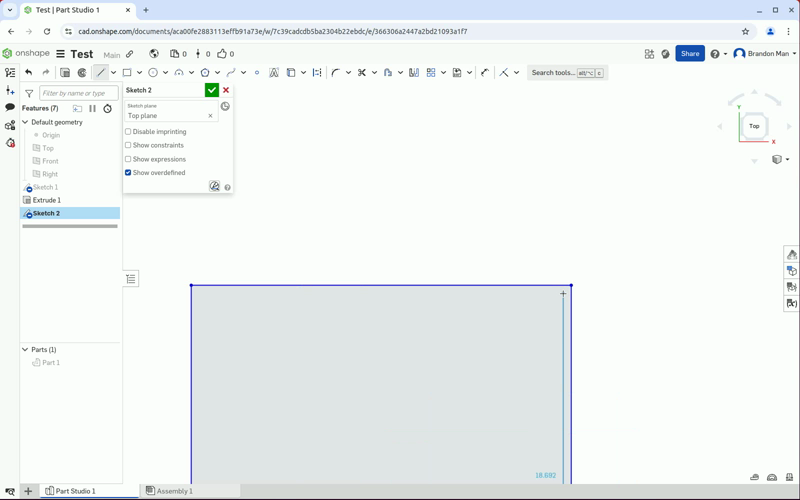
scroll(6)
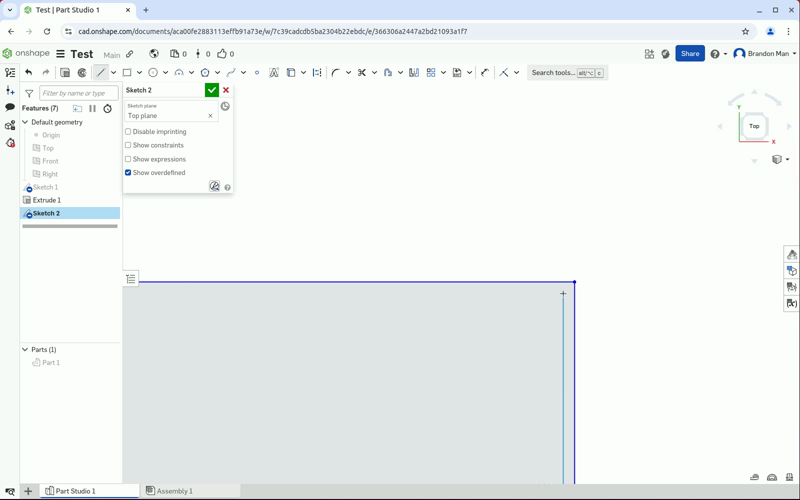
scroll(6)
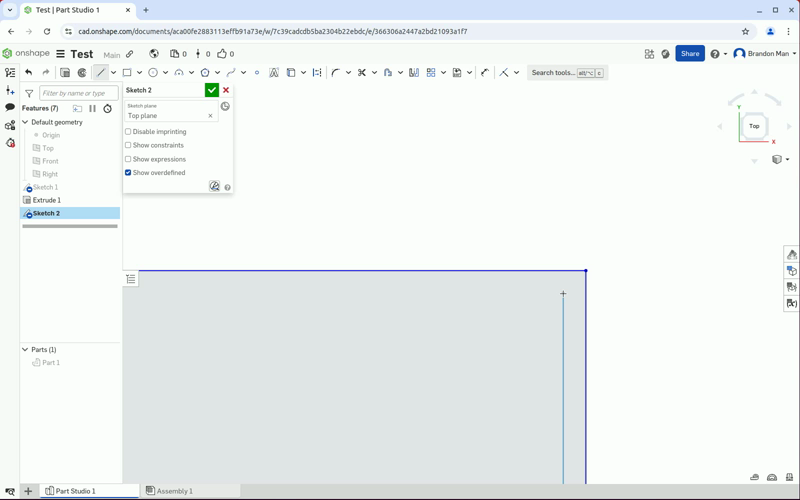
click(563, 293)
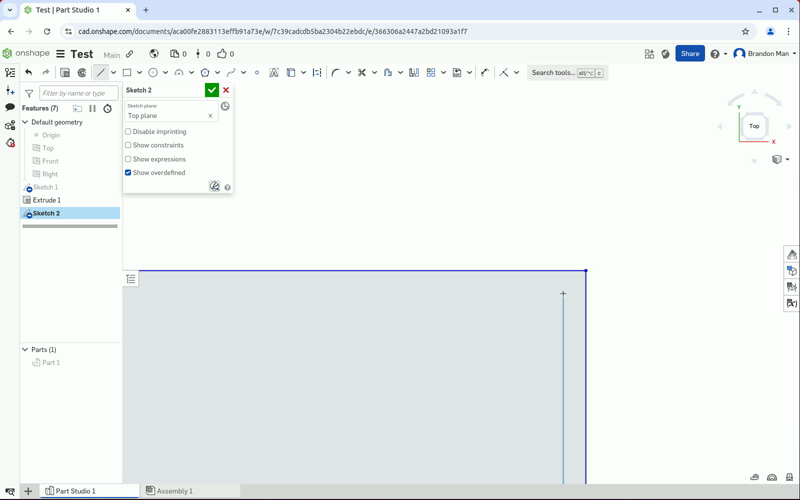
scroll(-6)
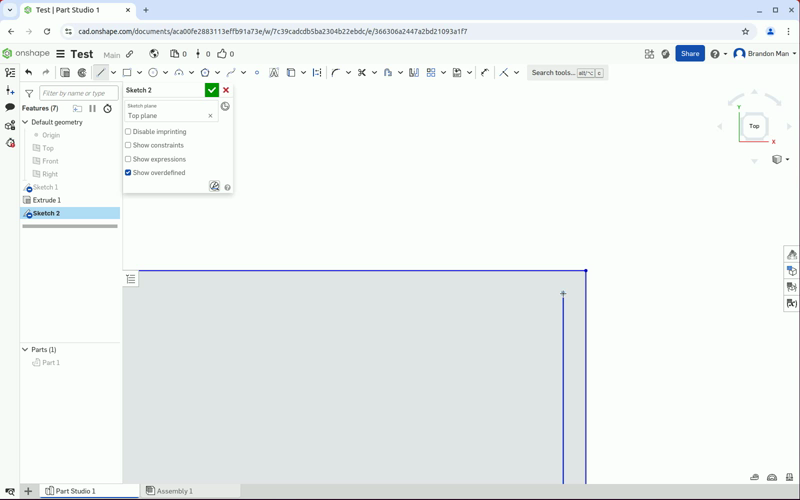
scroll(-6)
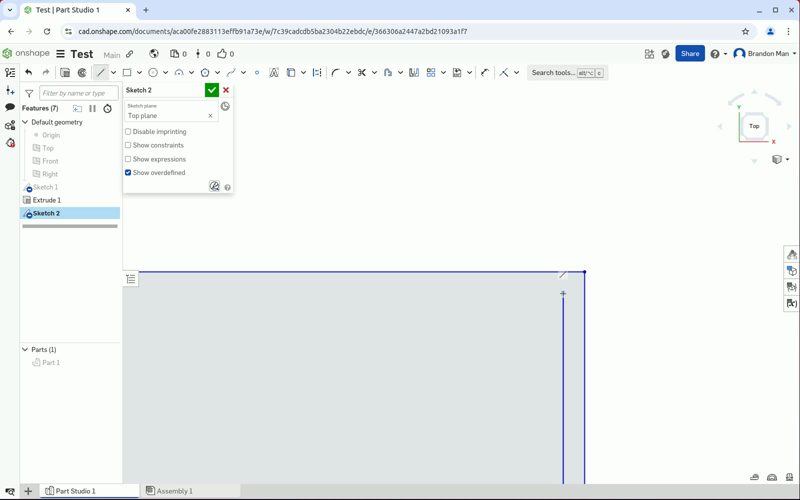
scroll(-6)
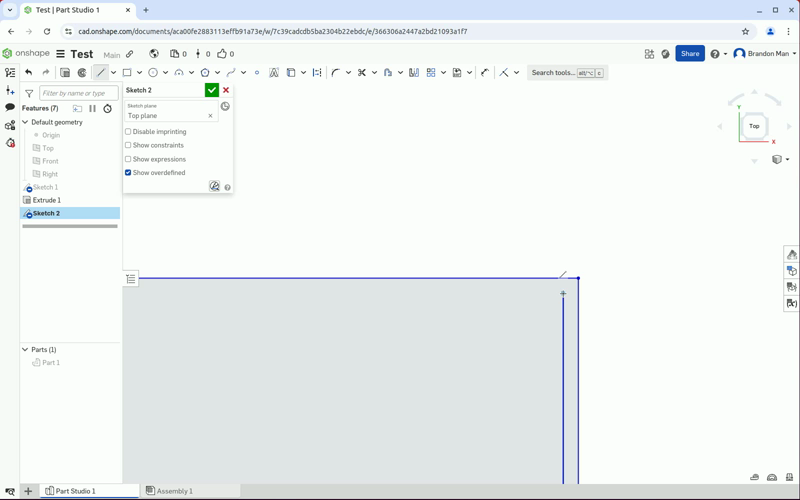
scroll(-6)
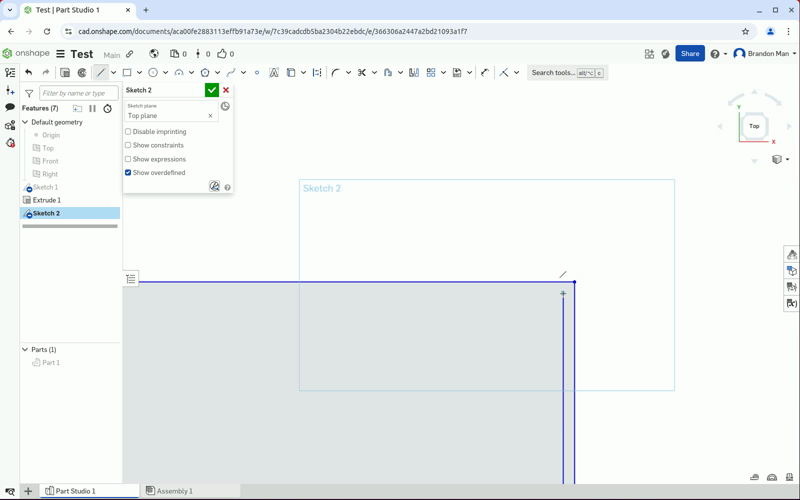
scroll(-6)
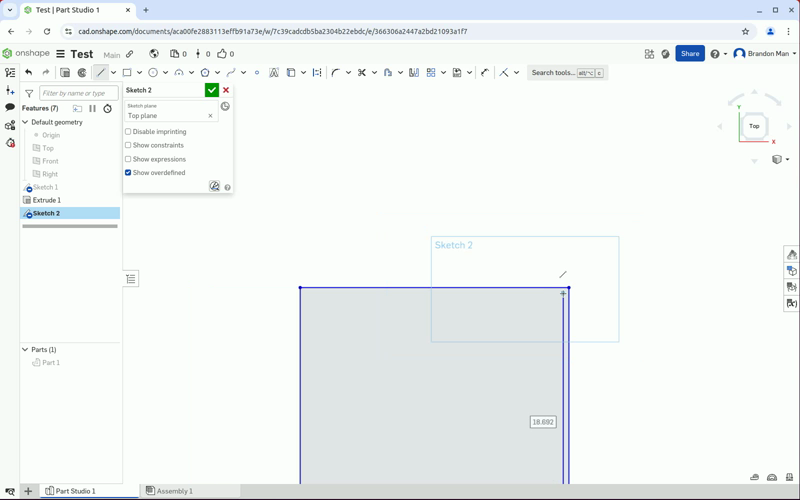
scroll(-6)
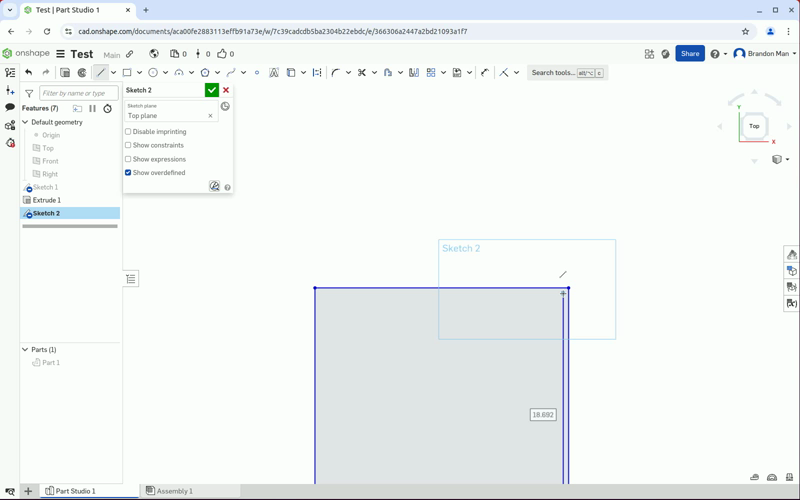
scroll(-6)
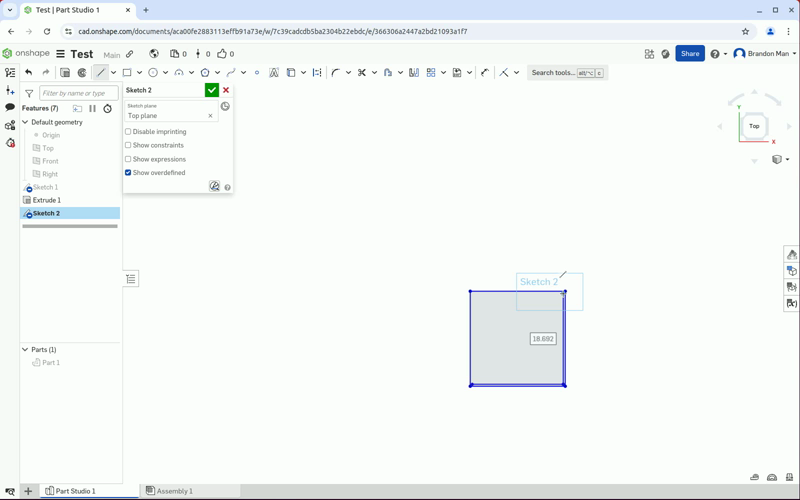
key_up(shift)
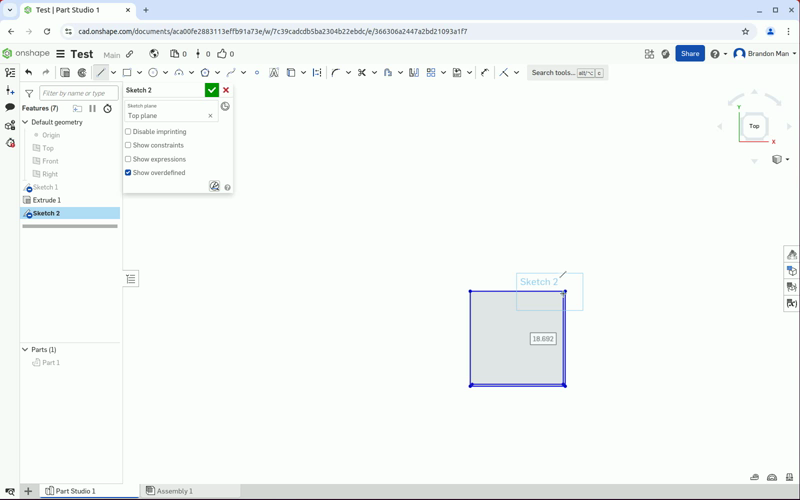
key_down(shift)
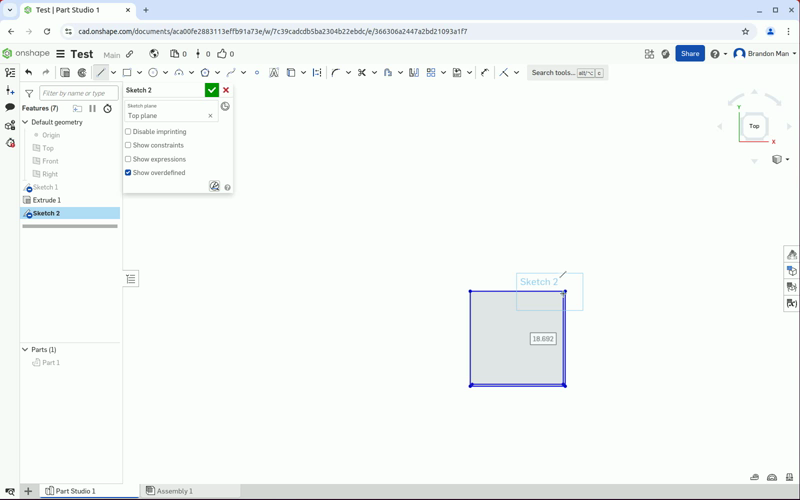
mouse_move(472, 293)
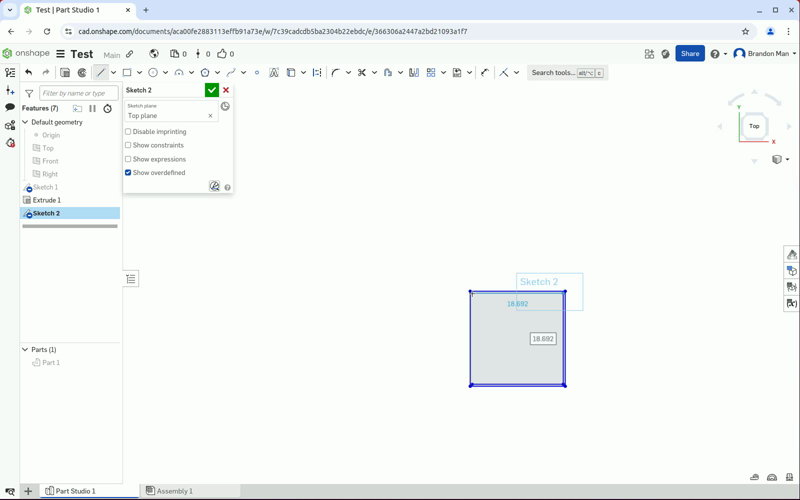
scroll(6)
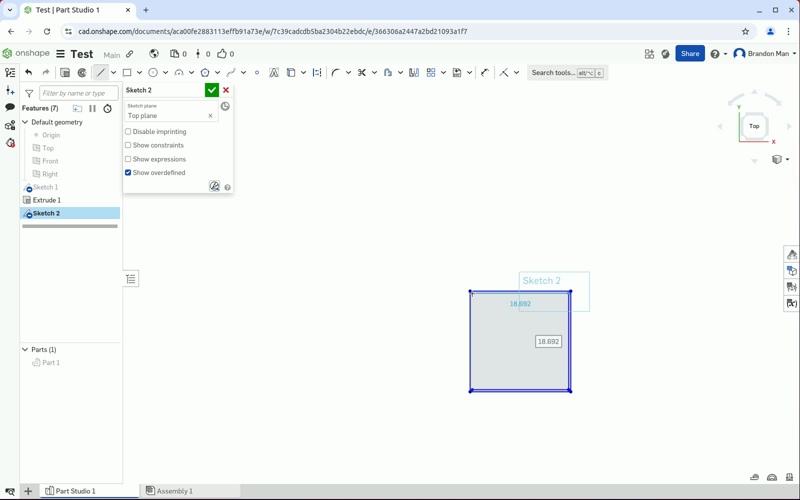
scroll(6)
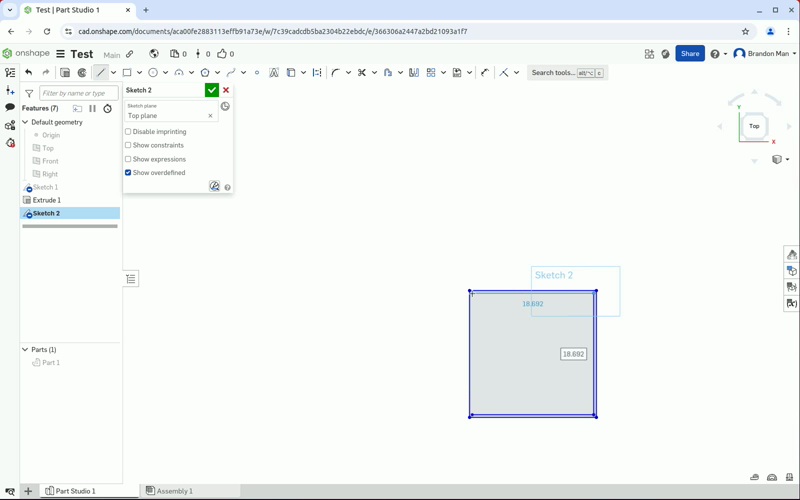
scroll(6)
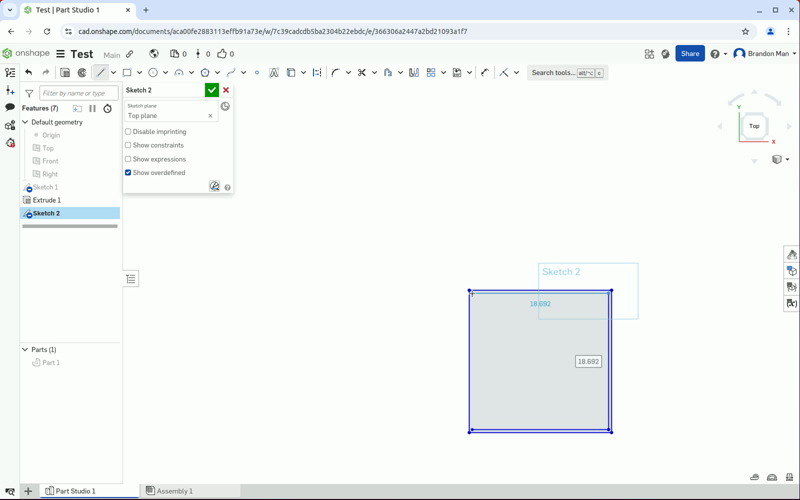
scroll(6)
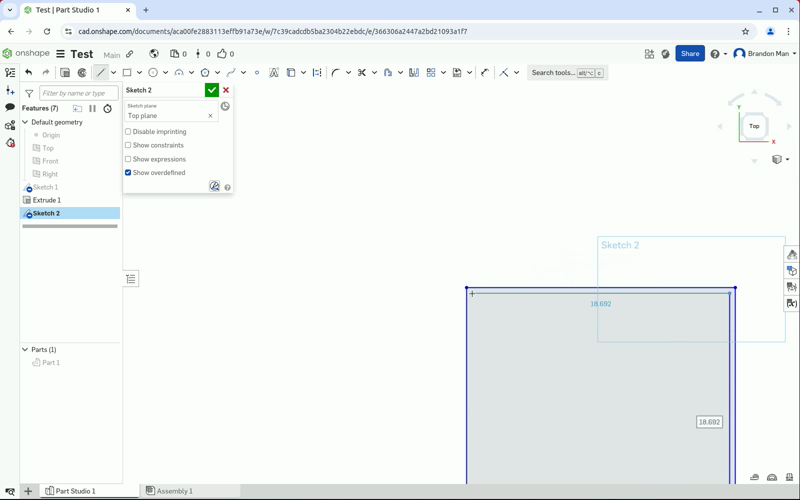
scroll(6)
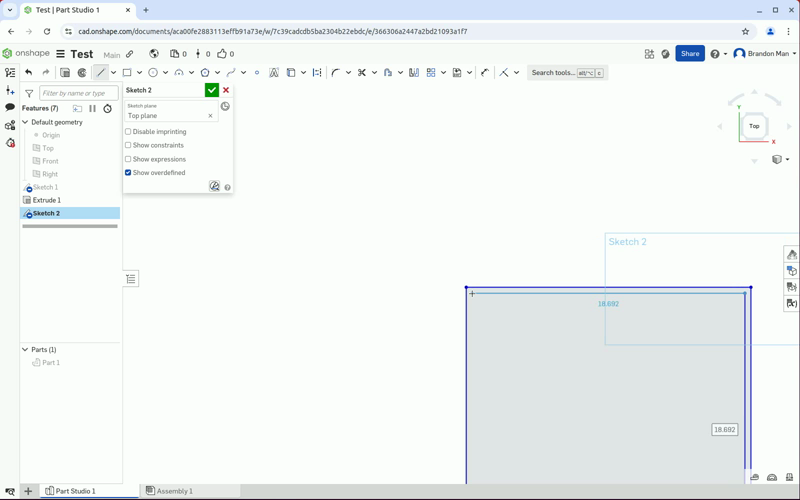
scroll(6)
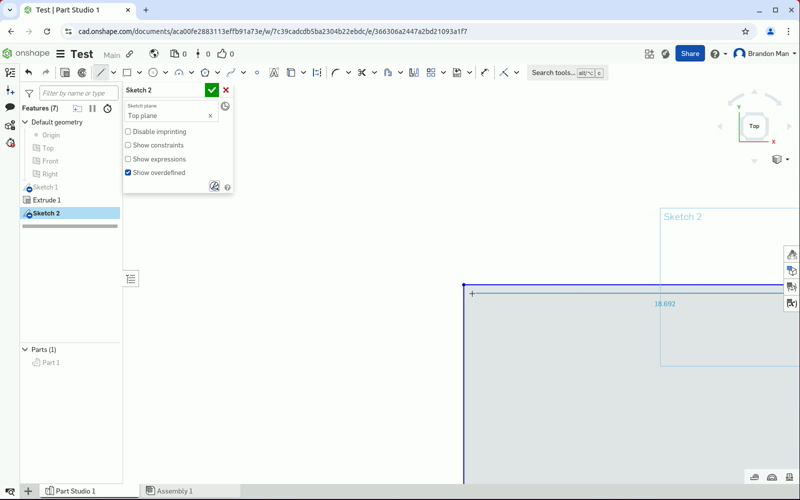
scroll(6)
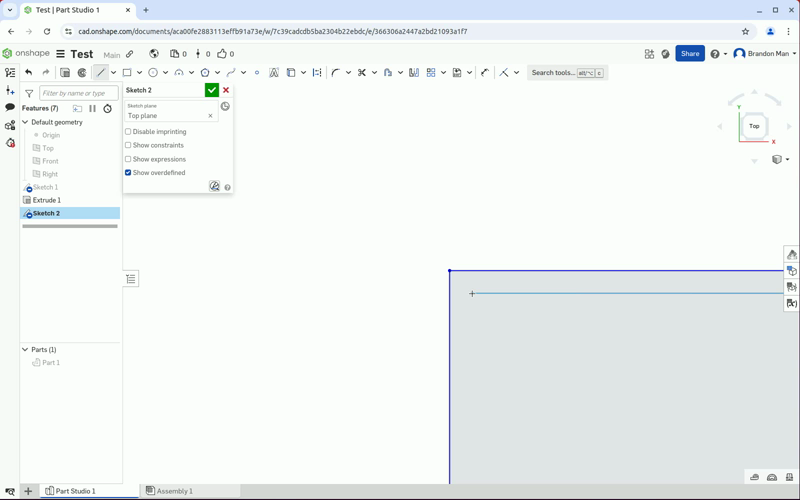
click(472, 293)
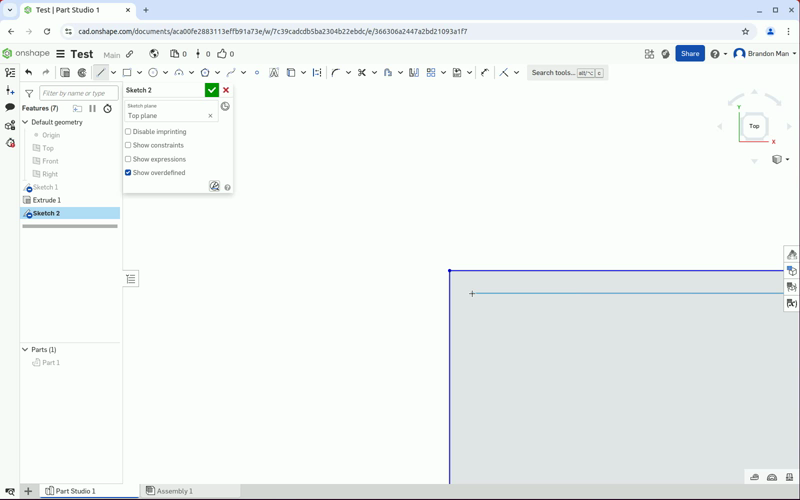
scroll(-6)
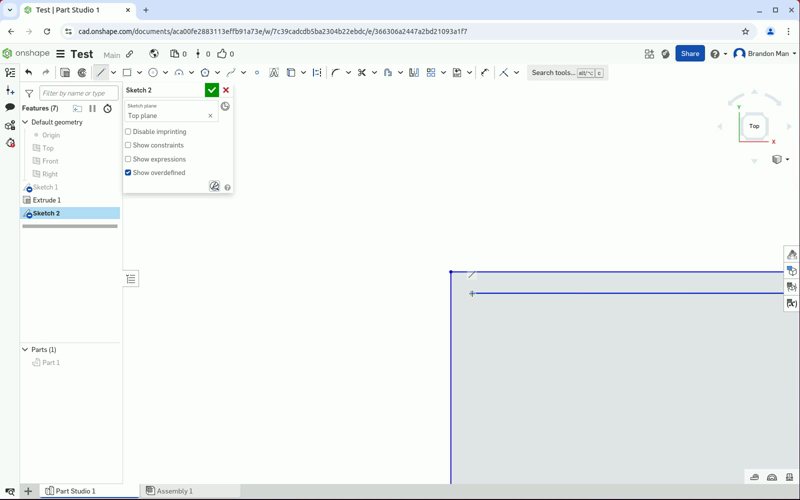
scroll(-6)
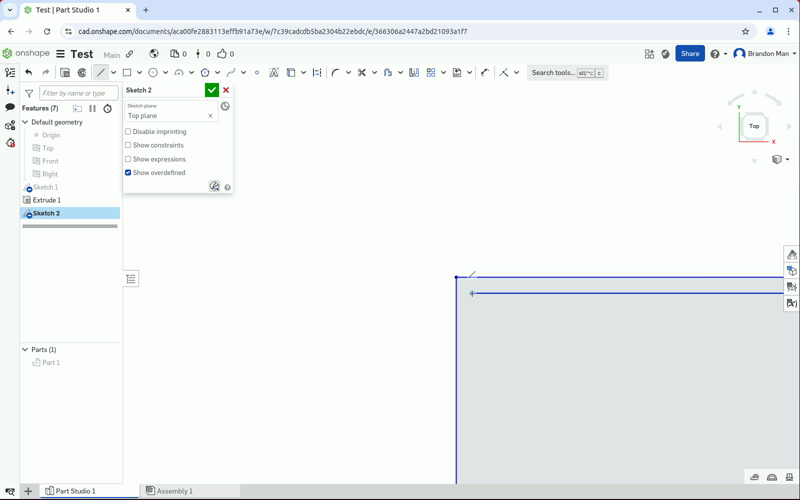
scroll(-6)
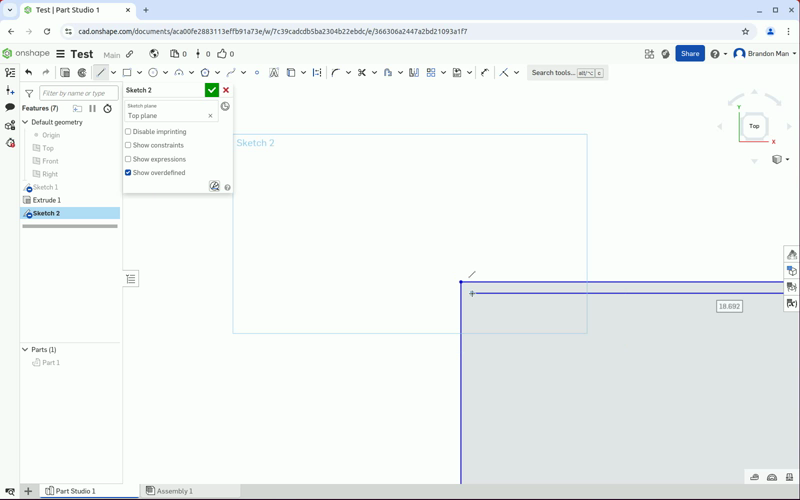
scroll(-6)
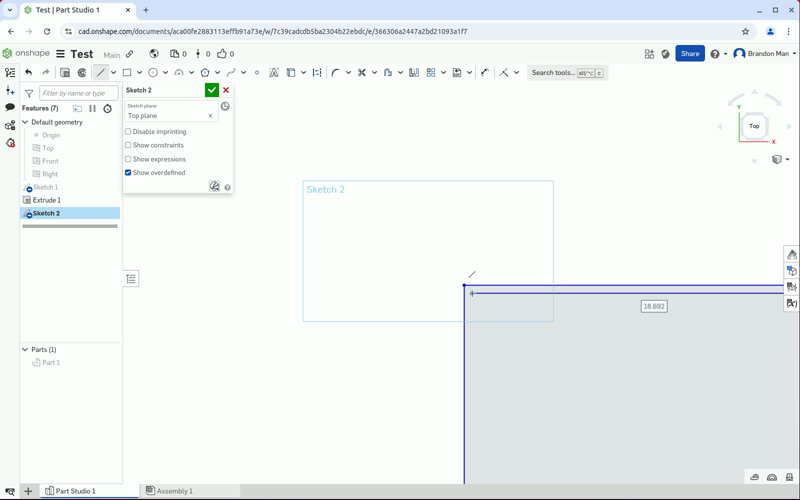
scroll(-6)
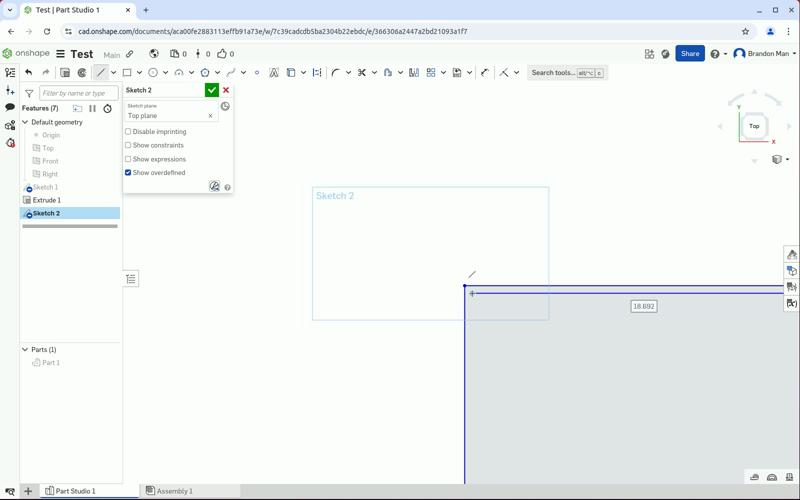
scroll(-6)
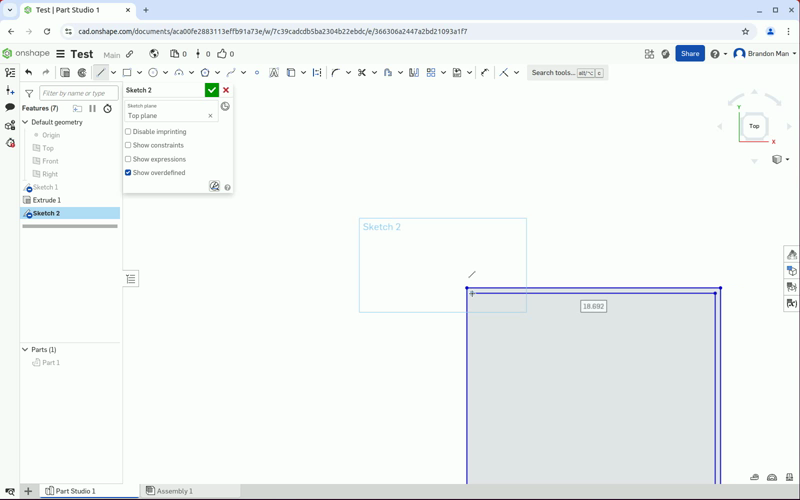
scroll(-6)
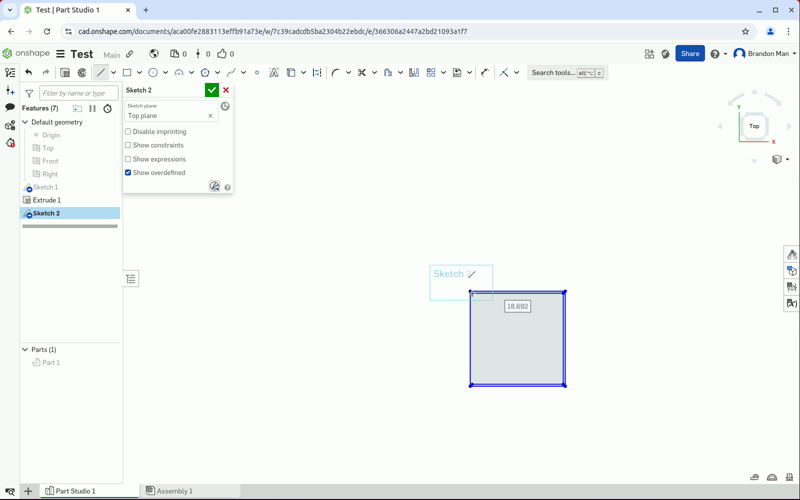
key_up(shift)
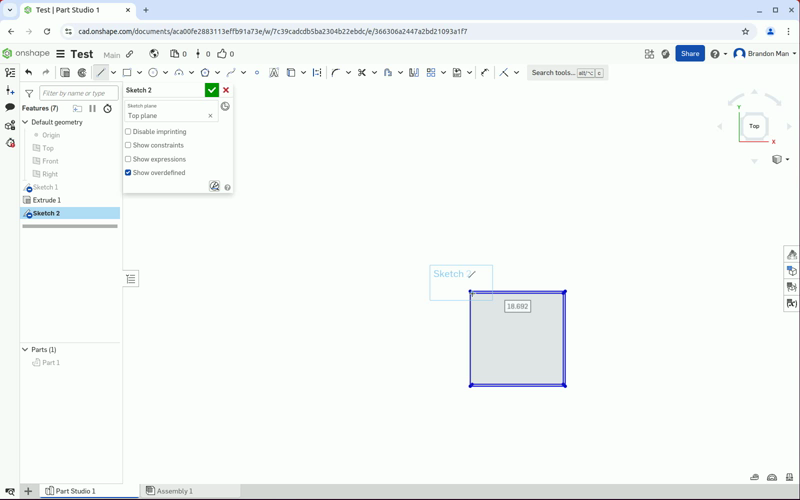
key_down(shift)
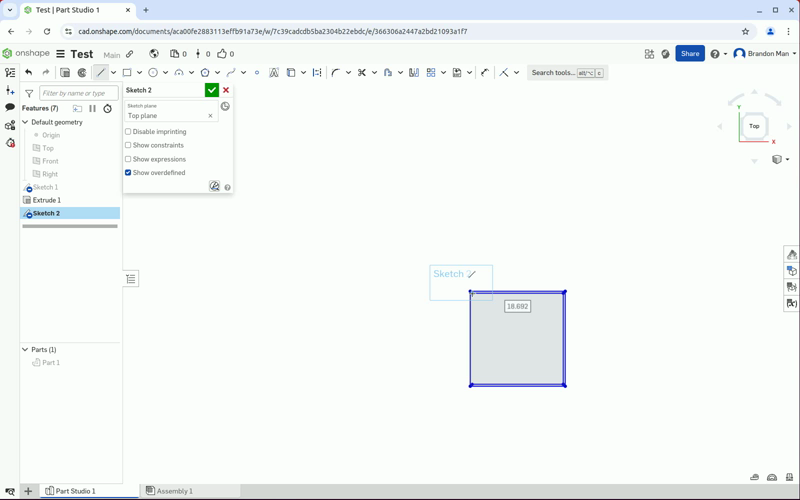
mouse_move(472, 384)
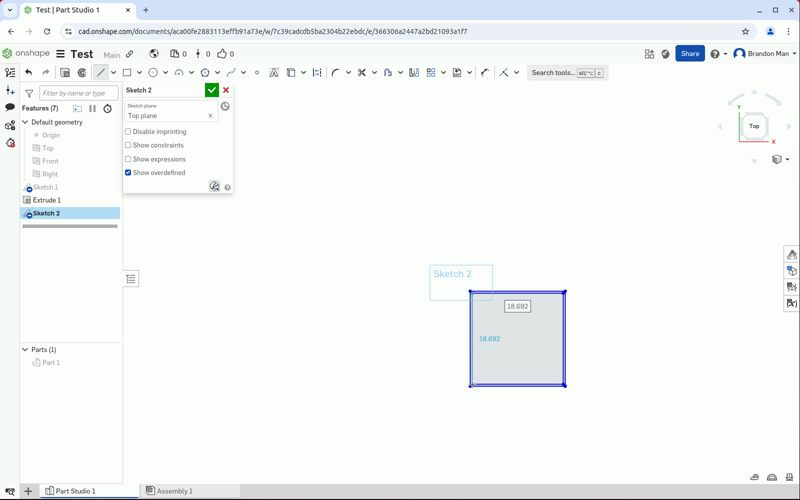
scroll(6)
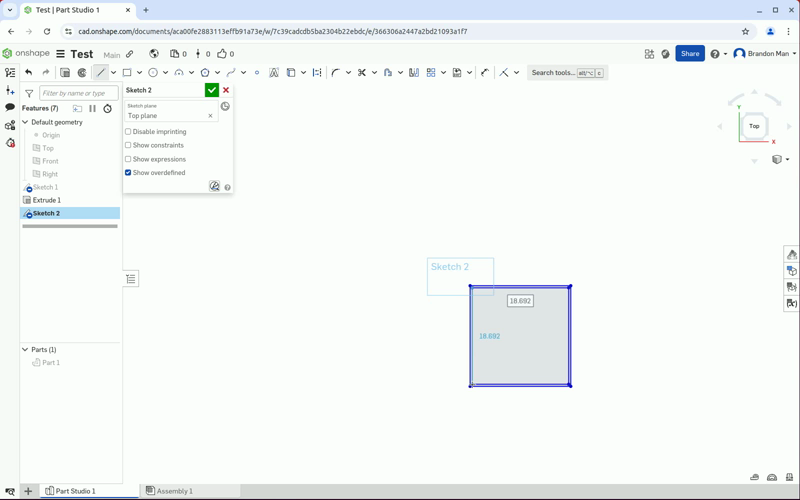
scroll(6)
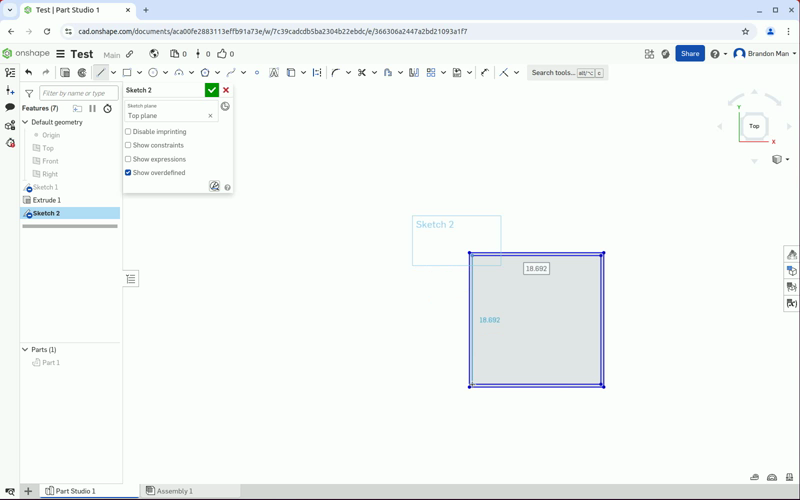
scroll(6)
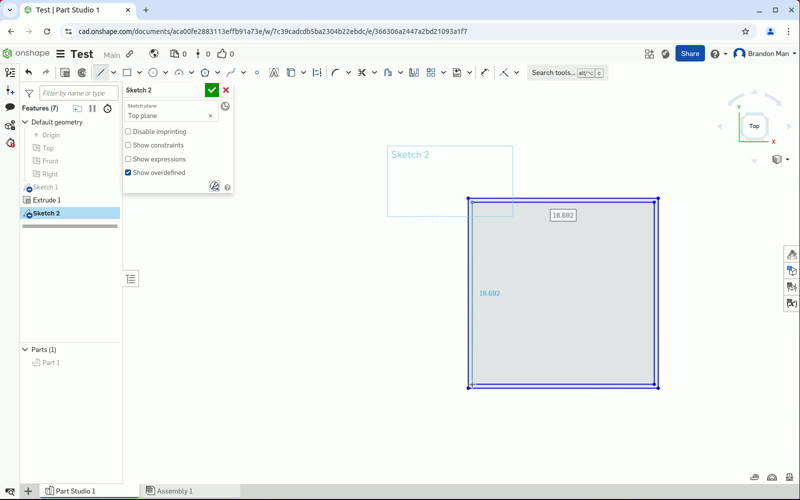
scroll(6)
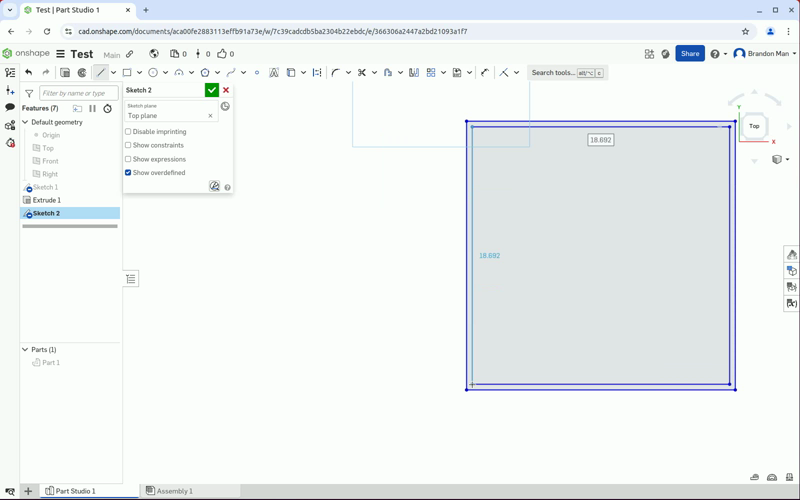
scroll(6)
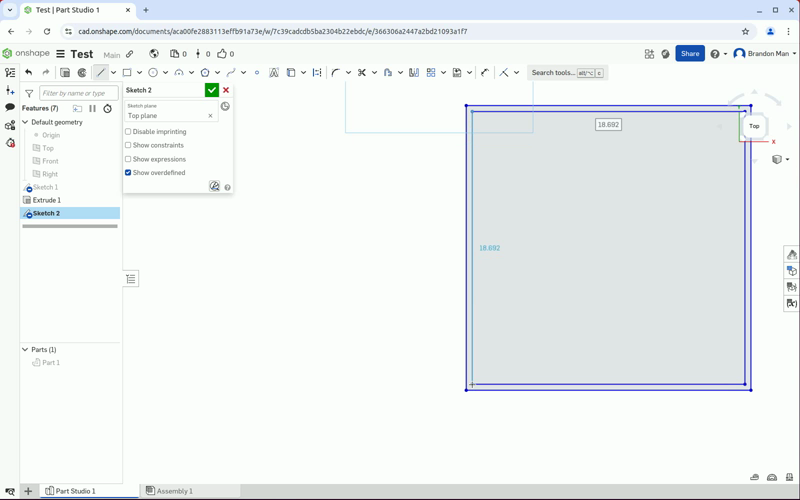
scroll(6)
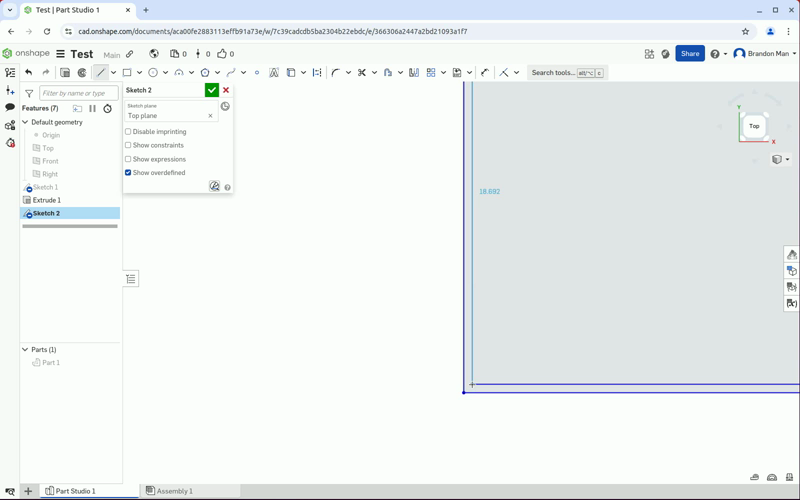
scroll(6)
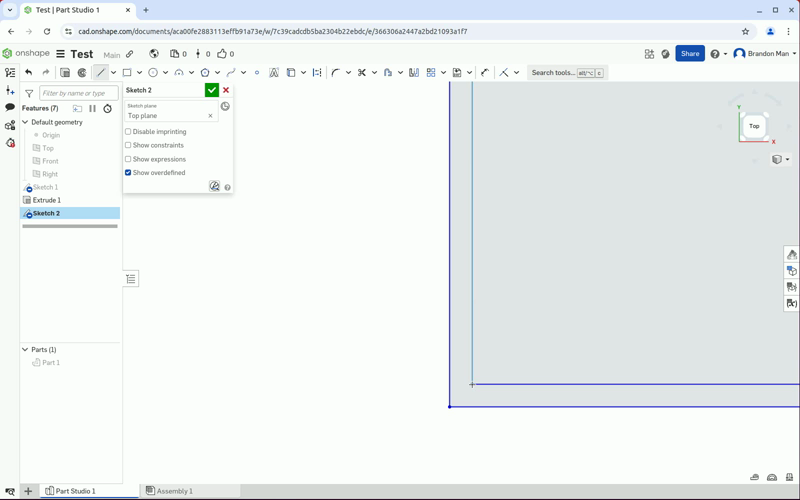
key_up(shift)
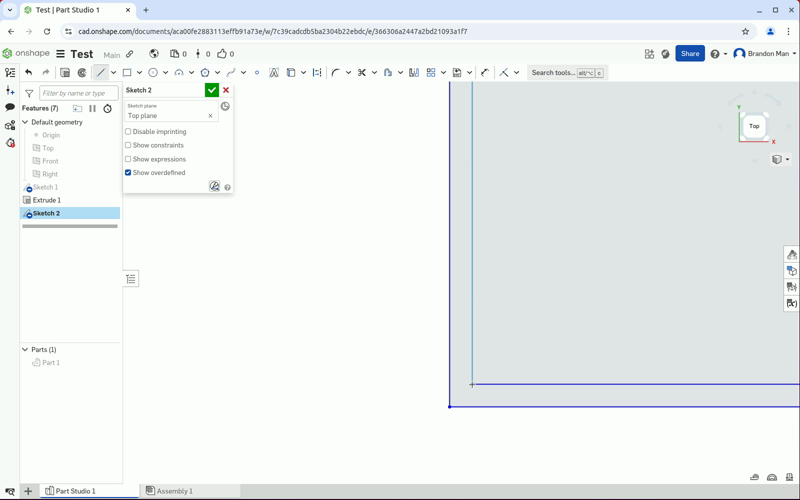
click(472, 384)
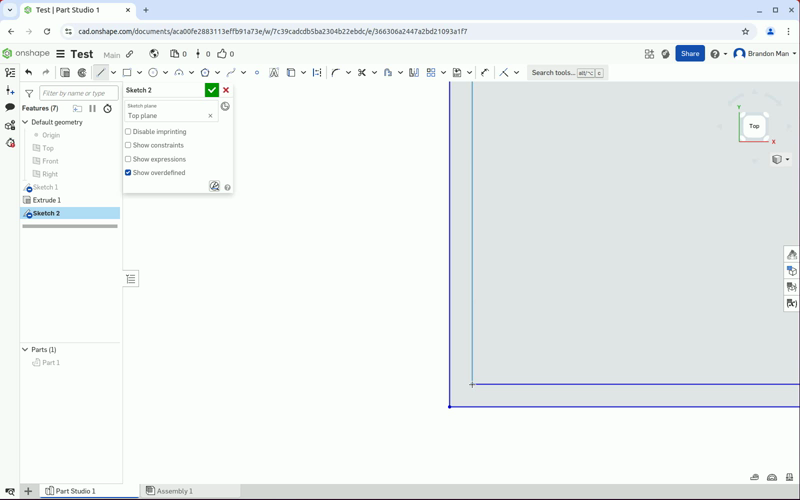
scroll(-6)
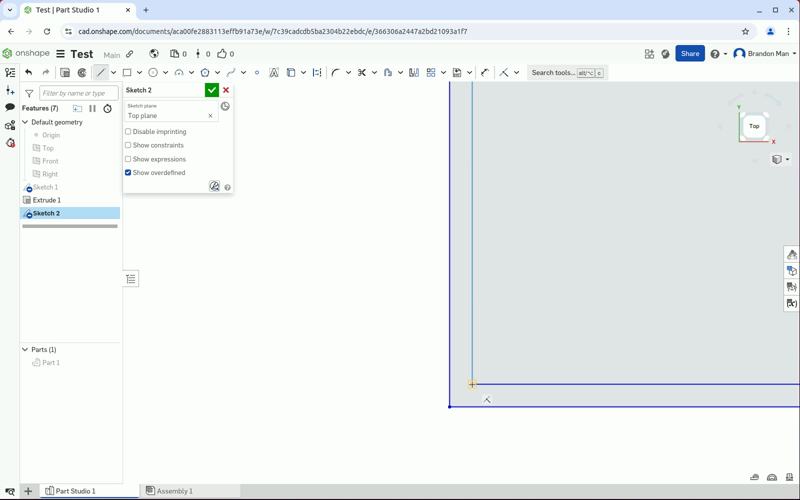
scroll(-6)
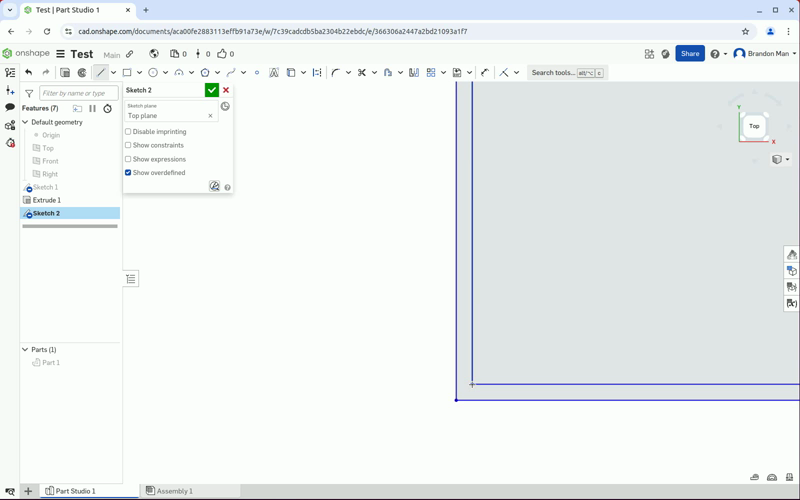
scroll(-6)
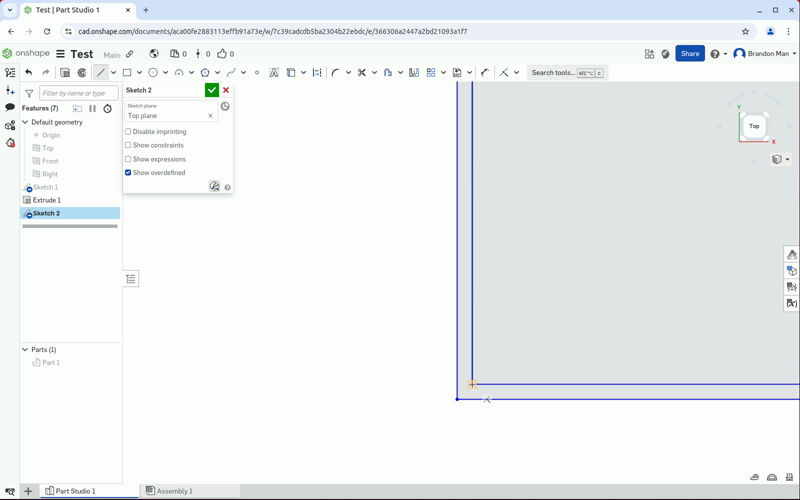
scroll(-6)
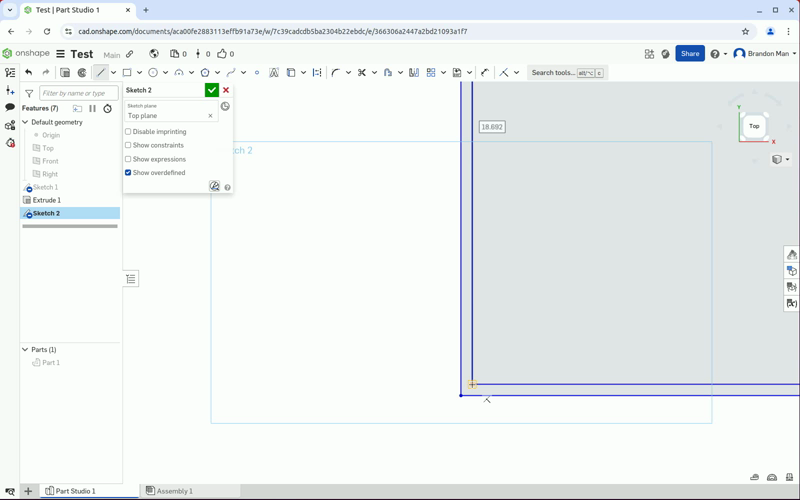
scroll(-6)
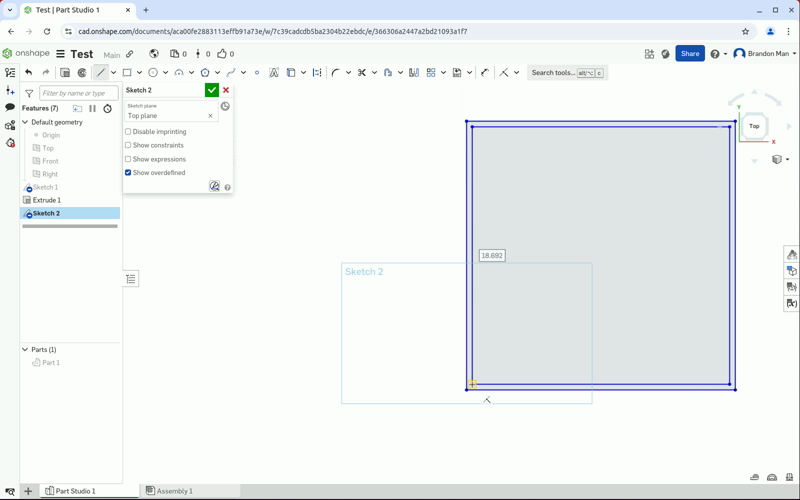
scroll(-6)
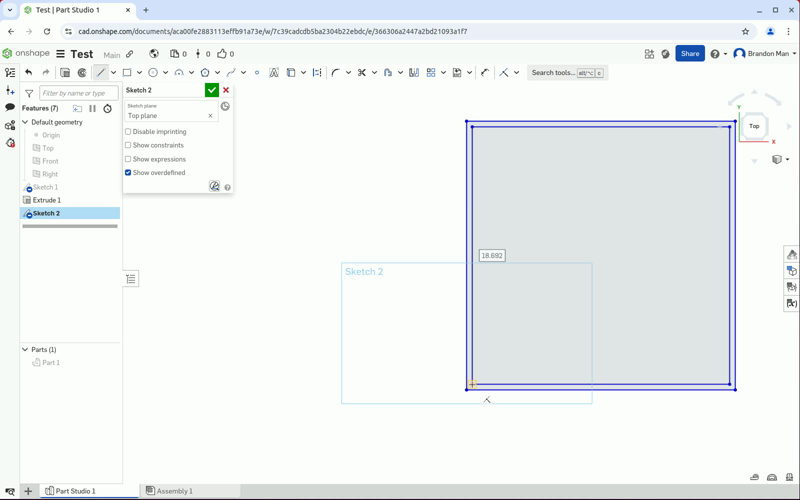
scroll(-6)
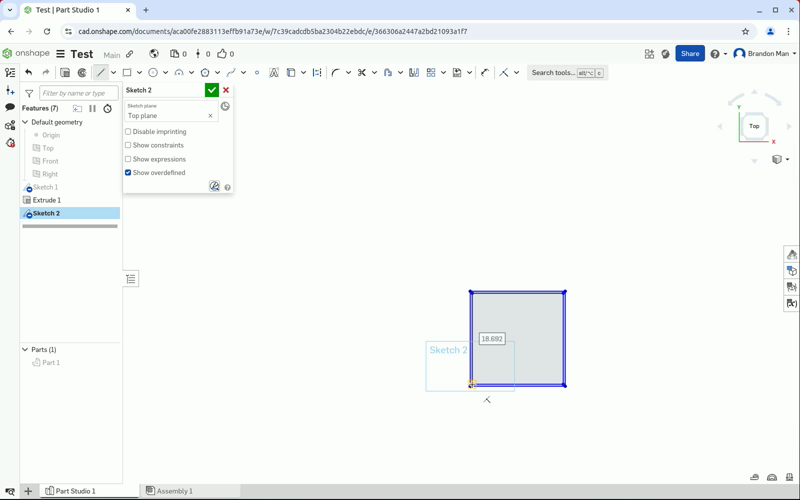
key(esc)
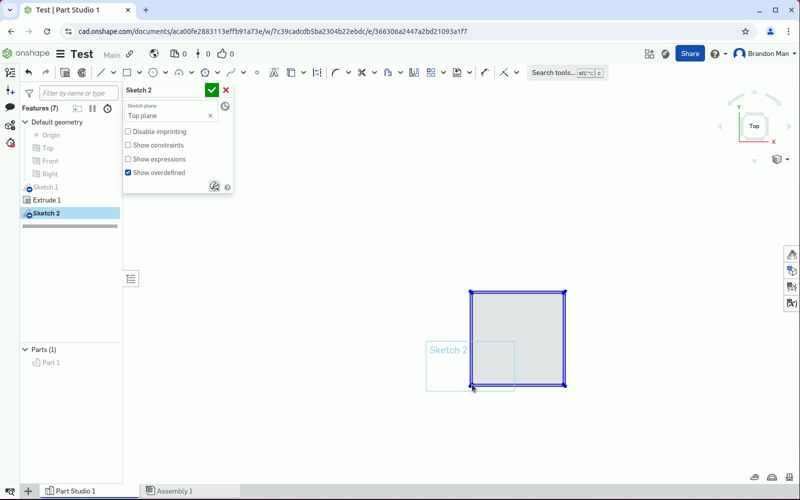
mouse_move(540, 291)
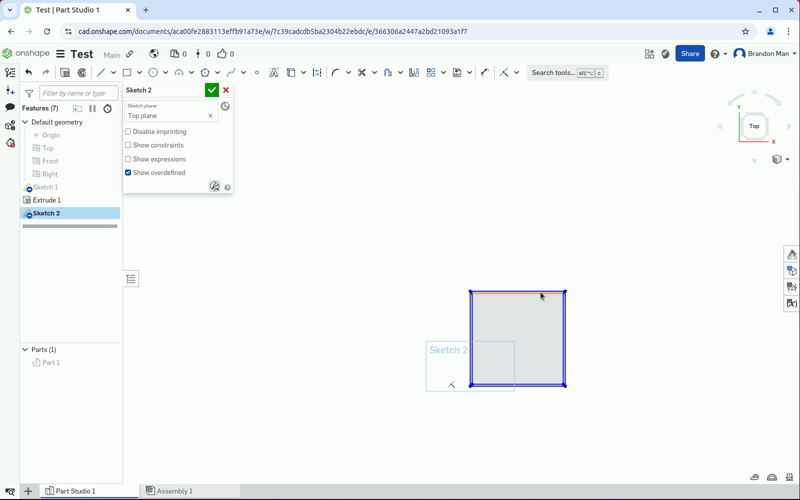
scroll(6)
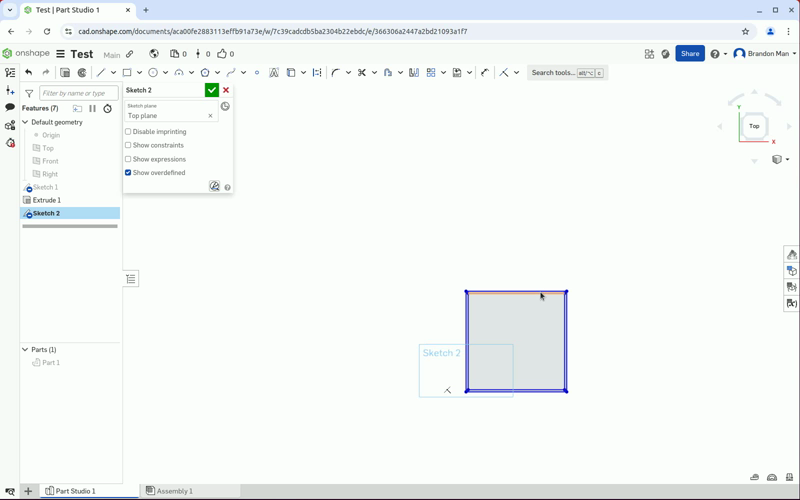
scroll(6)
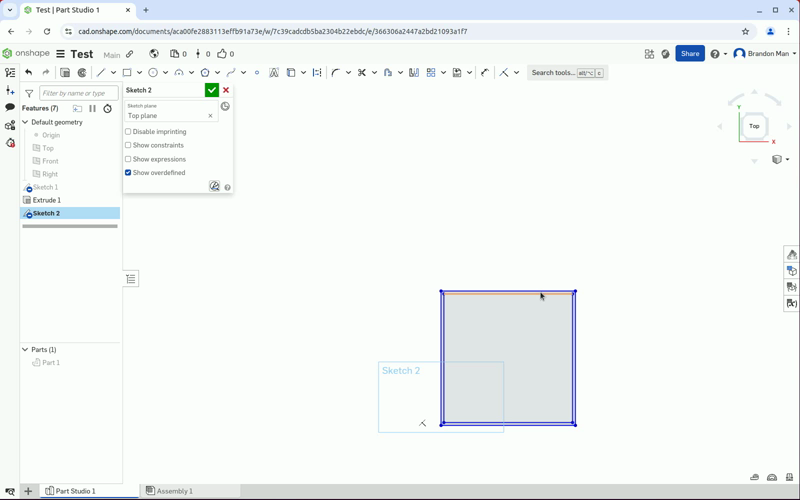
scroll(6)
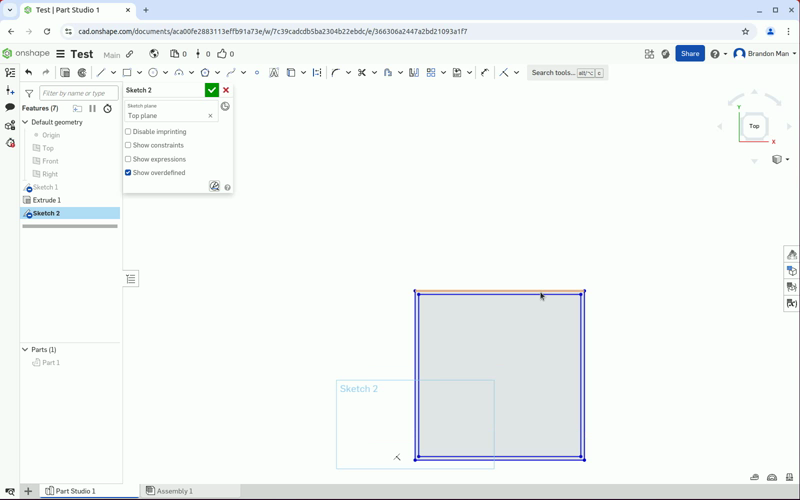
scroll(6)
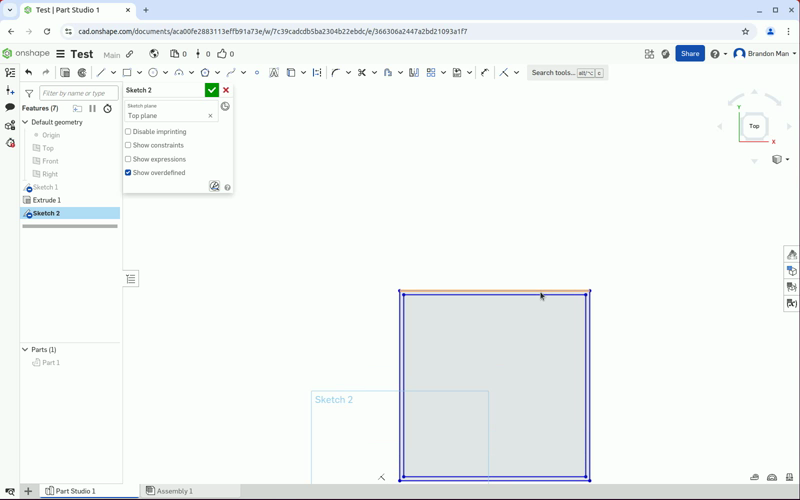
scroll(6)
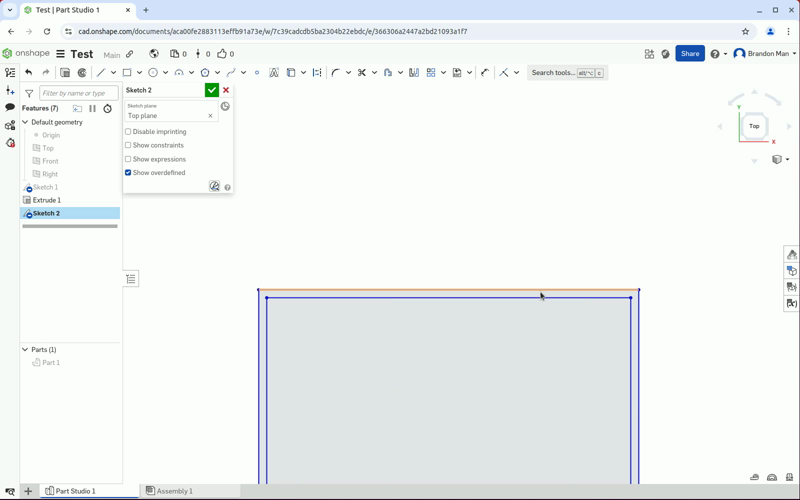
scroll(6)
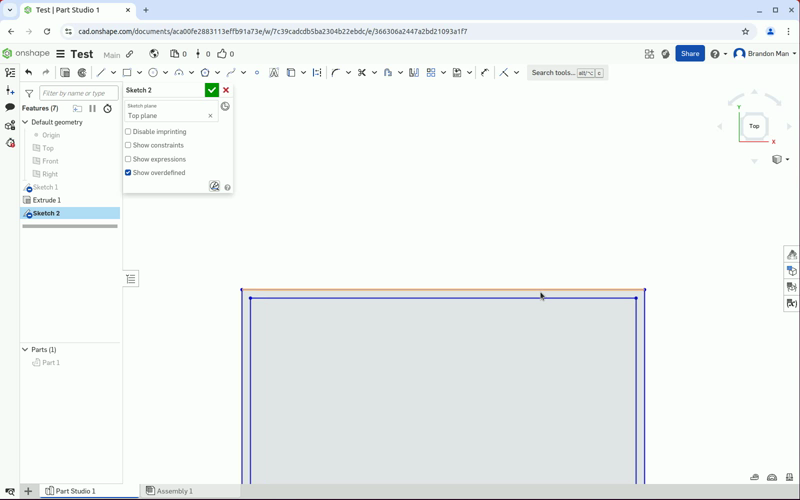
scroll(6)
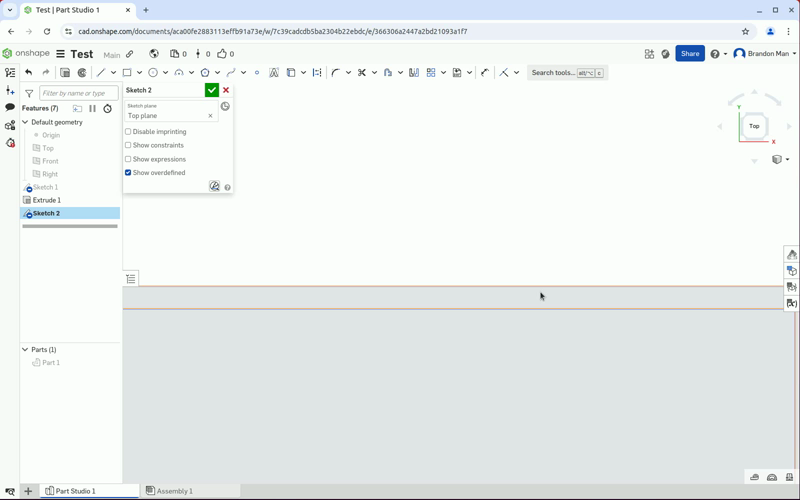
click(540, 291)
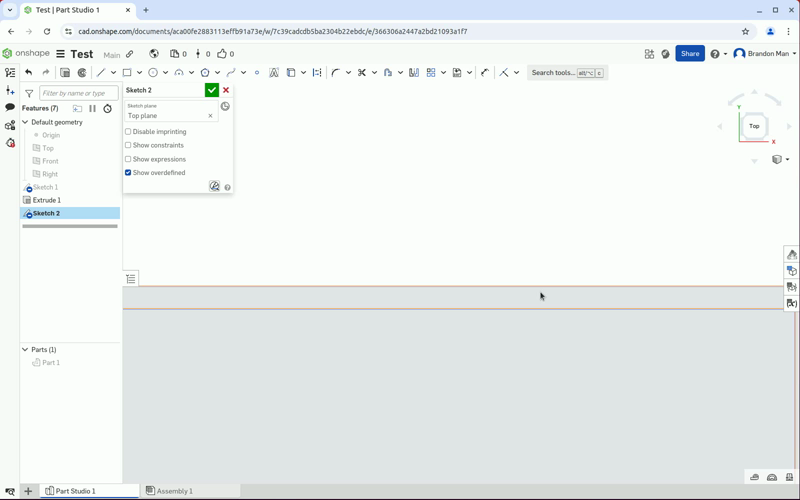
scroll(-6)
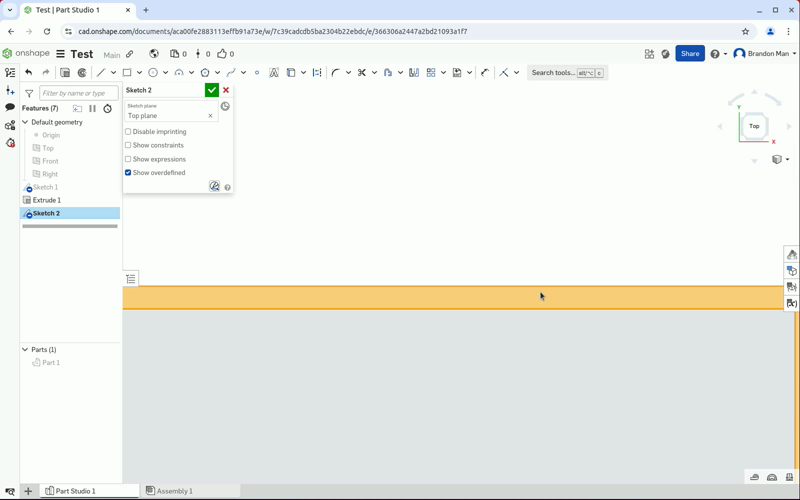
scroll(-6)
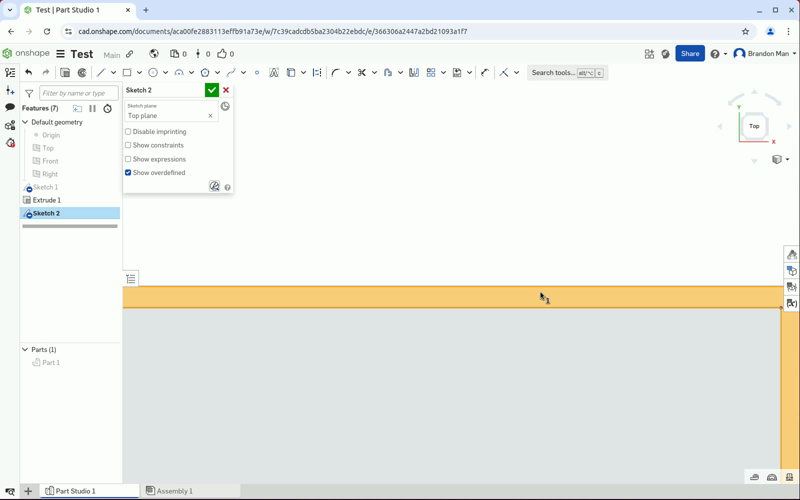
scroll(-6)
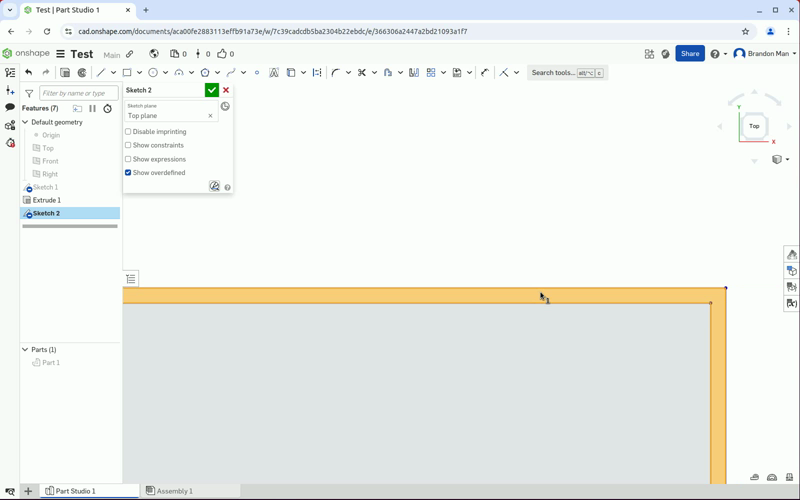
scroll(-6)
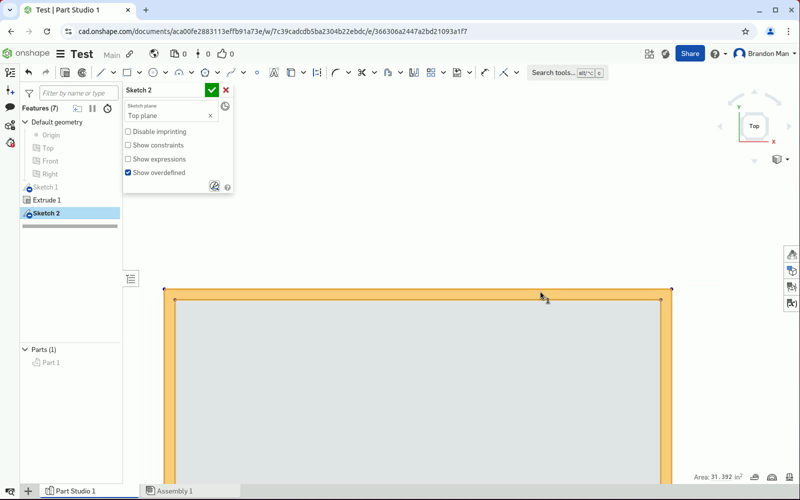
scroll(-6)
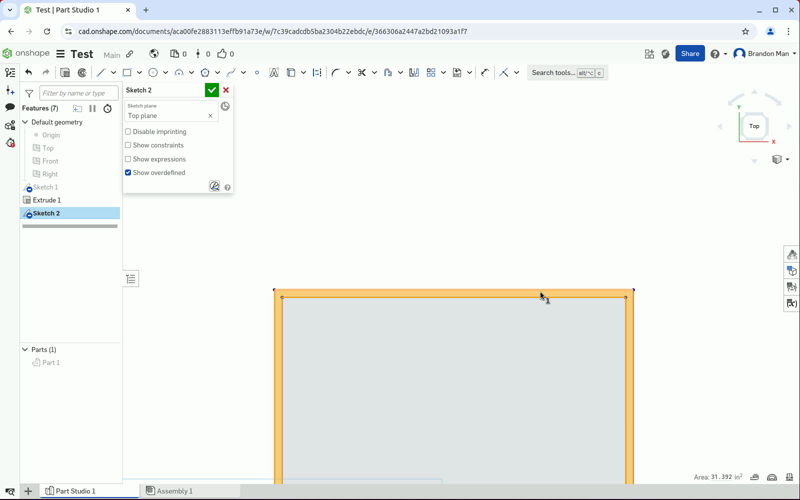
scroll(-6)
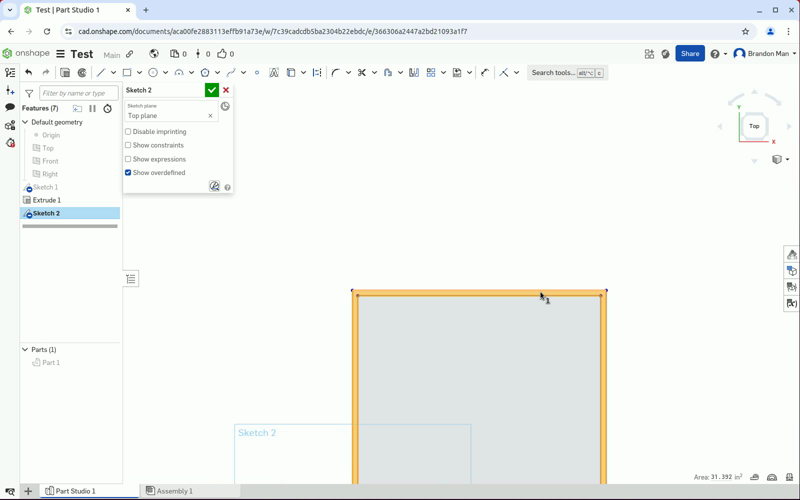
scroll(-6)
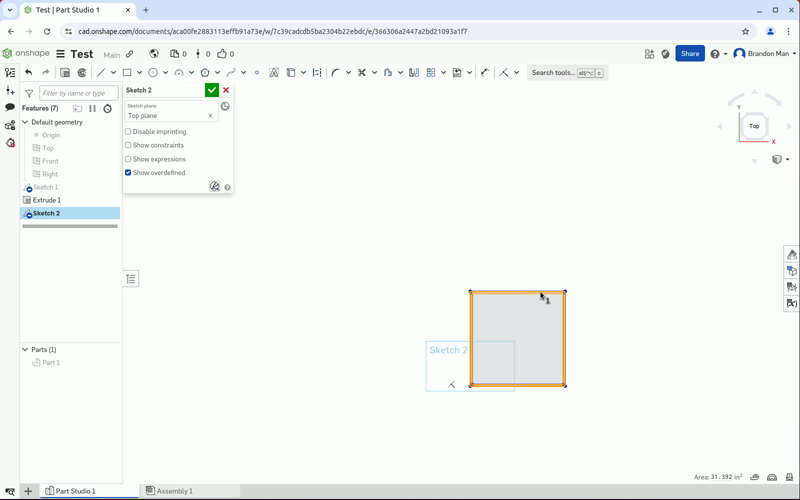
mouse_move(73, 352)
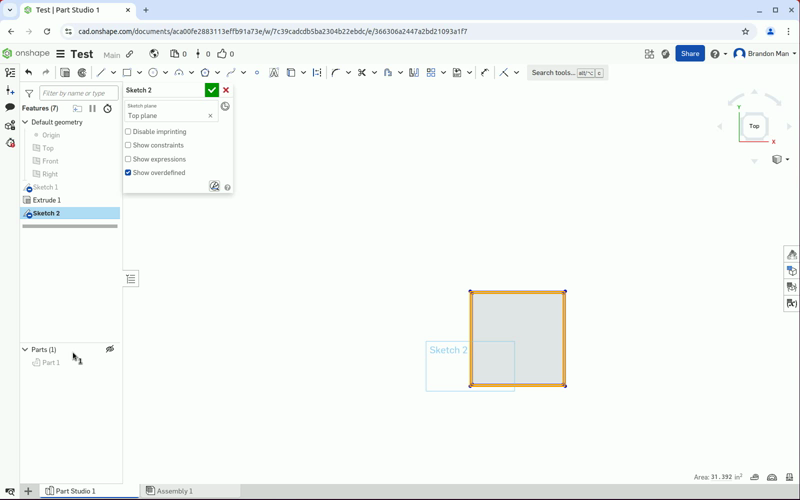
key(shift+y)
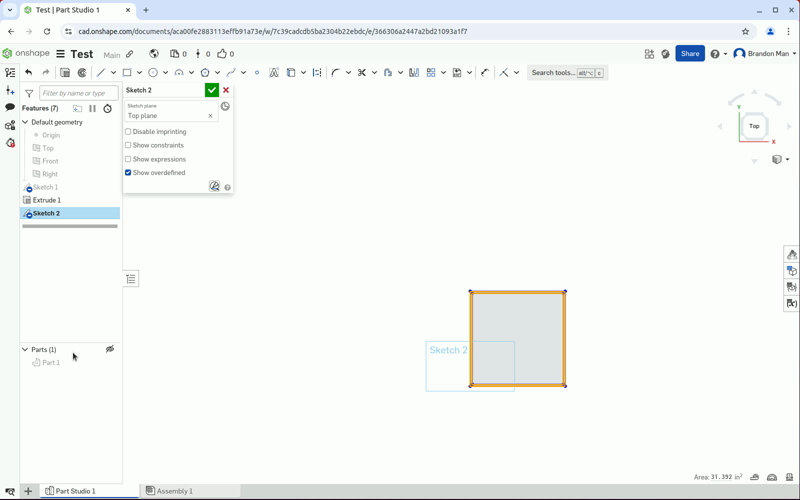
key(shift+e)
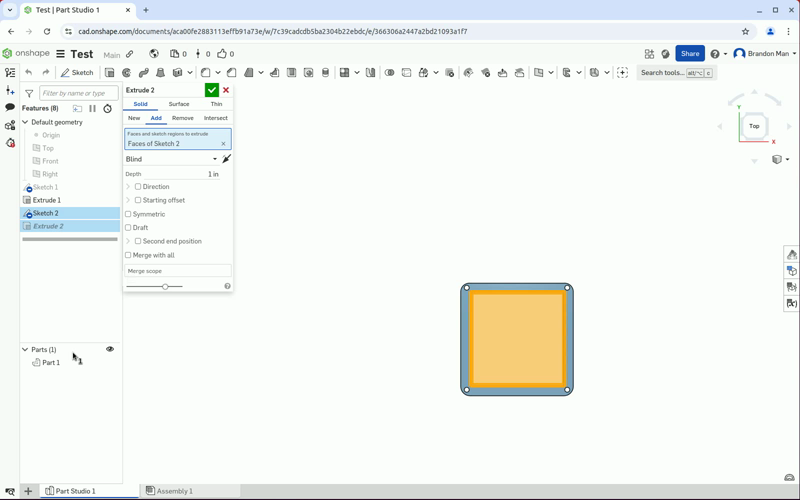
mouse_move(143, 106)
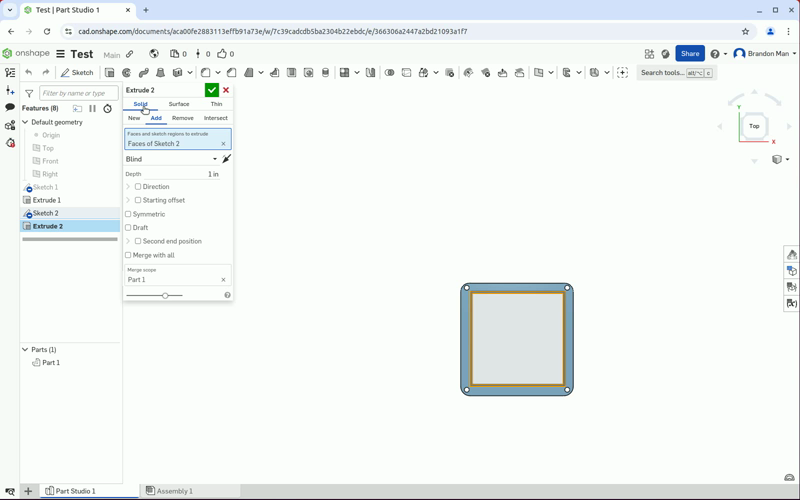
click(143, 106)
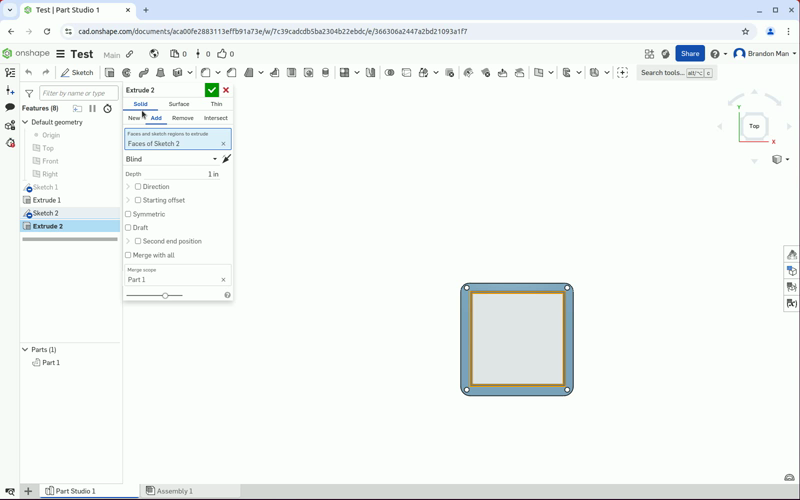
mouse_move(137, 120)
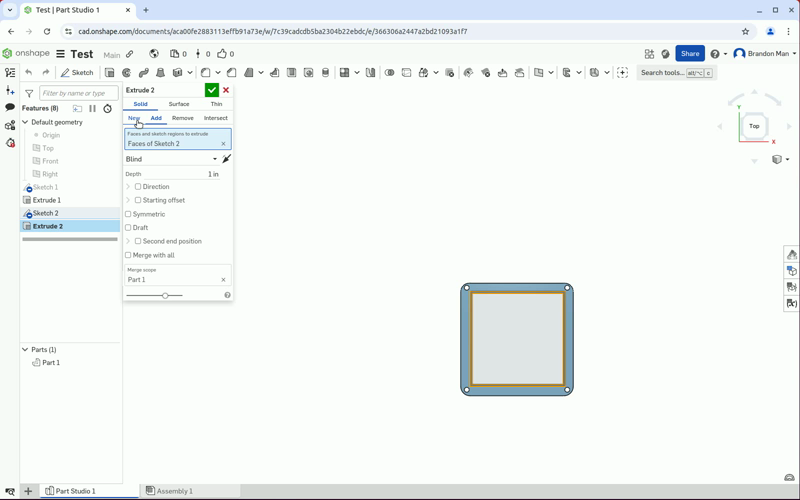
click(137, 120)
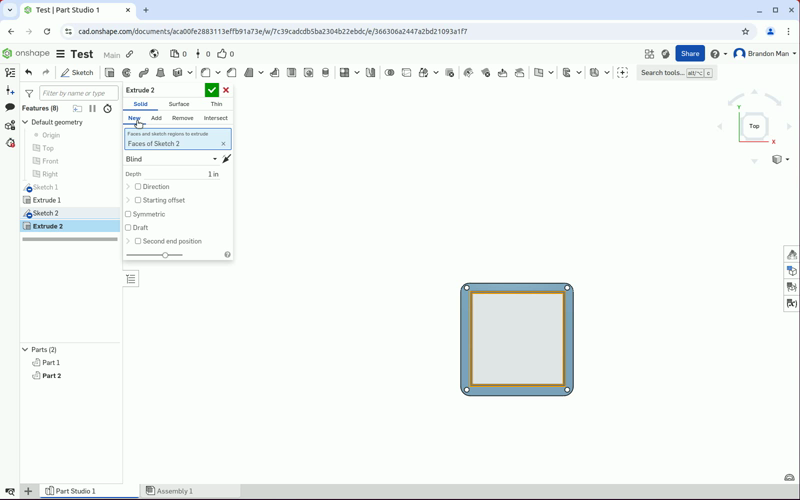
key(tab, 4)
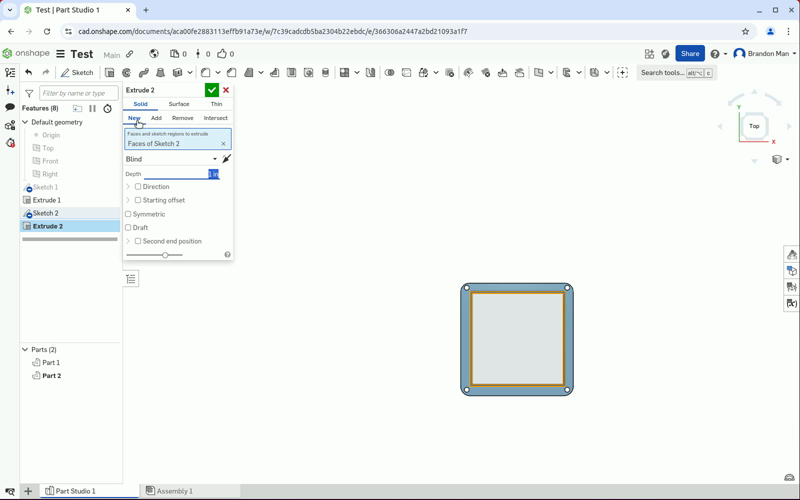
text(0.963)
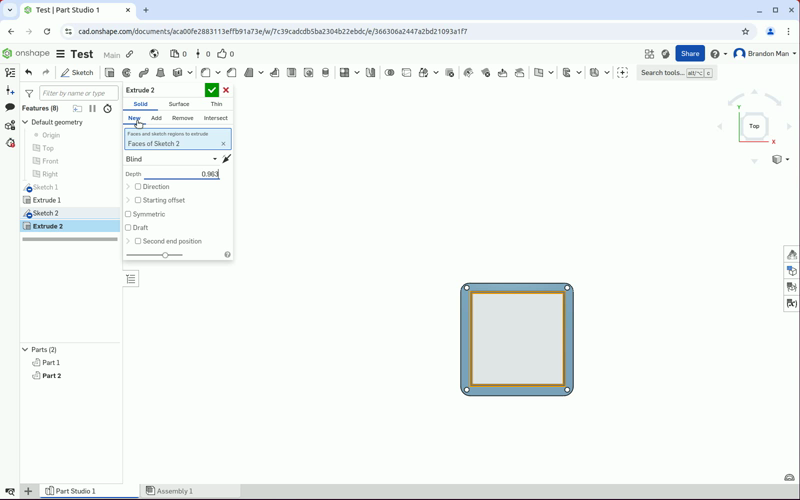
key(enter)
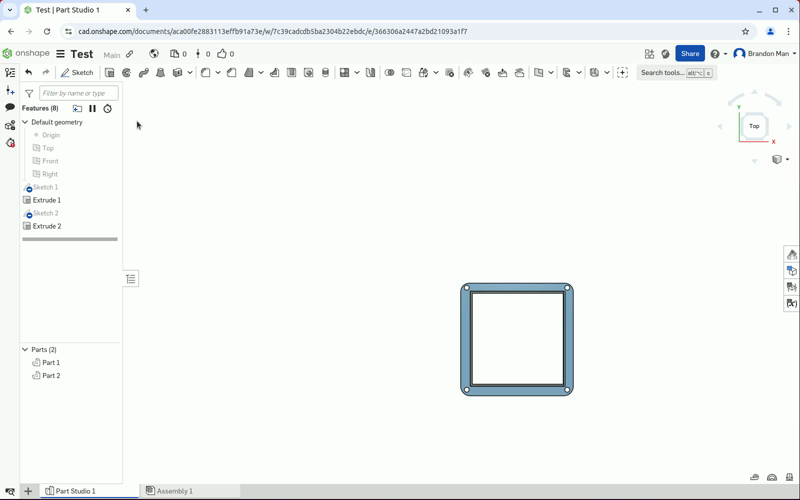
key(shift+h)
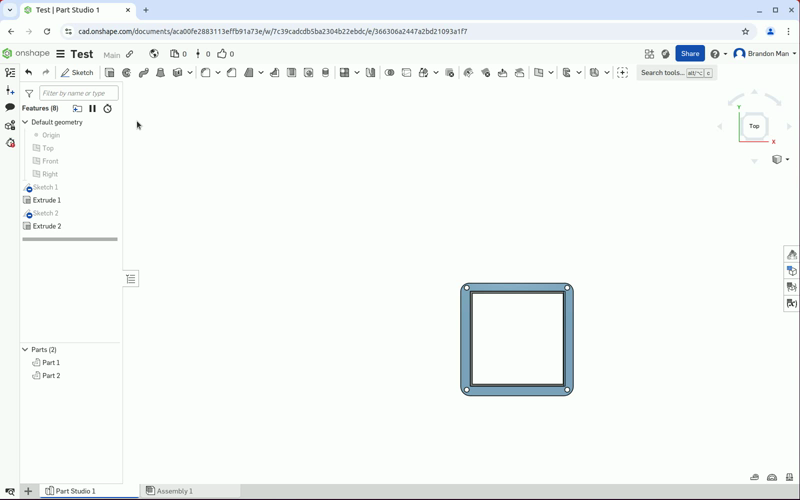
key(shift+h)
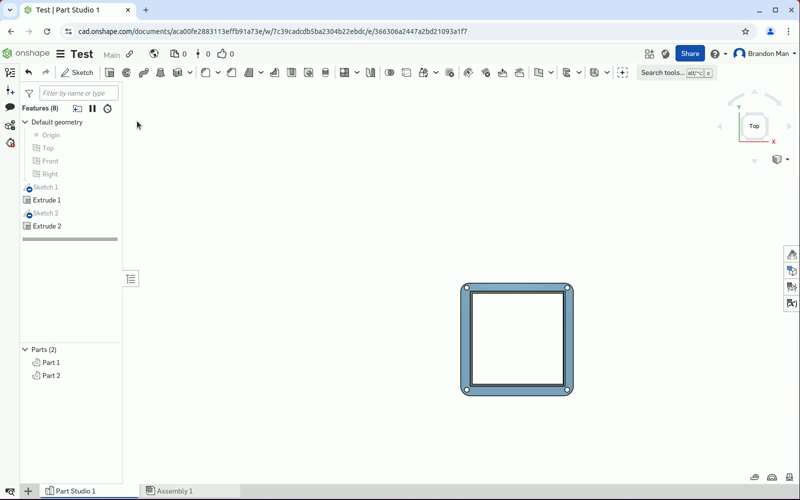
mouse_move(73, 189)
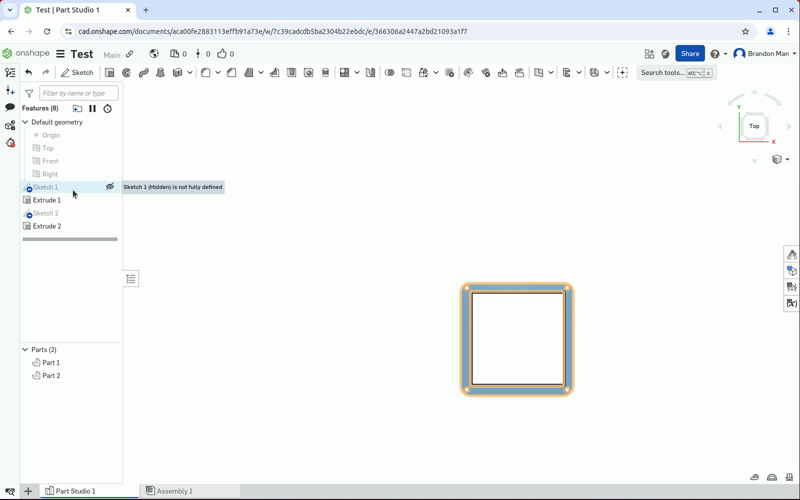
click(73, 189)
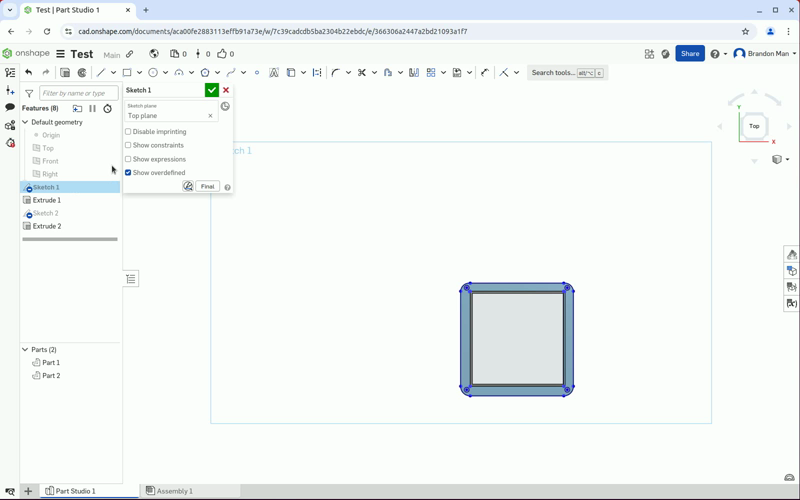
mouse_move(229, 92)
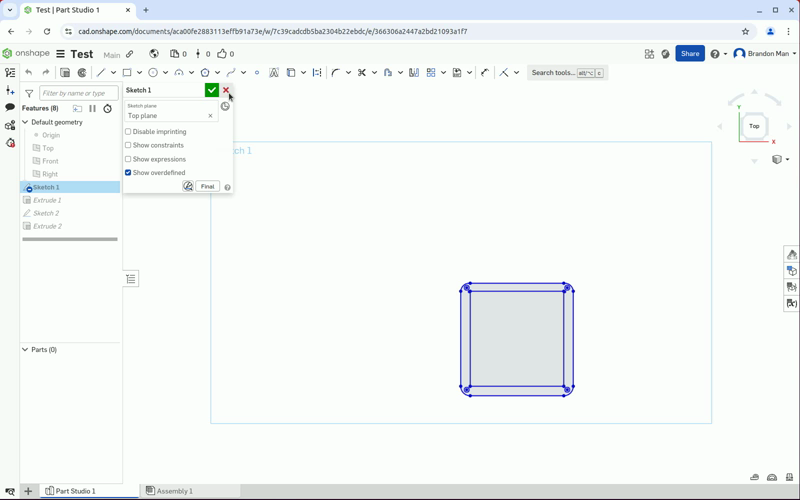
click(229, 92)
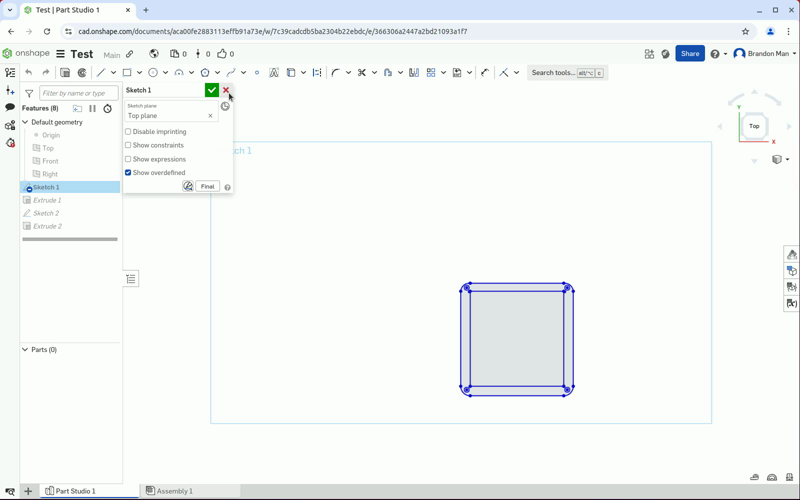
key(shift+s)
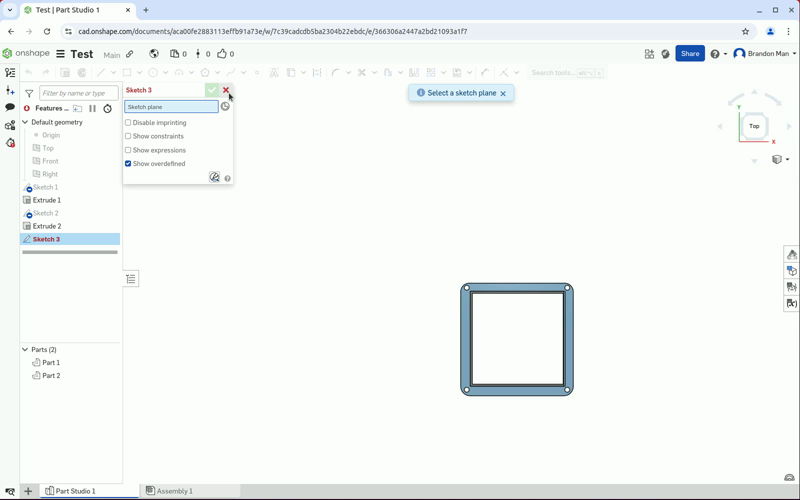
mouse_move(73, 150)
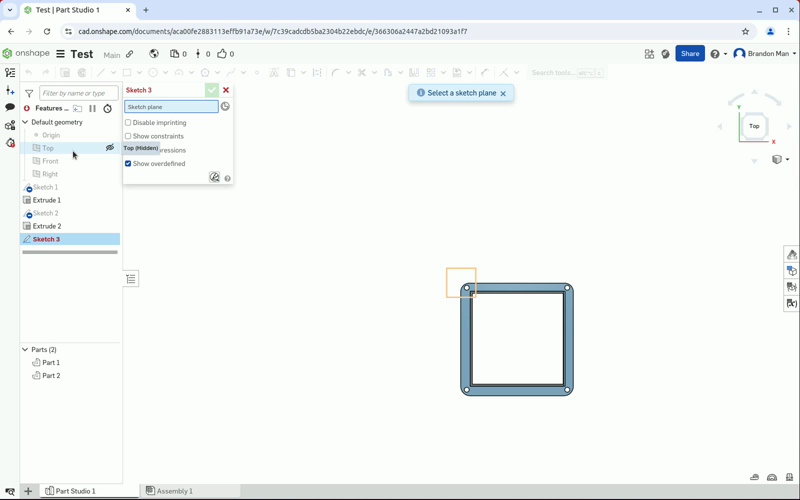
click(73, 150)
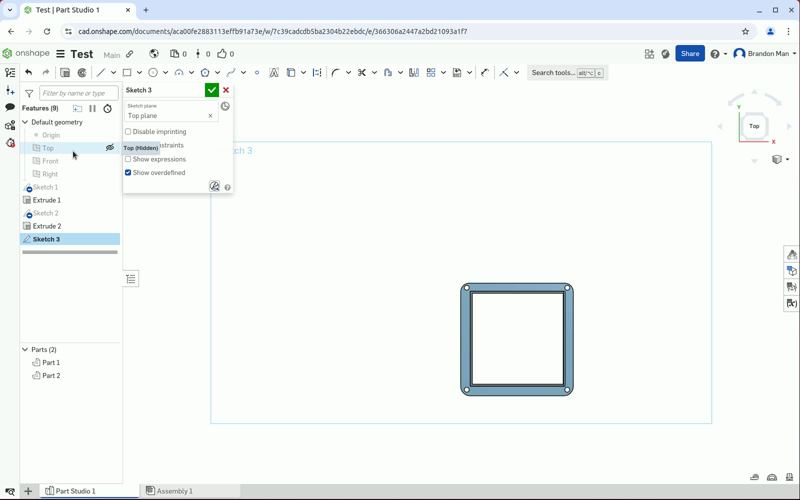
mouse_move(73, 352)
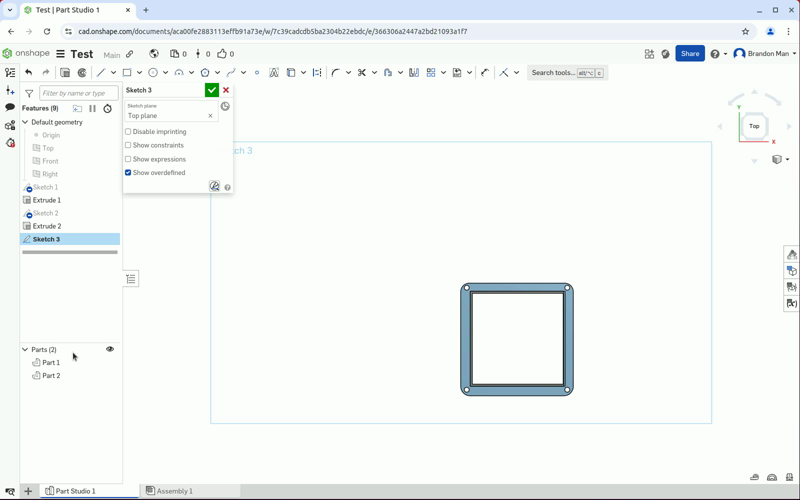
key(y)
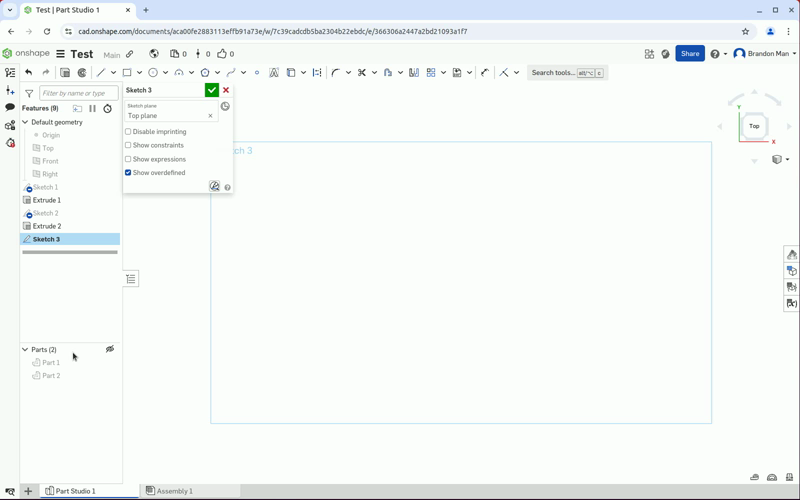
key(l)
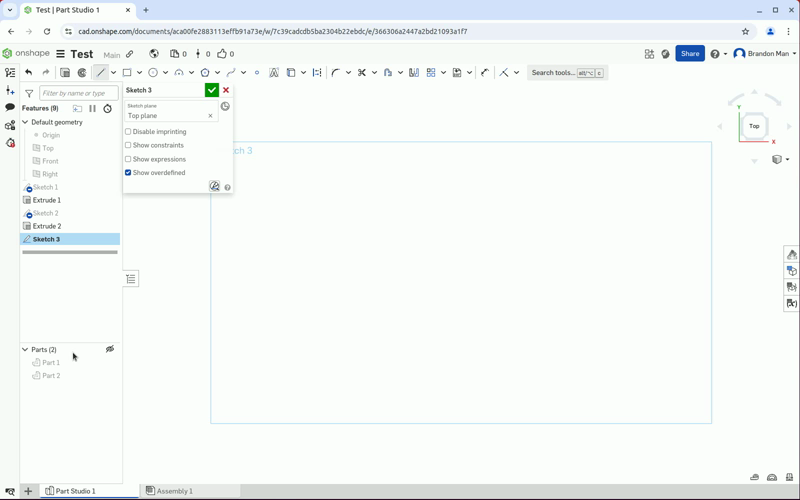
key_down(shift)
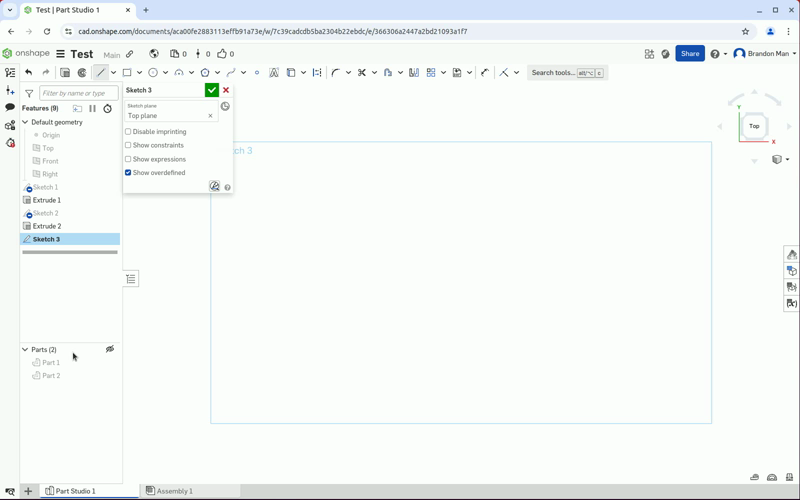
mouse_move(470, 386)
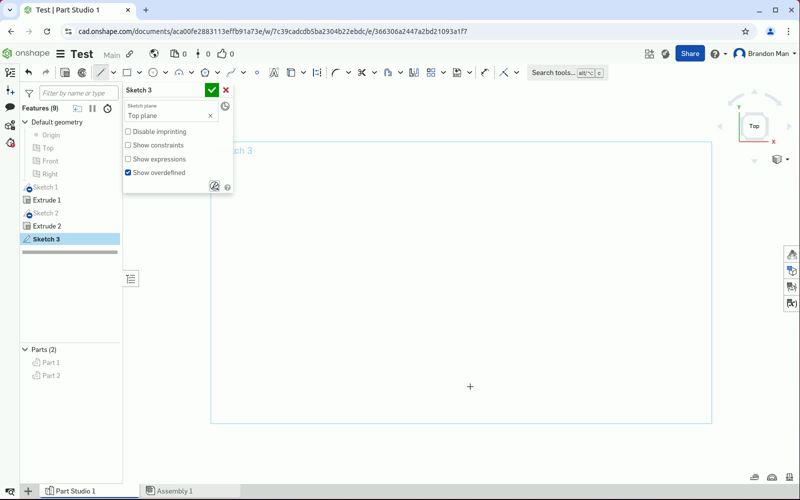
click(470, 386)
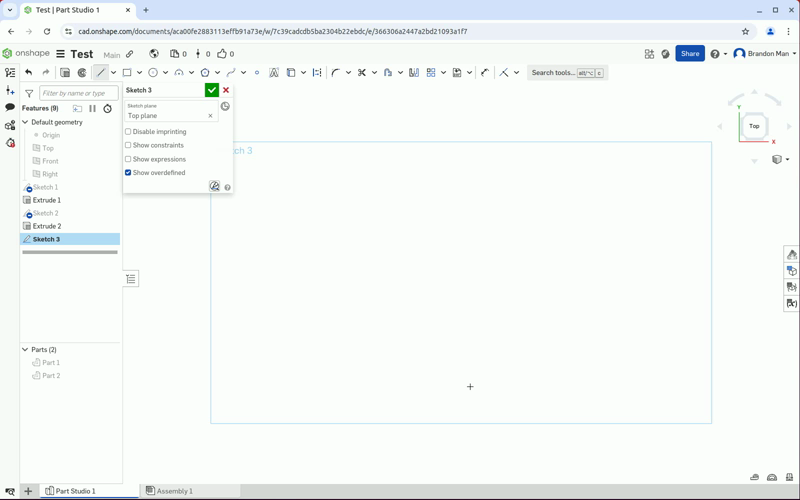
key_up(shift)
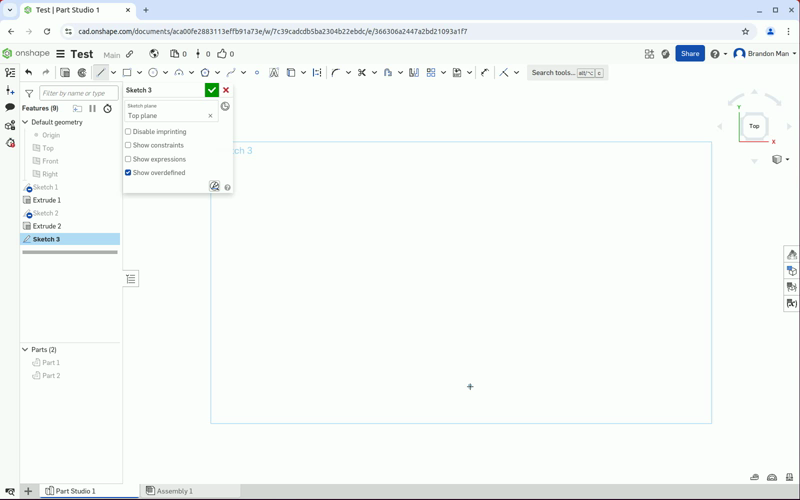
key_down(shift)
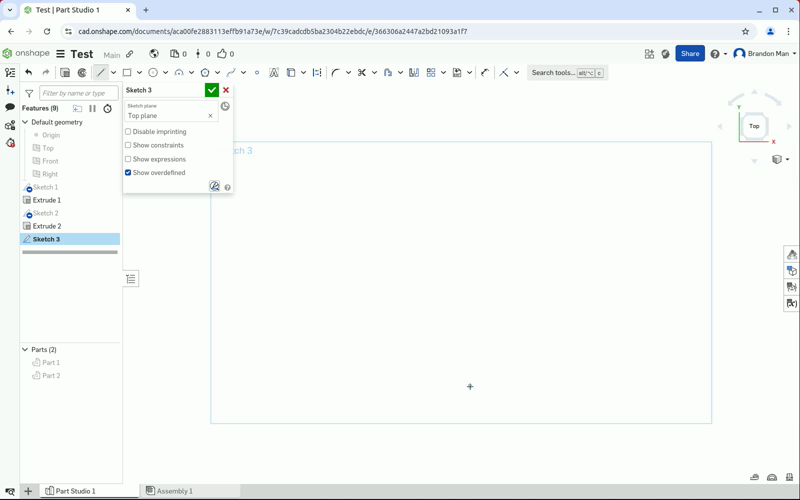
mouse_move(565, 386)
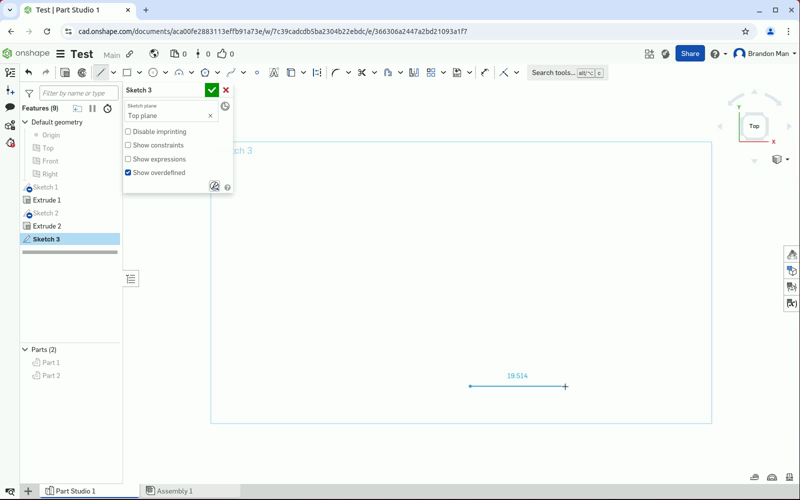
click(565, 386)
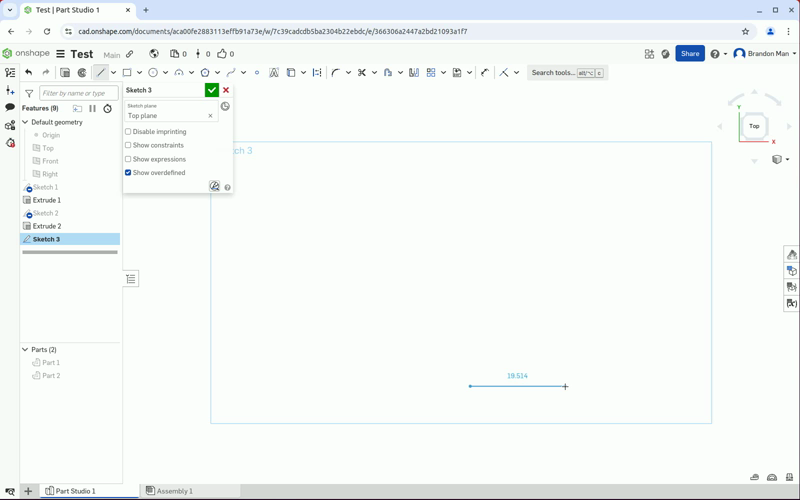
key_up(shift)
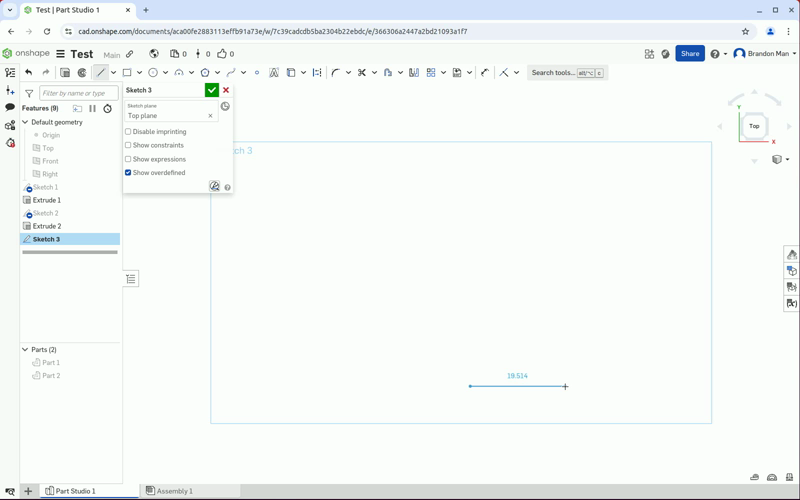
key_down(shift)
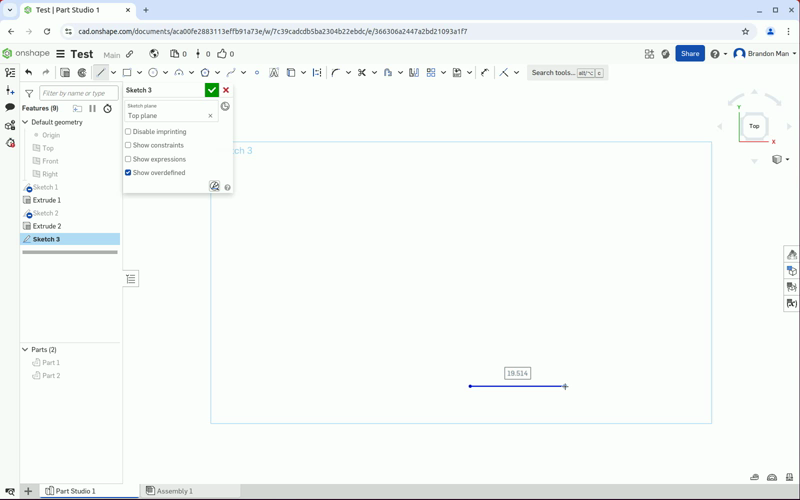
mouse_move(565, 291)
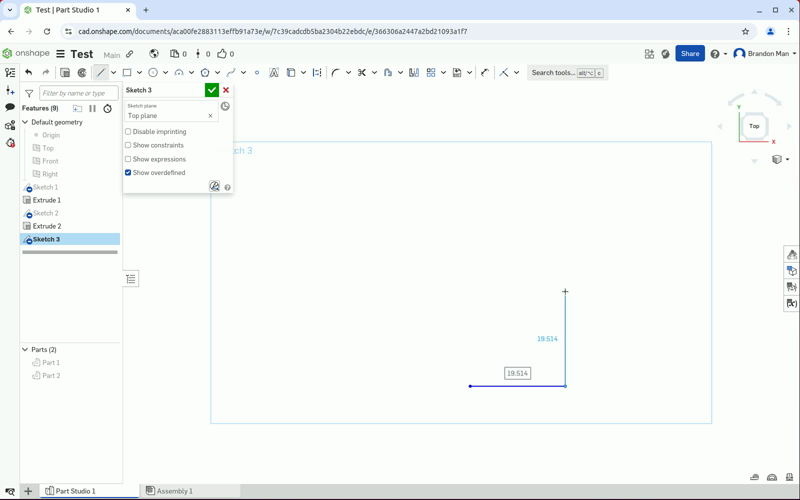
click(565, 291)
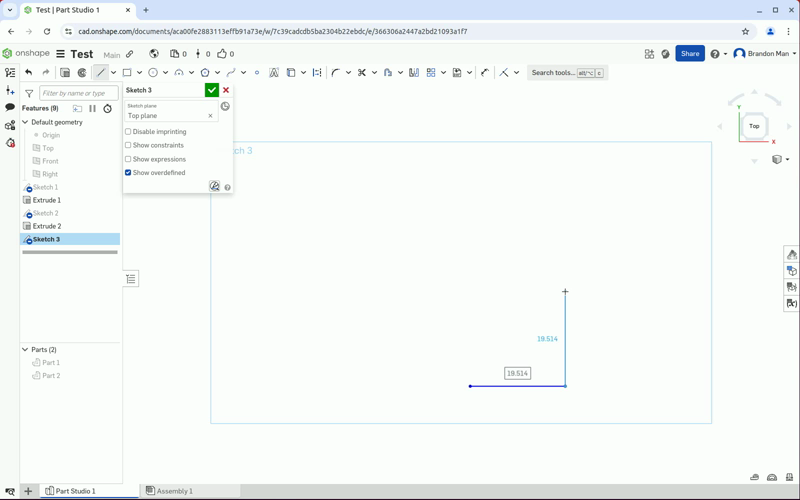
key_up(shift)
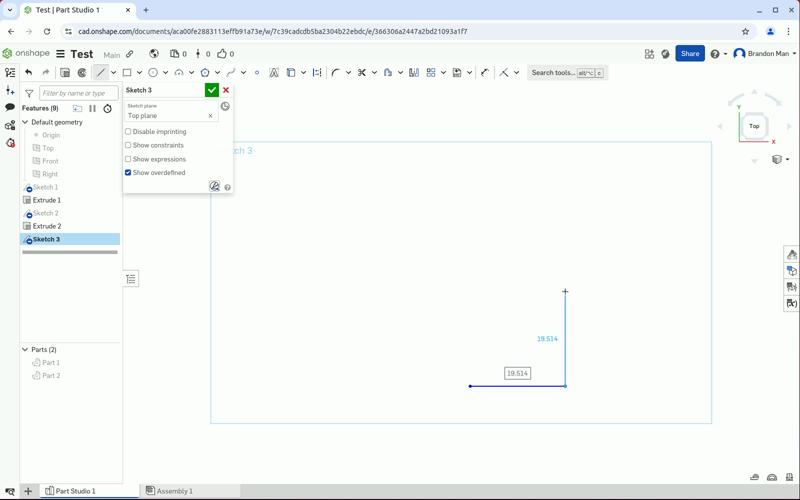
key_down(shift)
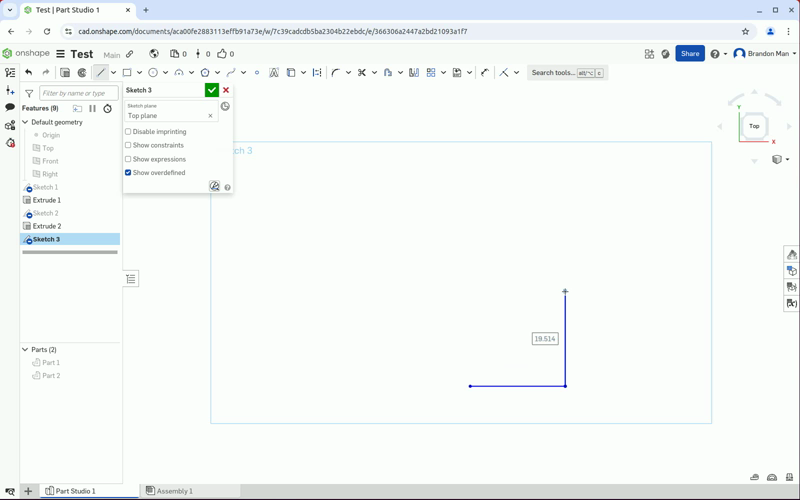
mouse_move(470, 291)
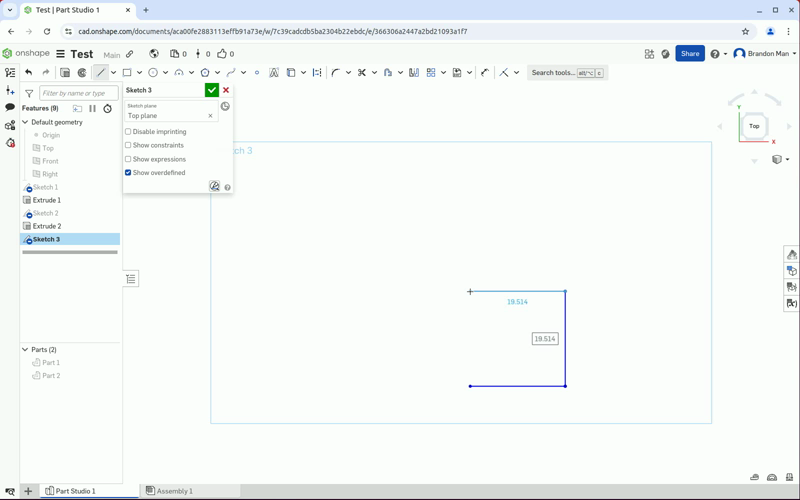
click(470, 291)
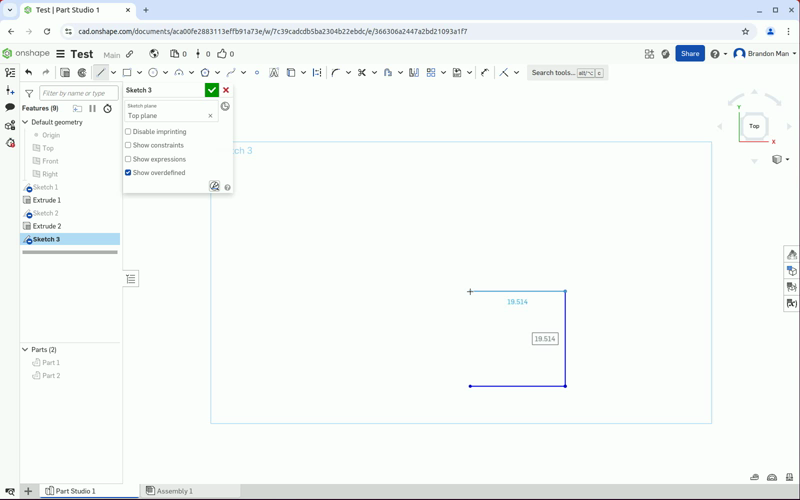
key_up(shift)
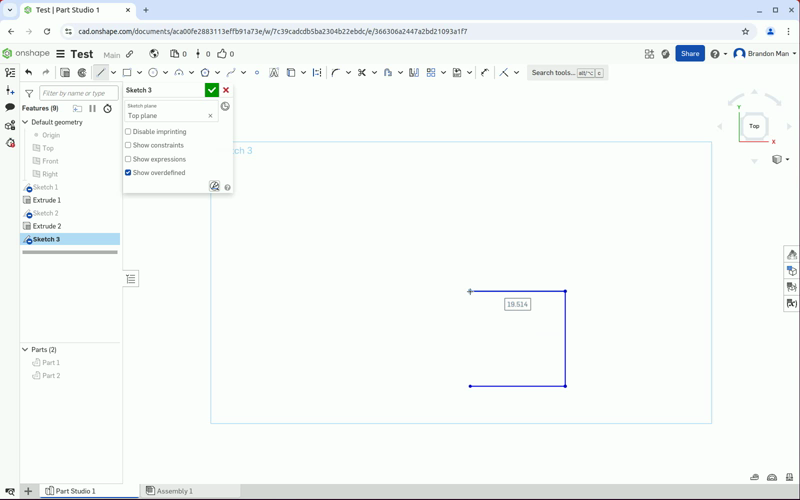
key_down(shift)
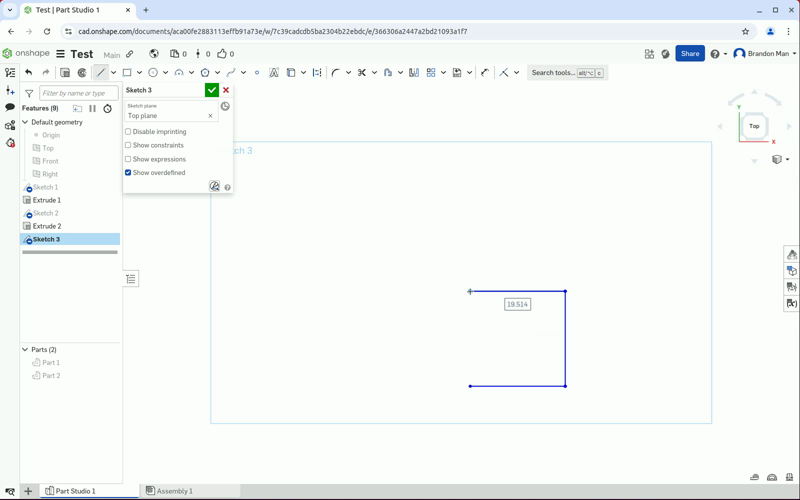
mouse_move(470, 386)
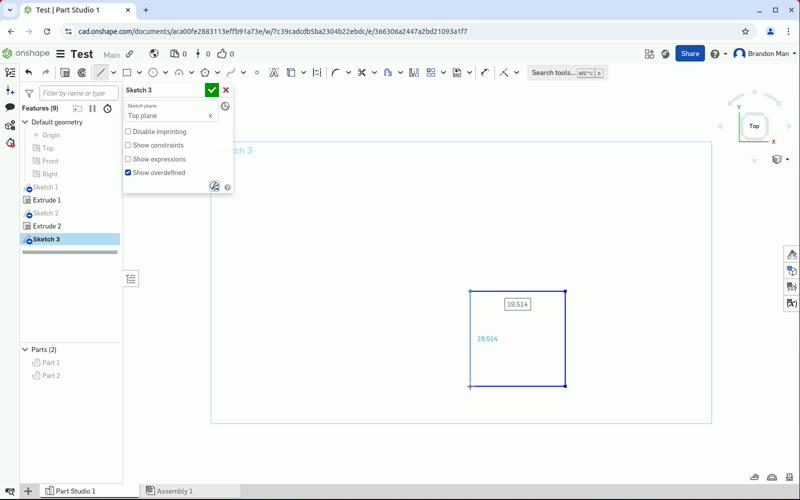
key_up(shift)
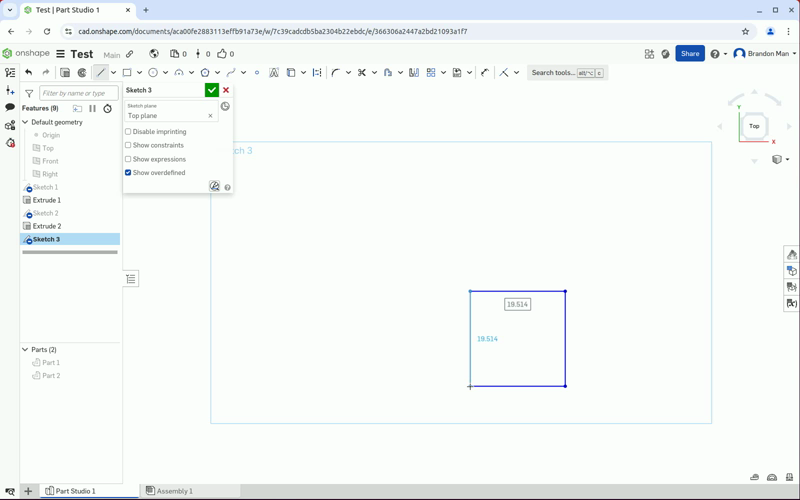
click(470, 386)
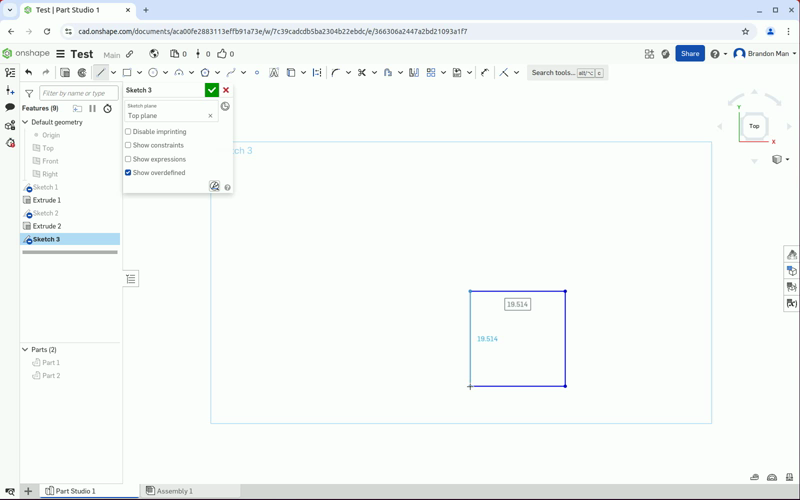
key(esc)
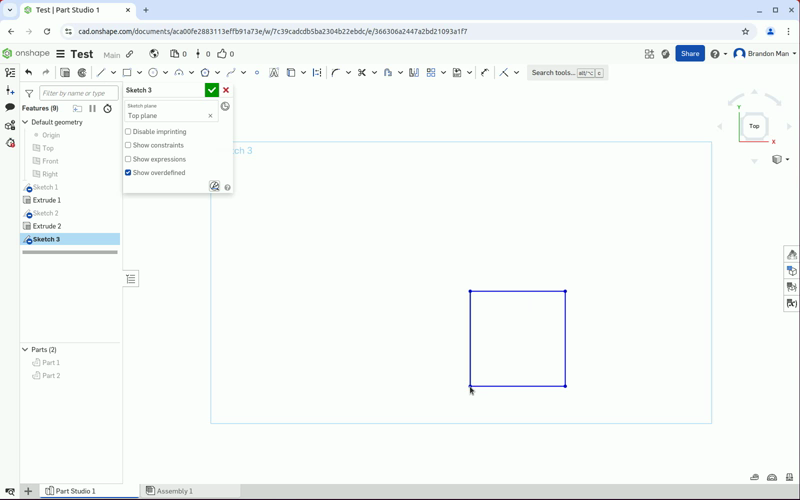
key(l)
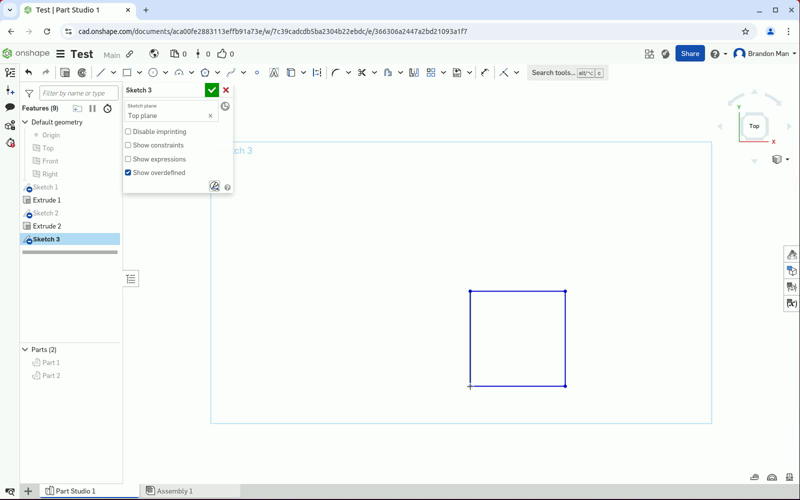
key_down(shift)
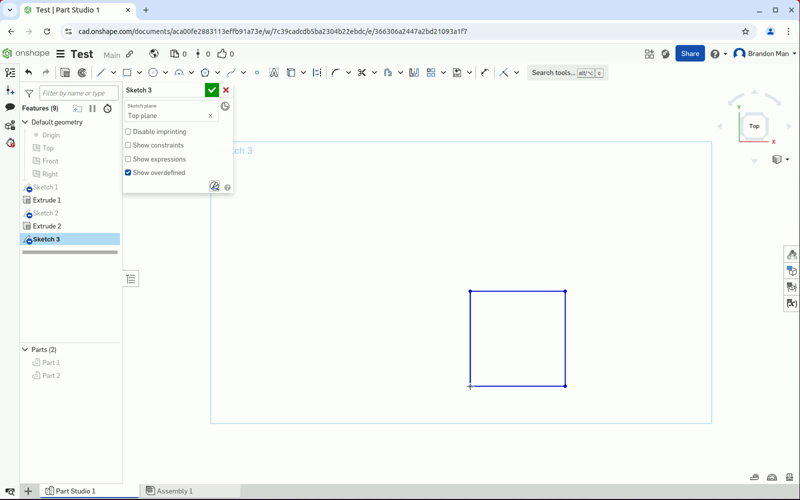
mouse_move(472, 384)
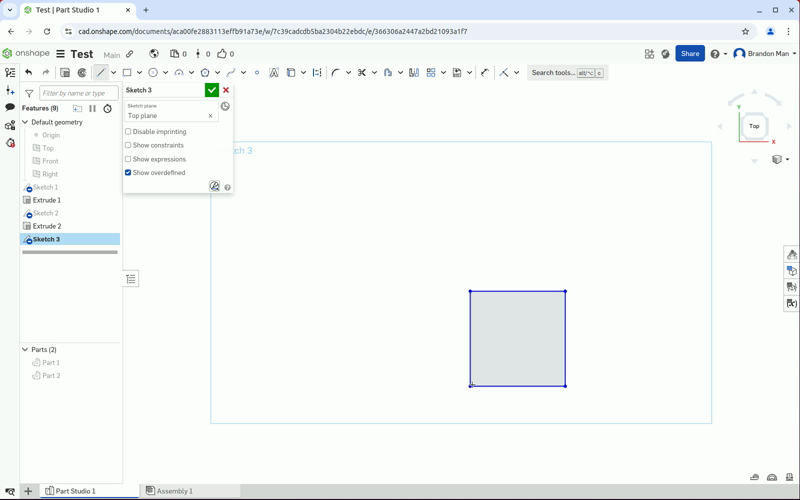
scroll(6)
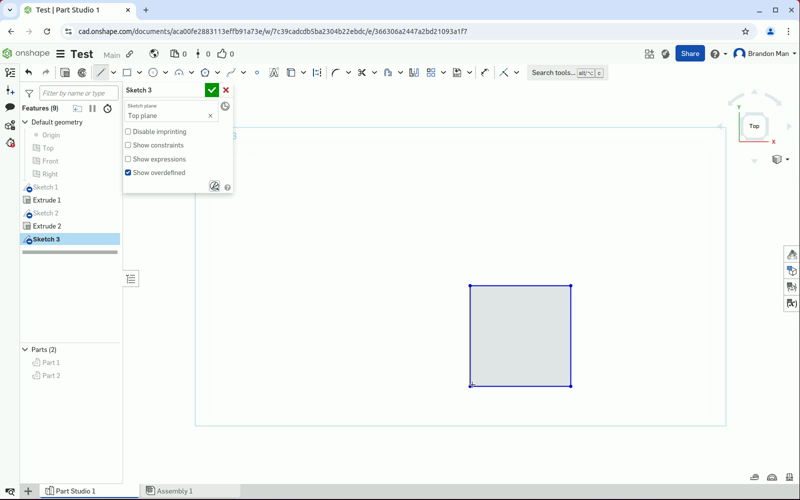
scroll(6)
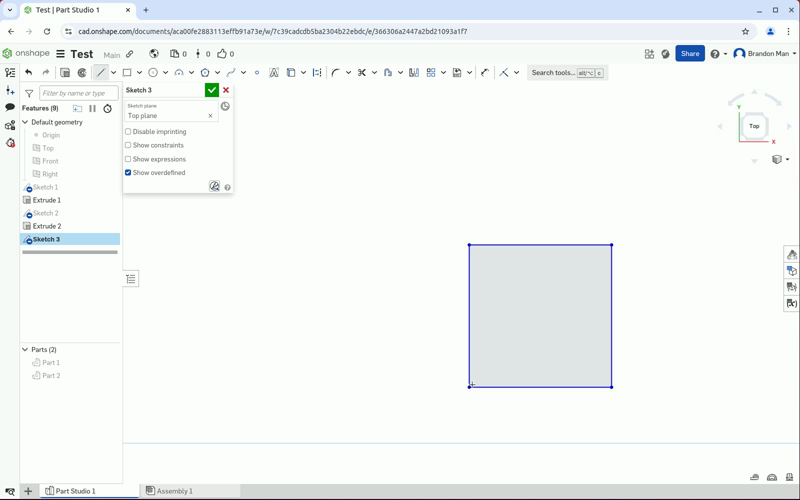
scroll(6)
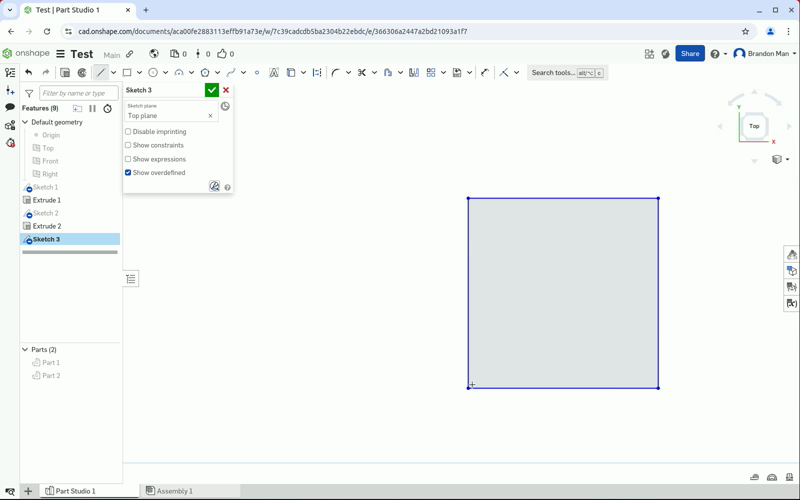
scroll(6)
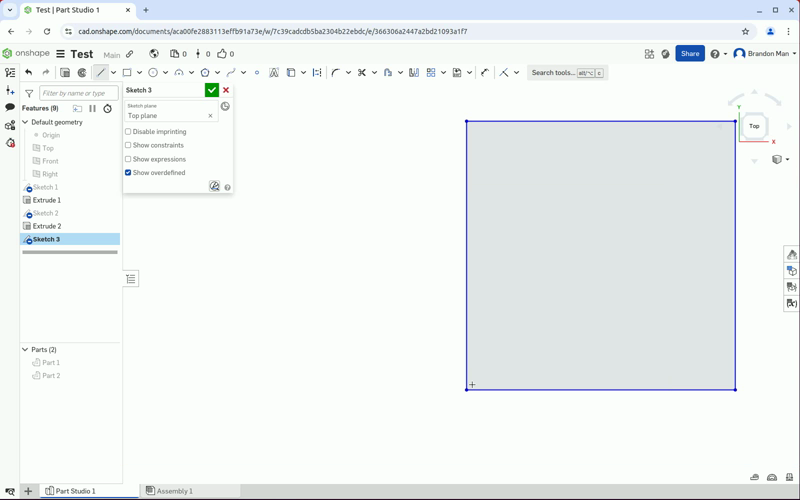
scroll(6)
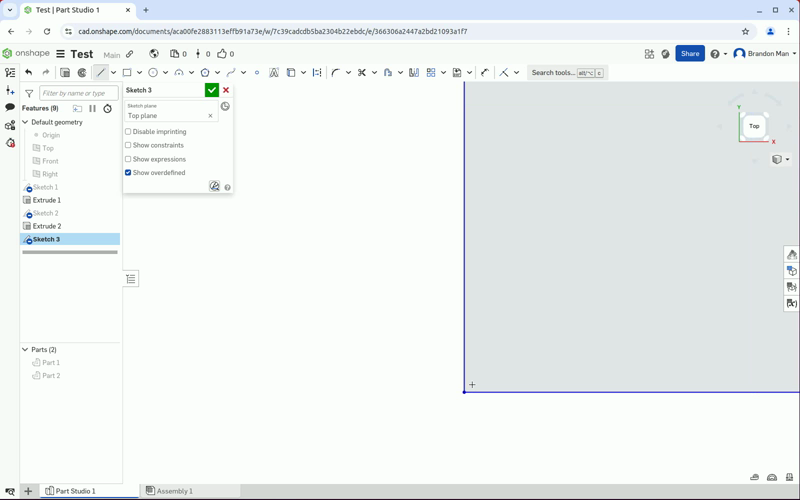
scroll(6)
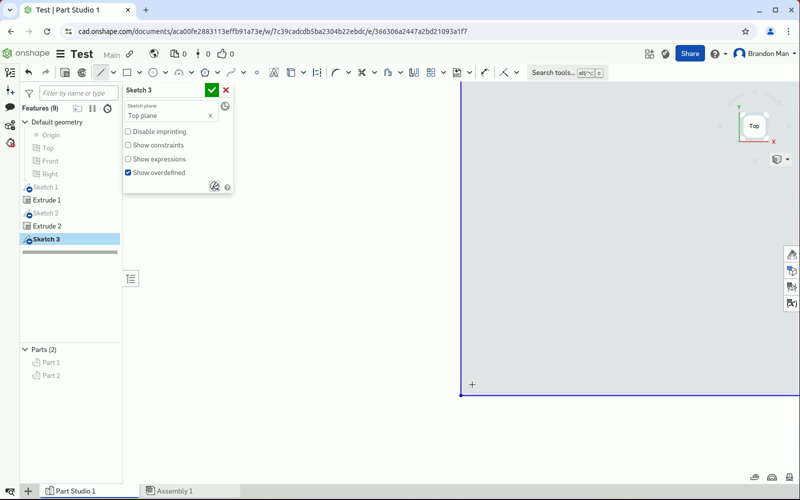
scroll(6)
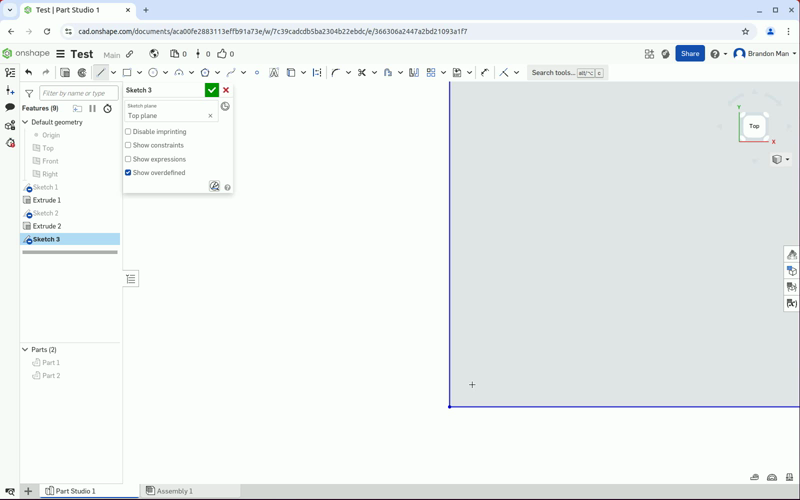
click(472, 384)
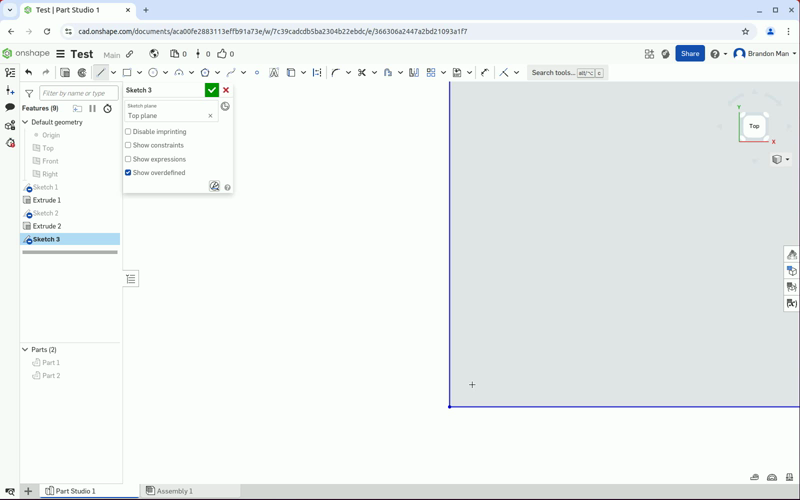
scroll(-6)
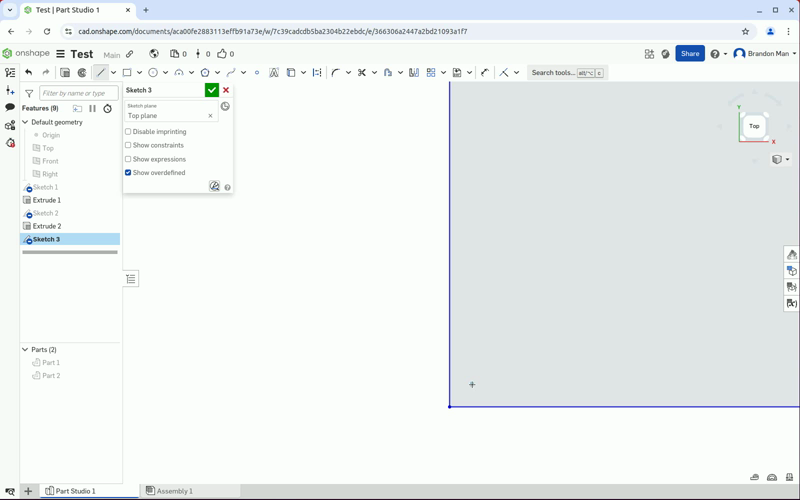
scroll(-6)
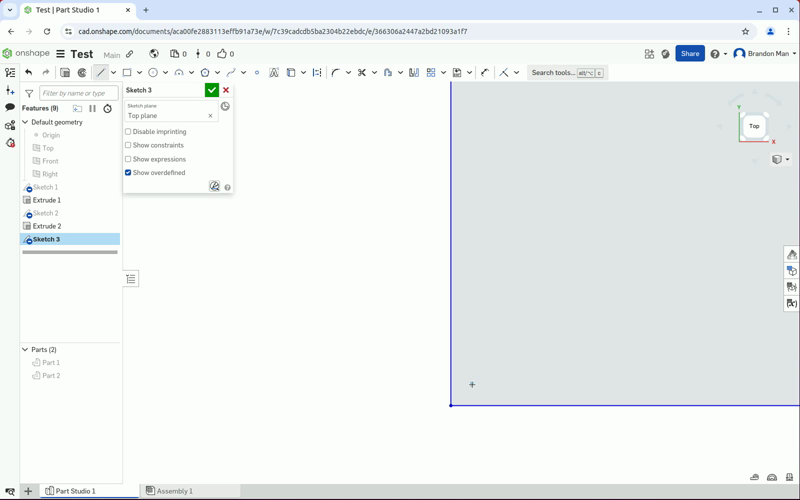
scroll(-6)
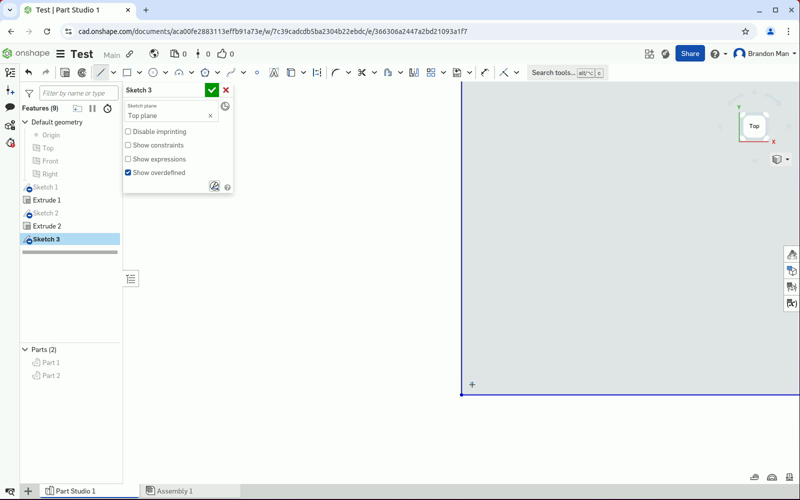
scroll(-6)
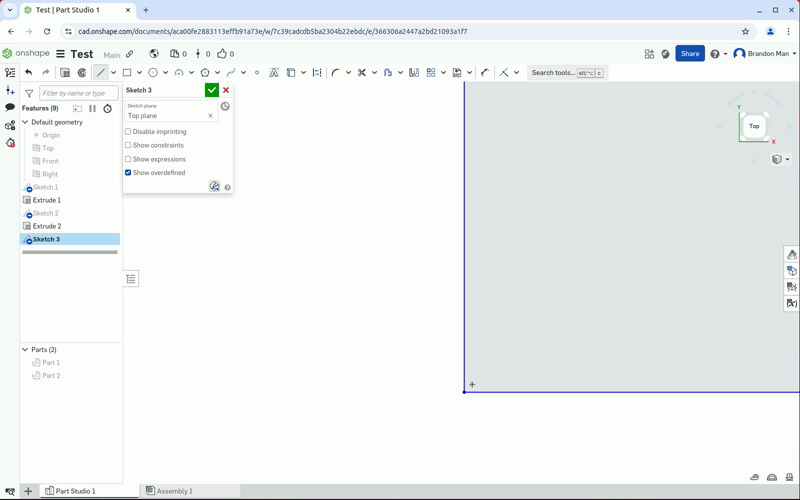
scroll(-6)
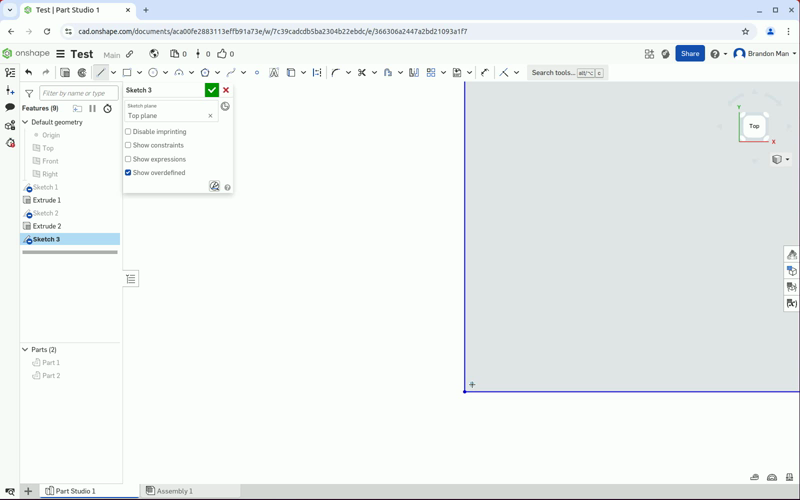
scroll(-6)
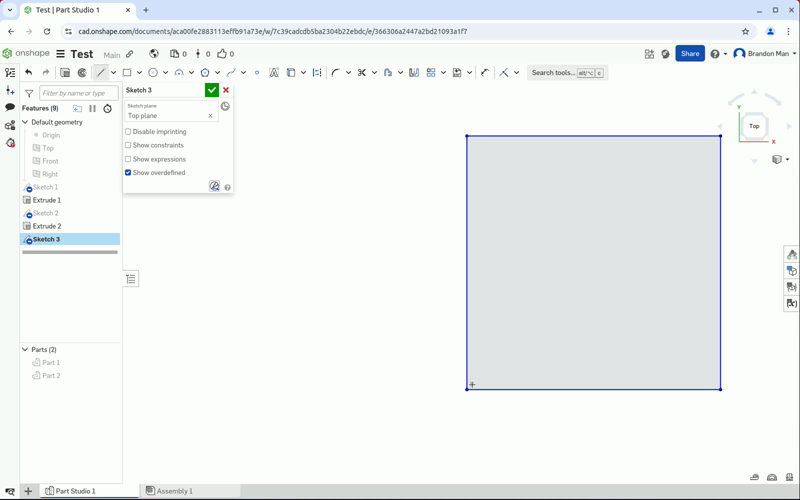
scroll(-6)
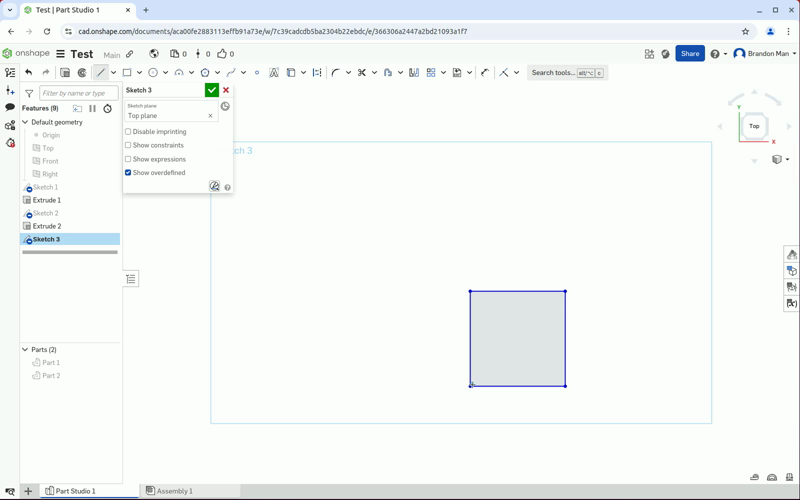
key_up(shift)
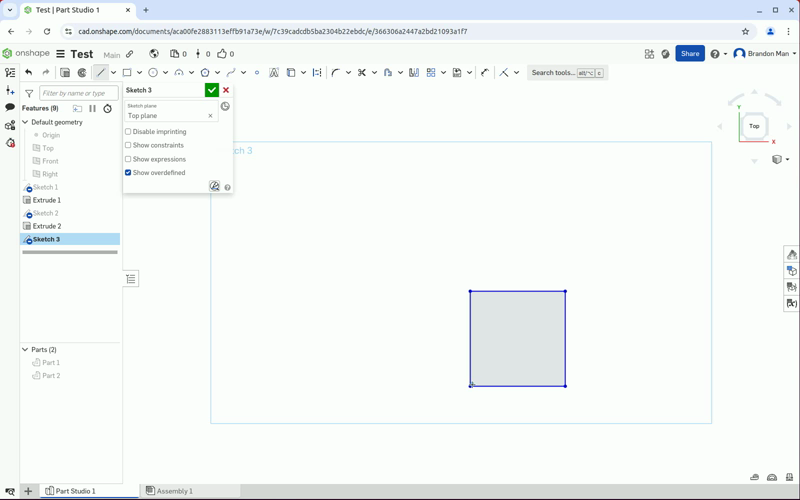
key_down(shift)
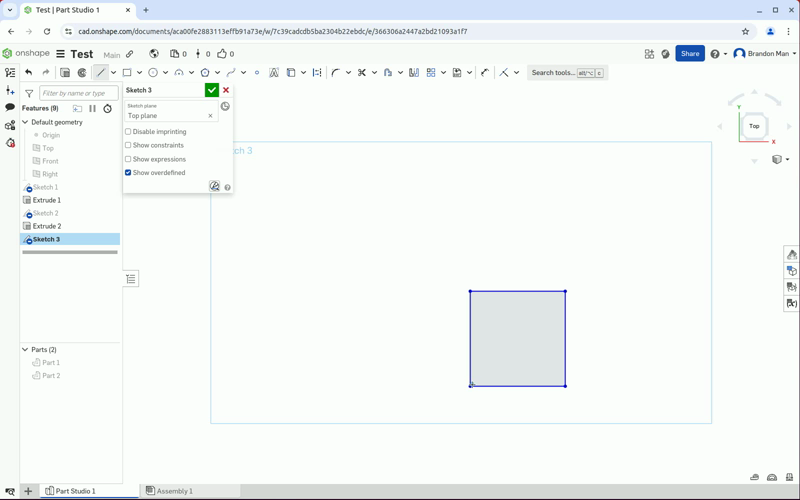
mouse_move(563, 384)
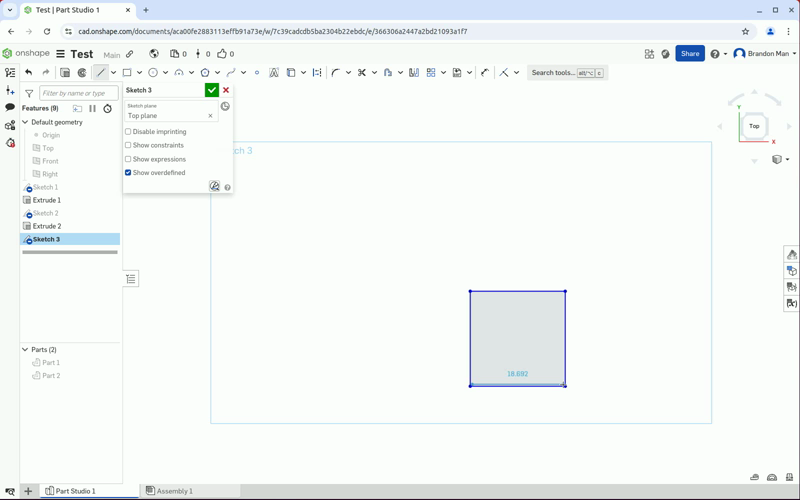
scroll(6)
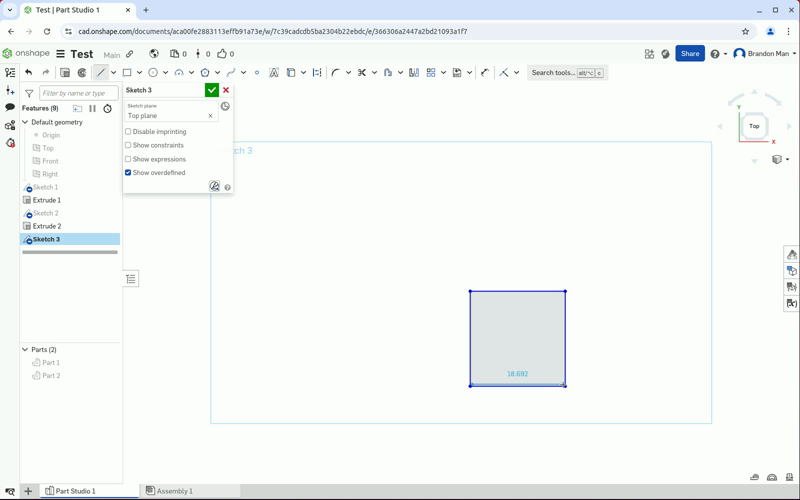
scroll(6)
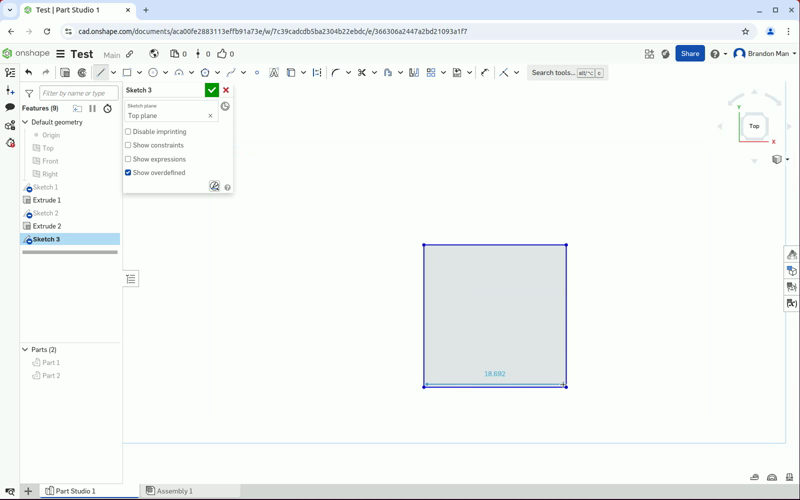
scroll(6)
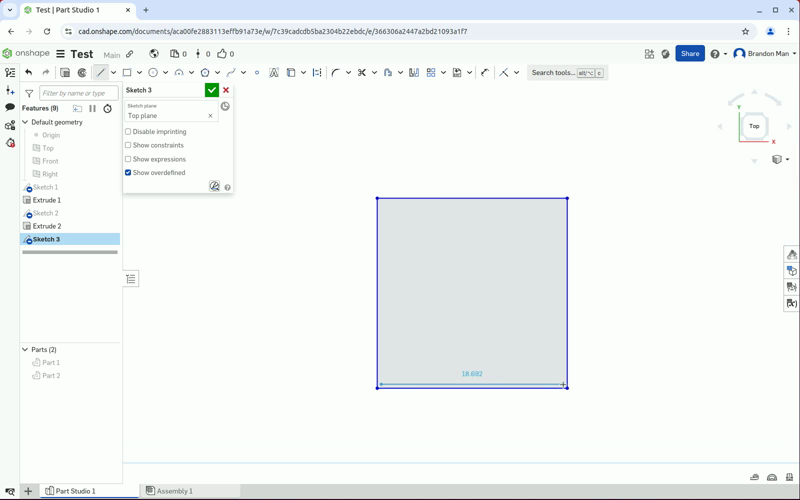
scroll(6)
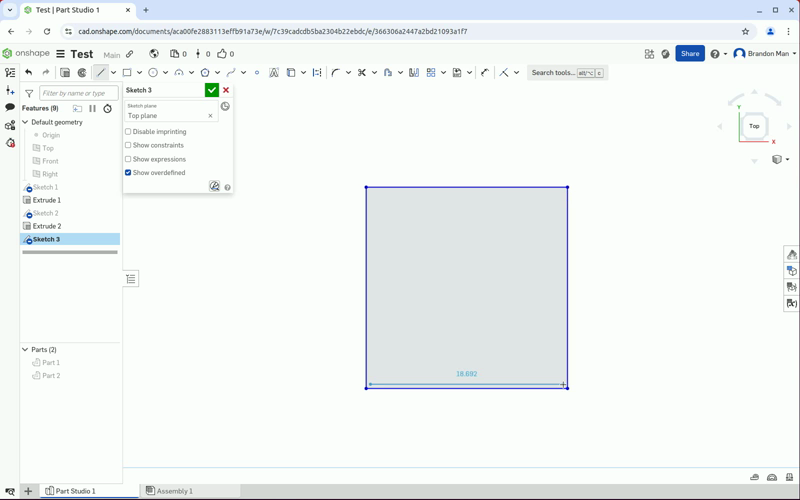
scroll(6)
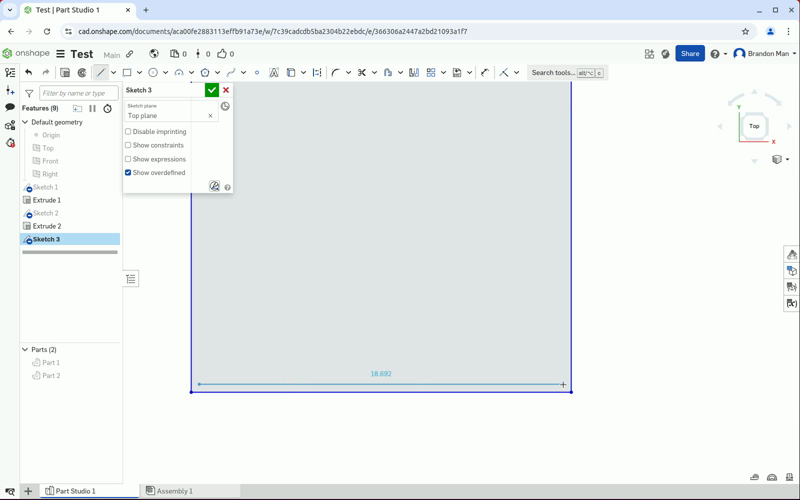
scroll(6)
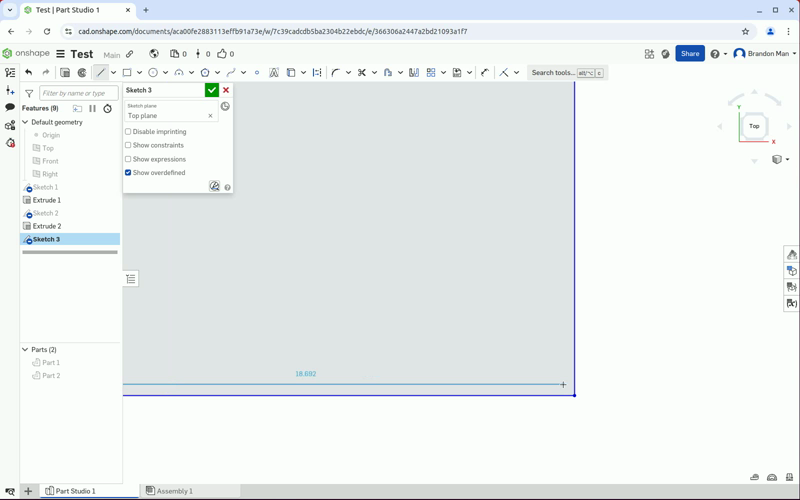
scroll(6)
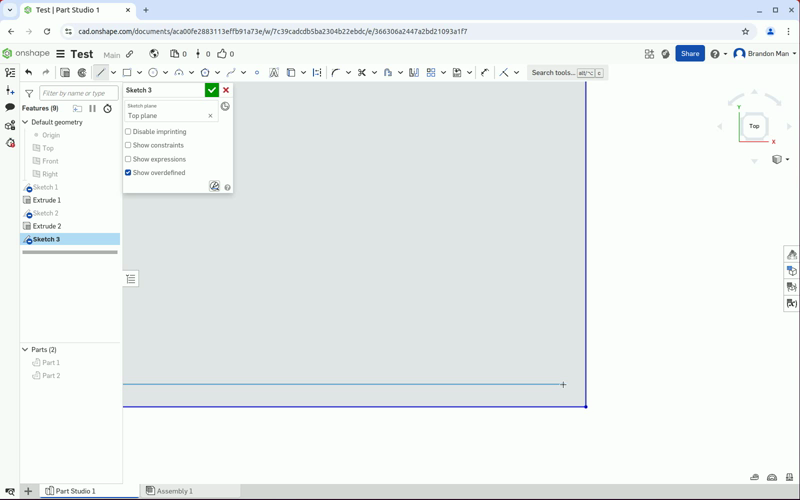
click(563, 384)
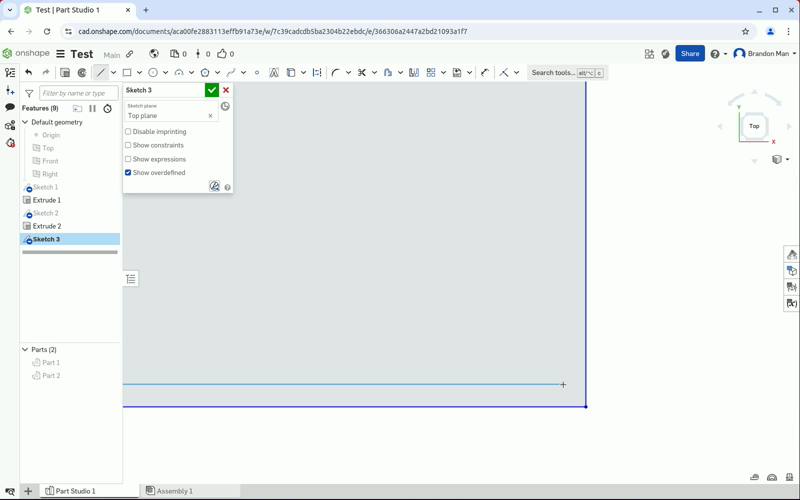
scroll(-6)
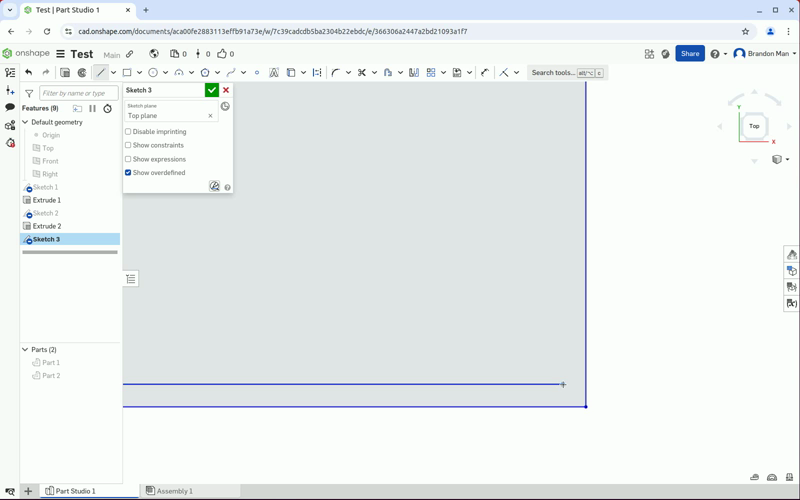
scroll(-6)
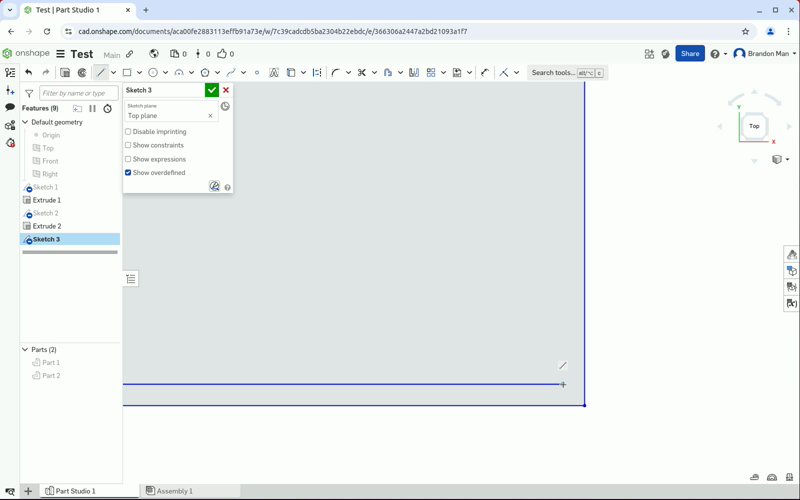
scroll(-6)
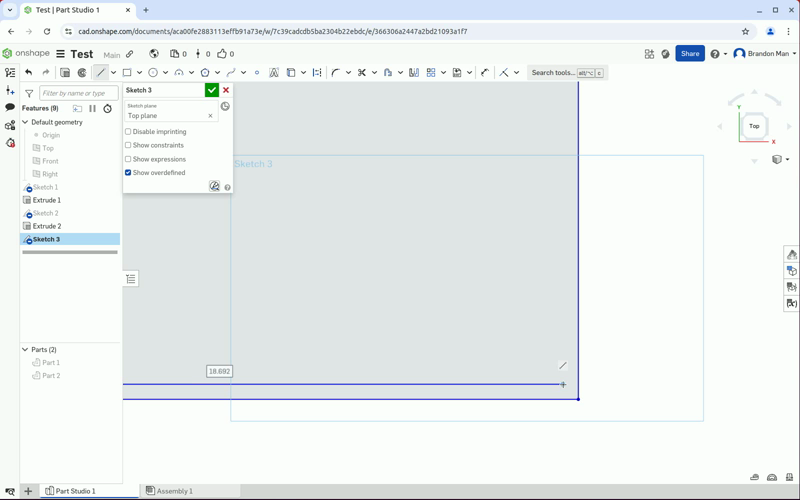
scroll(-6)
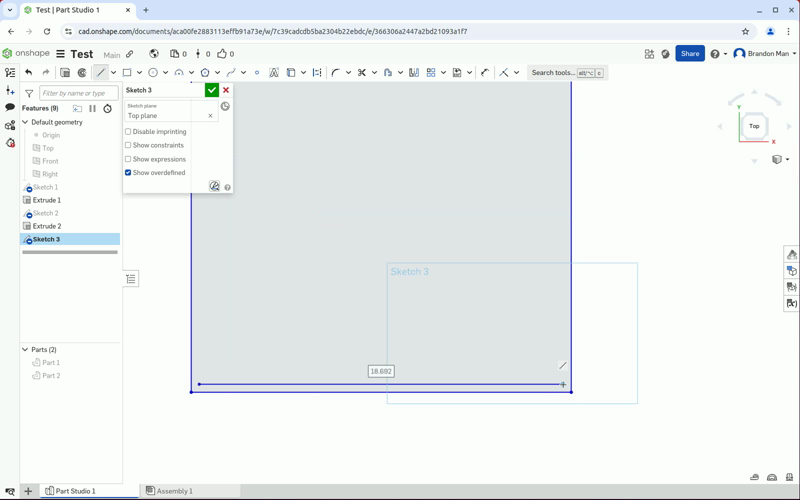
scroll(-6)
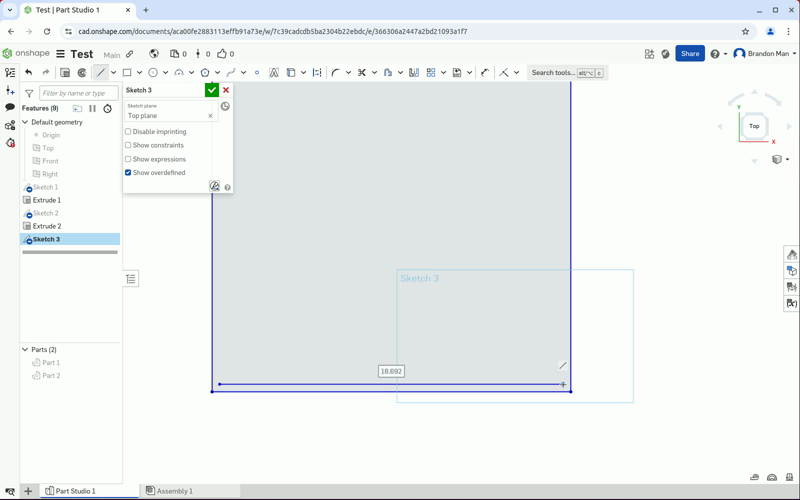
scroll(-6)
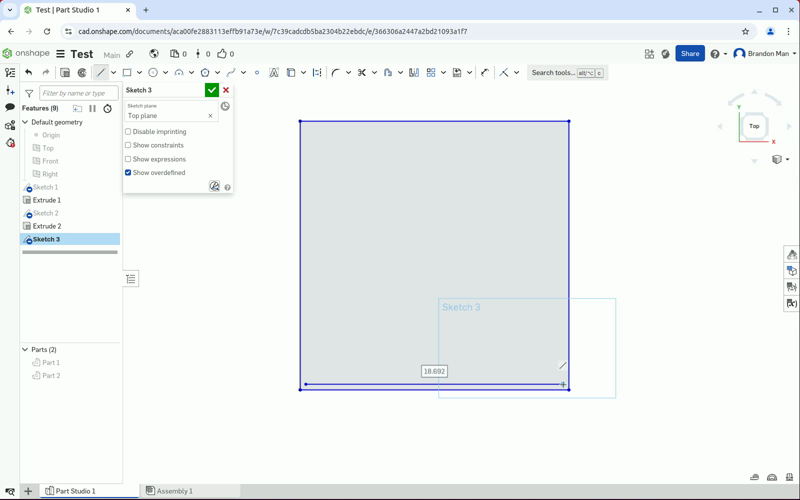
scroll(-6)
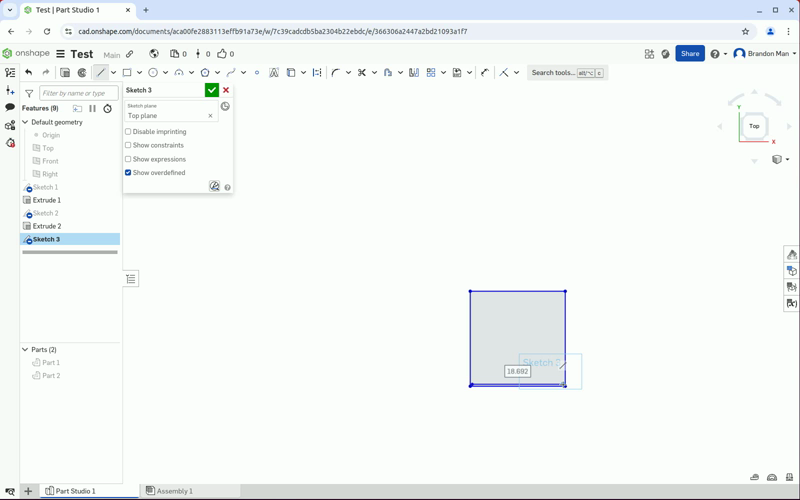
key_up(shift)
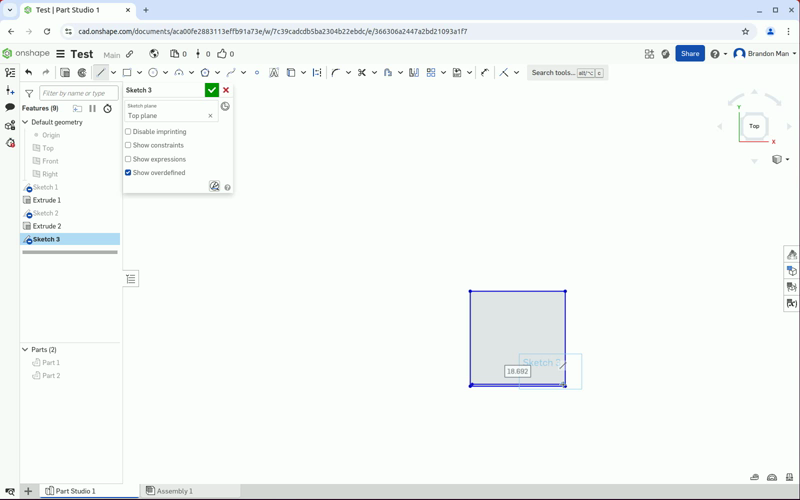
key_down(shift)
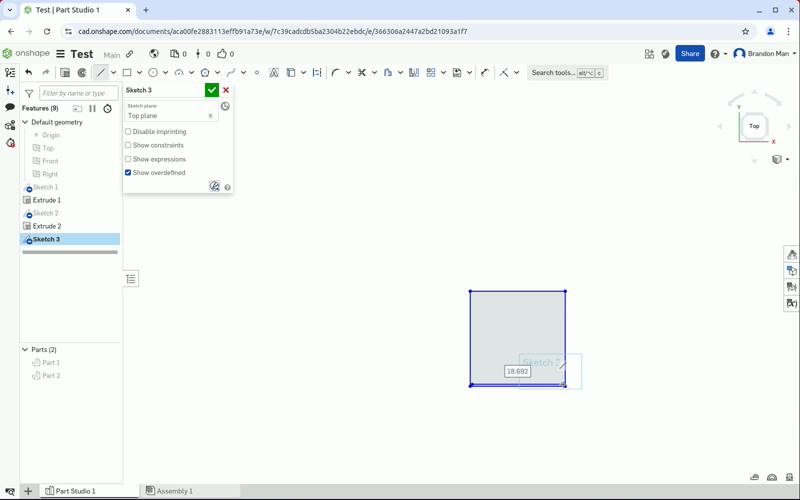
mouse_move(563, 293)
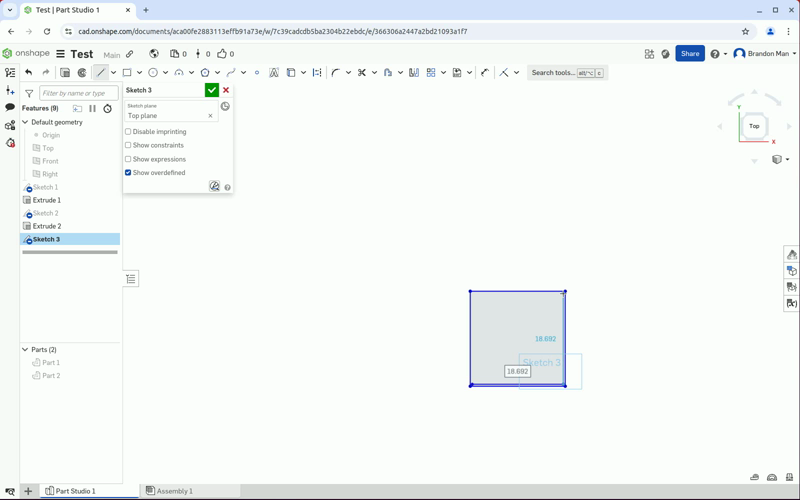
scroll(6)
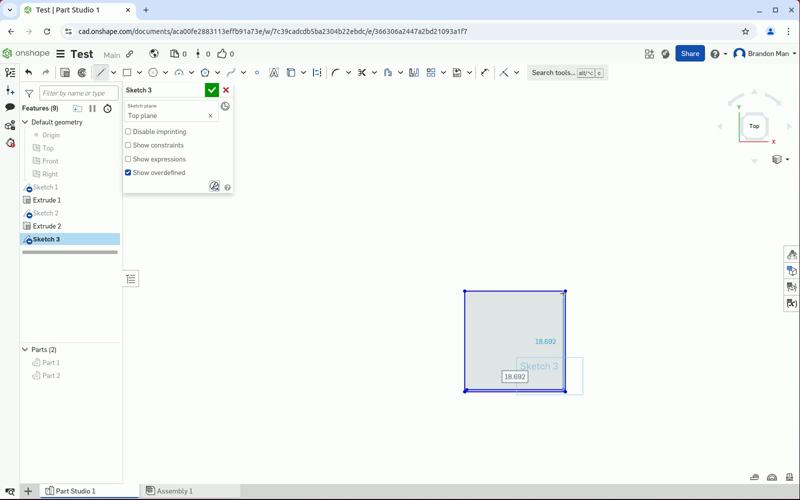
scroll(6)
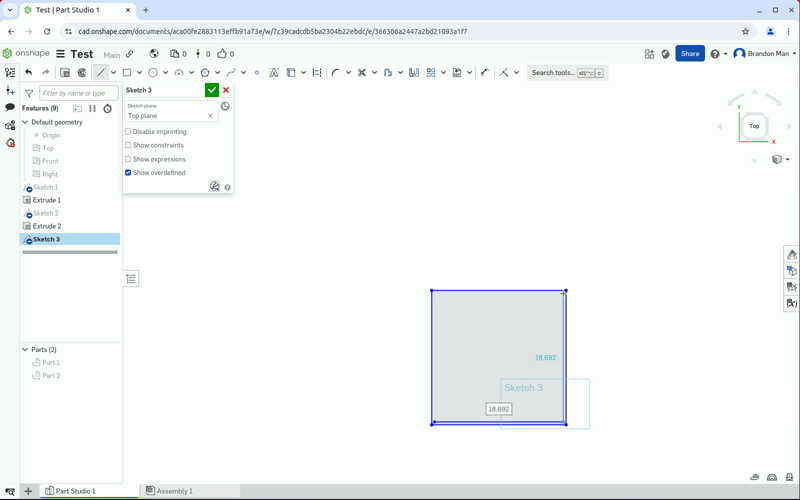
scroll(6)
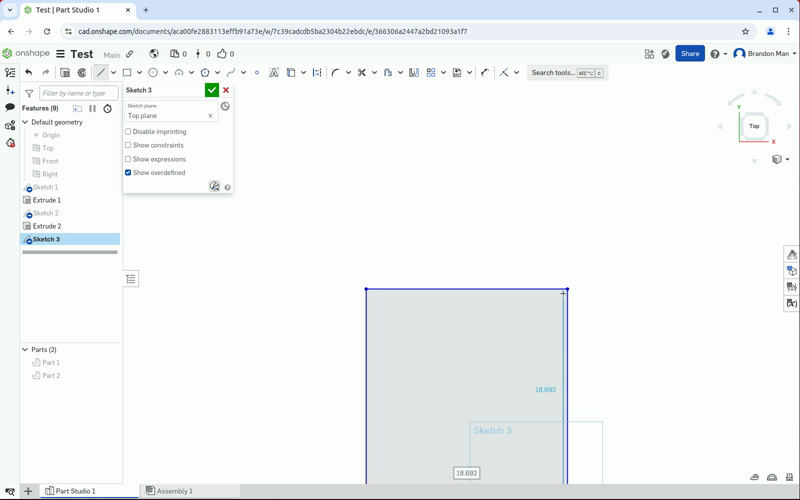
scroll(6)
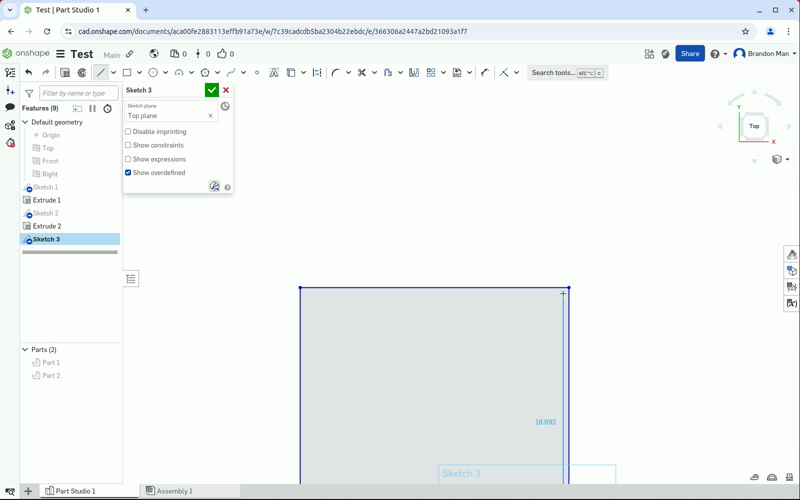
scroll(6)
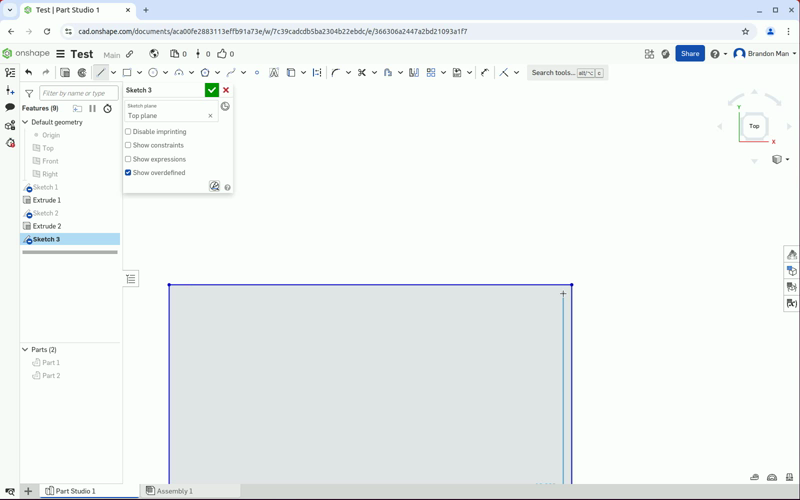
scroll(6)
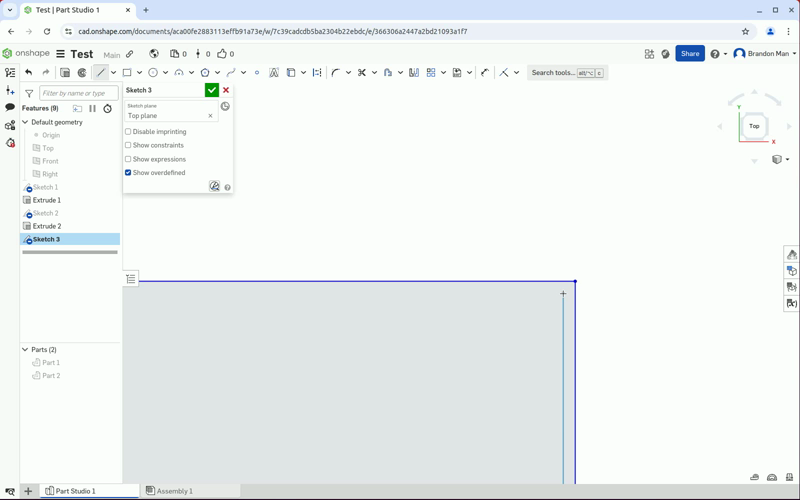
scroll(6)
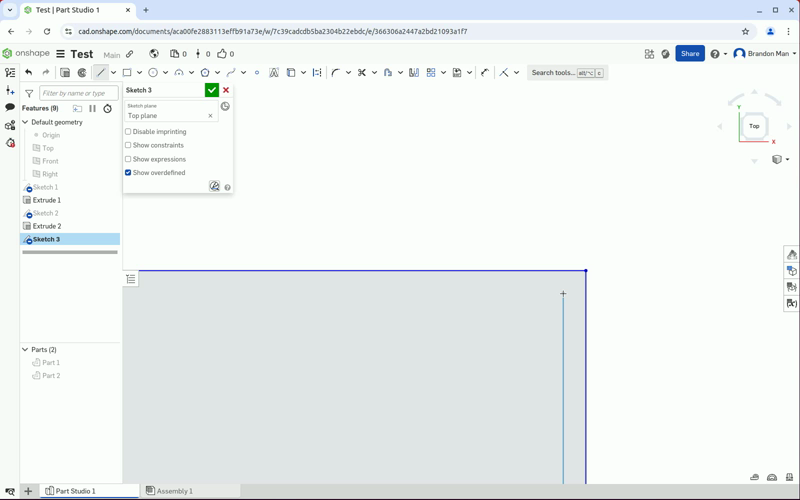
click(563, 293)
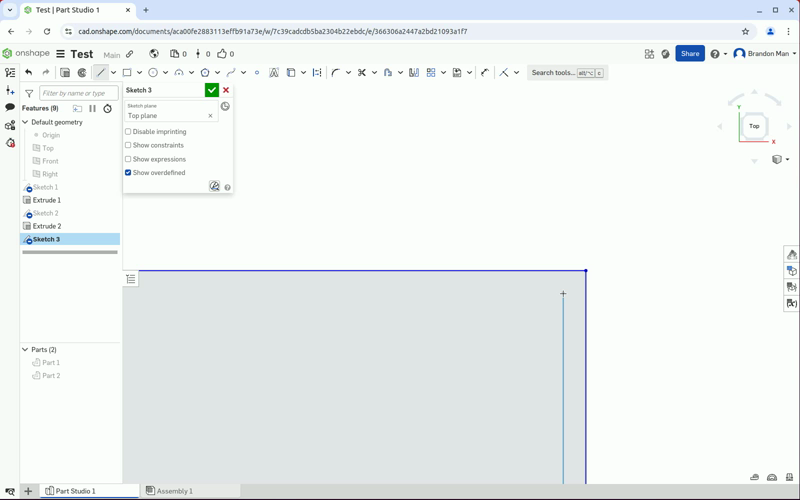
scroll(-6)
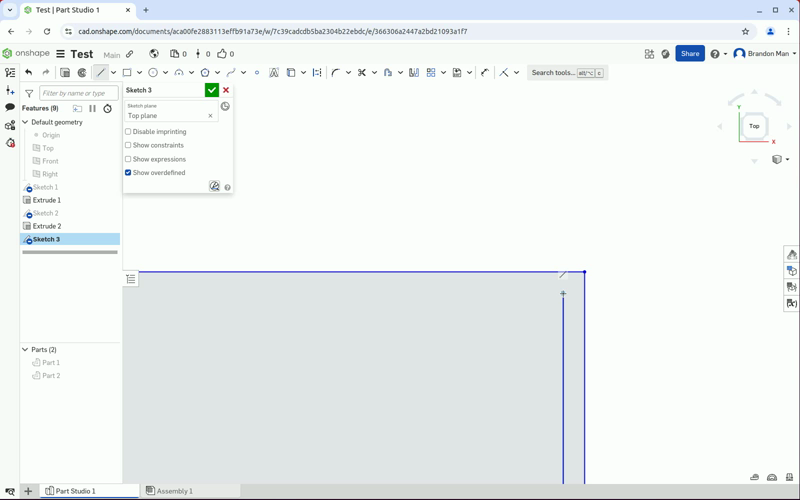
scroll(-6)
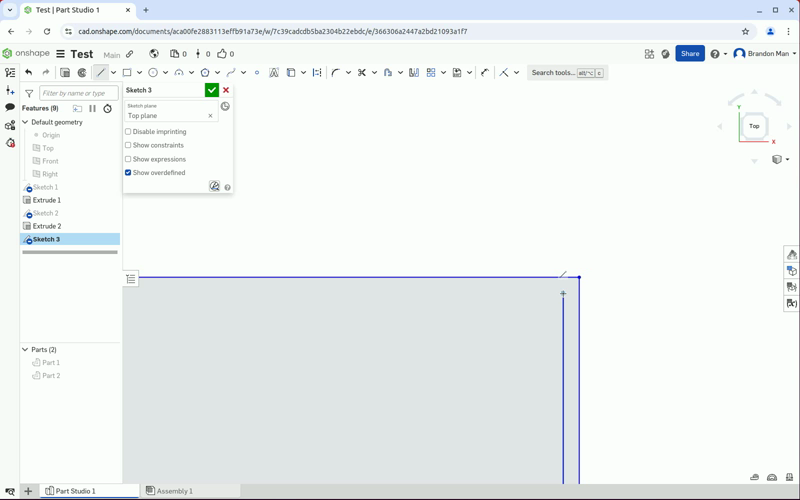
scroll(-6)
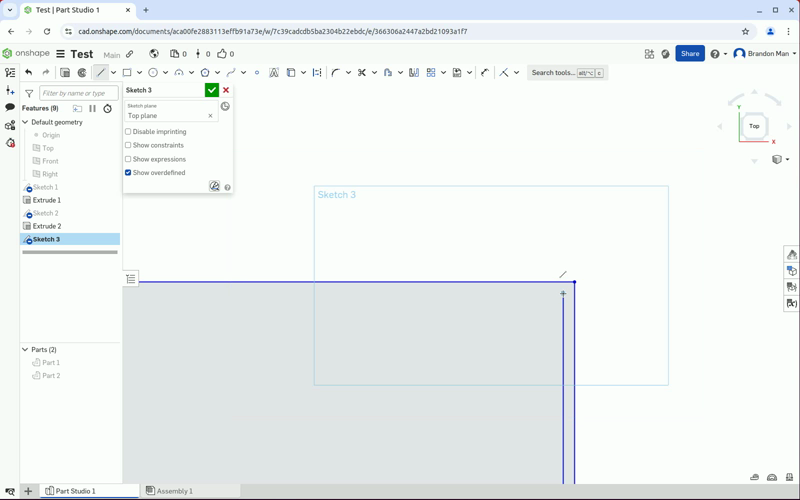
scroll(-6)
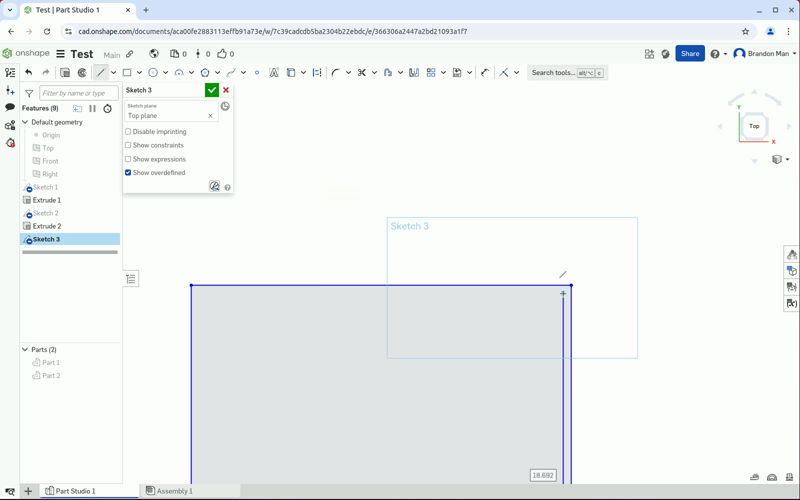
scroll(-6)
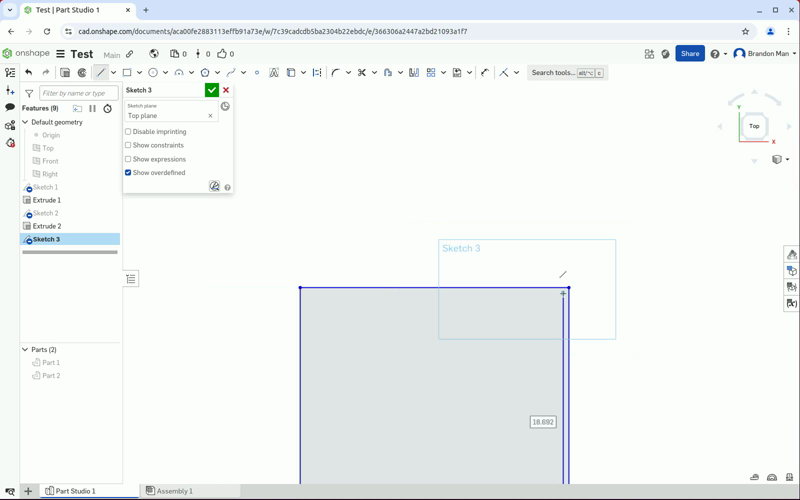
scroll(-6)
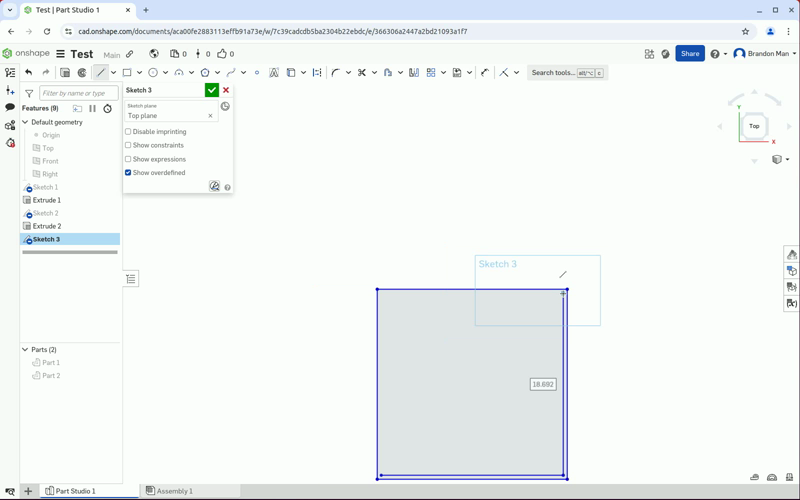
scroll(-6)
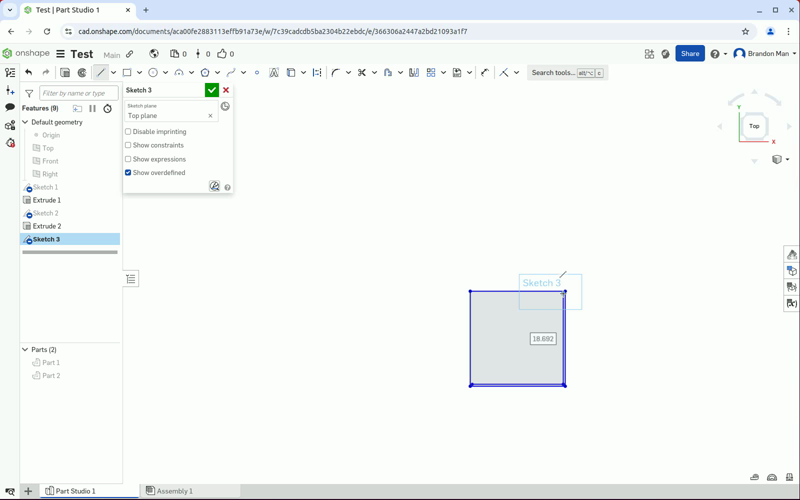
key_up(shift)
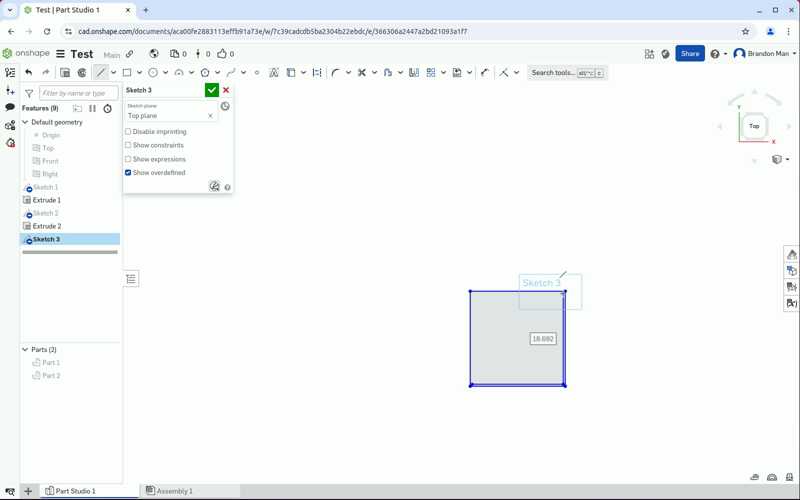
key_down(shift)
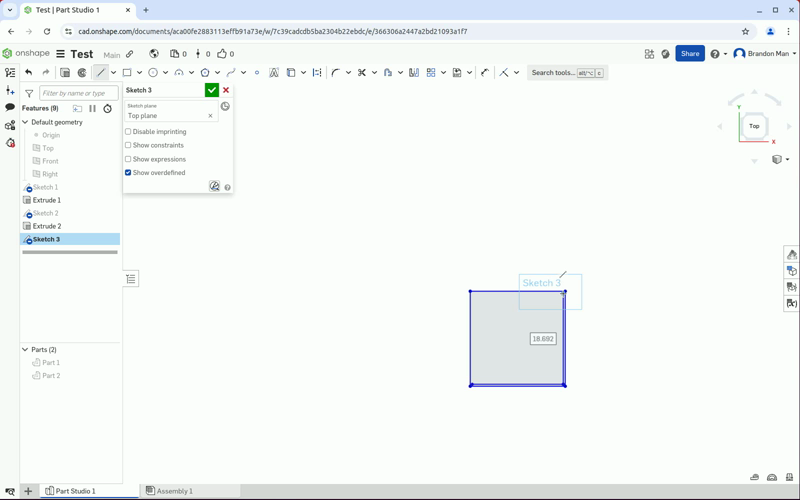
mouse_move(472, 293)
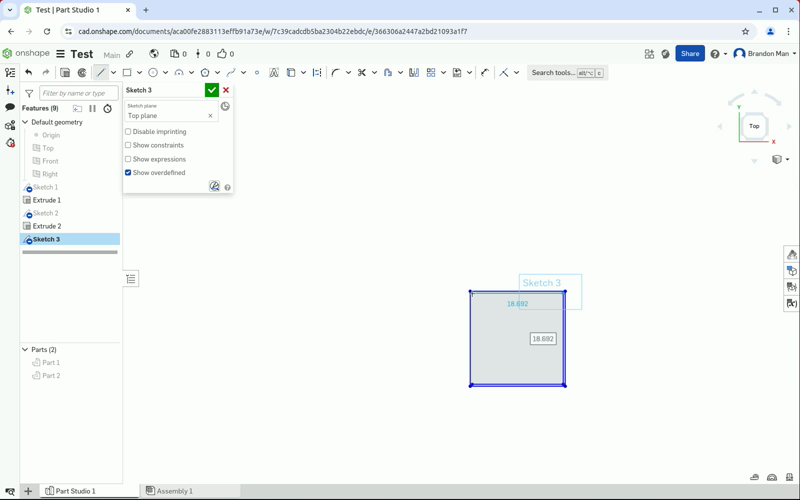
scroll(6)
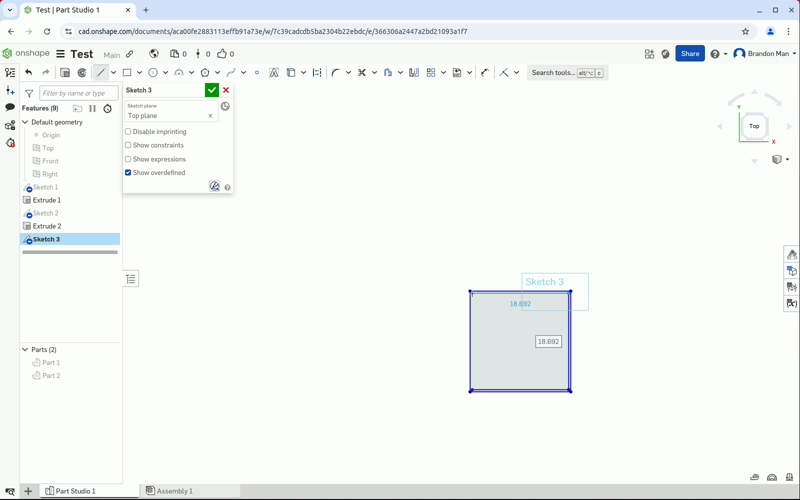
scroll(6)
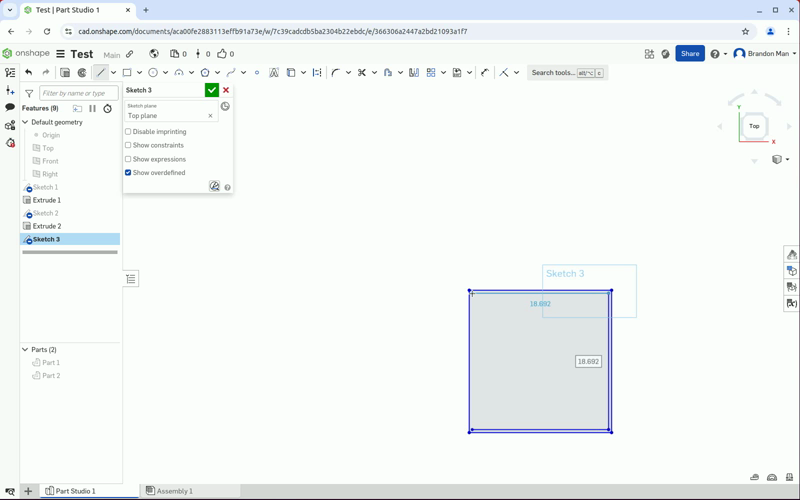
scroll(6)
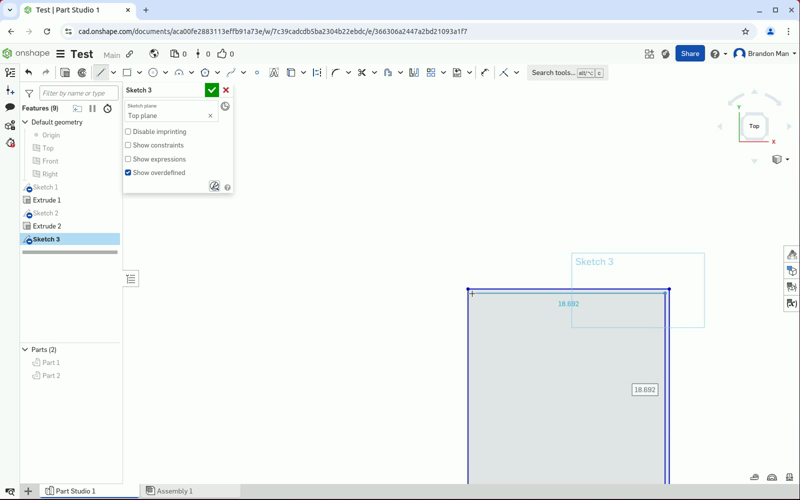
scroll(6)
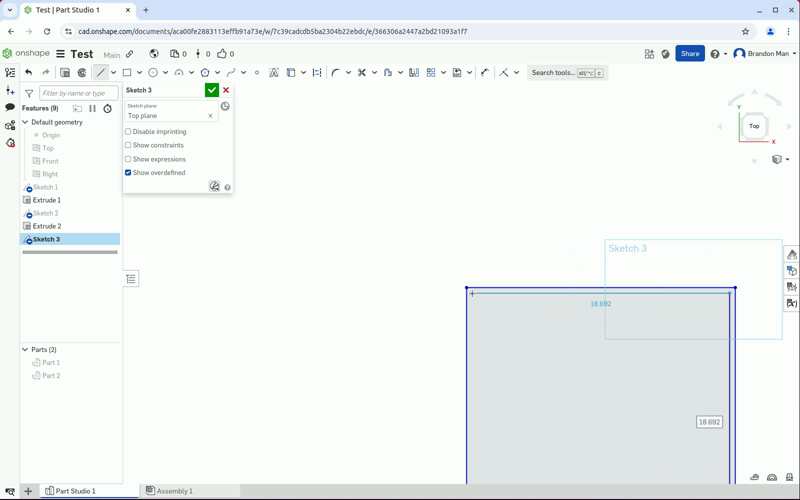
scroll(6)
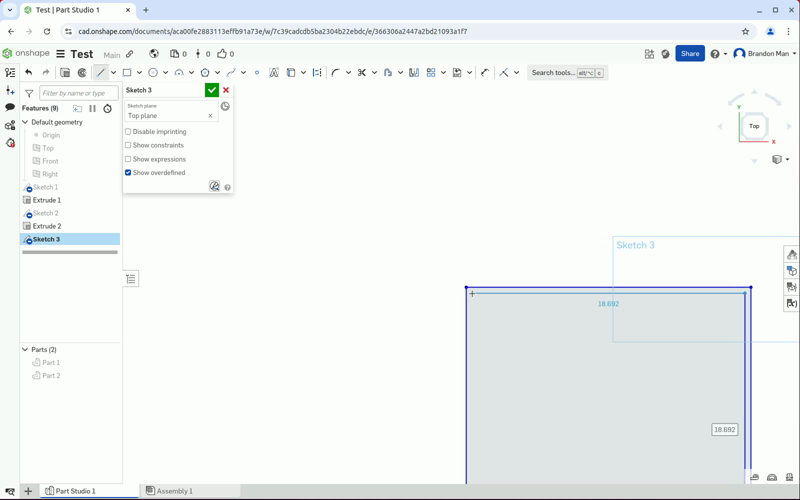
scroll(6)
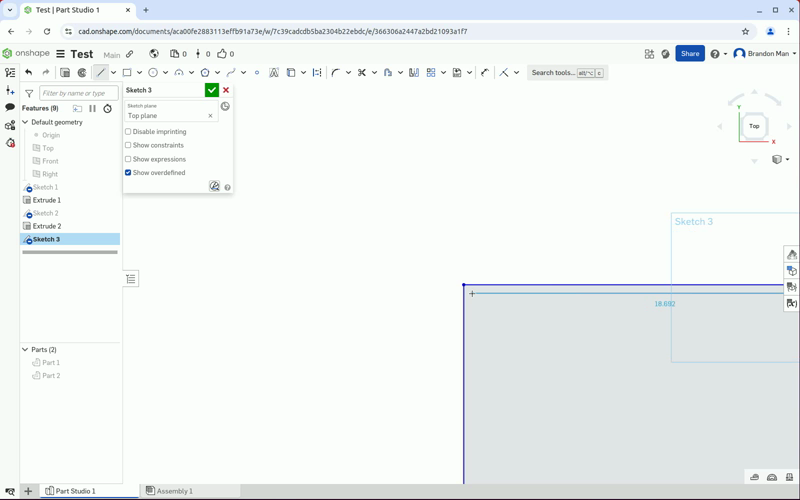
scroll(6)
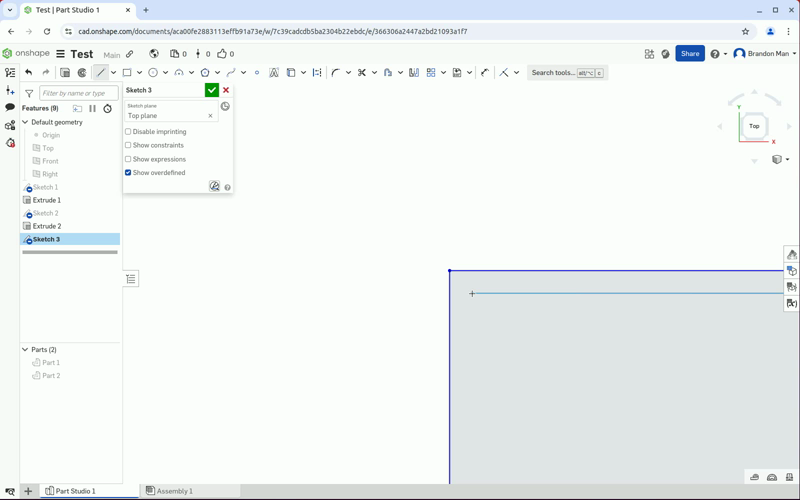
click(472, 293)
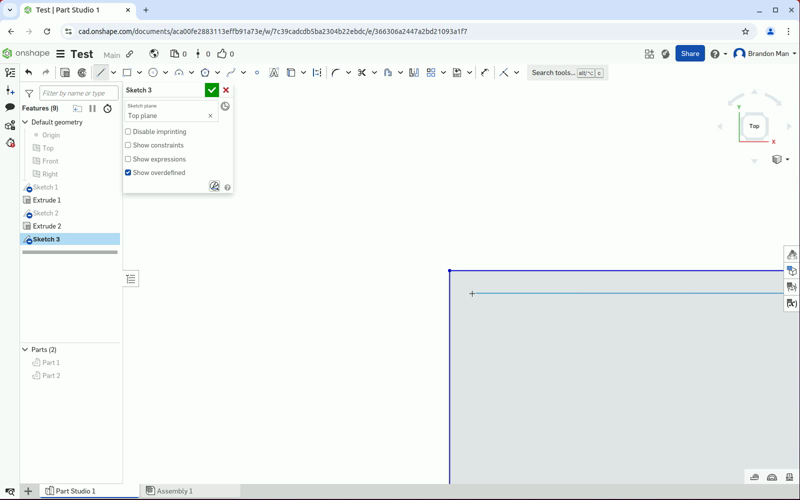
scroll(-6)
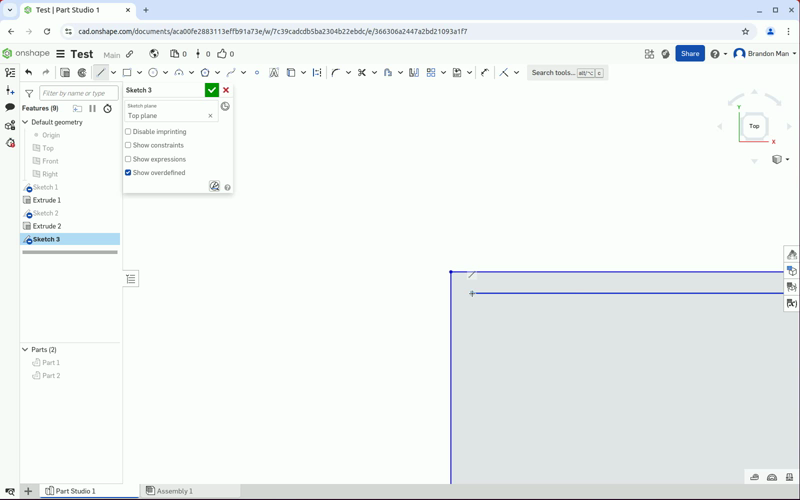
scroll(-6)
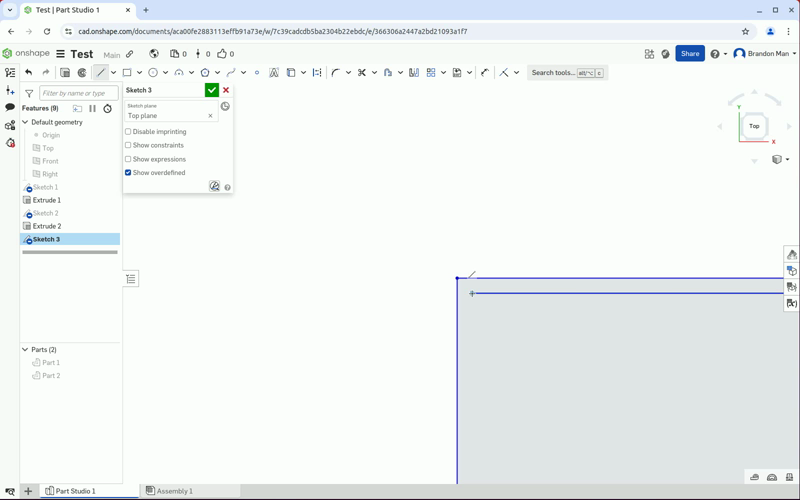
scroll(-6)
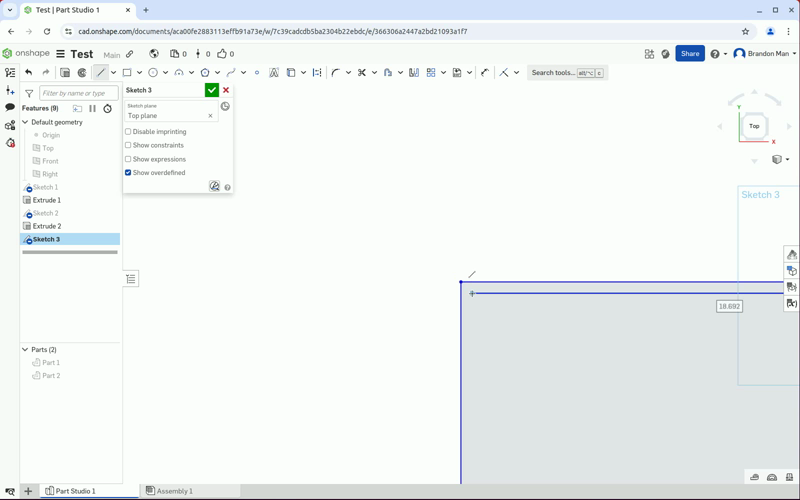
scroll(-6)
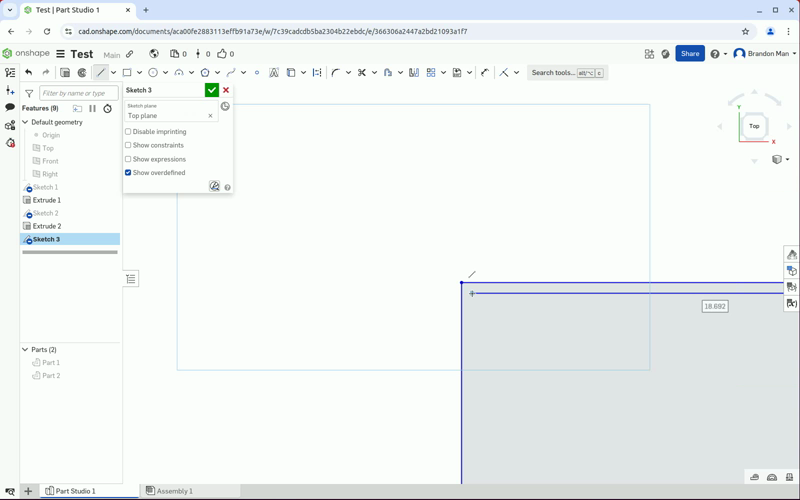
scroll(-6)
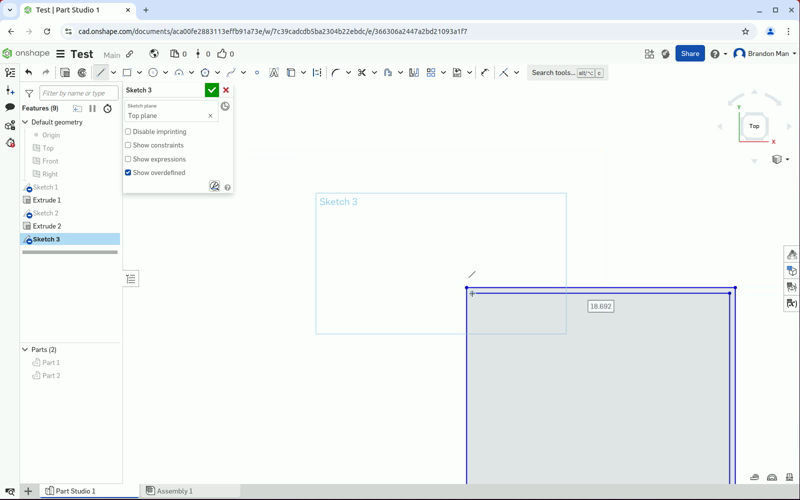
scroll(-6)
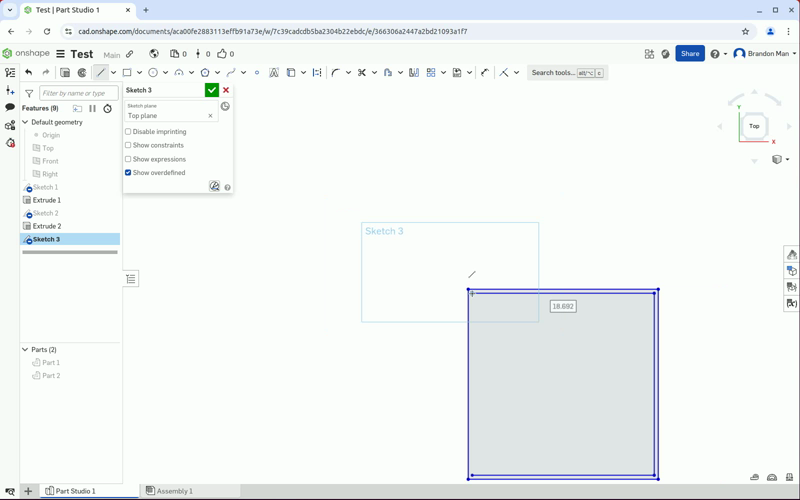
scroll(-6)
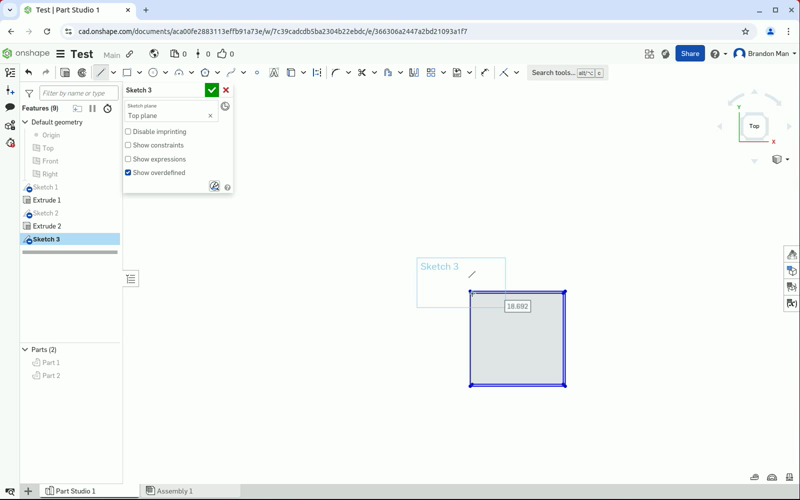
key_up(shift)
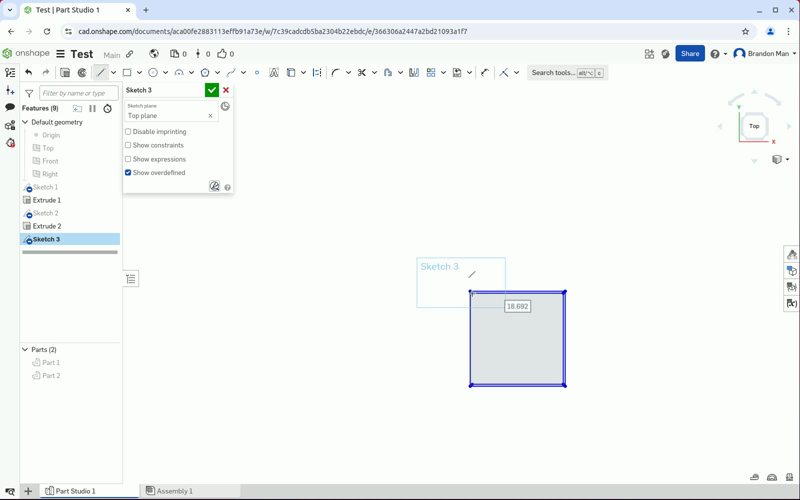
key_down(shift)
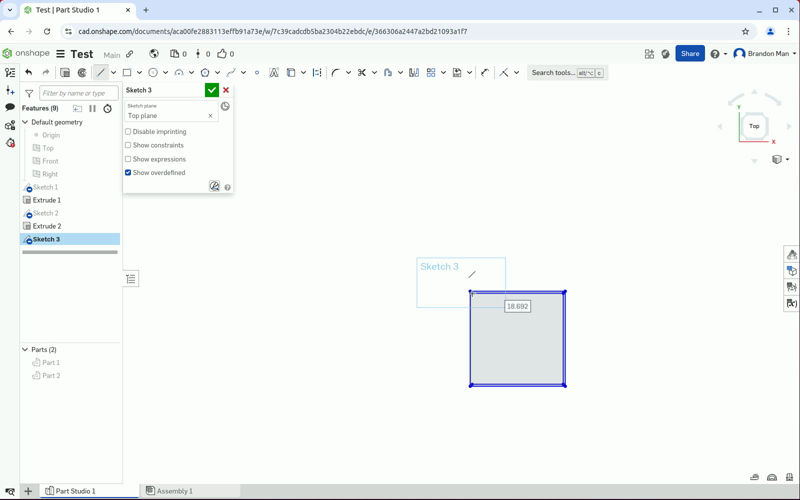
mouse_move(472, 384)
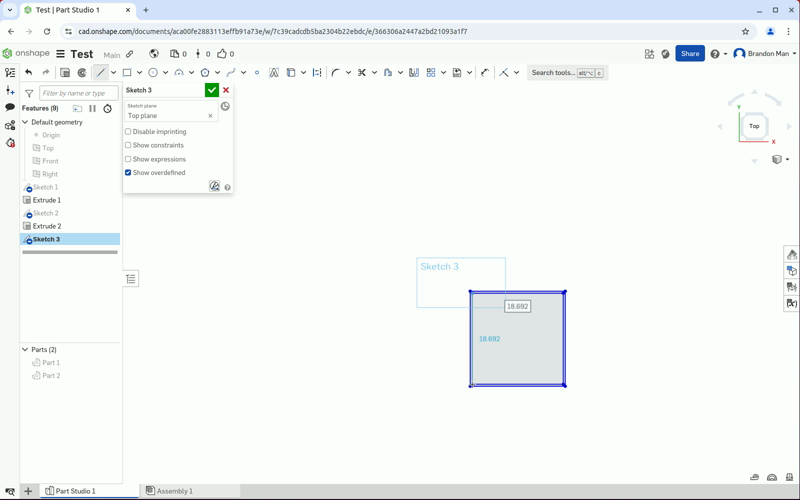
scroll(6)
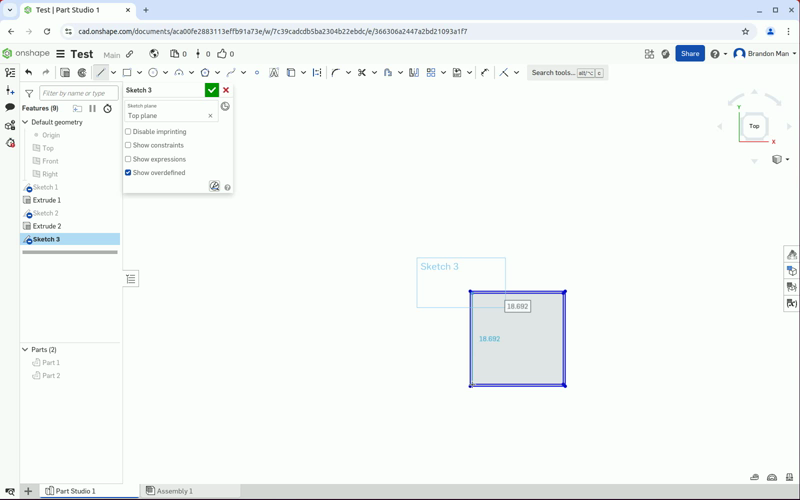
scroll(6)
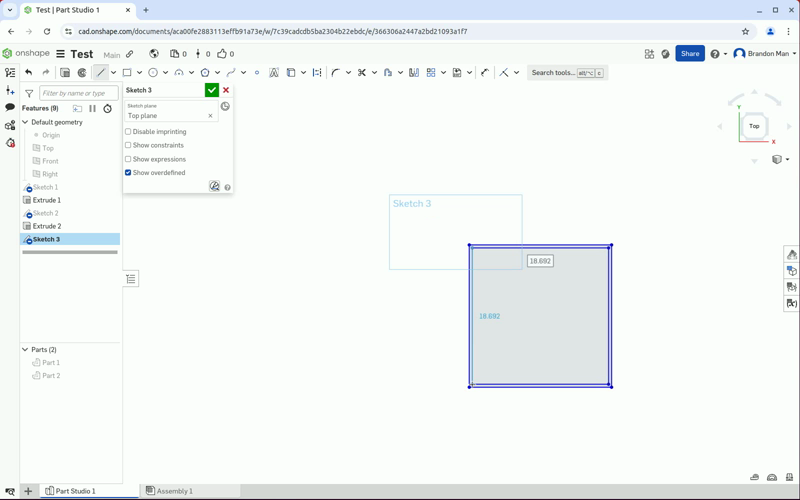
scroll(6)
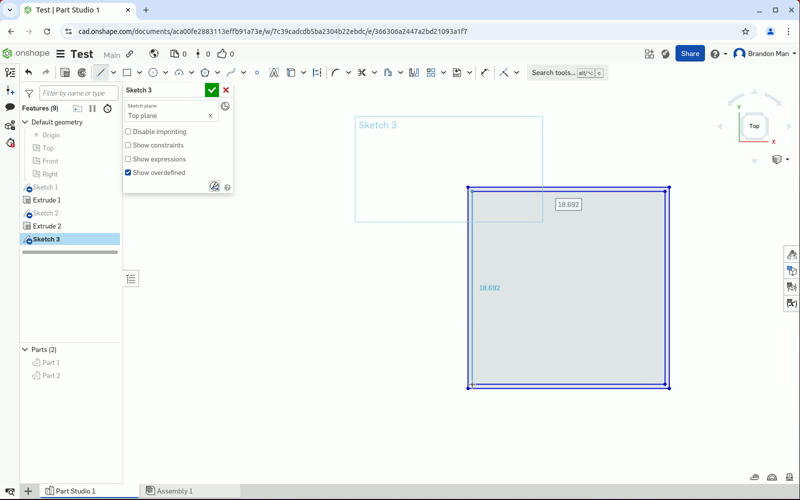
scroll(6)
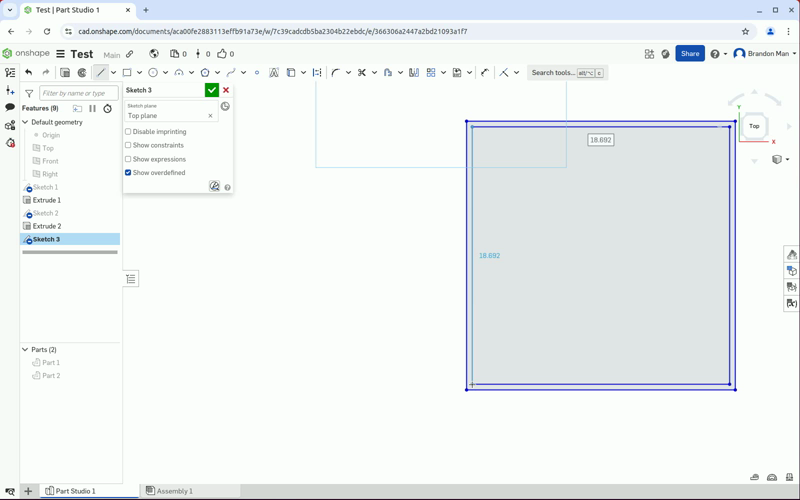
scroll(6)
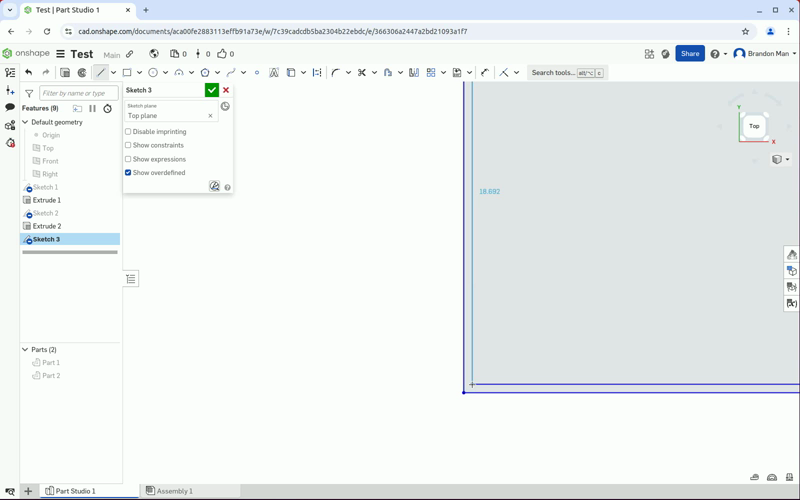
scroll(6)
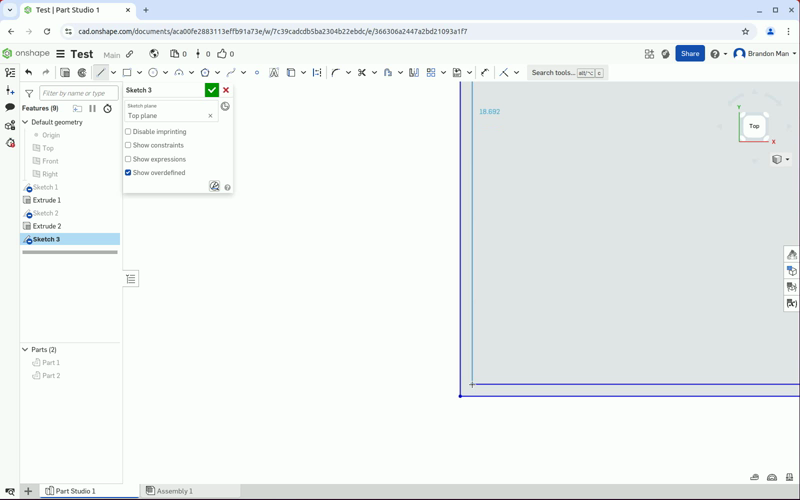
scroll(6)
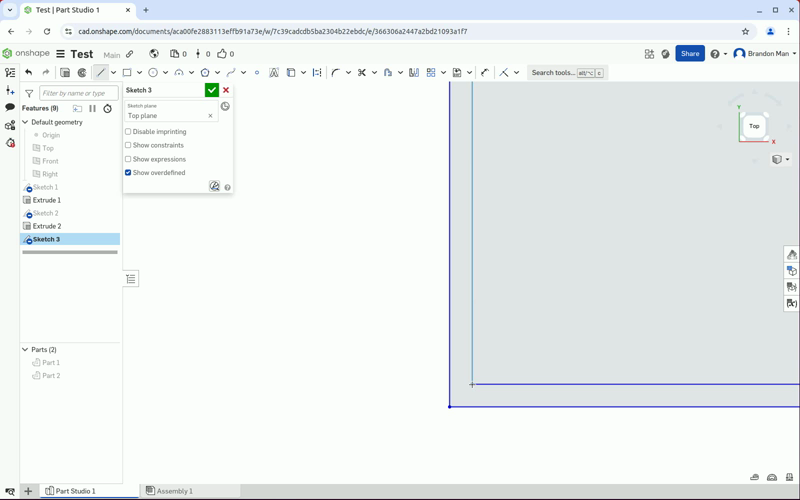
key_up(shift)
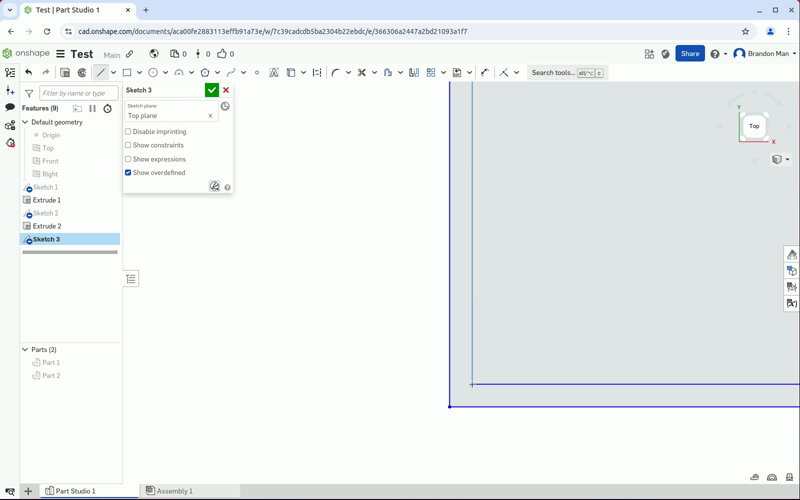
click(472, 384)
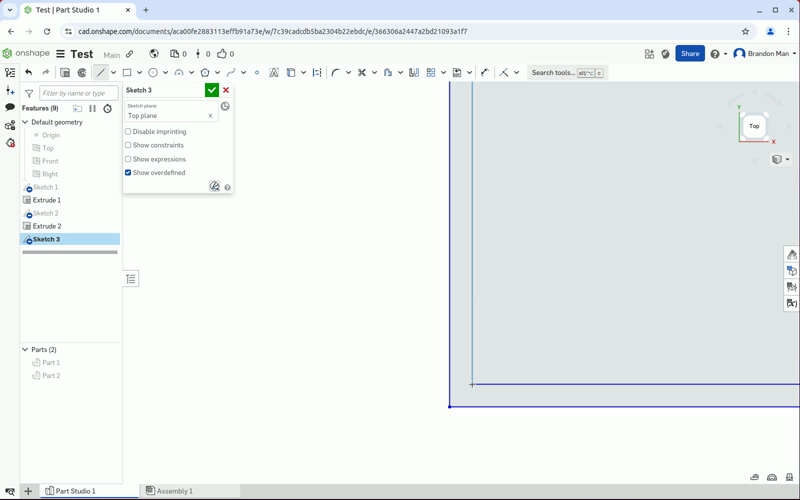
scroll(-6)
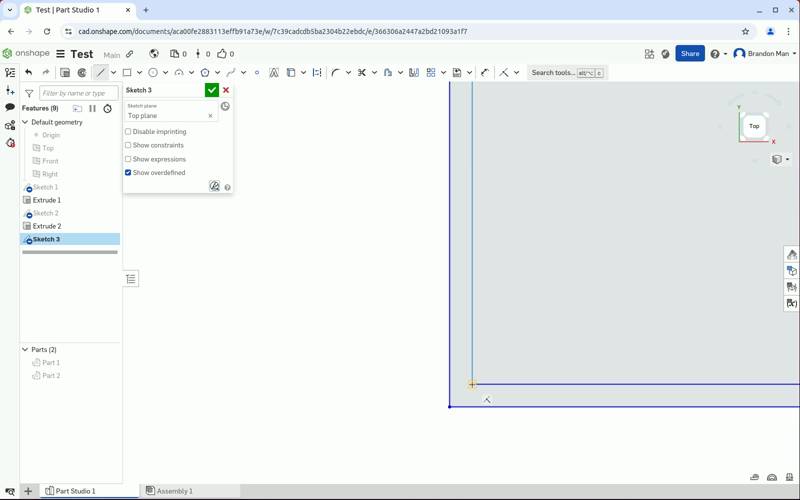
scroll(-6)
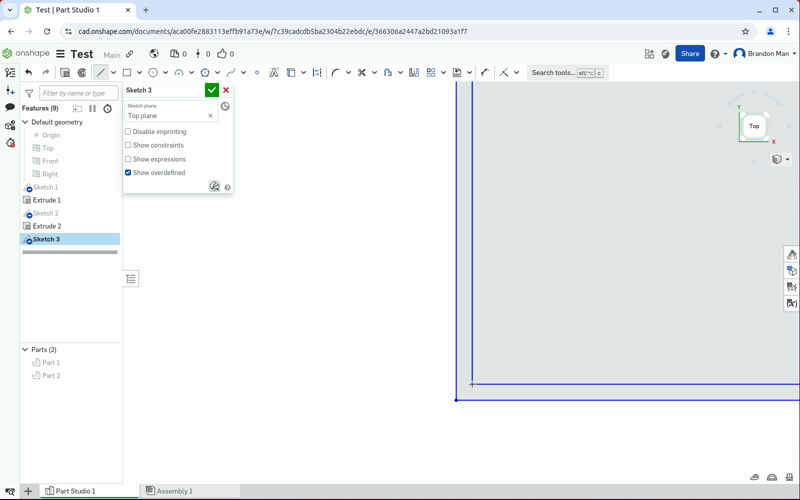
scroll(-6)
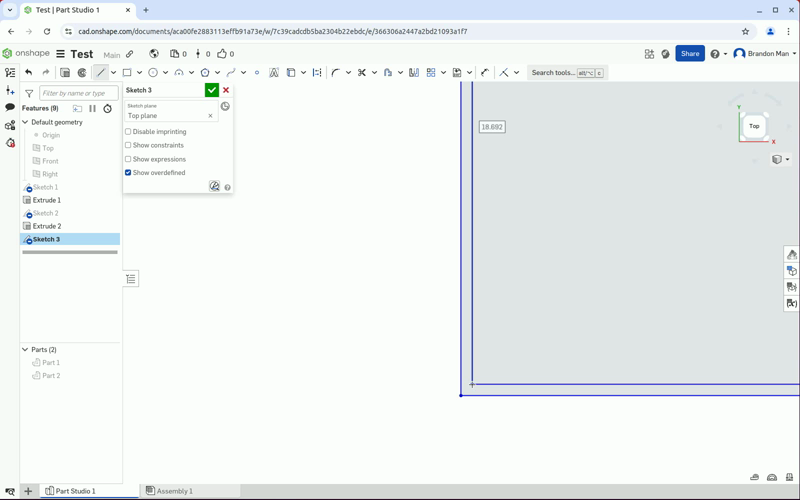
scroll(-6)
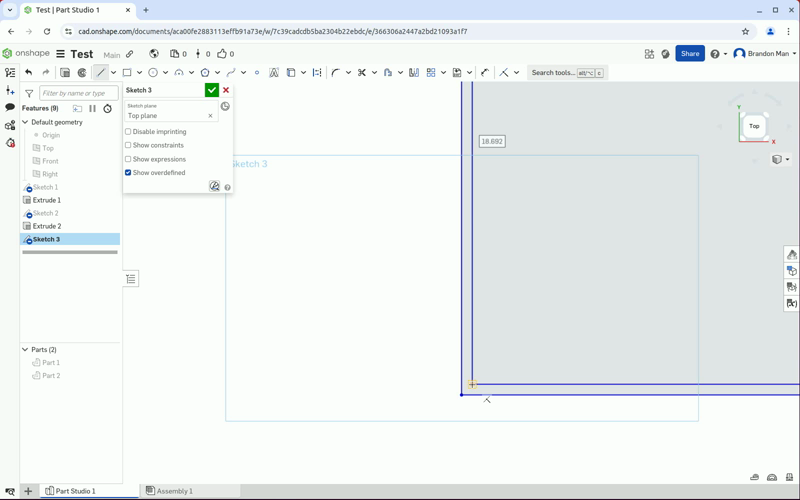
scroll(-6)
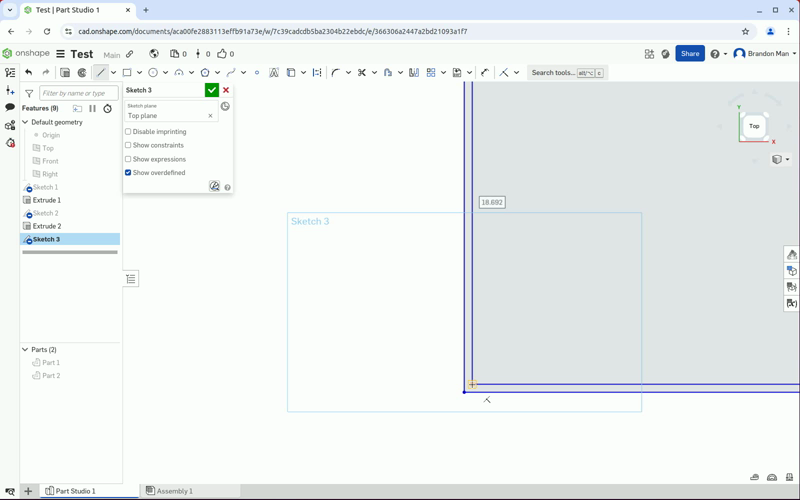
scroll(-6)
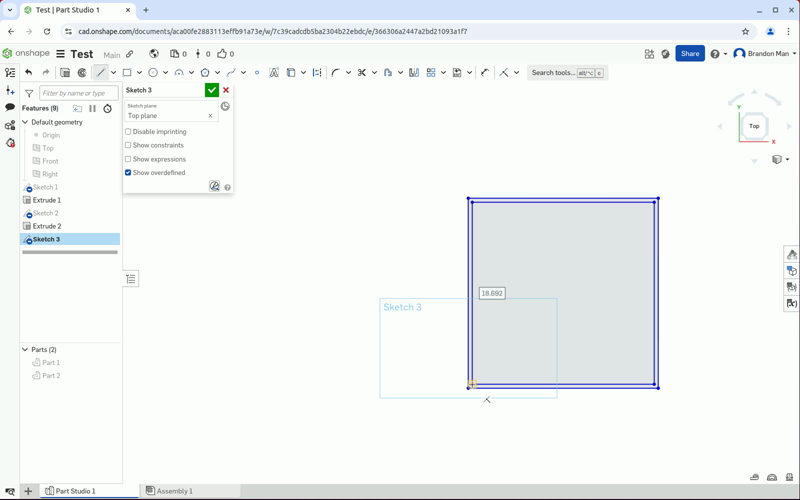
scroll(-6)
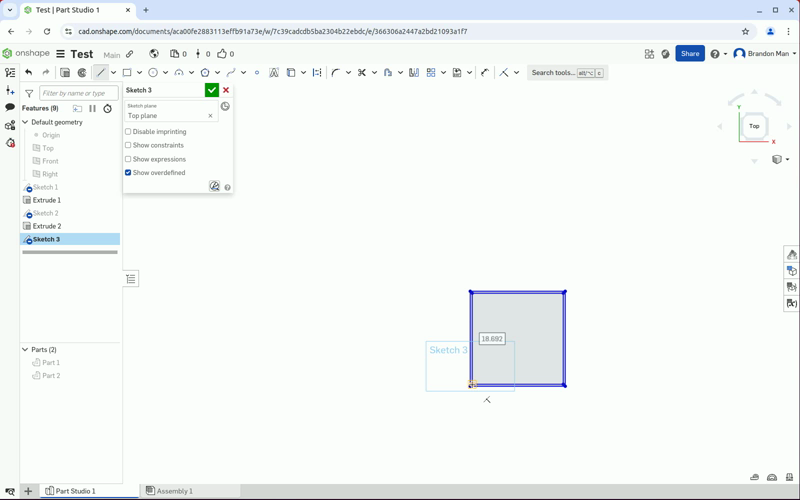
key(esc)
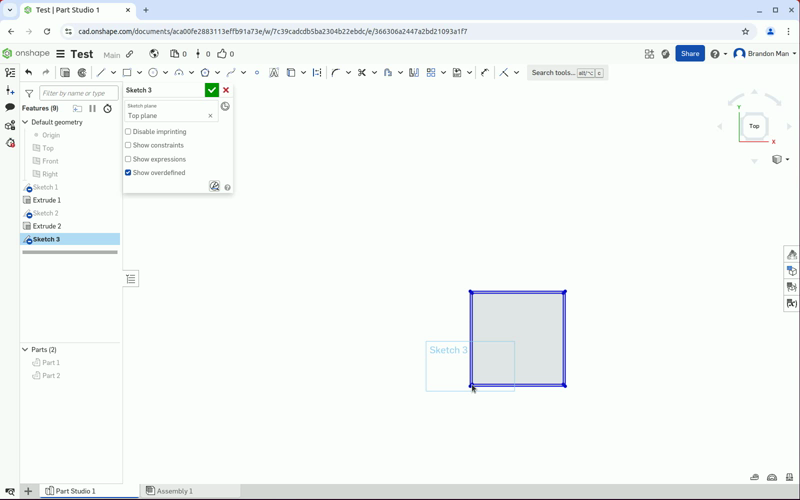
mouse_move(482, 292)
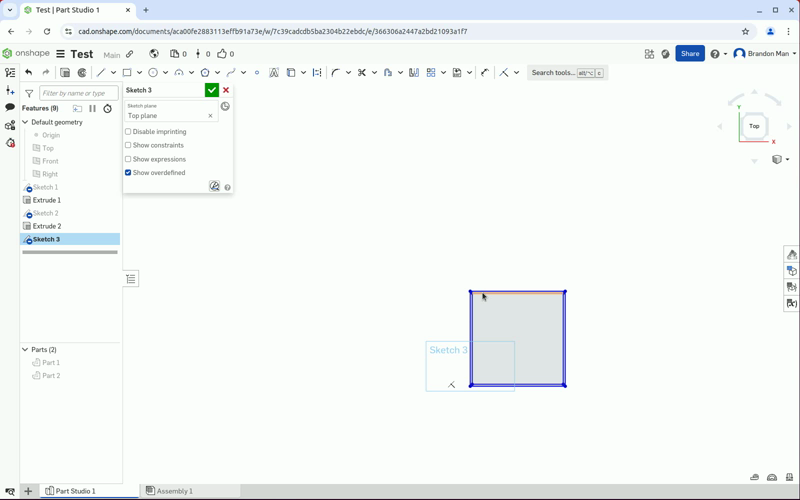
scroll(6)
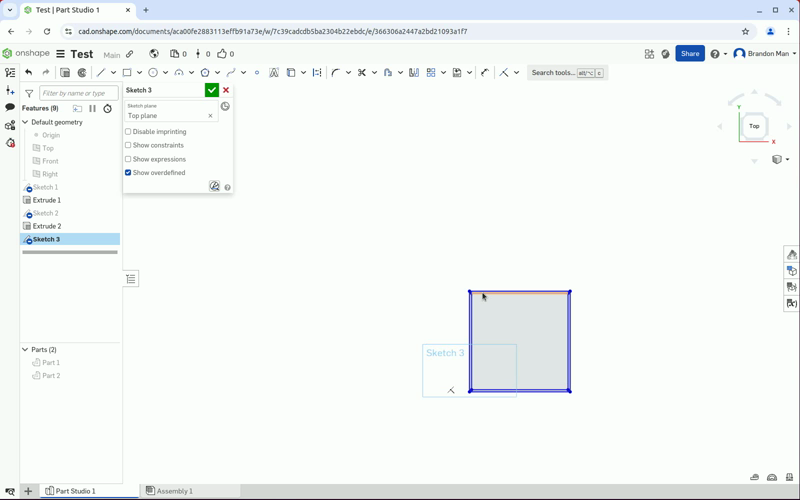
scroll(6)
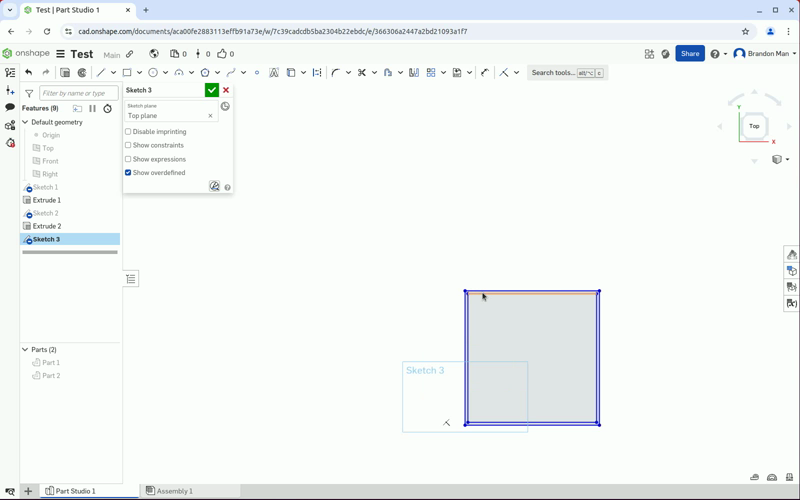
scroll(6)
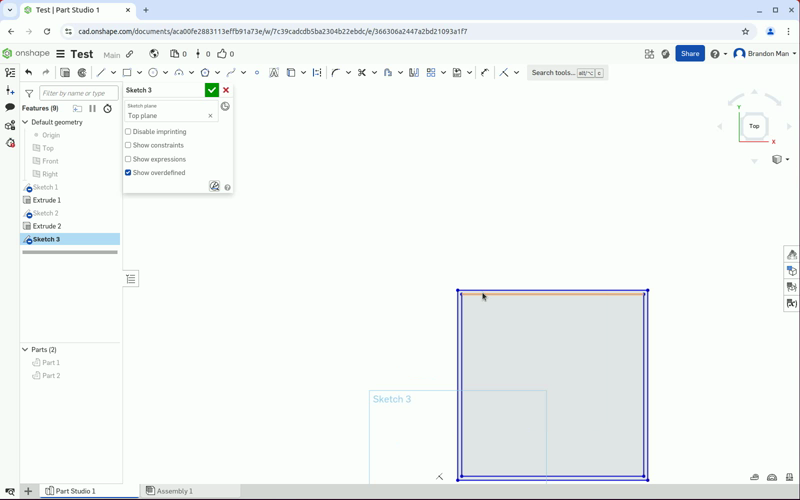
scroll(6)
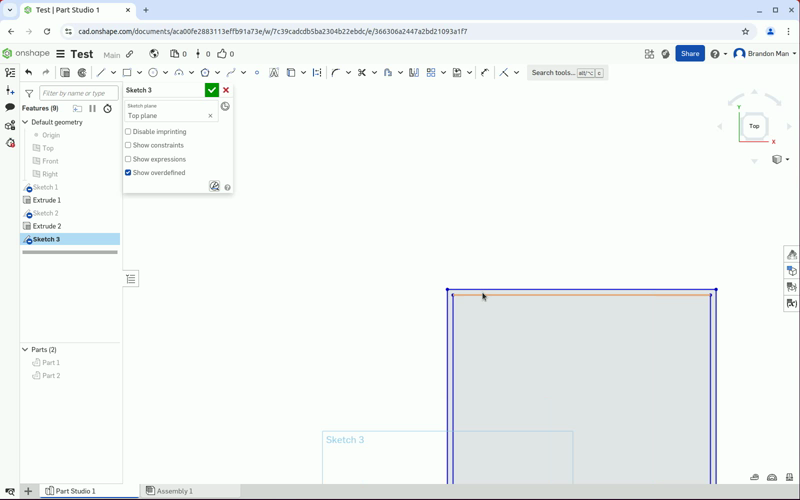
scroll(6)
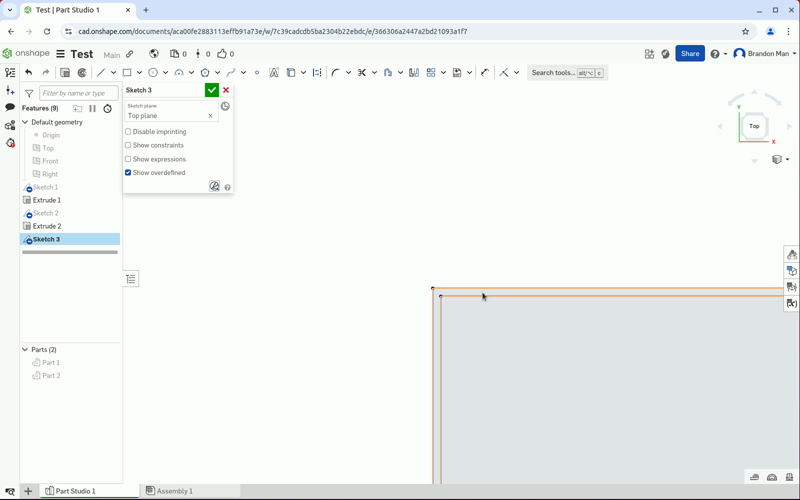
scroll(6)
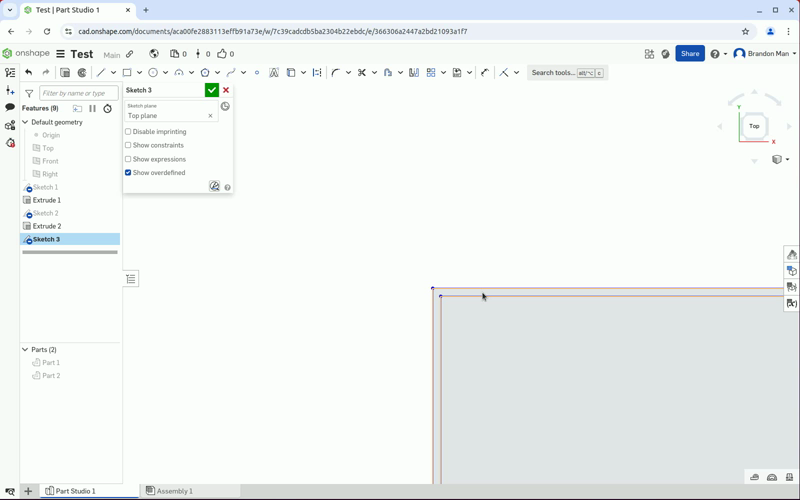
scroll(6)
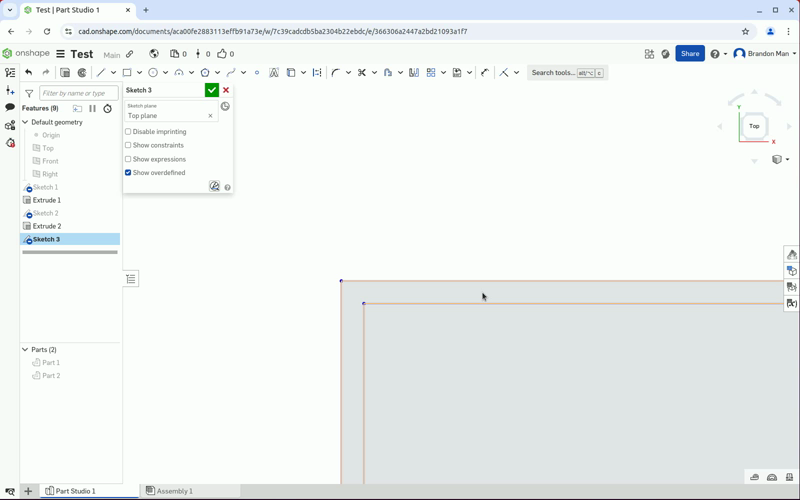
click(482, 292)
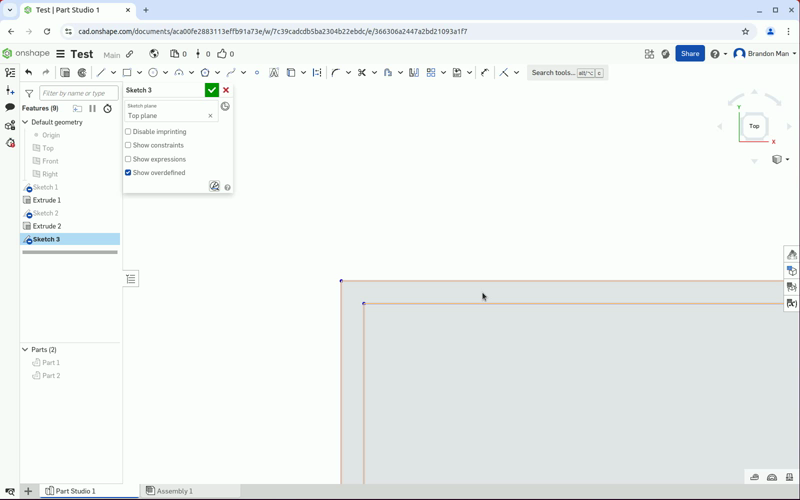
scroll(-6)
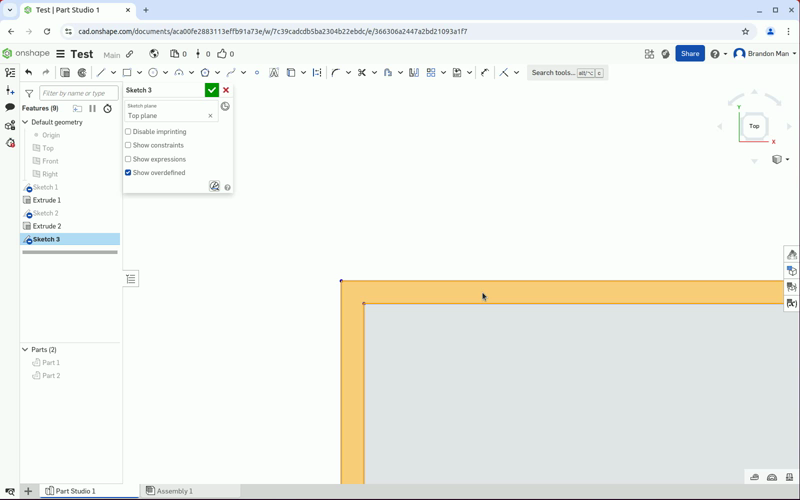
scroll(-6)
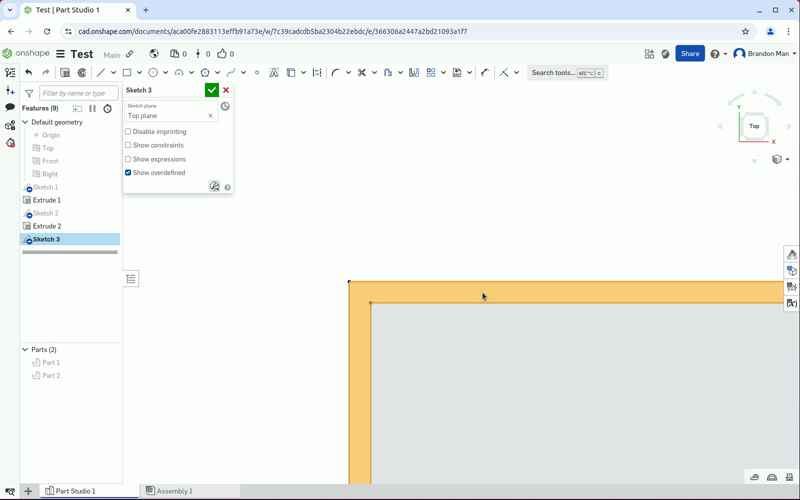
scroll(-6)
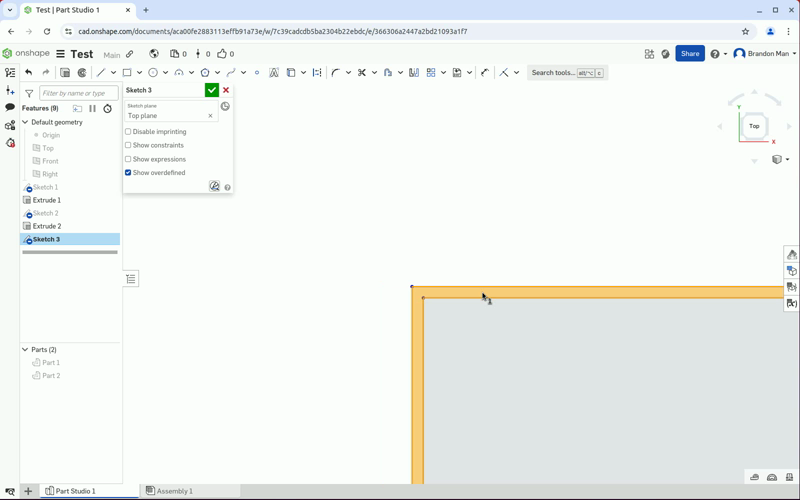
scroll(-6)
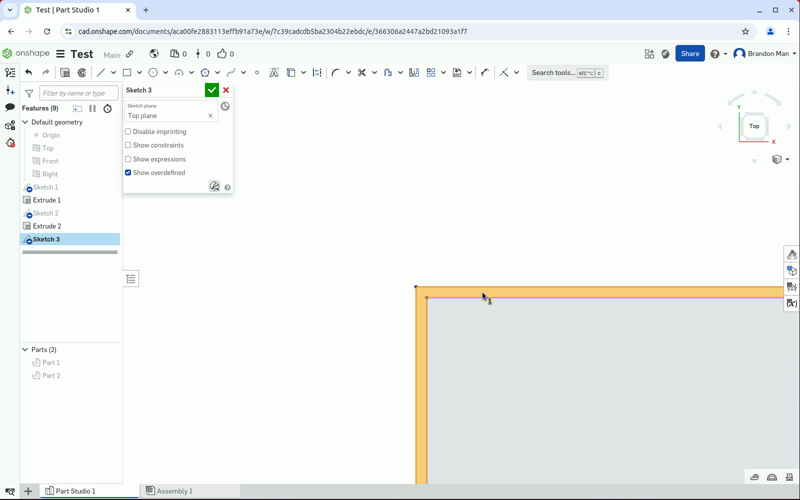
scroll(-6)
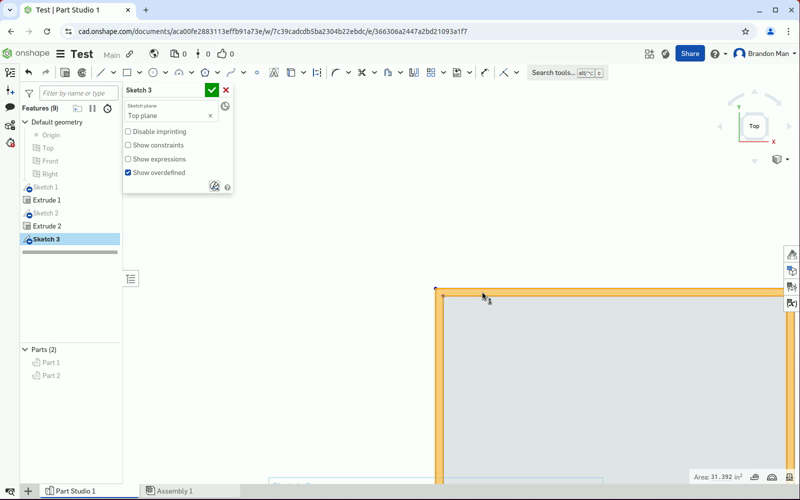
scroll(-6)
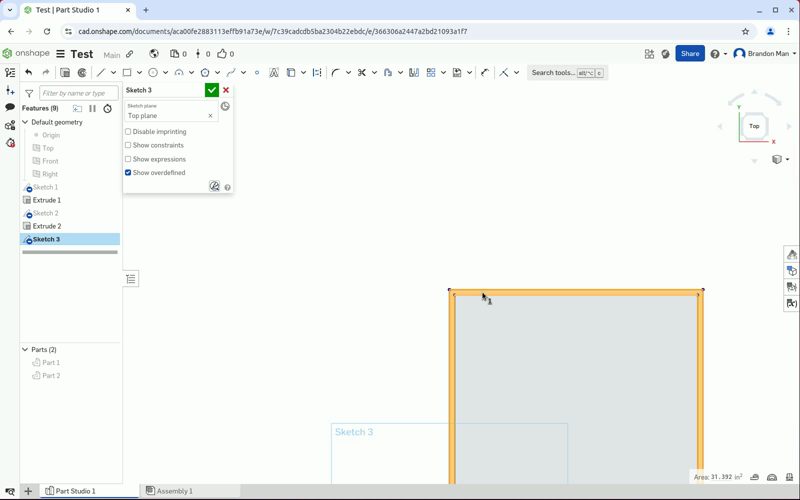
scroll(-6)
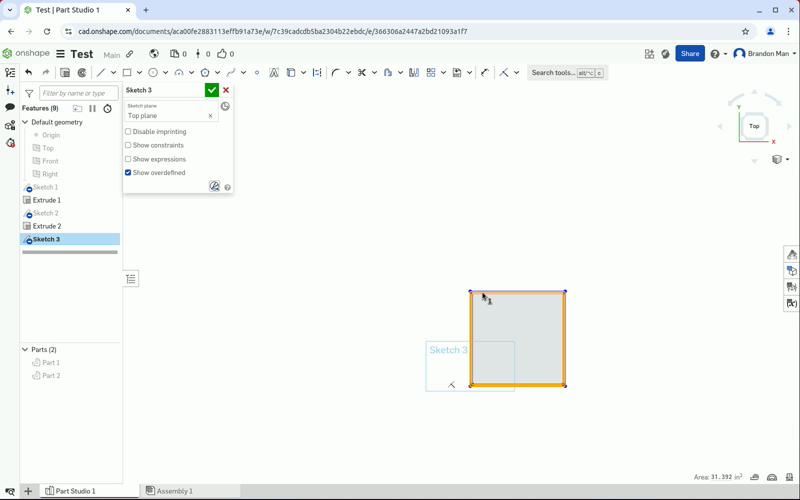
mouse_move(73, 352)
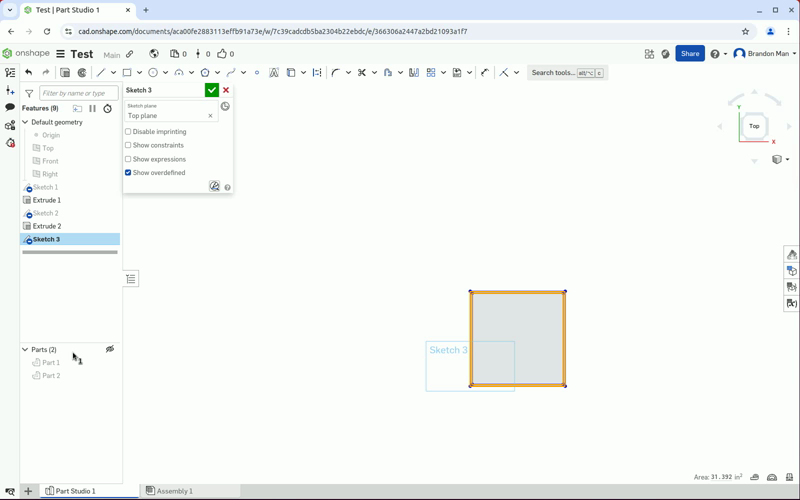
key(shift+y)
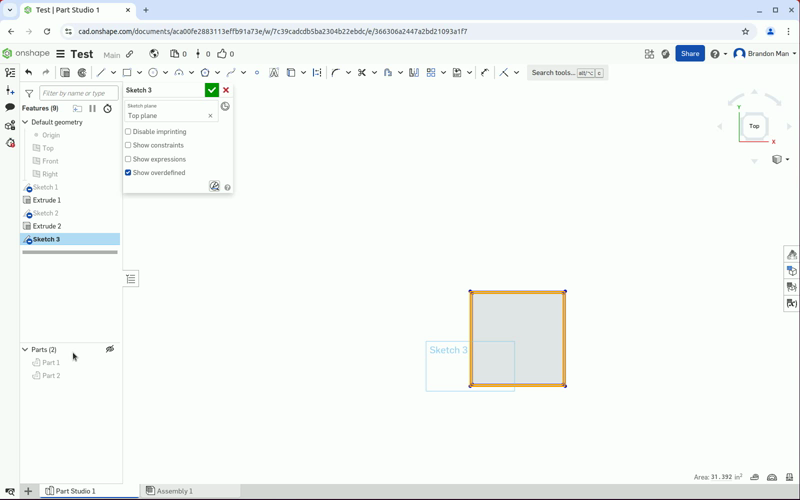
key(shift+e)
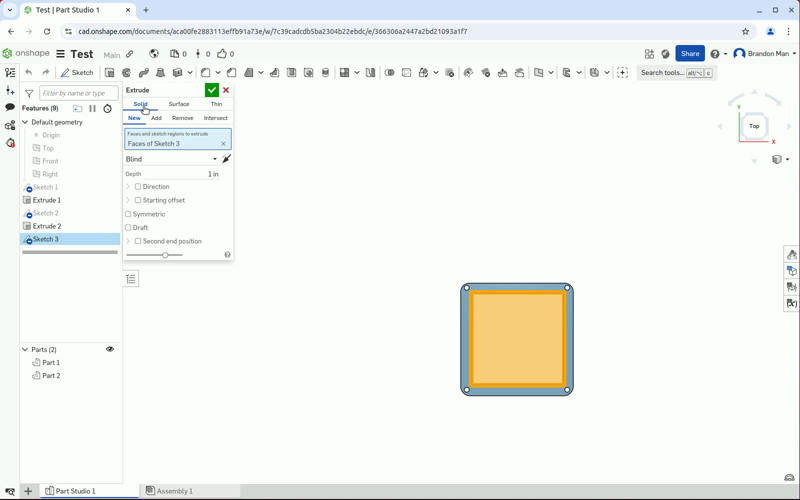
mouse_move(143, 106)
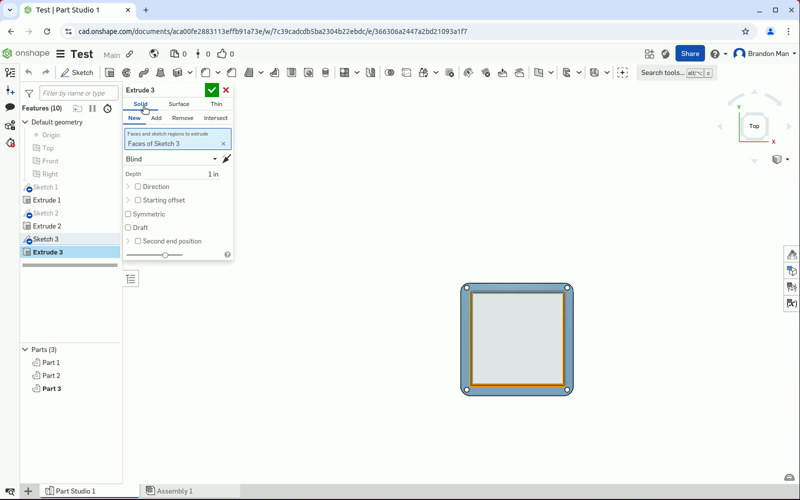
click(143, 106)
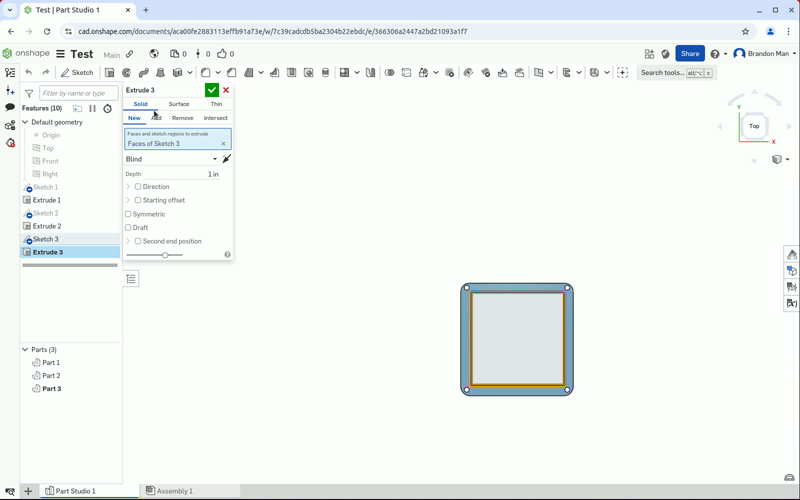
mouse_move(186, 120)
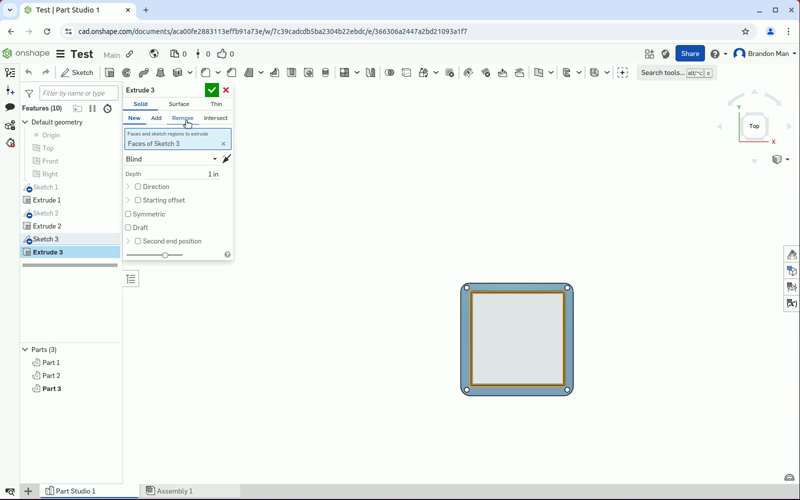
click(186, 120)
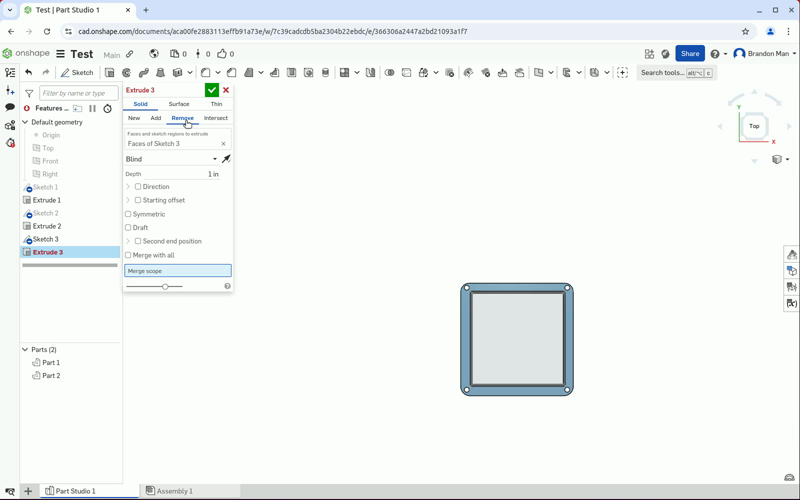
key(tab, 4)
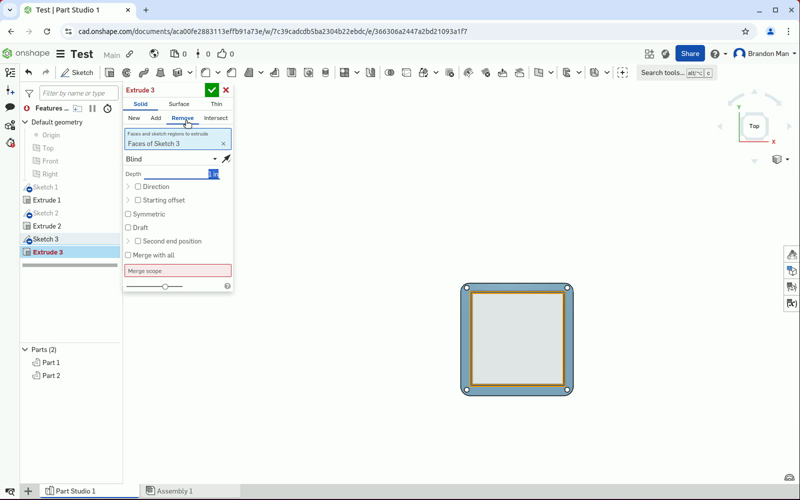
text(-0.241)
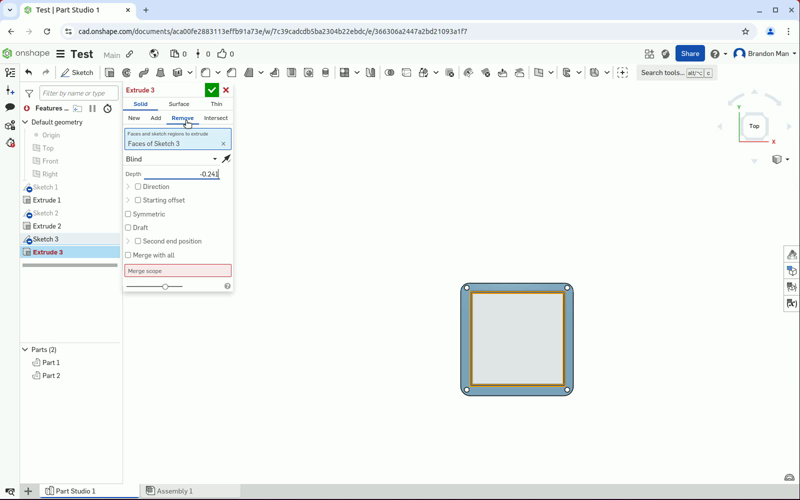
key(tab, 6)
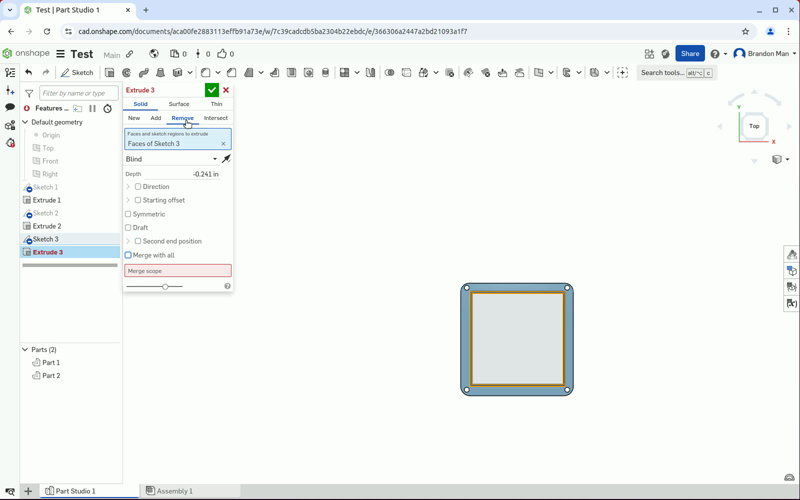
key(space)
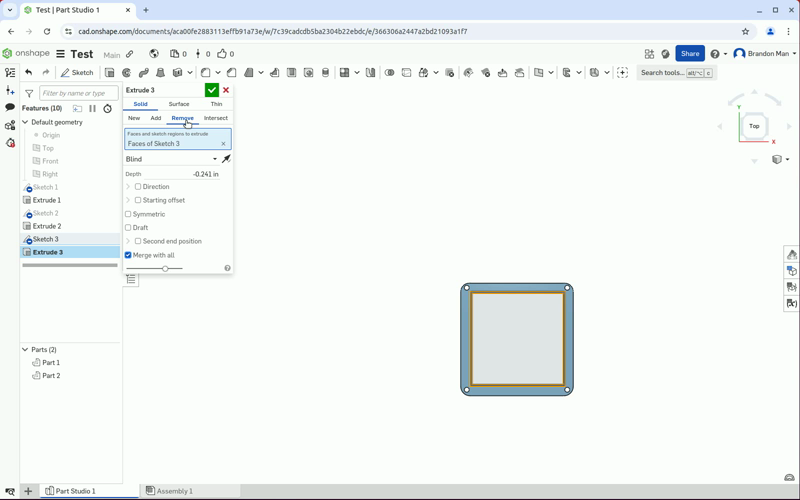
key(enter)
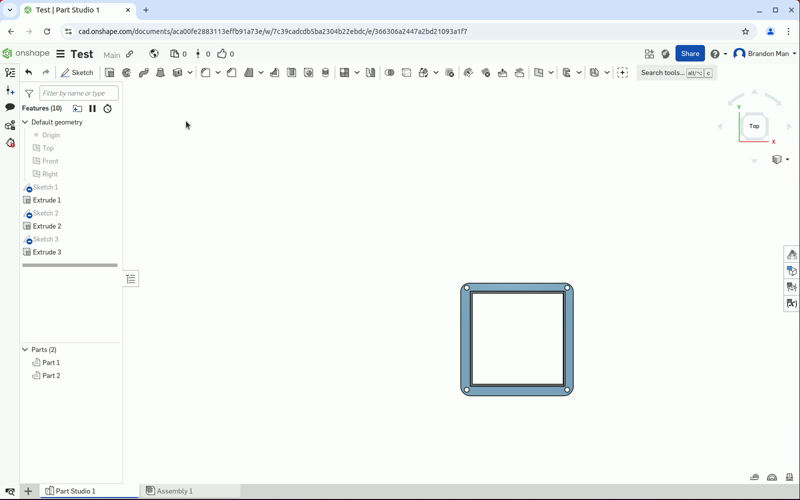
key(shift+h)
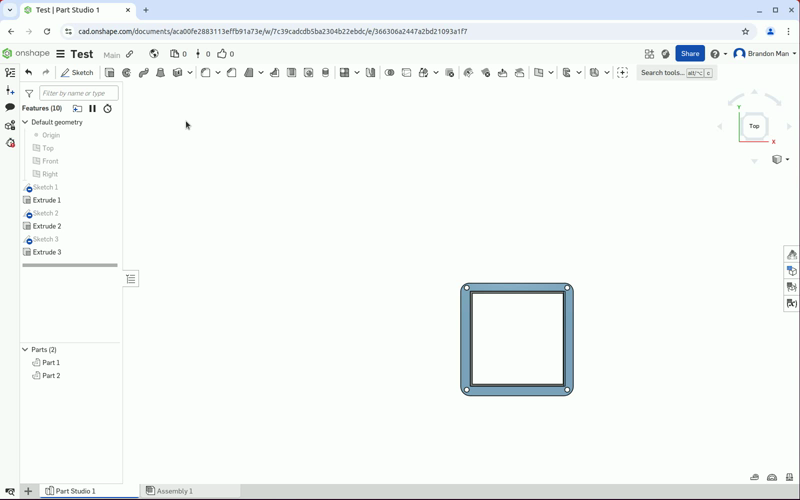
key(shift+h)
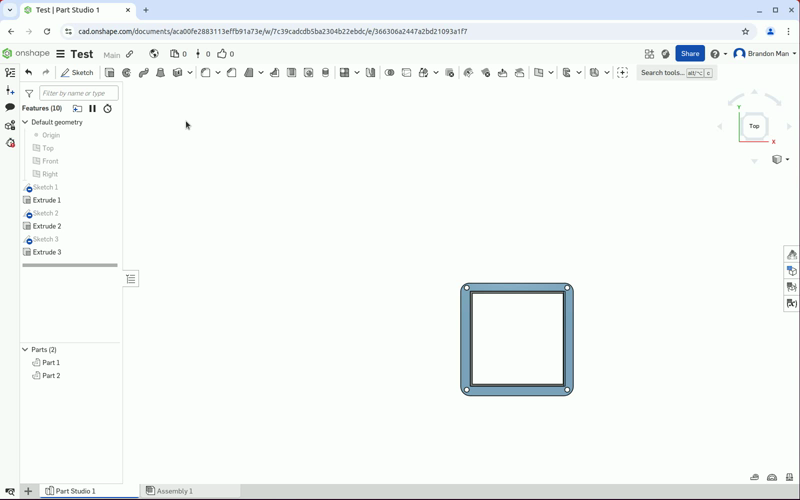
mouse_move(73, 189)
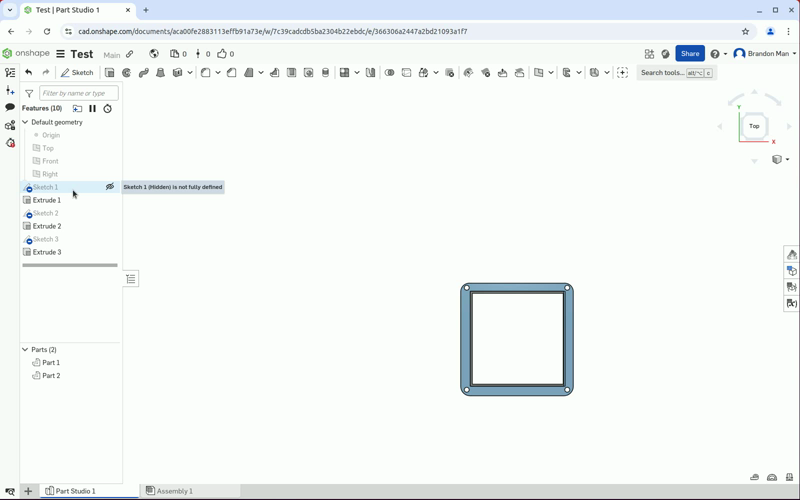
click(73, 189)
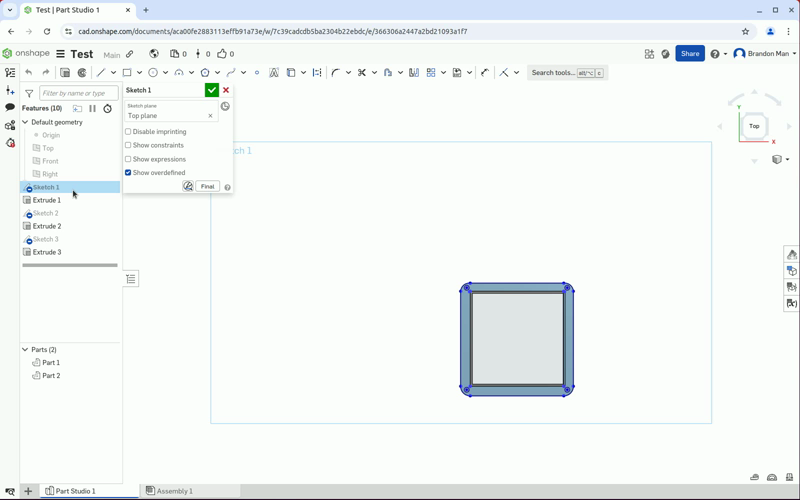
mouse_move(229, 92)
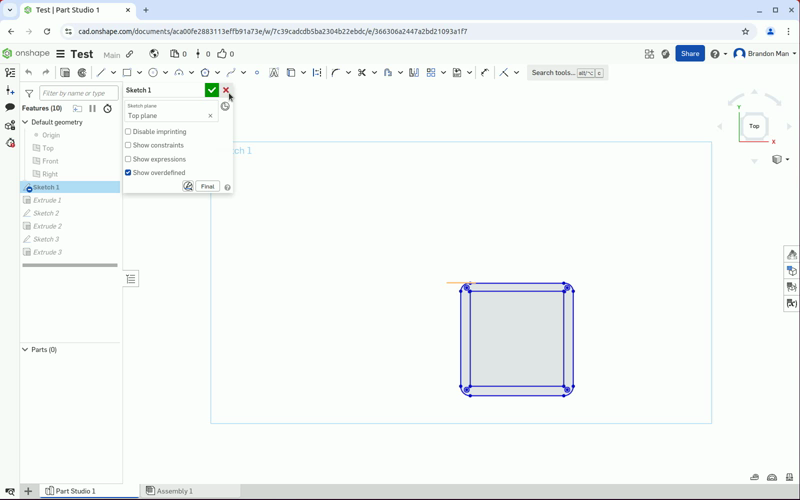
click(229, 92)
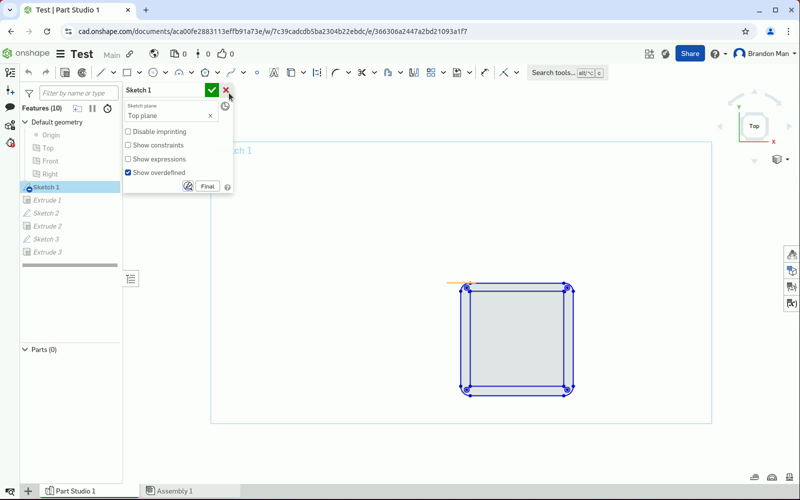
key(shift+s)
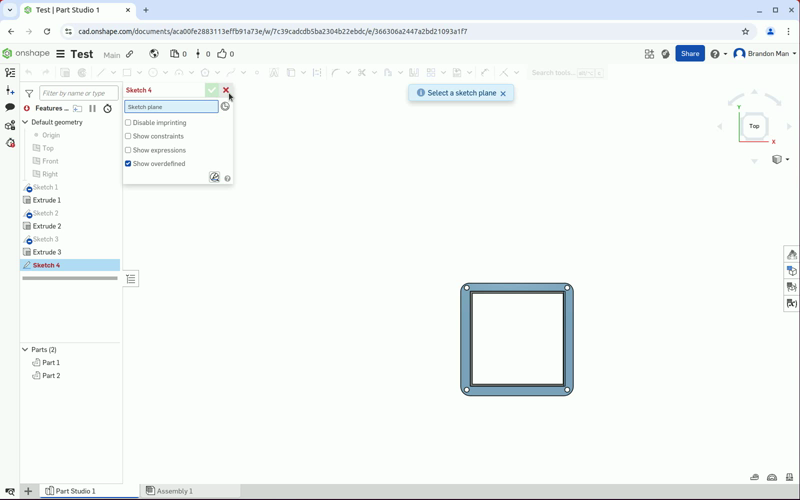
mouse_move(73, 150)
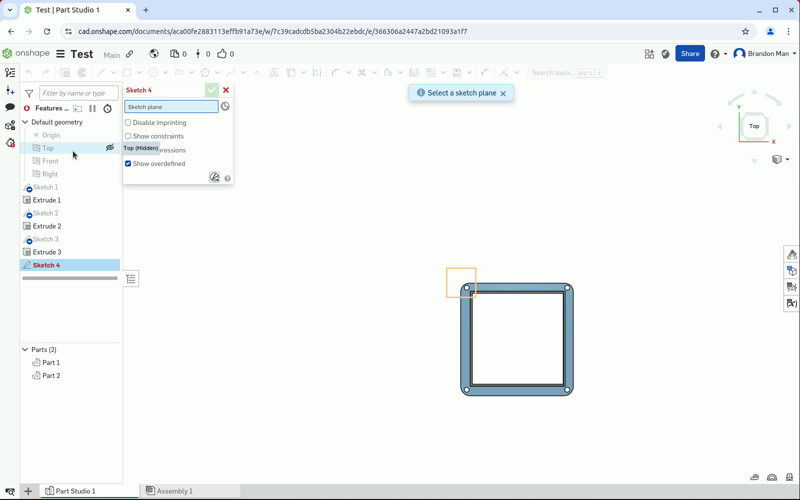
click(73, 150)
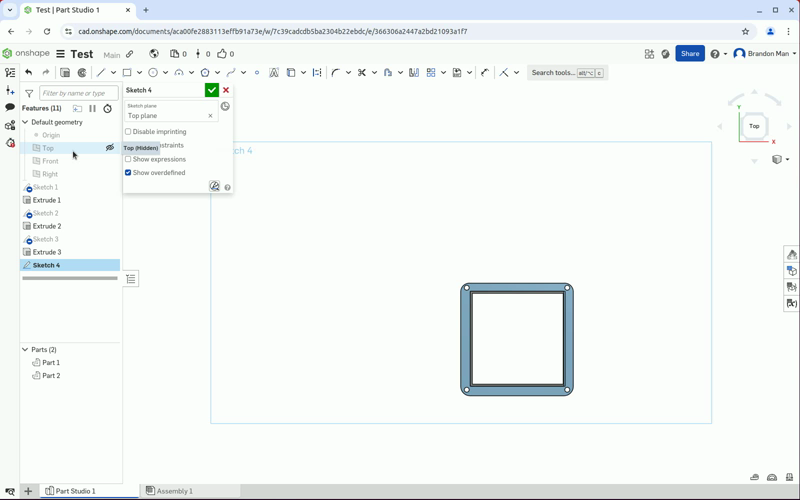
mouse_move(73, 352)
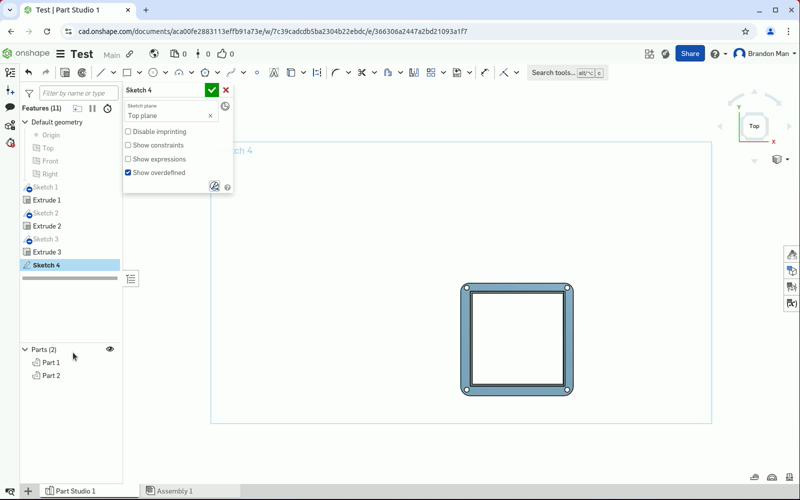
key(y)
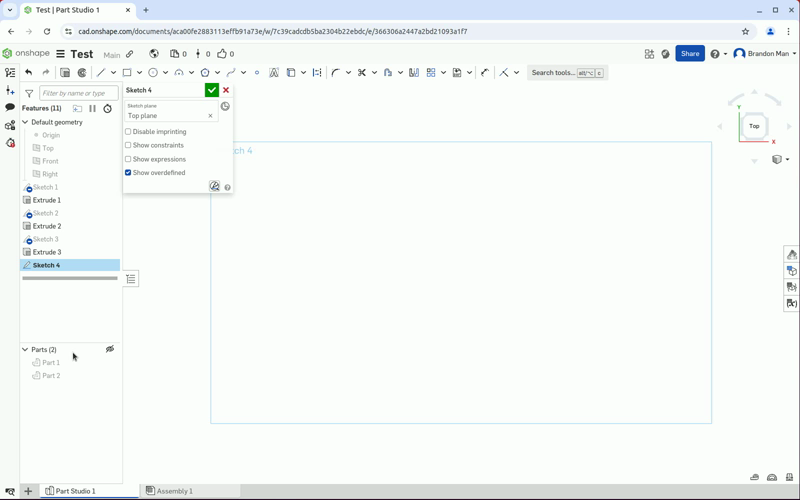
key(l)
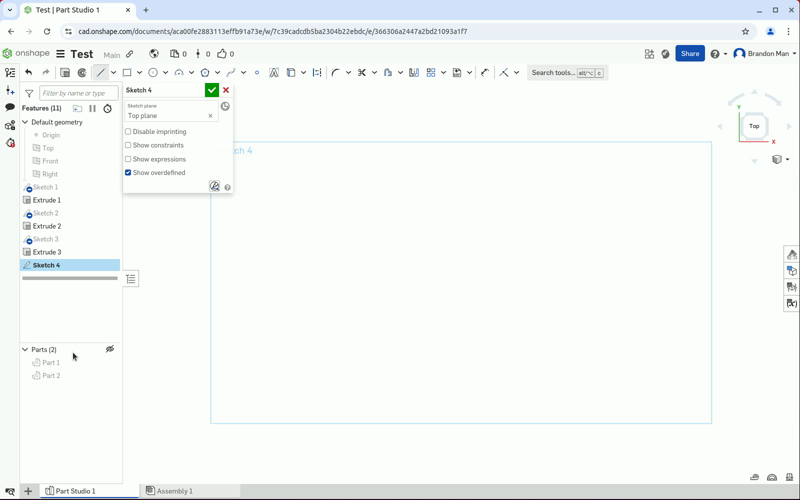
key_down(shift)
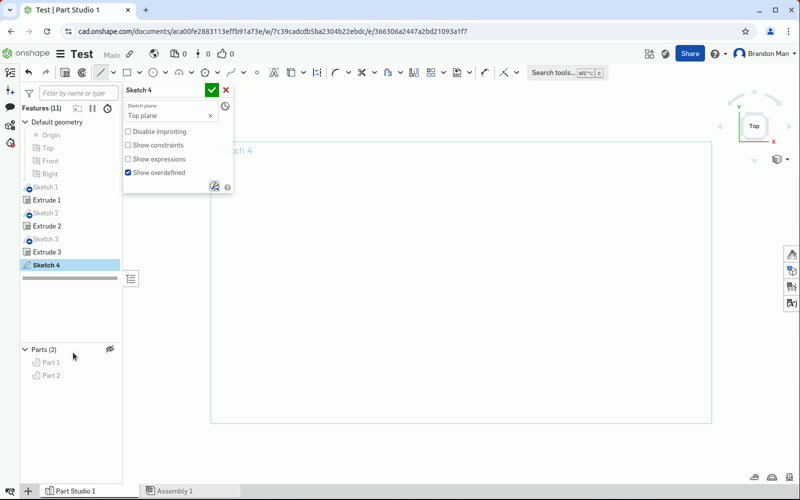
mouse_move(470, 292)
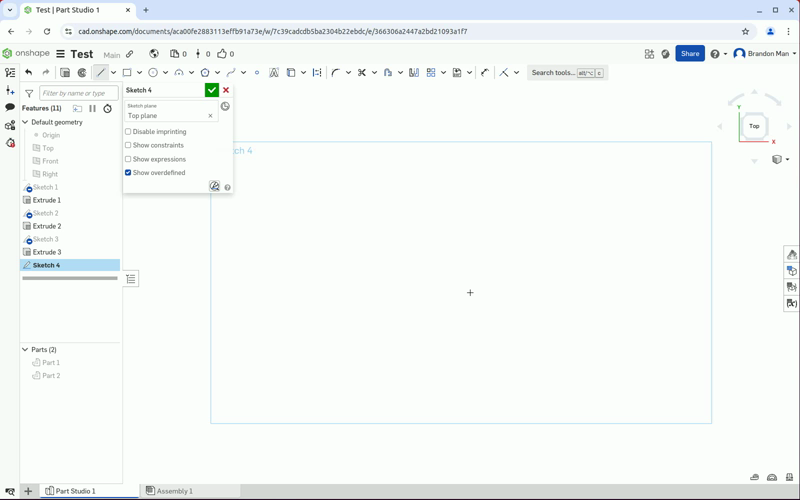
click(470, 292)
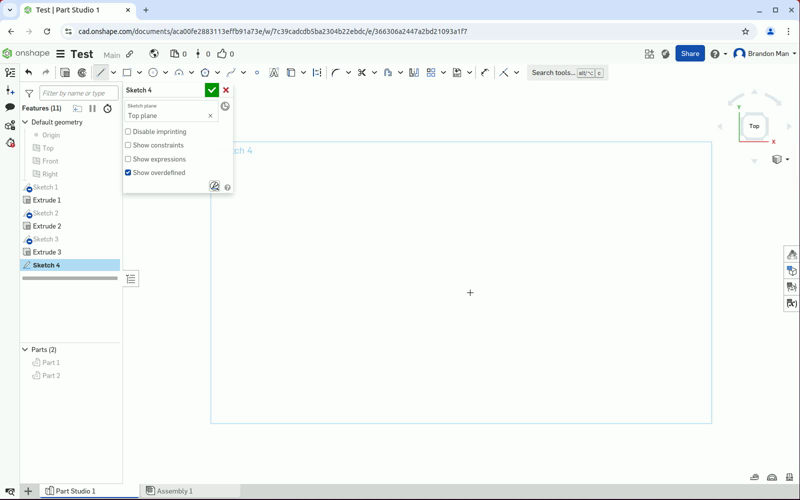
key_up(shift)
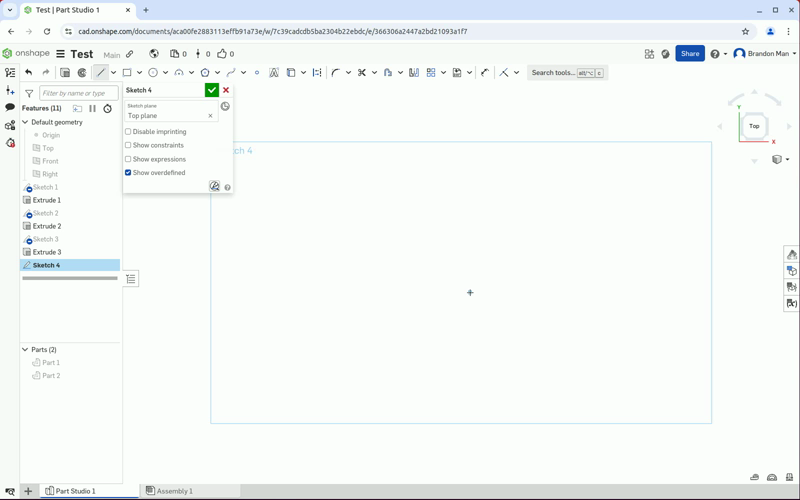
key_down(shift)
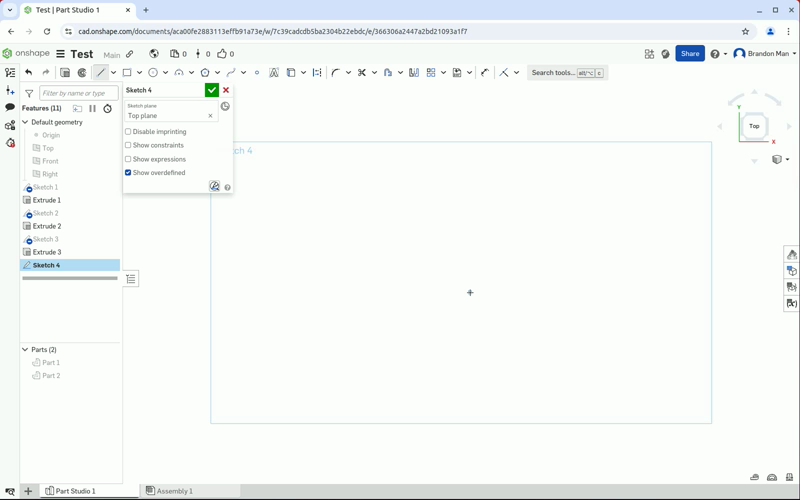
mouse_move(565, 292)
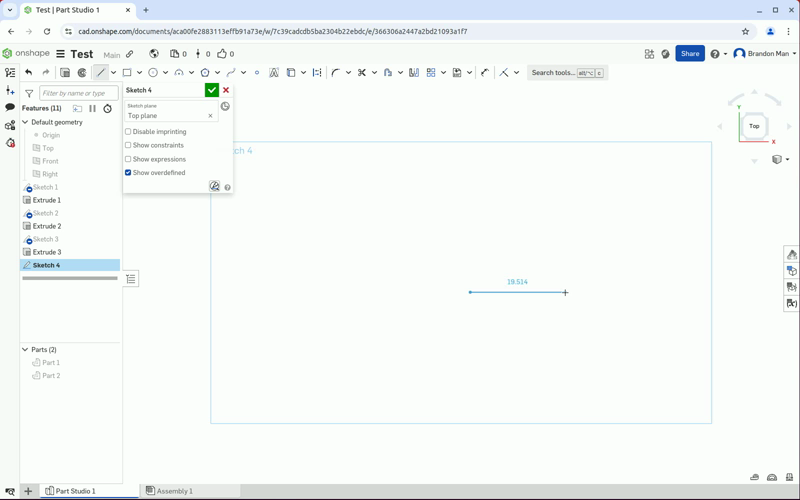
click(565, 292)
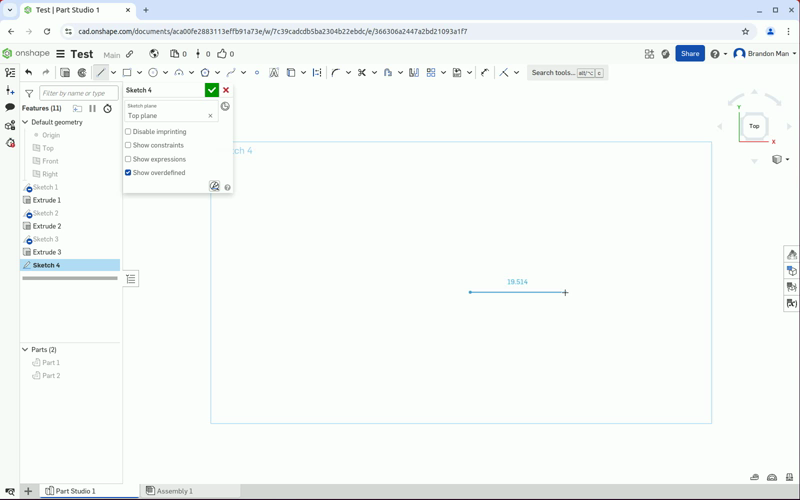
key_up(shift)
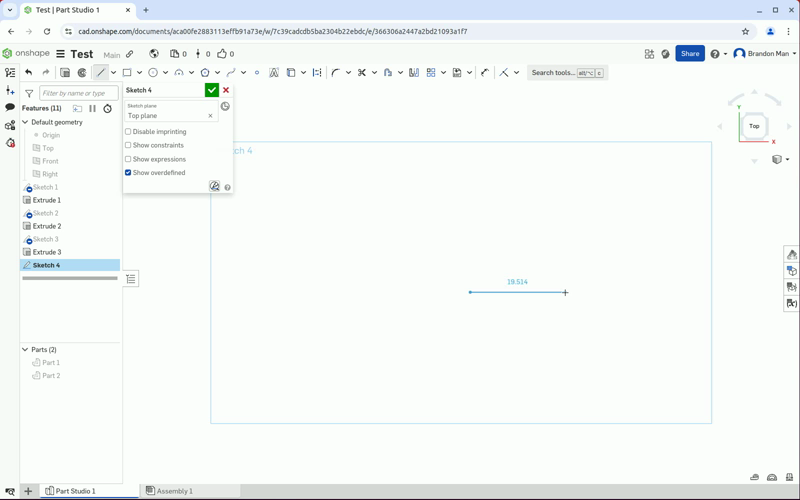
key_down(shift)
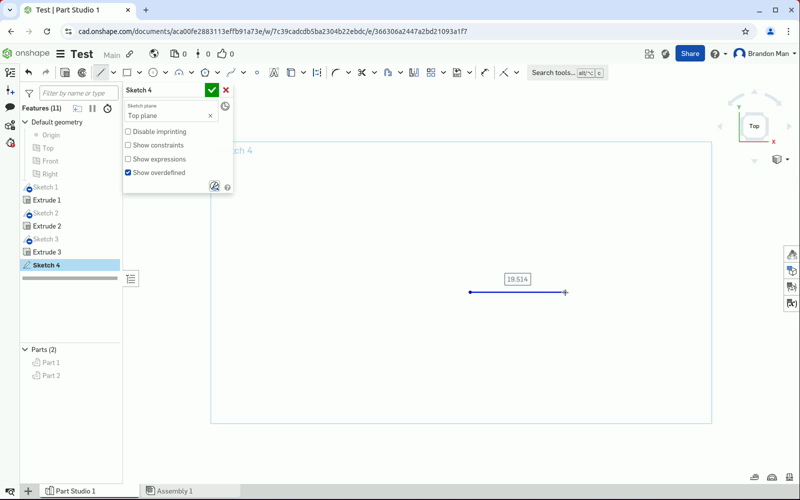
mouse_move(589, 292)
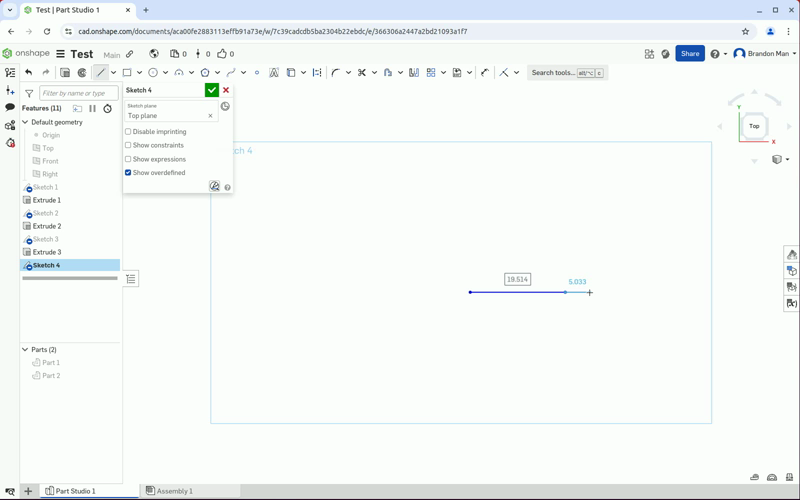
mouse_move(565, 283)
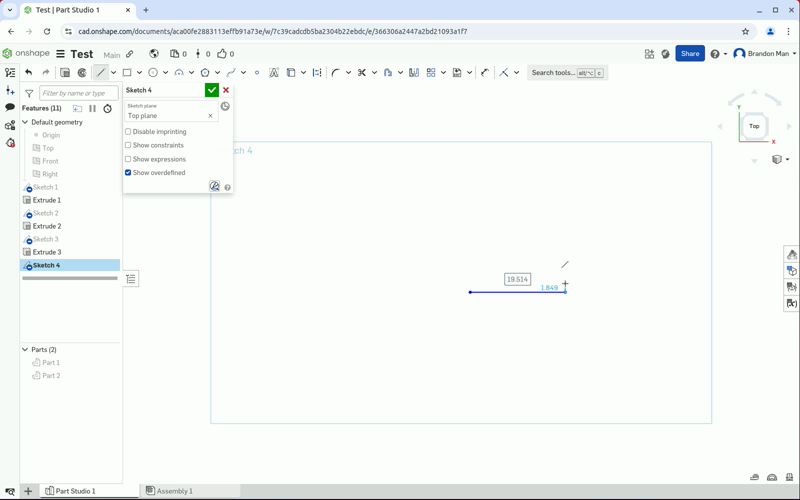
click(565, 283)
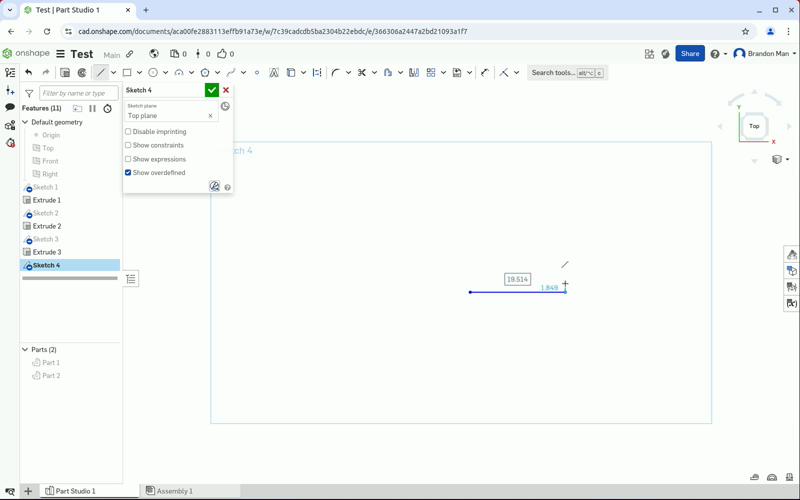
key_up(shift)
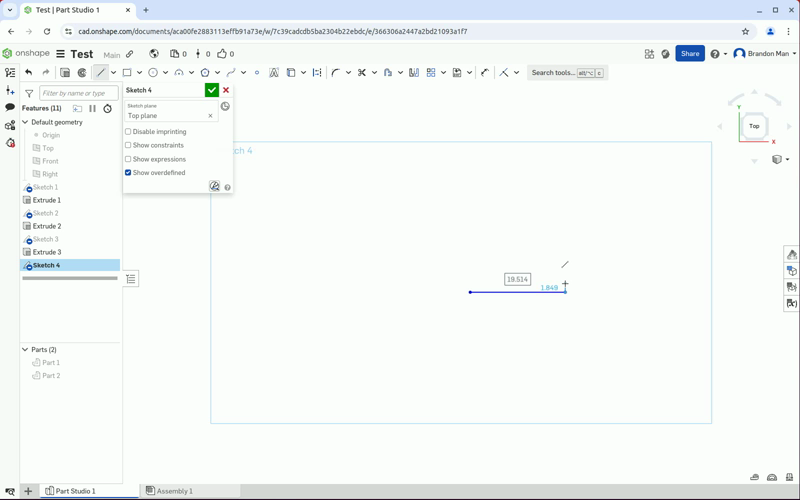
key_down(shift)
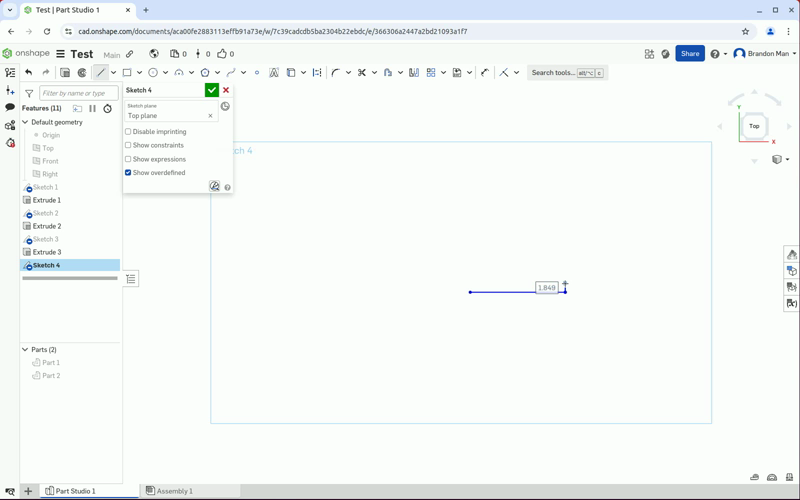
mouse_move(470, 283)
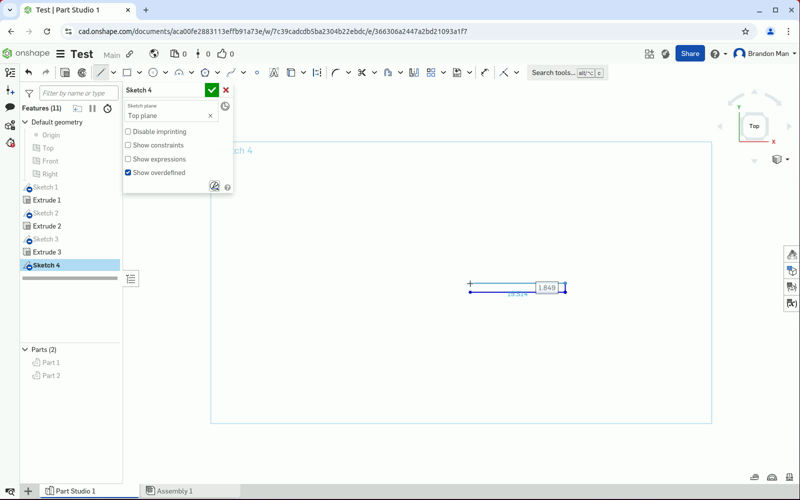
click(470, 283)
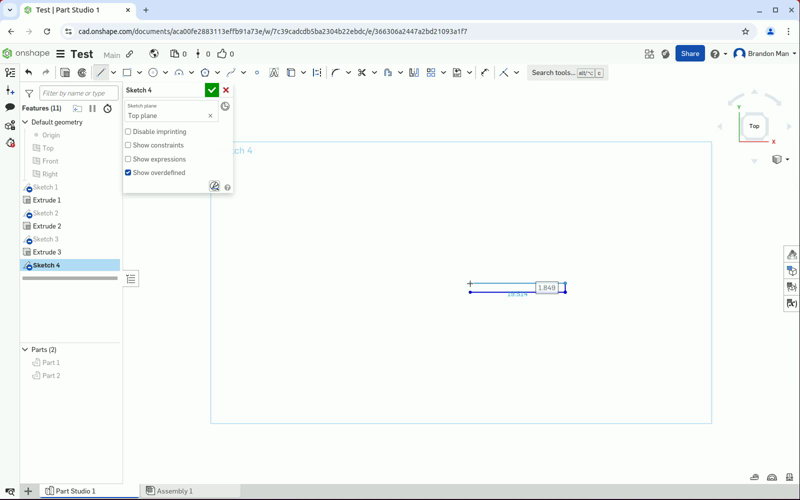
key_up(shift)
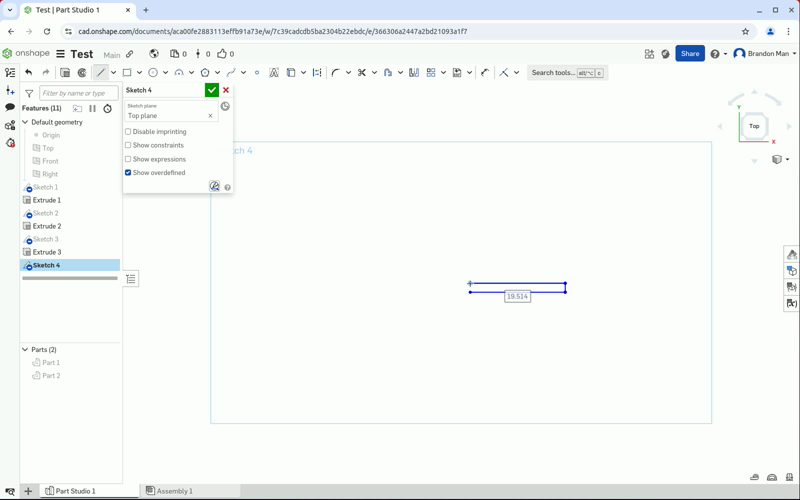
mouse_move(500, 283)
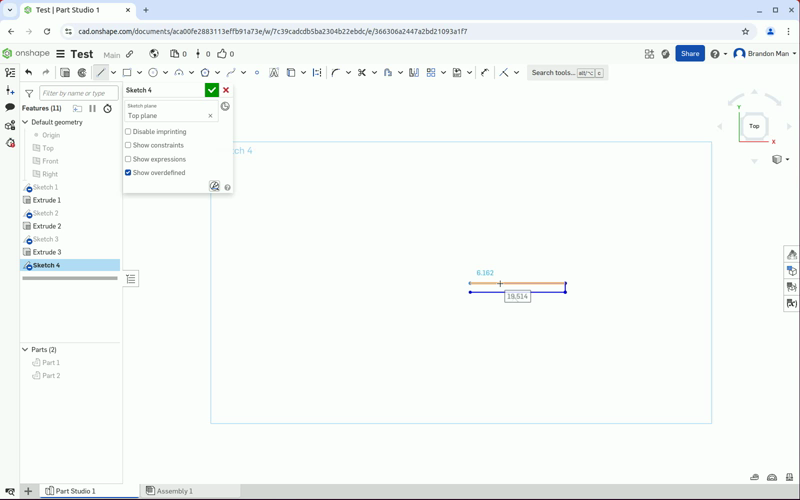
key_down(shift)
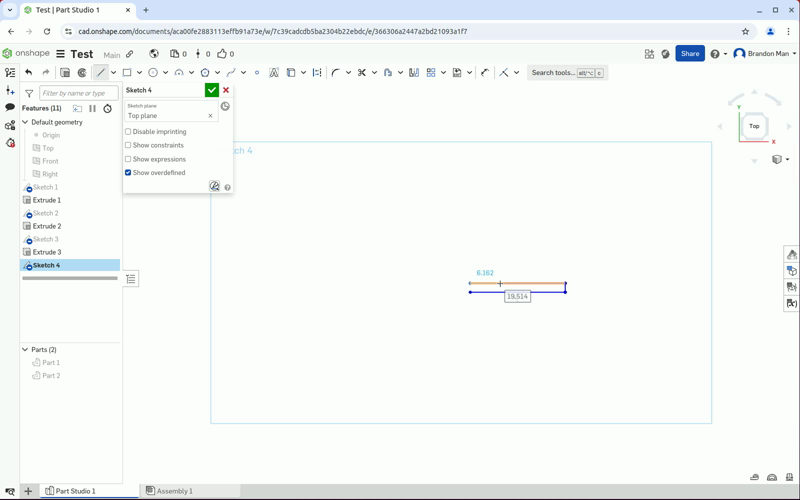
mouse_move(470, 292)
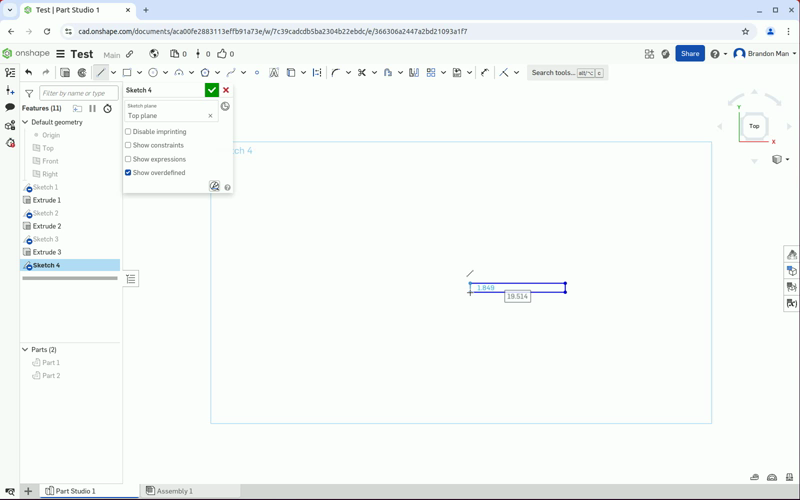
key_up(shift)
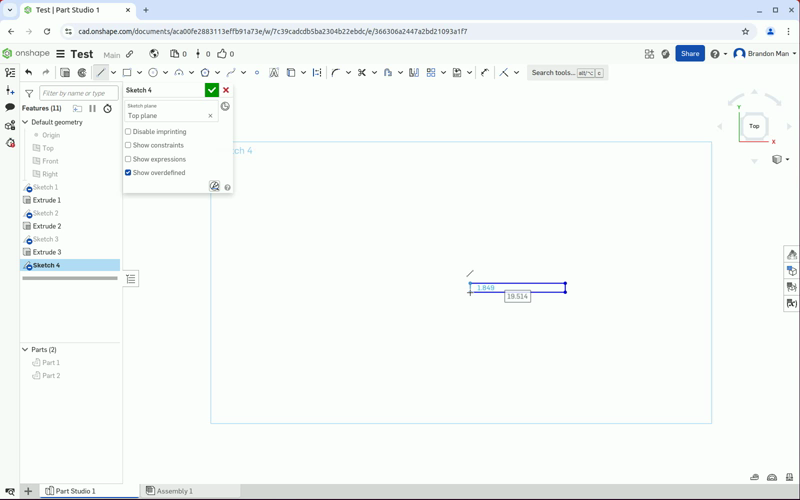
click(470, 292)
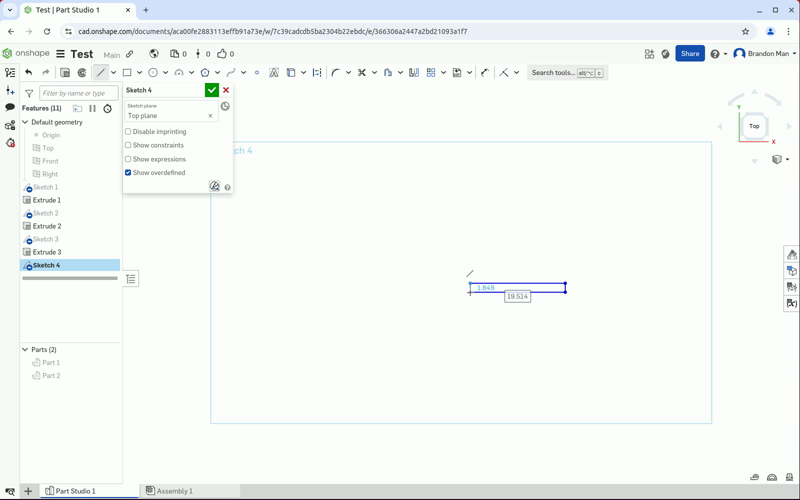
key(esc)
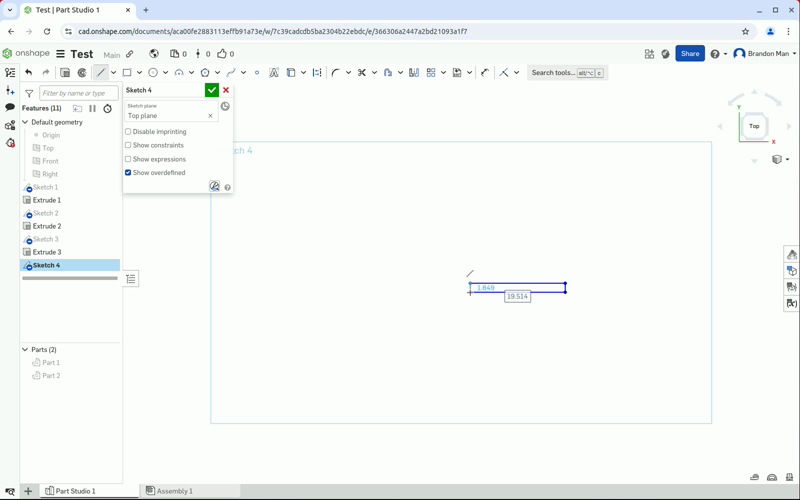
mouse_move(492, 291)
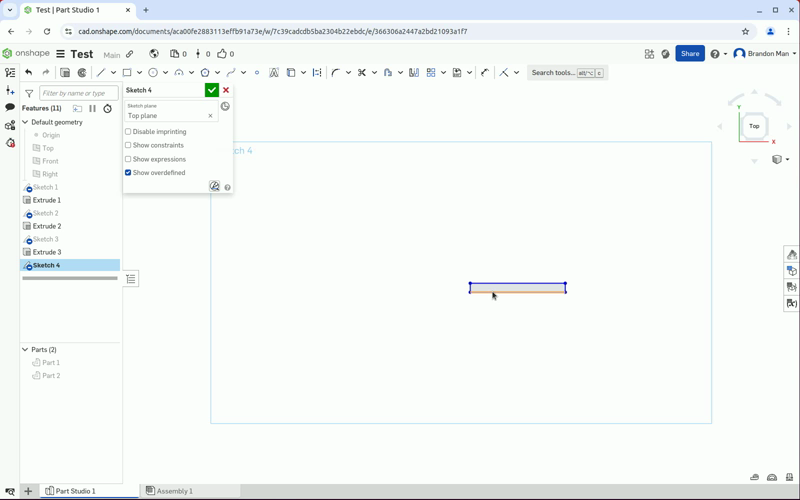
scroll(6)
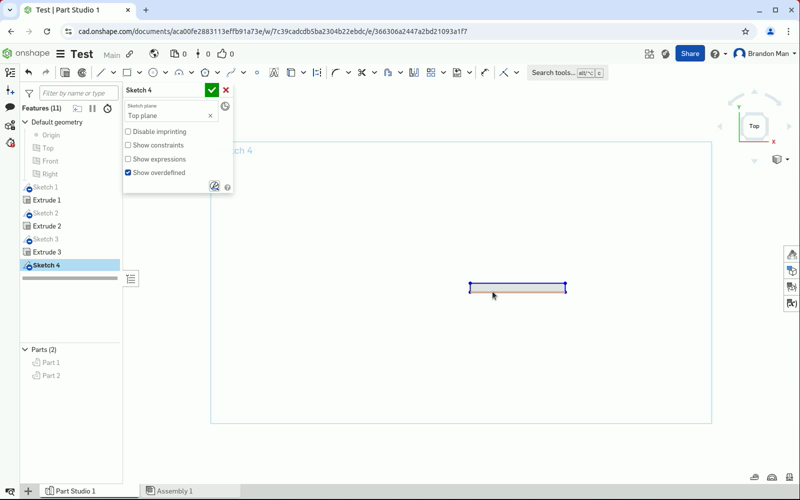
scroll(6)
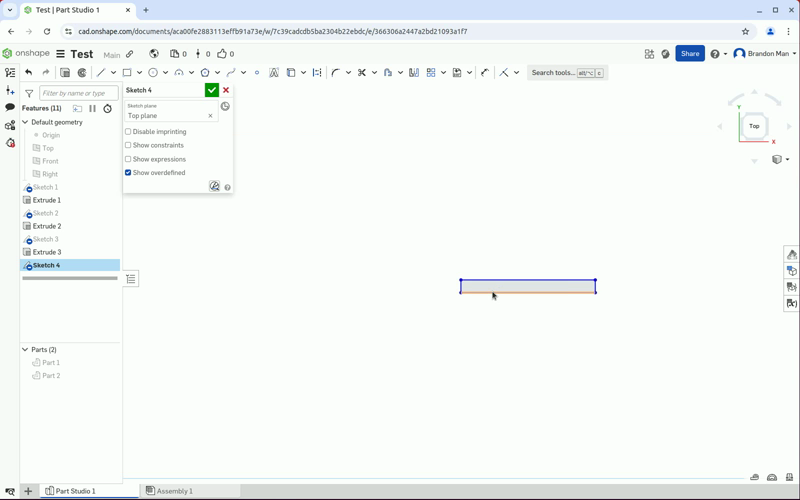
scroll(6)
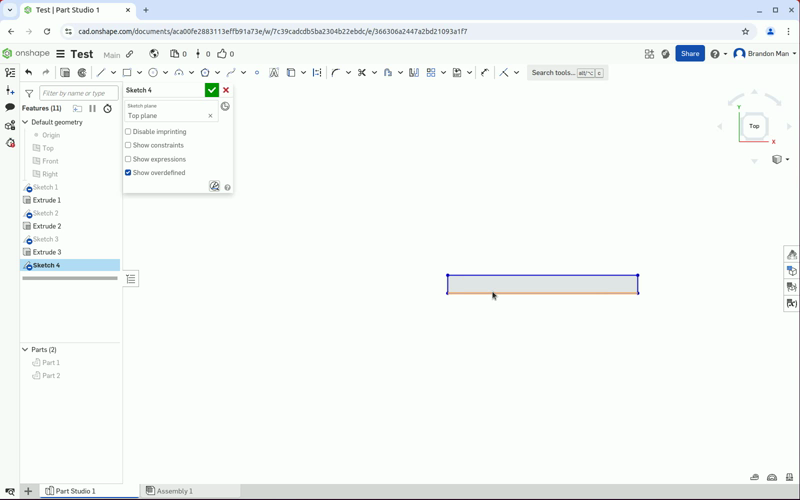
scroll(6)
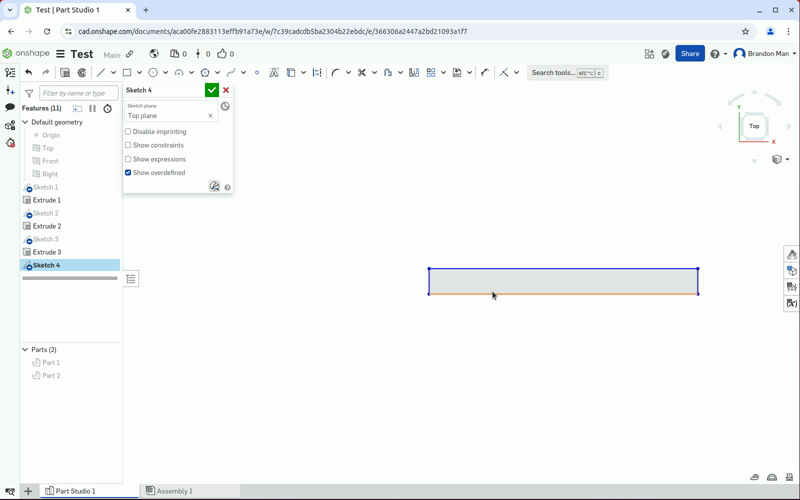
scroll(6)
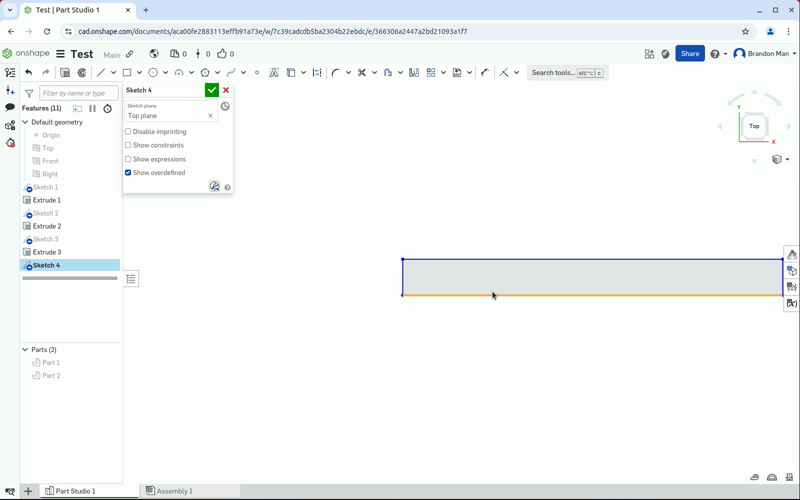
scroll(6)
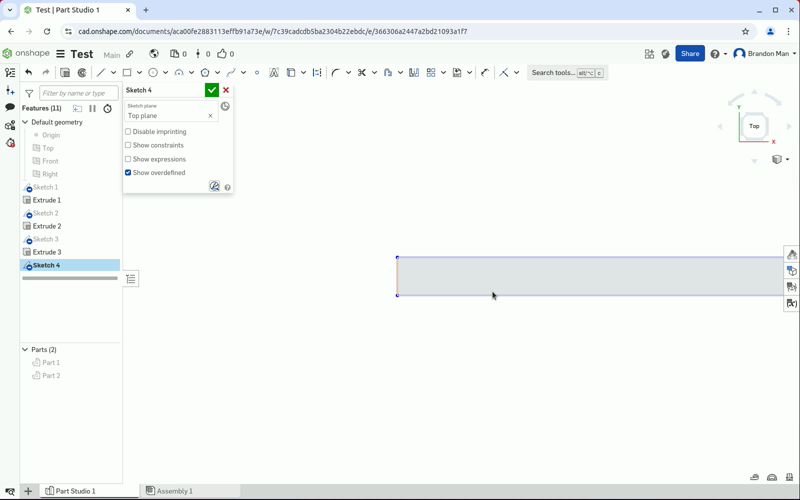
scroll(6)
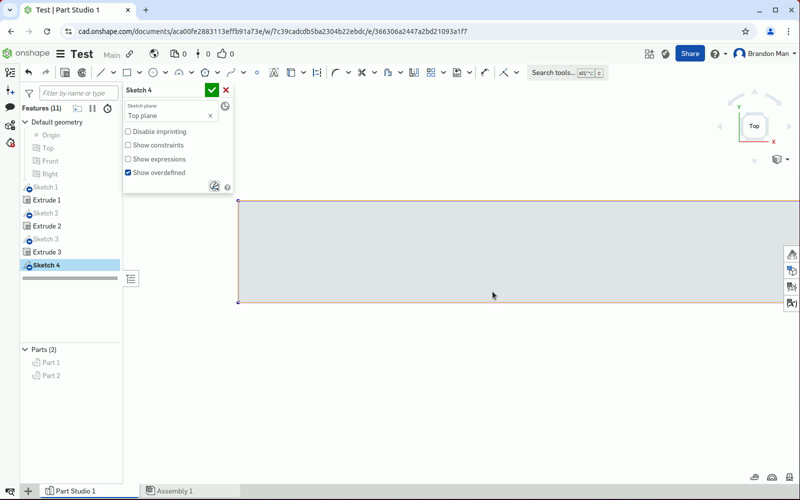
click(492, 291)
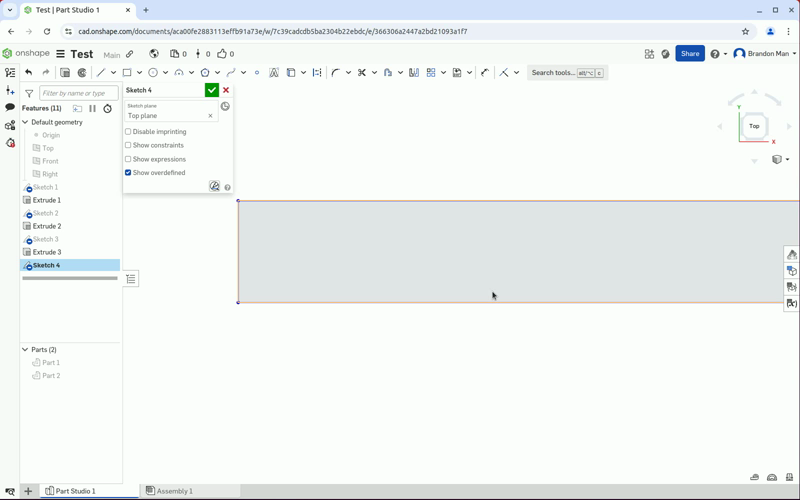
scroll(-6)
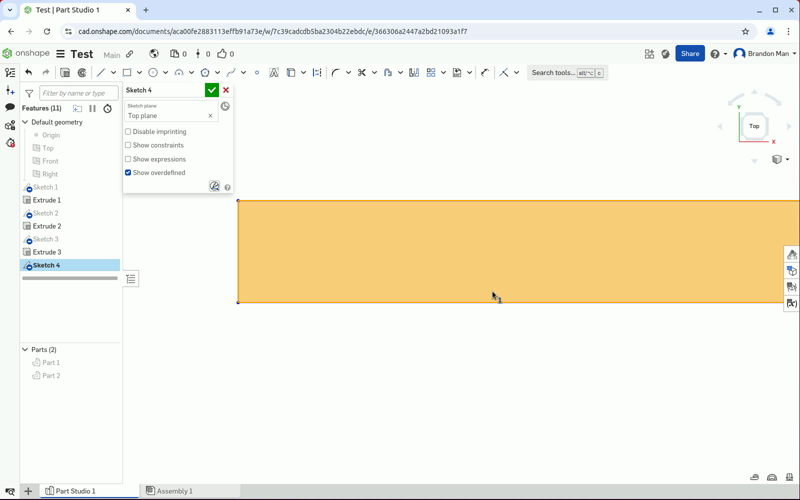
scroll(-6)
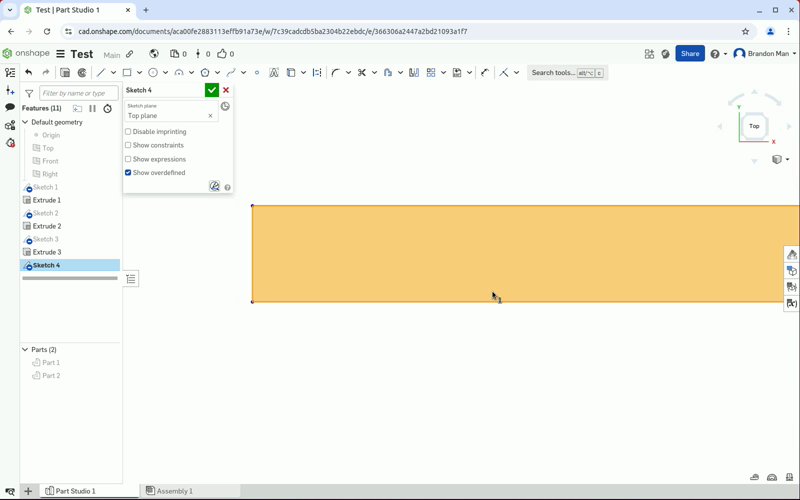
scroll(-6)
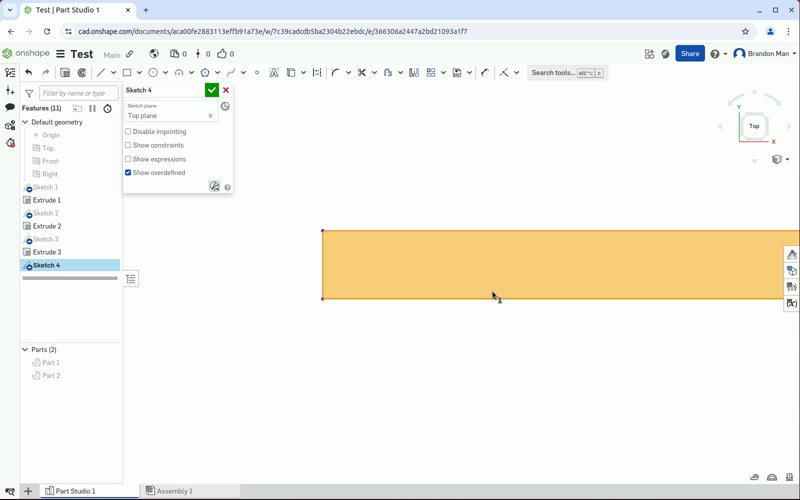
scroll(-6)
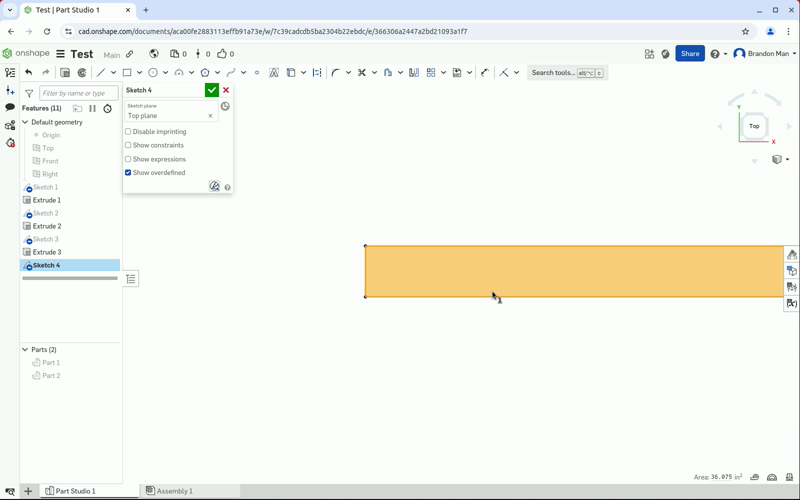
scroll(-6)
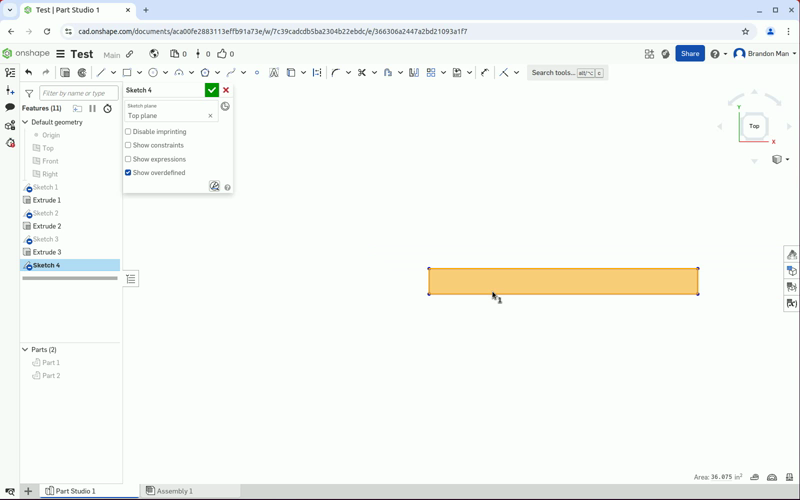
scroll(-6)
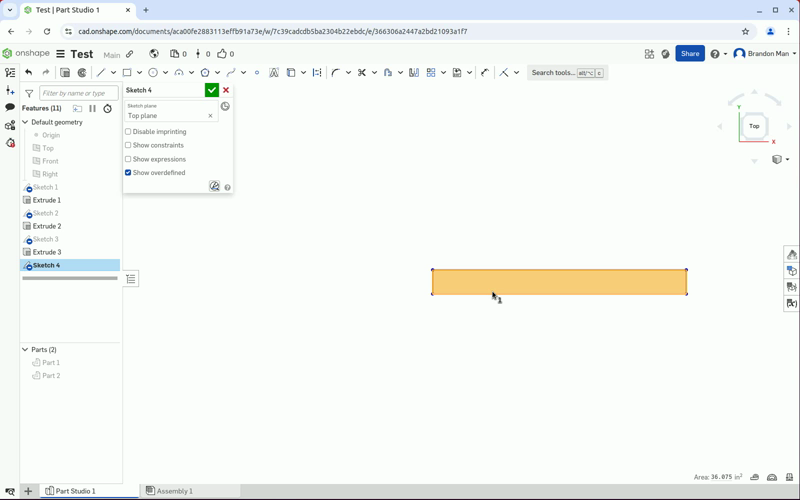
scroll(-6)
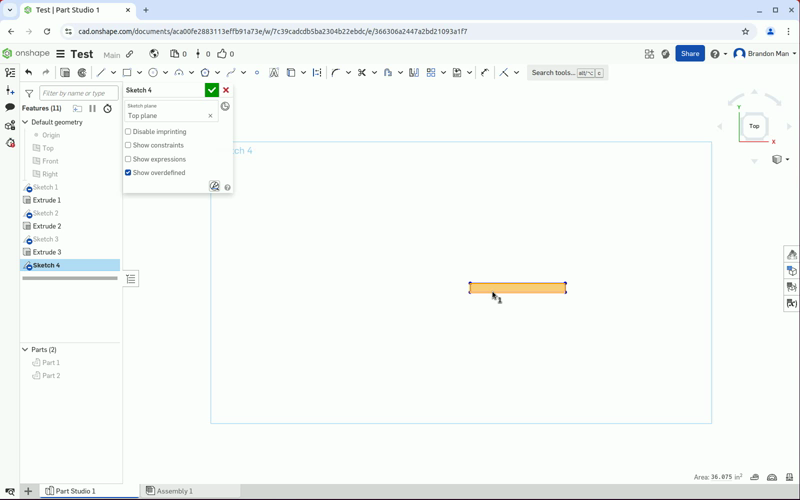
mouse_move(73, 352)
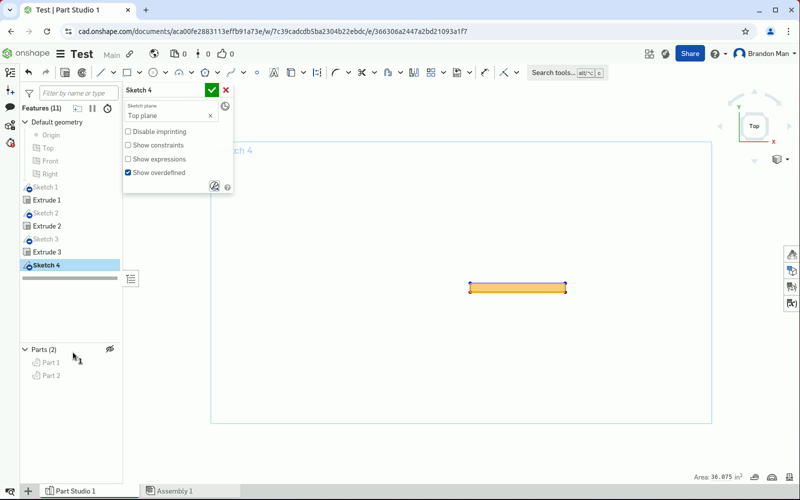
key(shift+y)
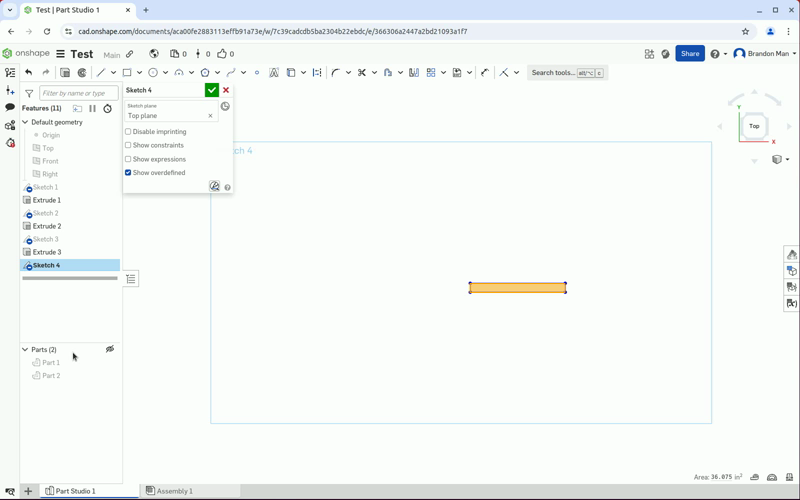
key(shift+e)
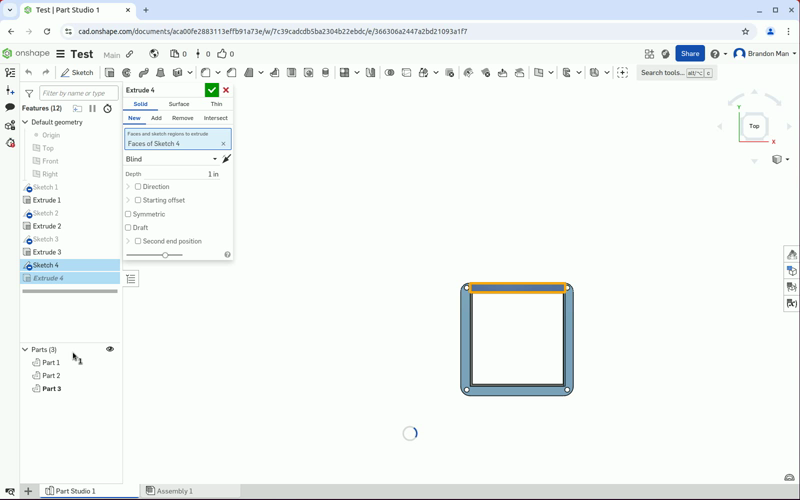
mouse_move(143, 106)
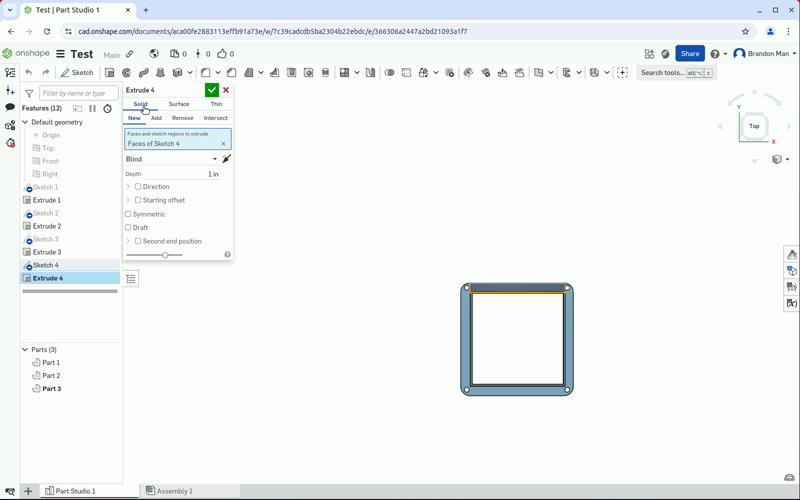
click(143, 106)
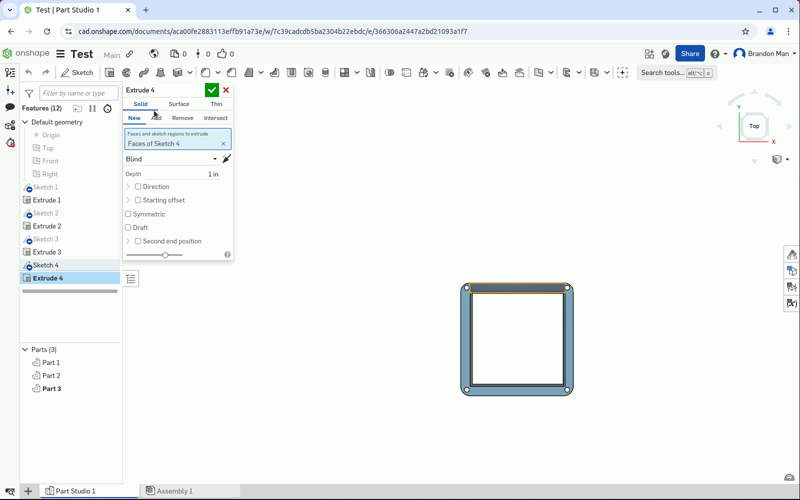
mouse_move(186, 120)
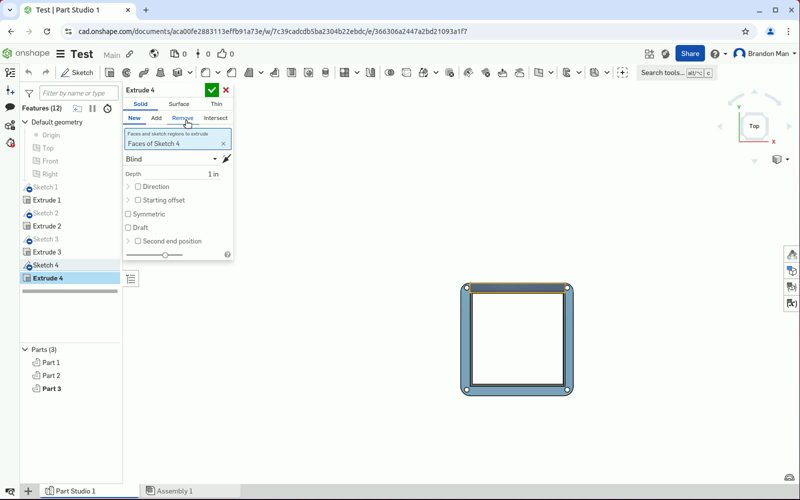
click(186, 120)
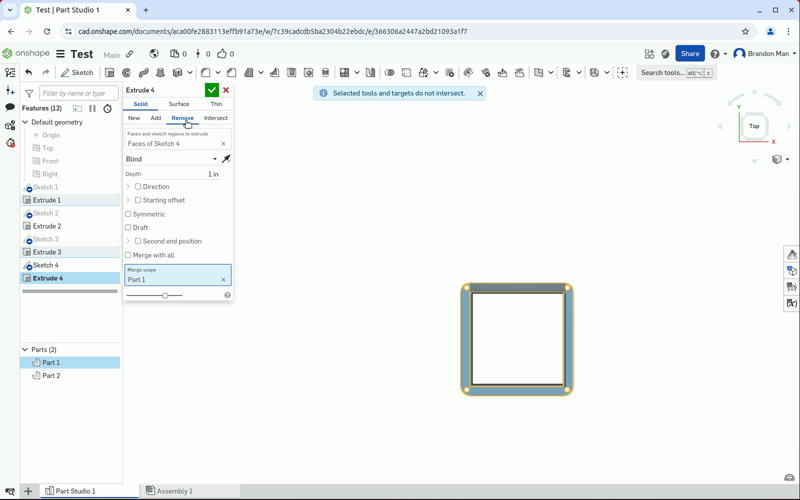
key(tab, 4)
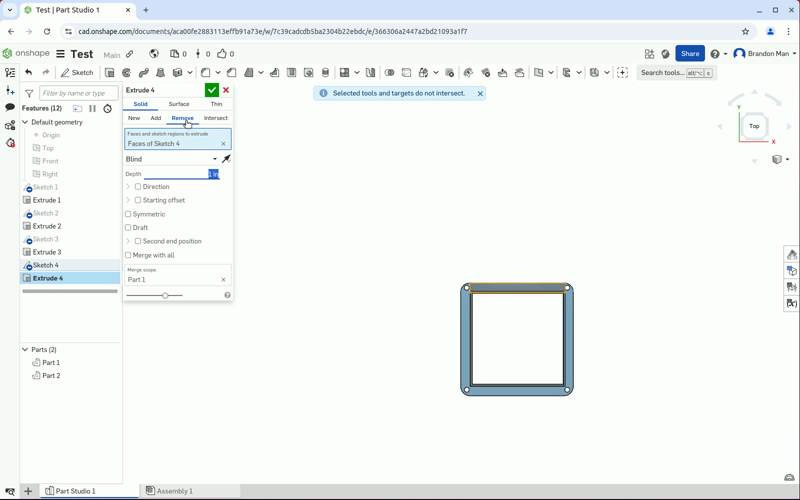
text(-0.241)
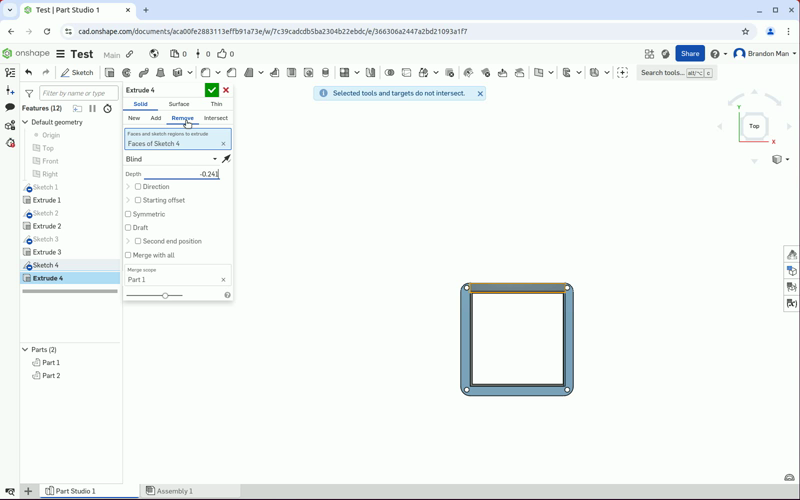
key(tab, 6)
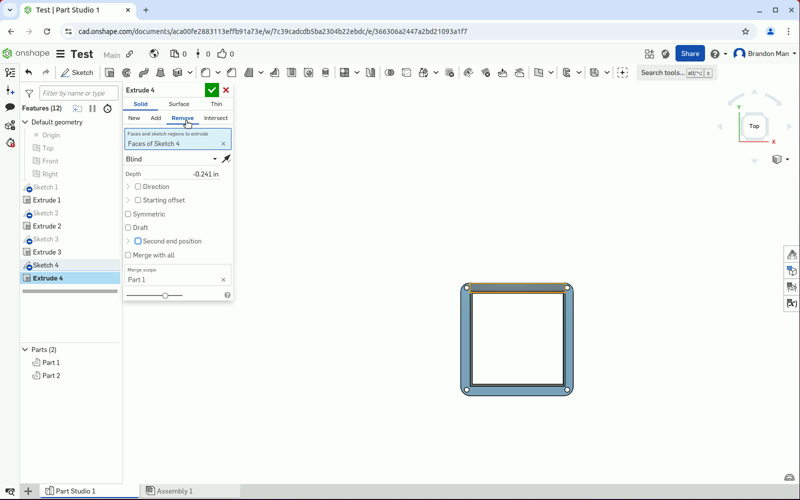
key(space)
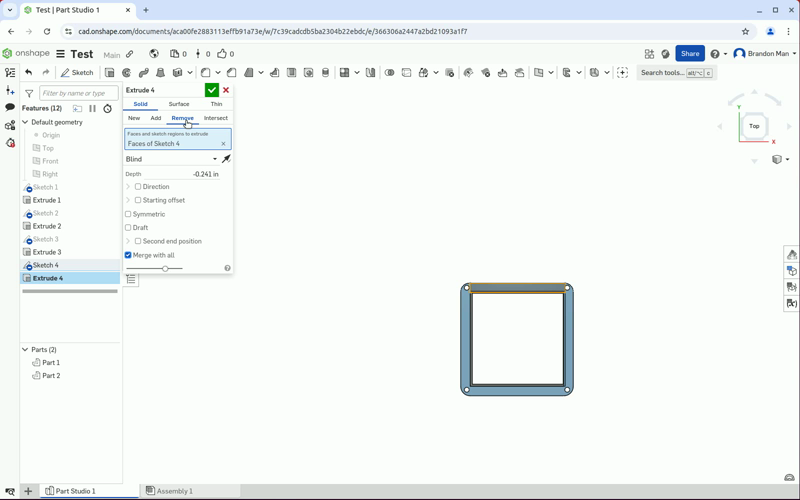
key(enter)
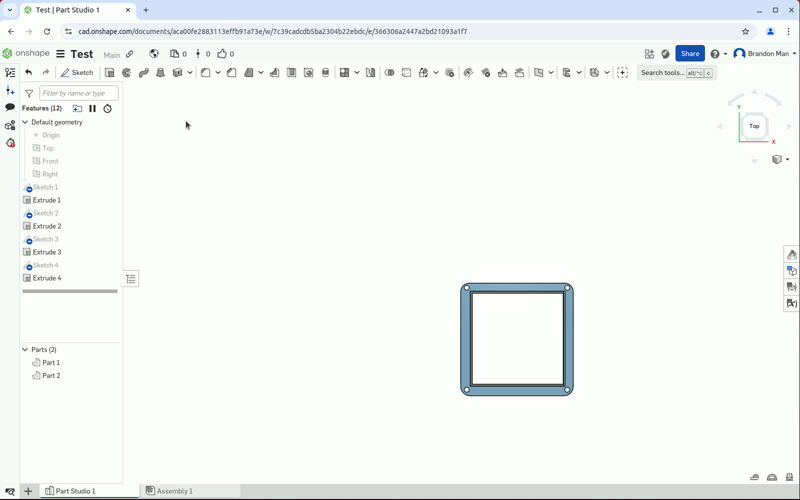
key(shift+h)
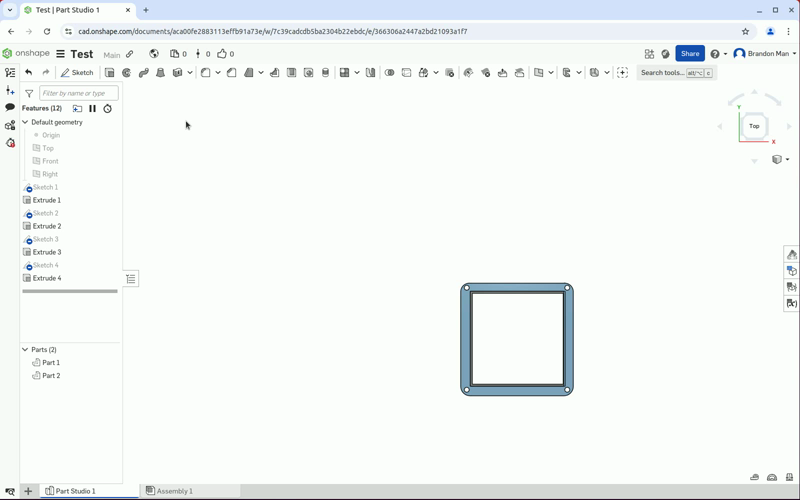
key(shift+h)
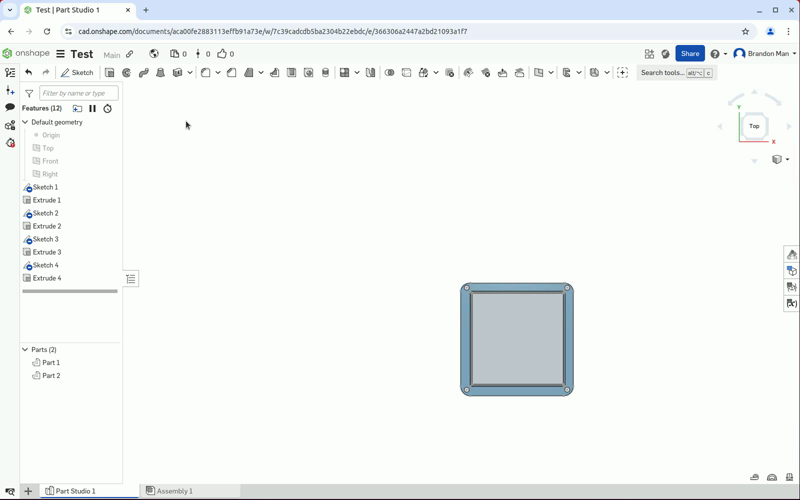
key(shift+7)
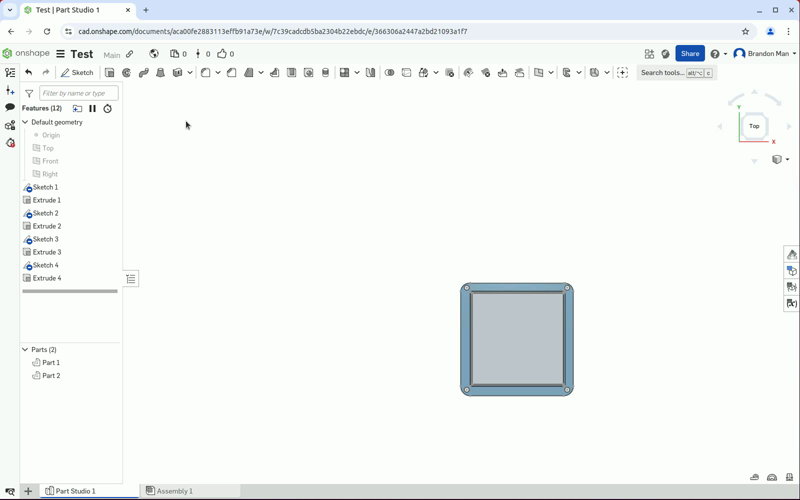
key(up, 3)
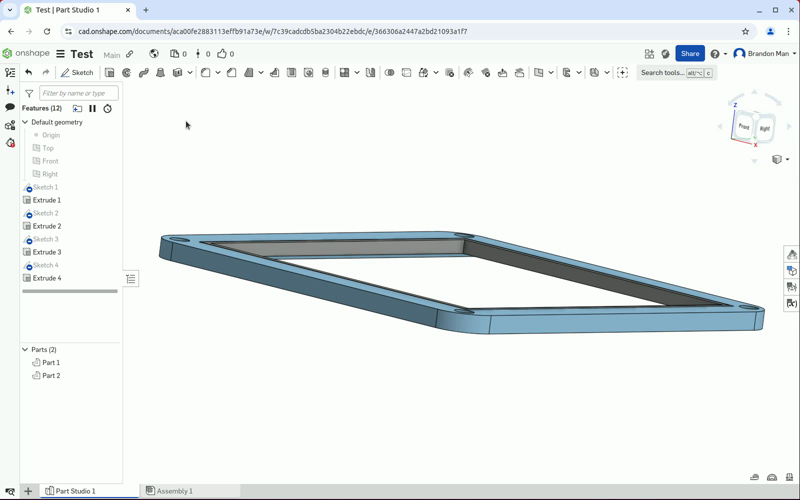
key(left, 3)
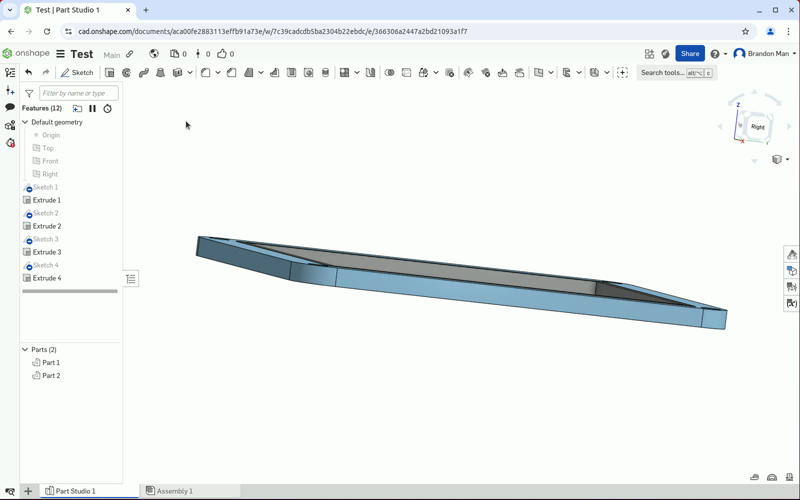
key(right, 3)
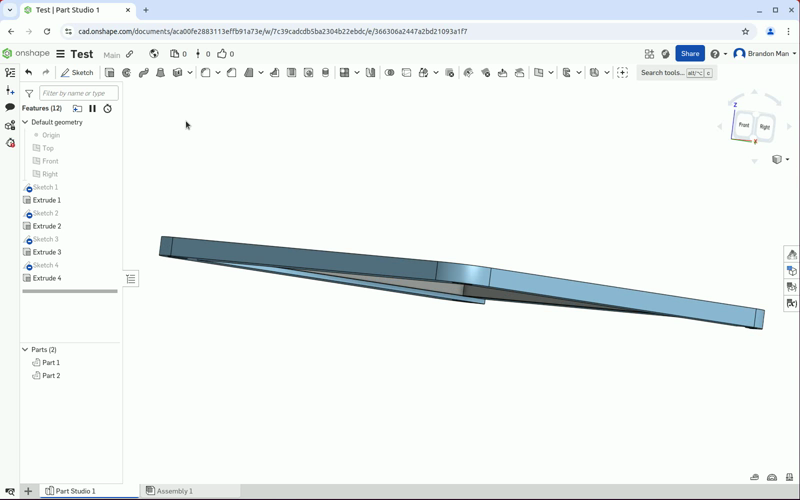
key(down, 3)
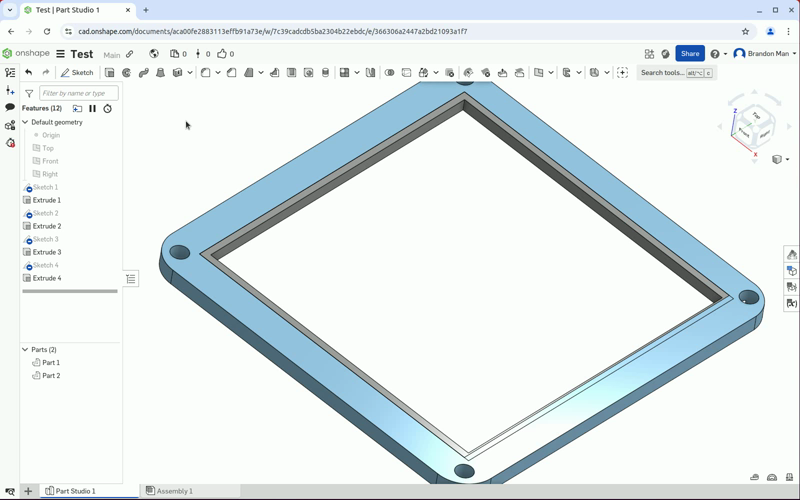
mouse_move(73, 189)
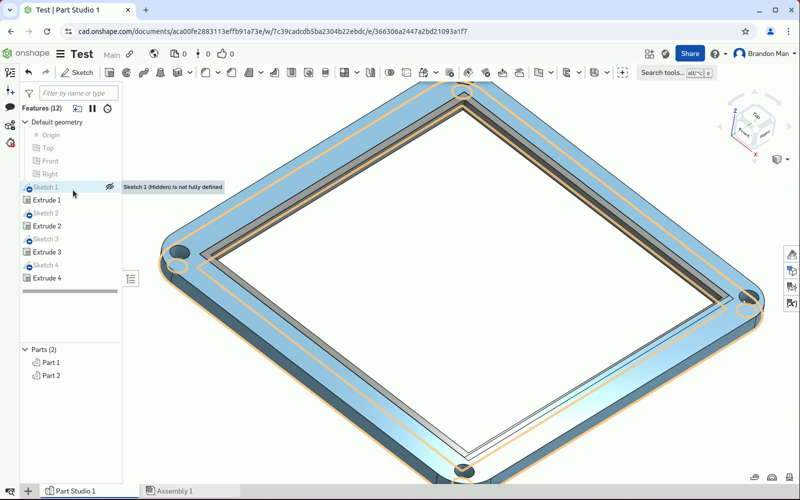
click(73, 189)